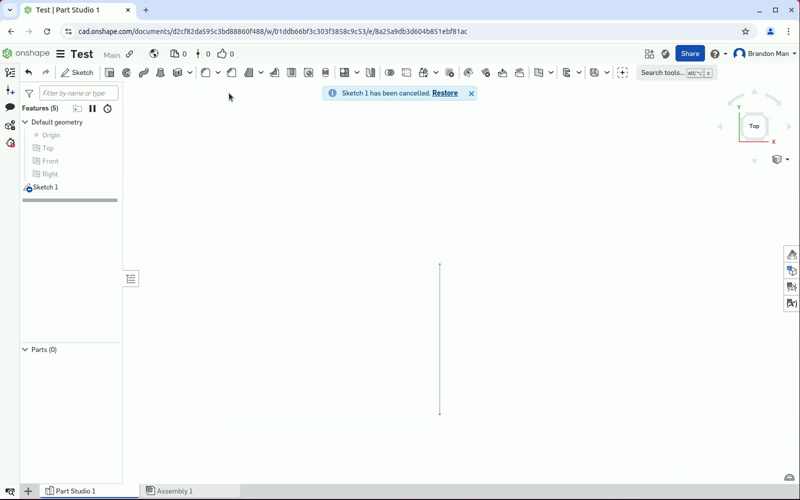
key(shift+h)
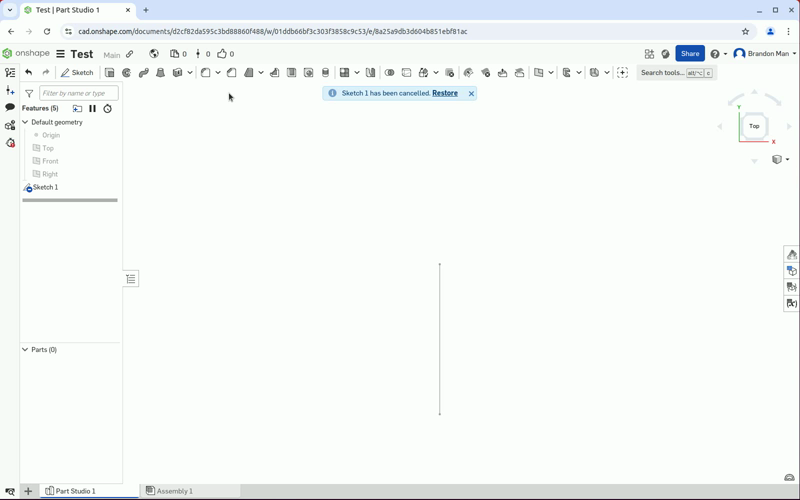
key(shift+s)
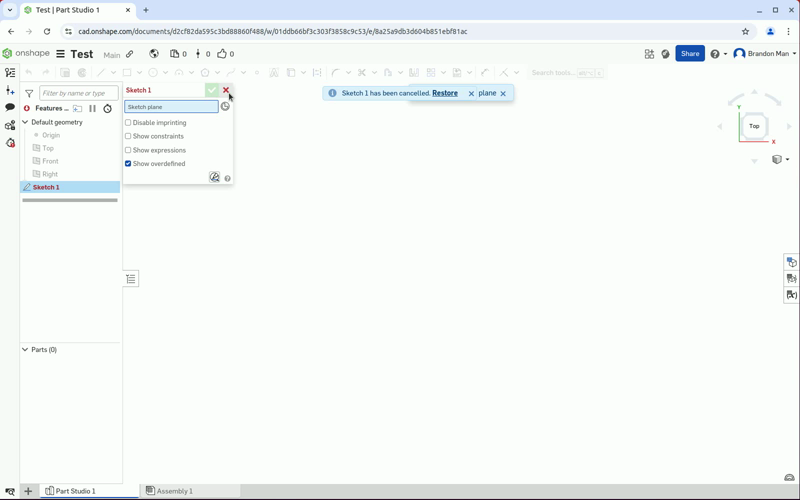
mouse_move(73, 150)
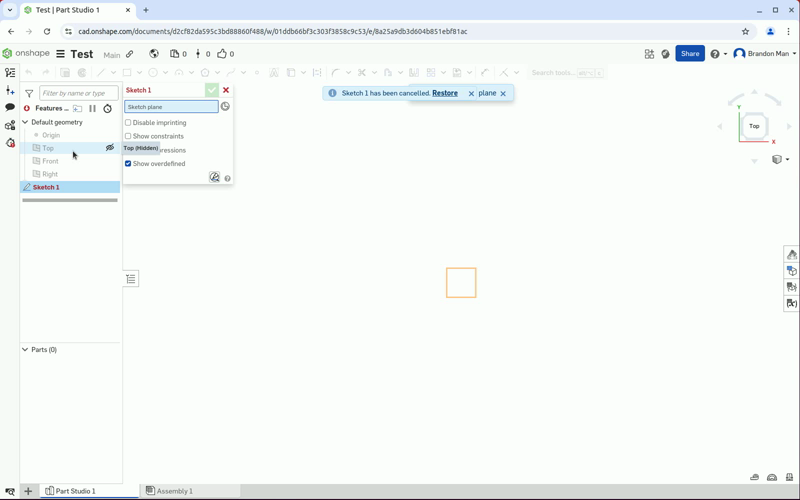
click(73, 150)
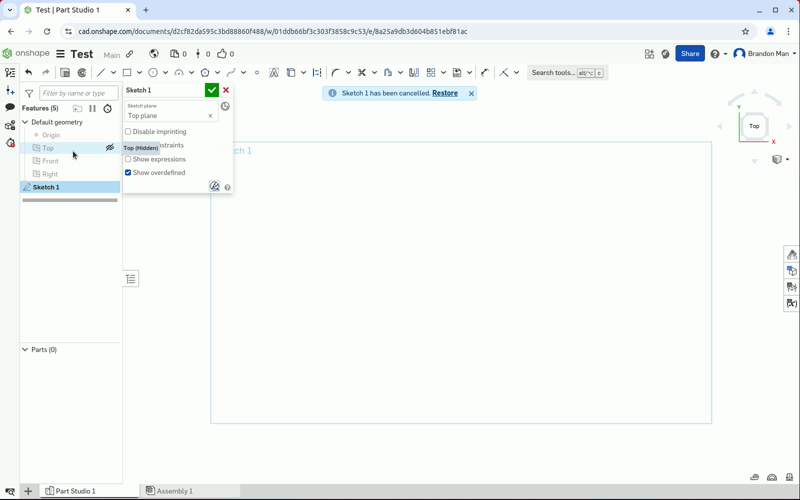
mouse_move(73, 352)
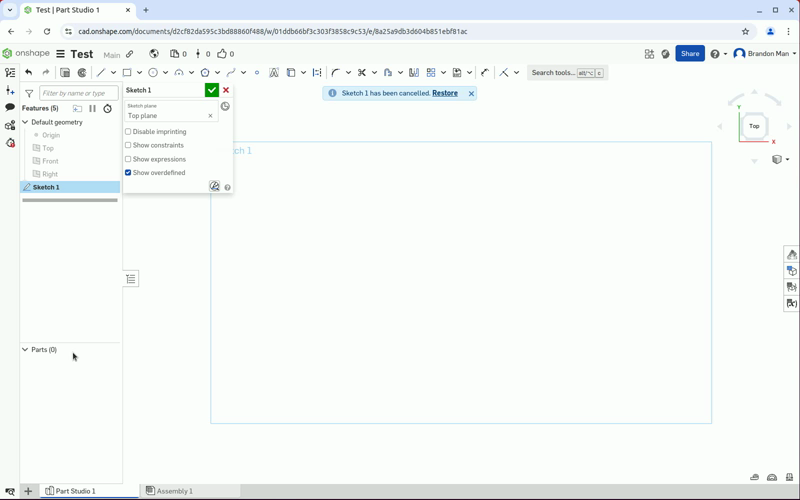
key(y)
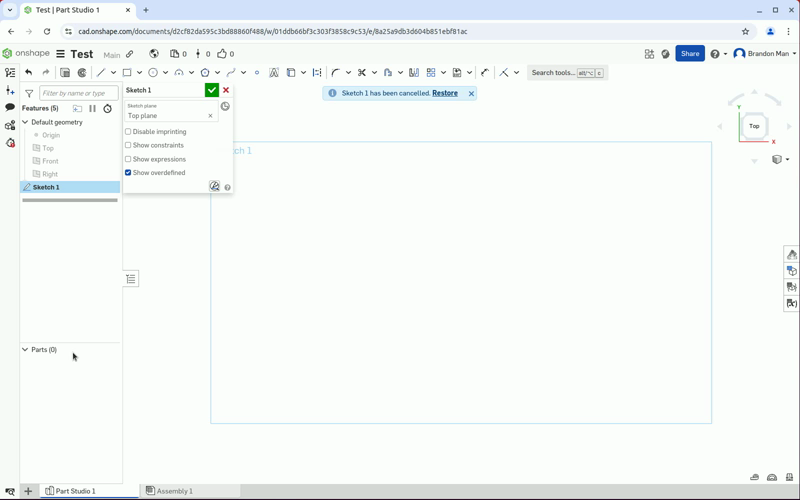
key(l)
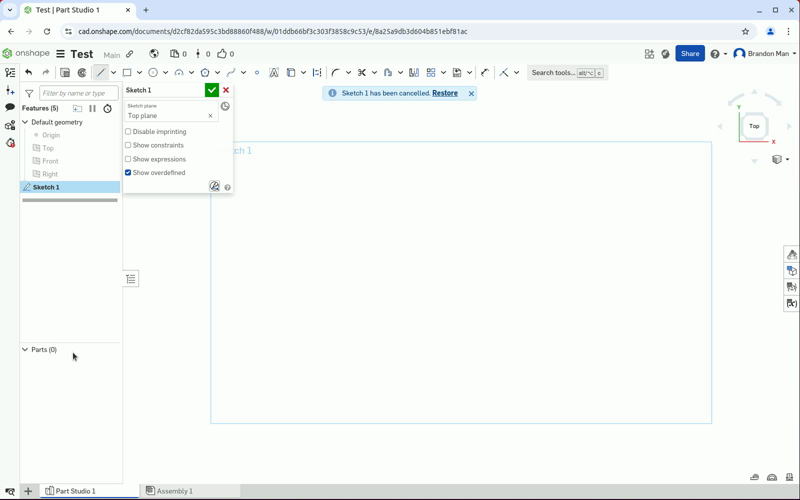
key_down(shift)
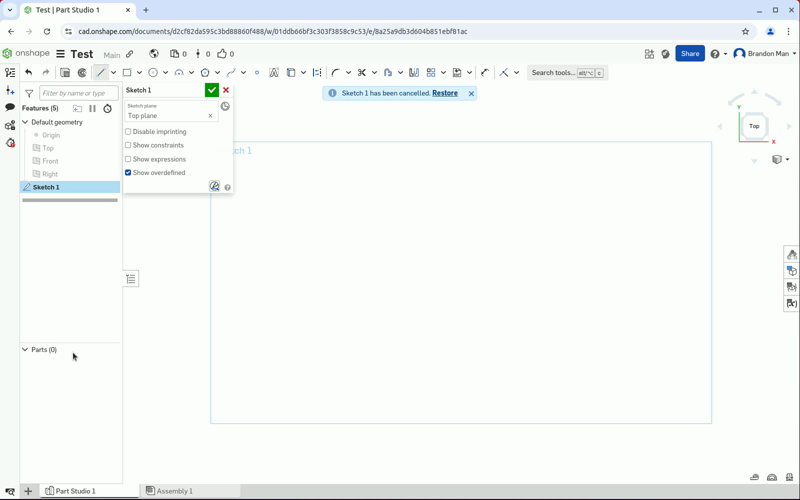
mouse_move(460, 282)
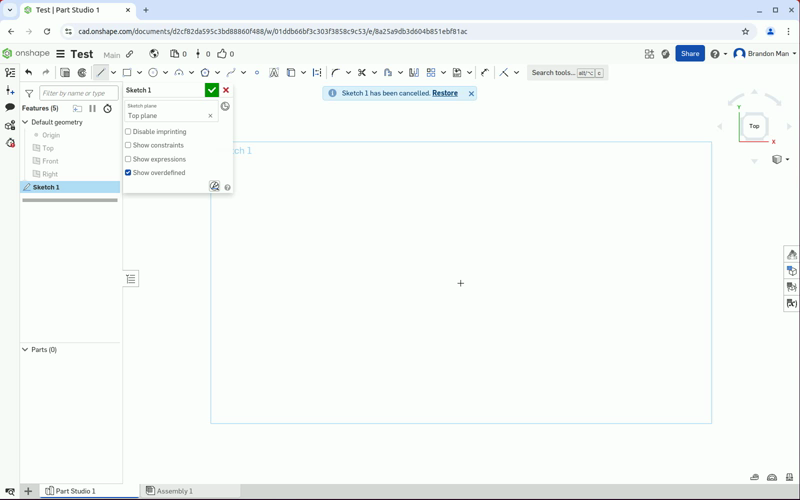
click(460, 282)
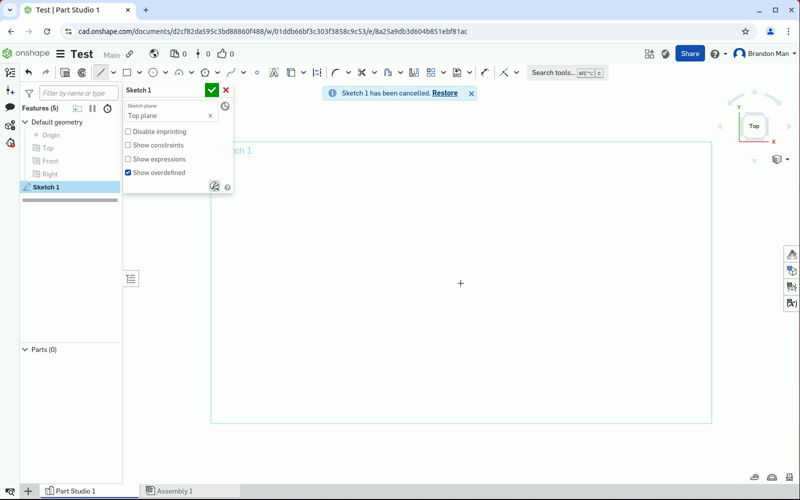
key_up(shift)
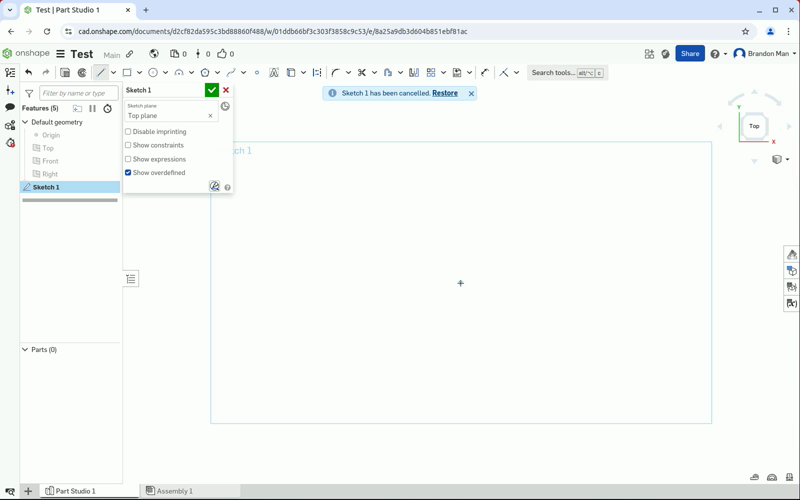
key_down(shift)
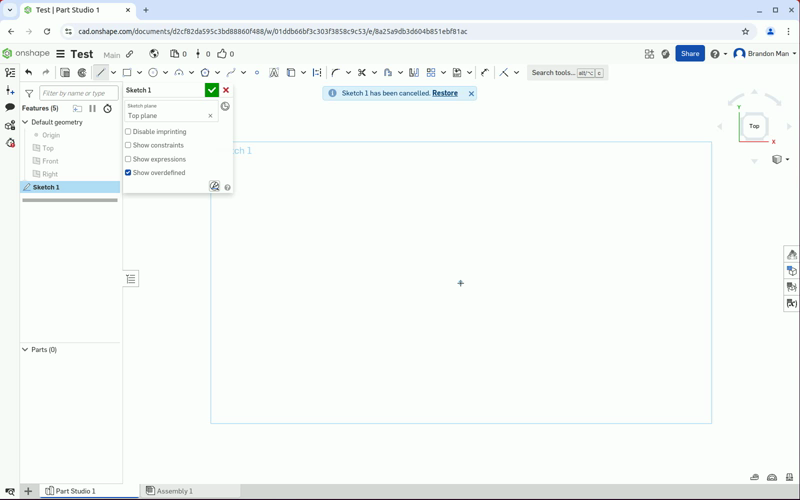
mouse_move(573, 282)
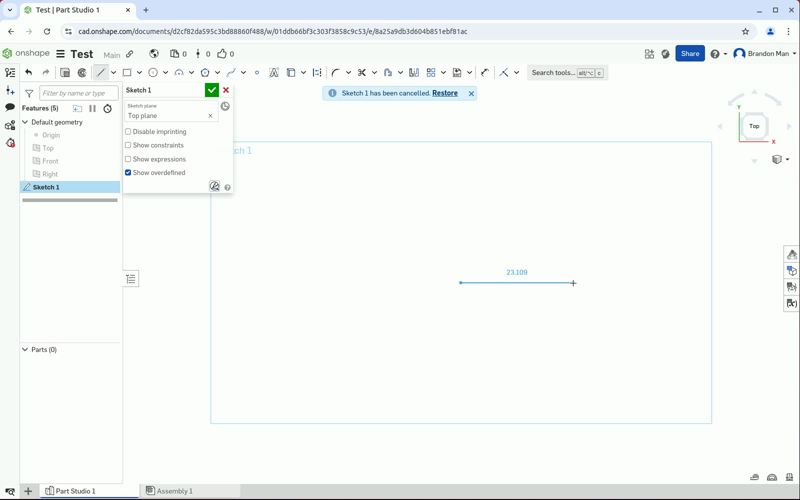
click(573, 282)
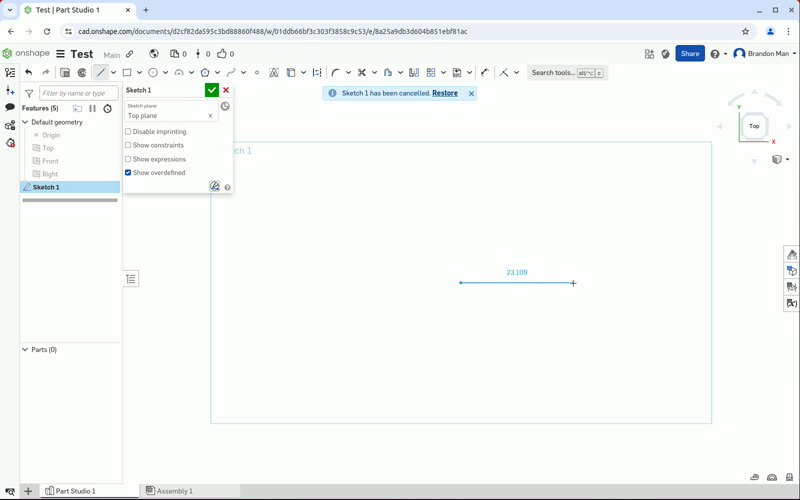
key_up(shift)
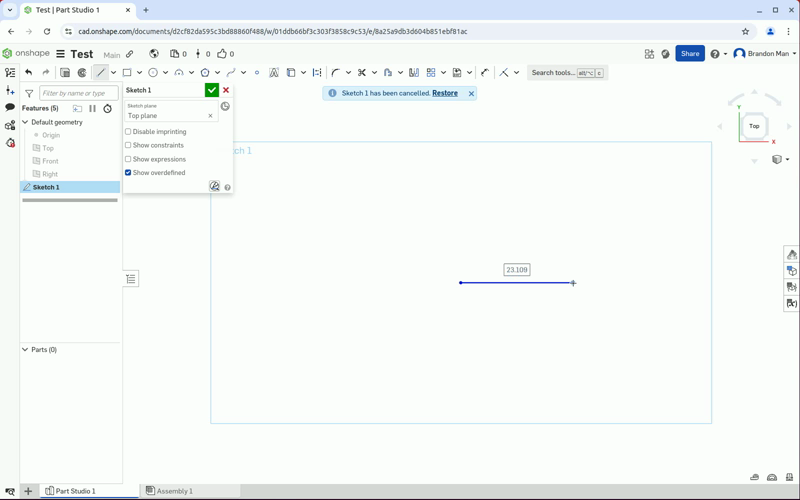
key_down(shift)
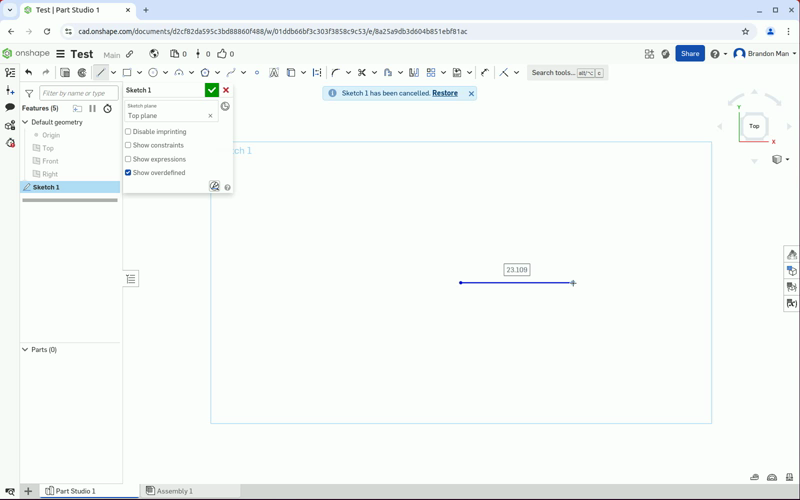
mouse_move(589, 282)
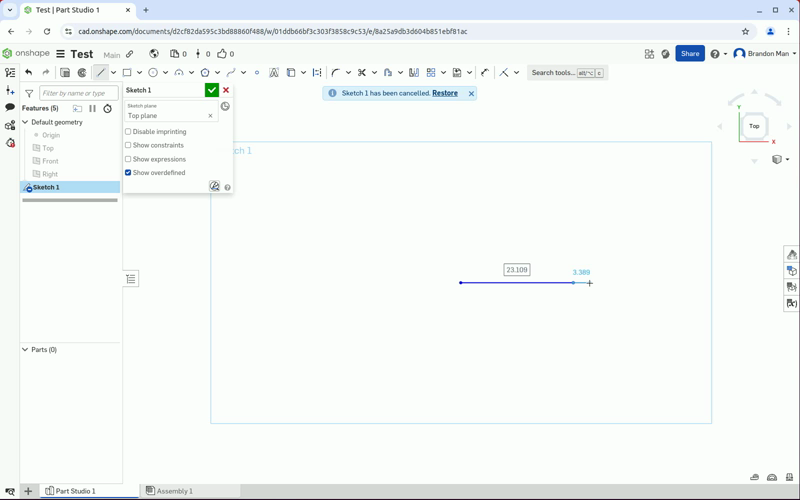
mouse_move(573, 230)
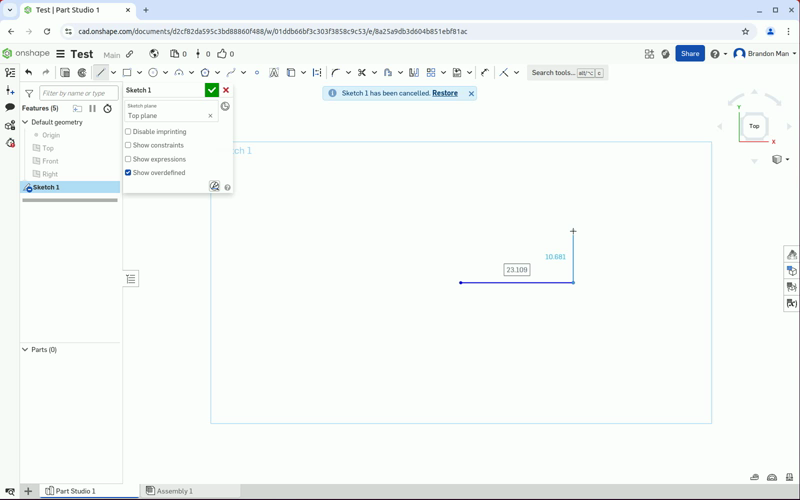
click(573, 230)
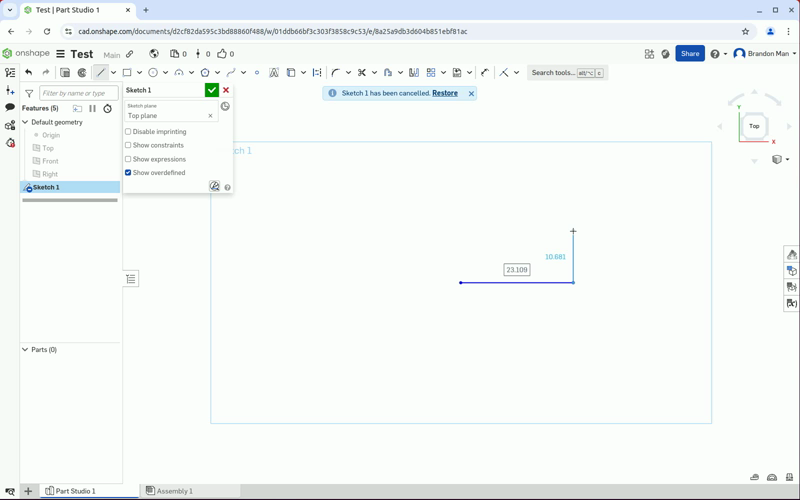
key_up(shift)
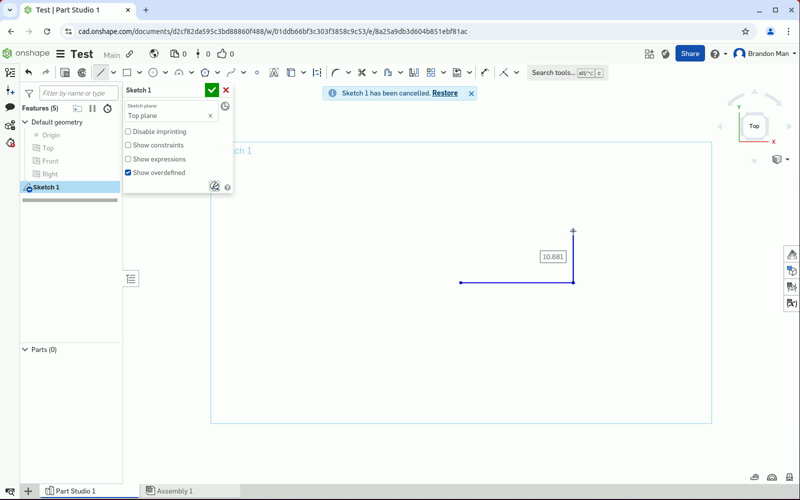
key_down(shift)
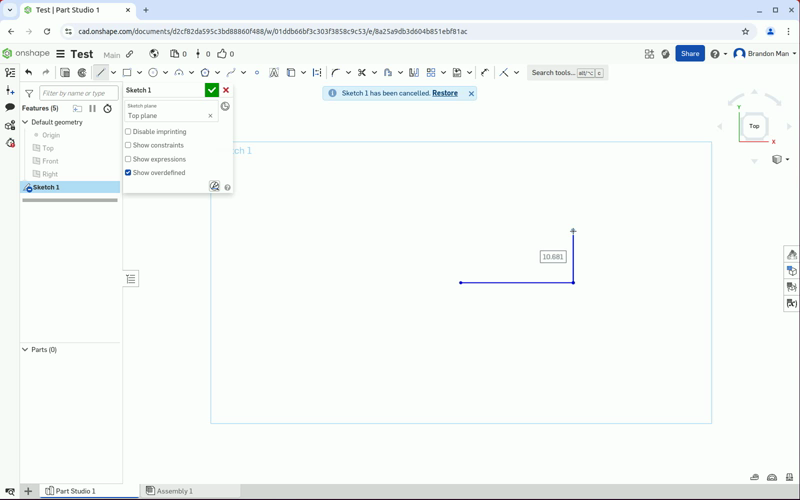
mouse_move(460, 230)
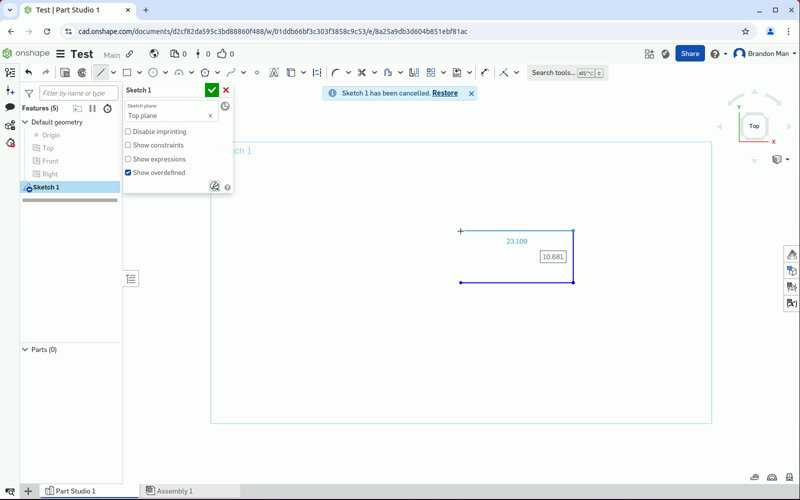
click(460, 230)
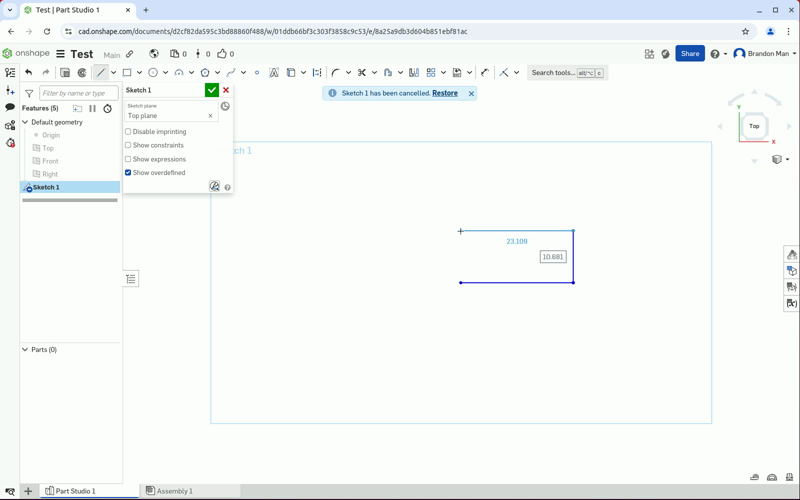
key_up(shift)
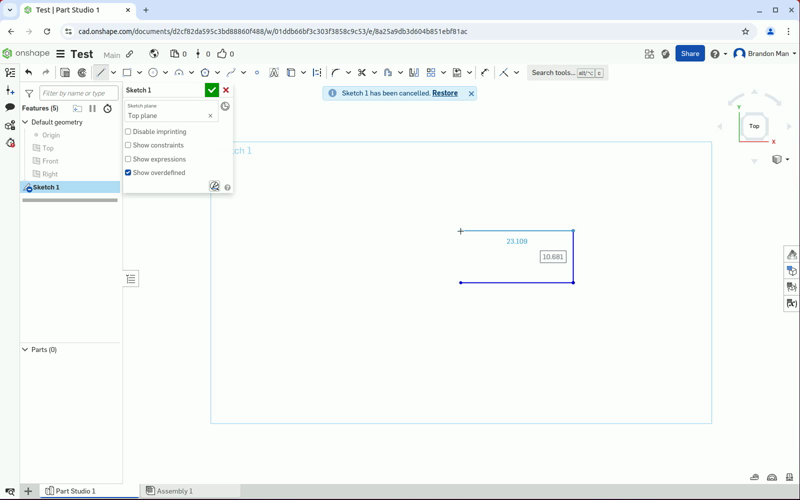
mouse_move(490, 230)
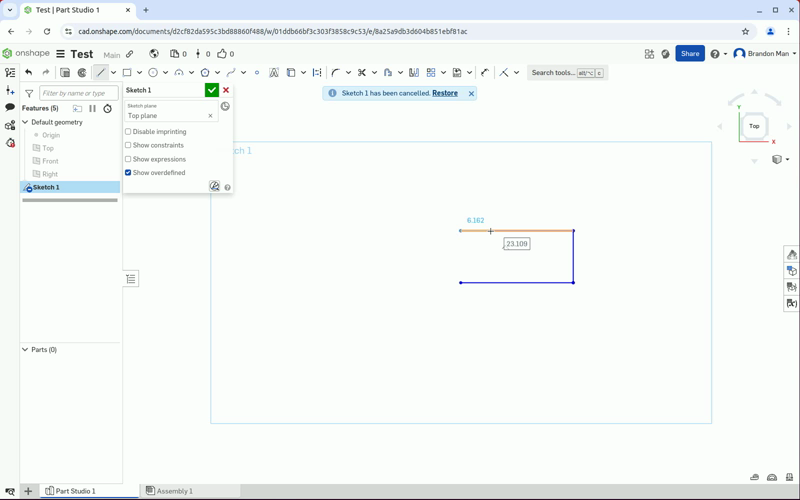
key_down(shift)
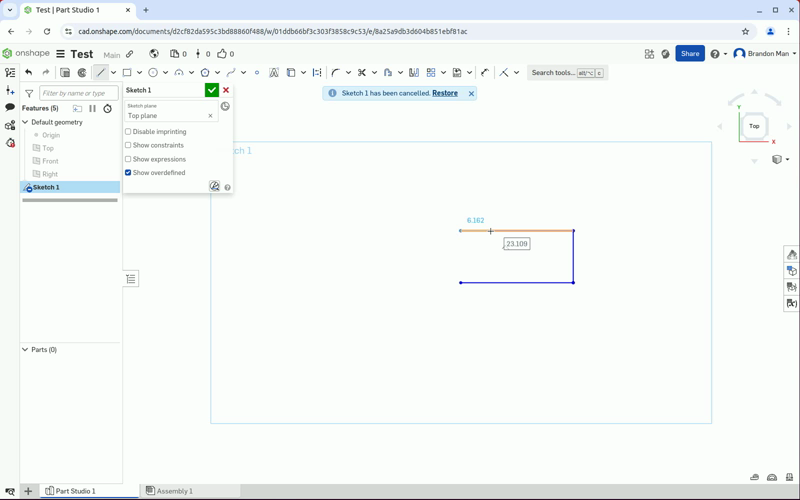
mouse_move(460, 282)
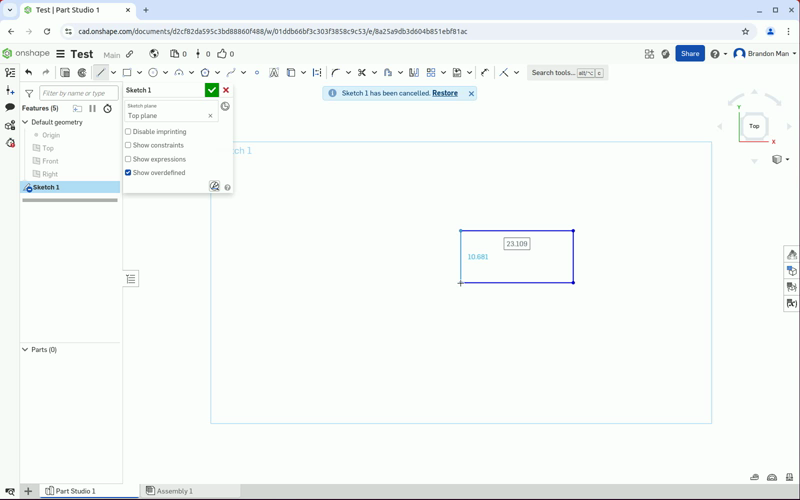
key_up(shift)
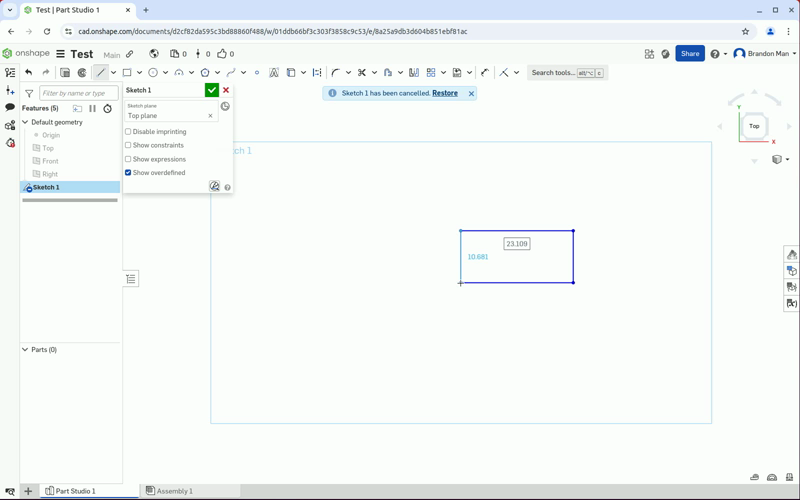
click(460, 282)
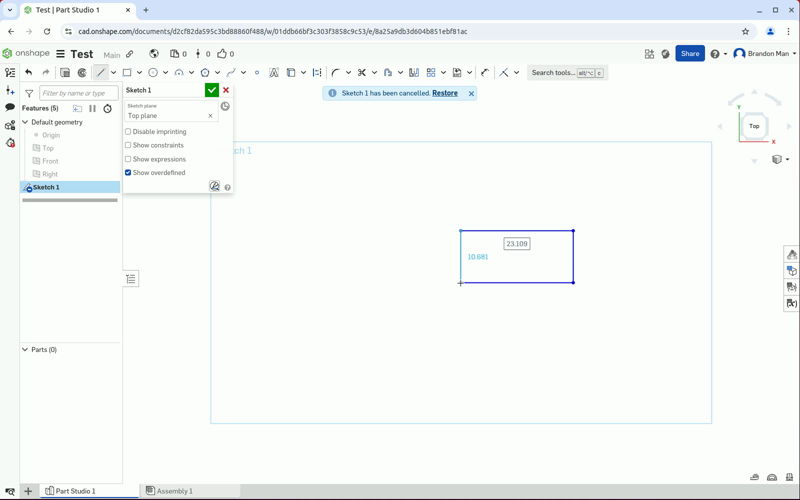
key(esc)
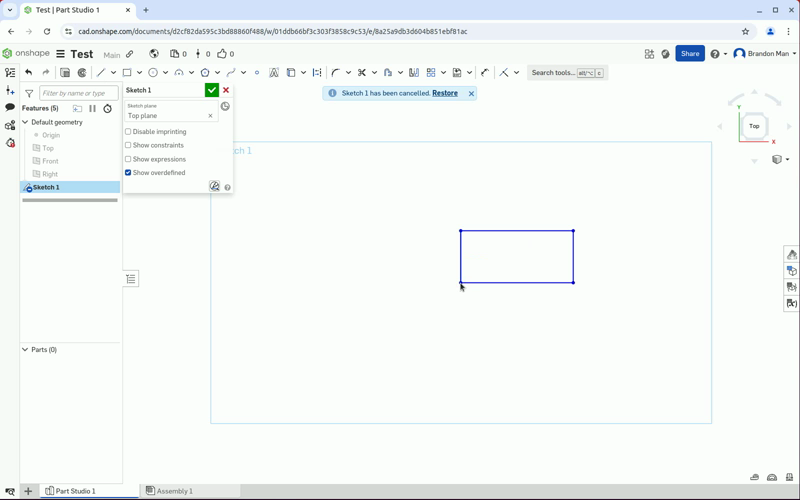
mouse_move(500, 235)
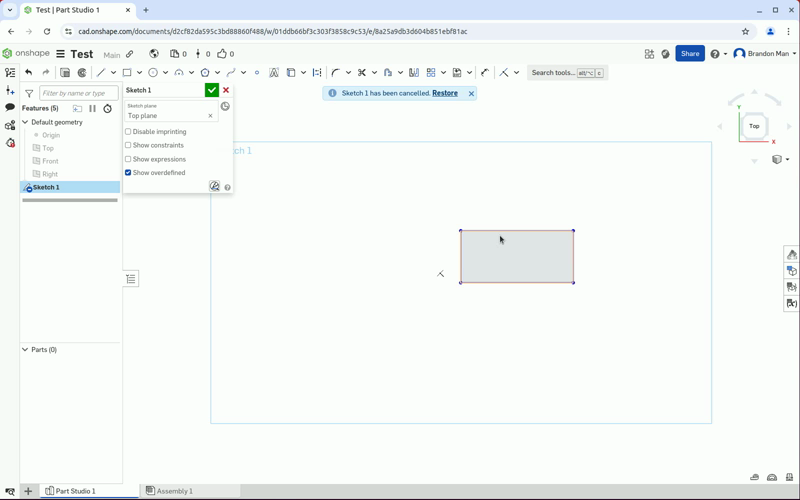
click(500, 235)
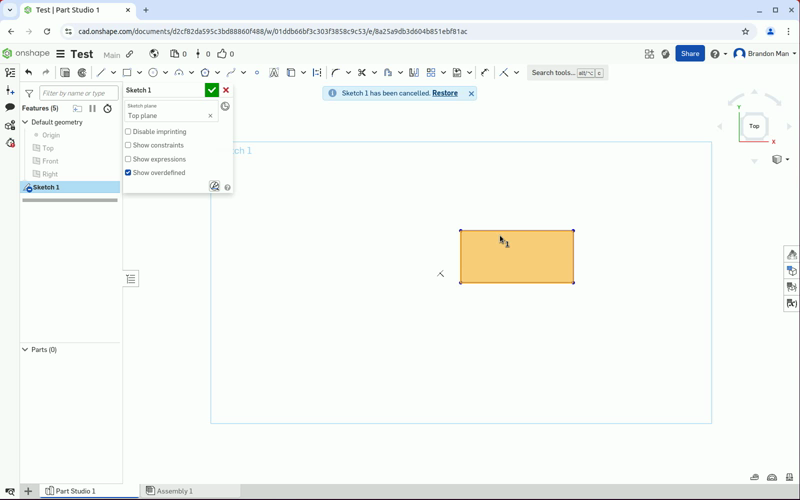
mouse_move(73, 352)
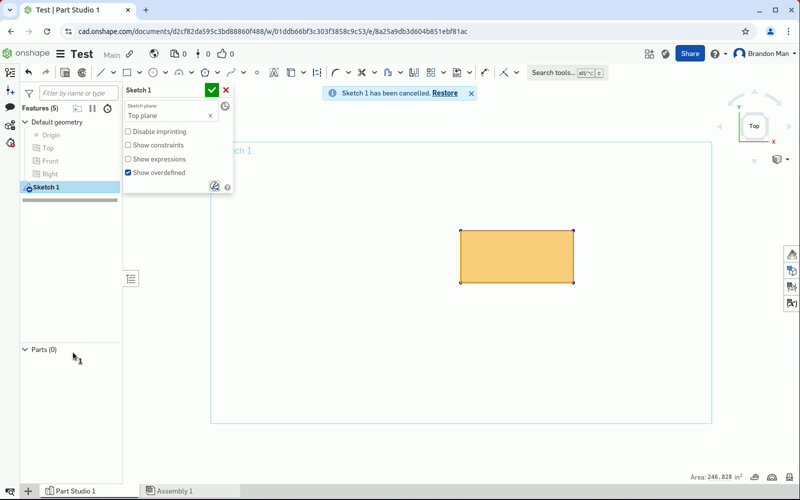
key(shift+y)
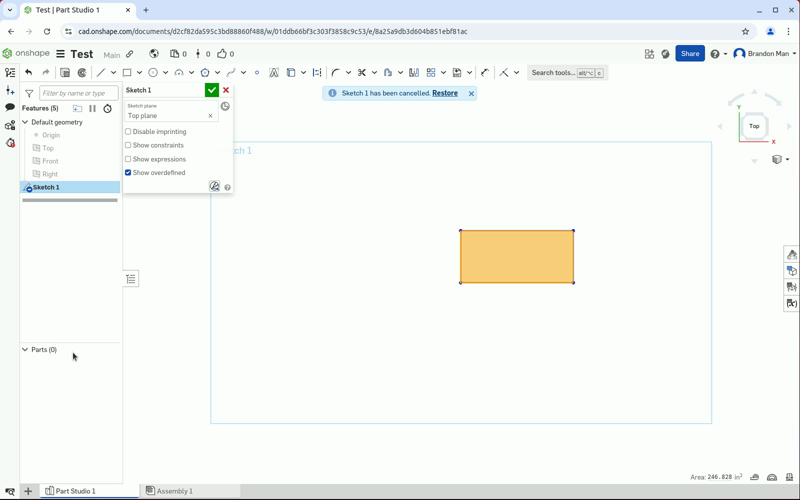
key(shift+e)
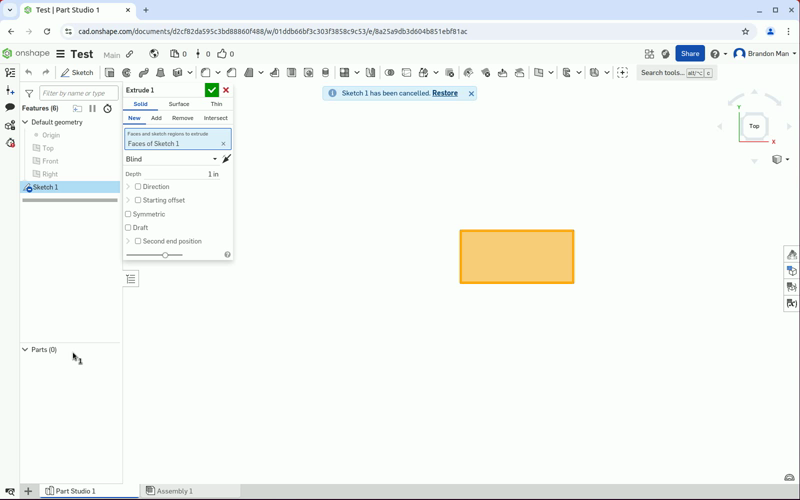
mouse_move(143, 106)
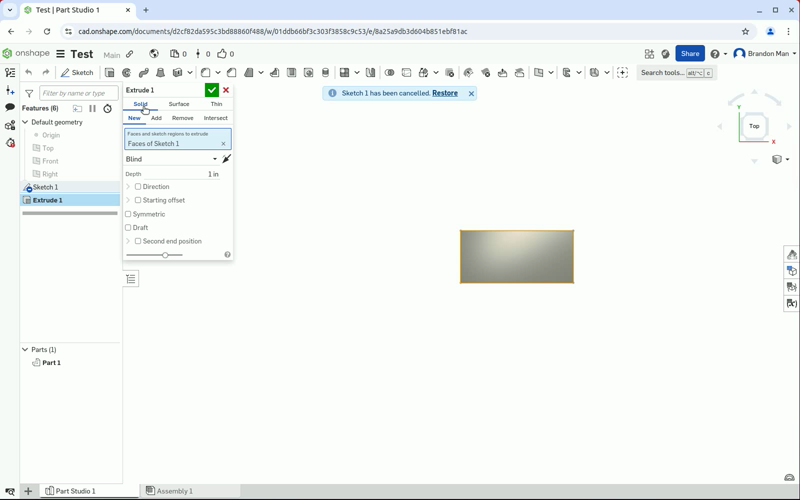
click(143, 106)
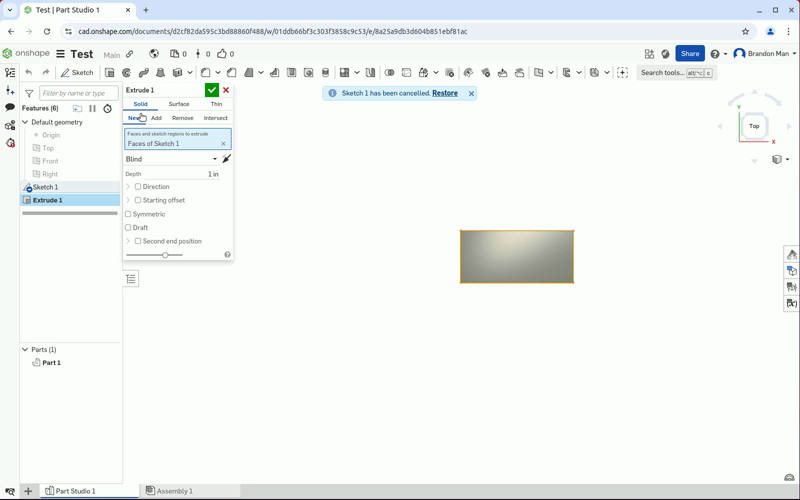
mouse_move(137, 120)
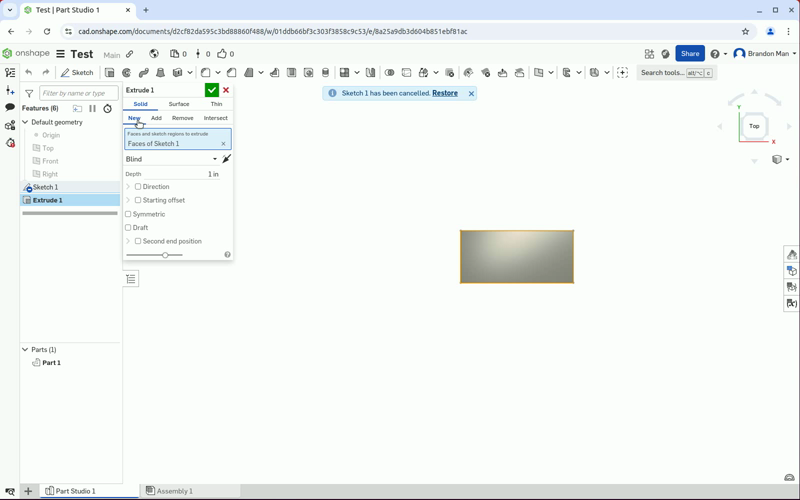
click(137, 120)
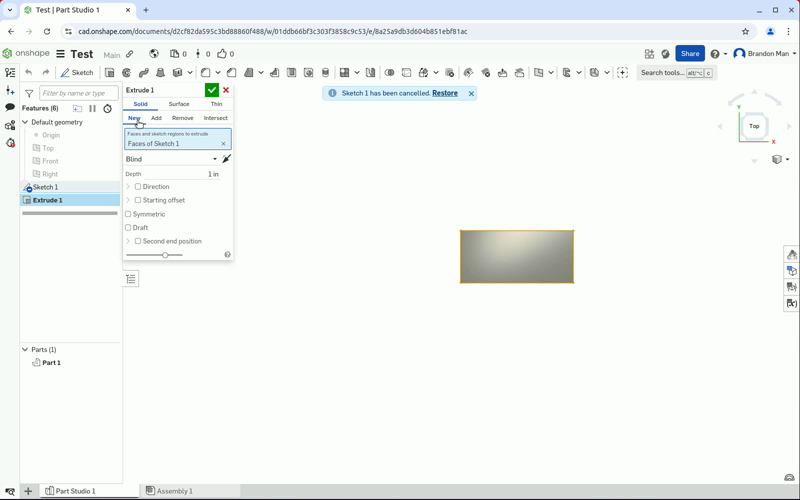
key(tab, 4)
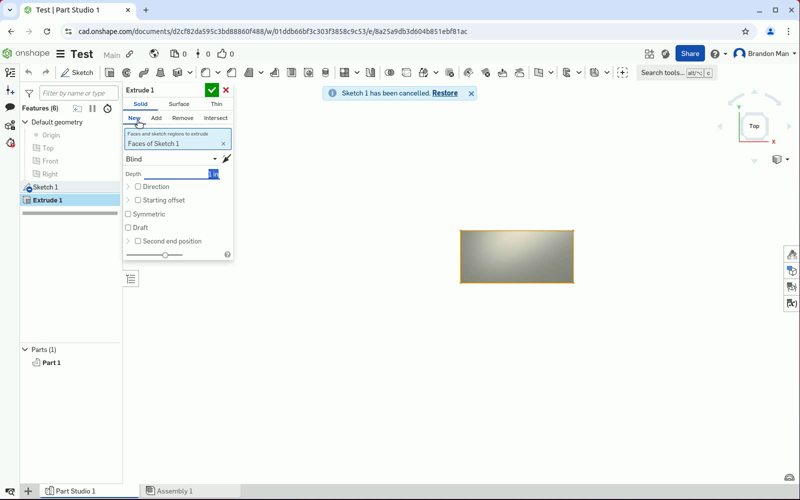
text(0.722)
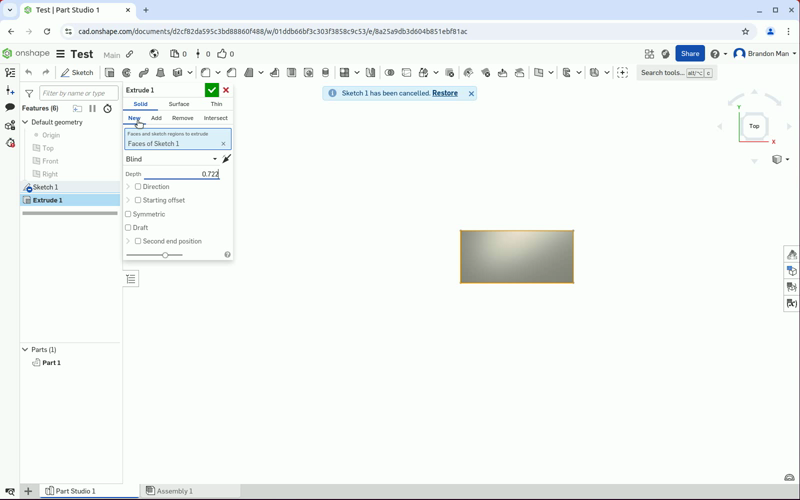
key(enter)
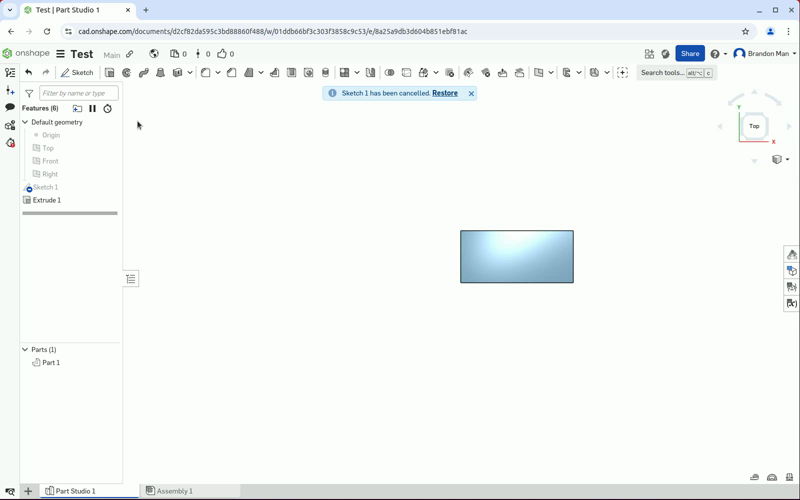
key(shift+h)
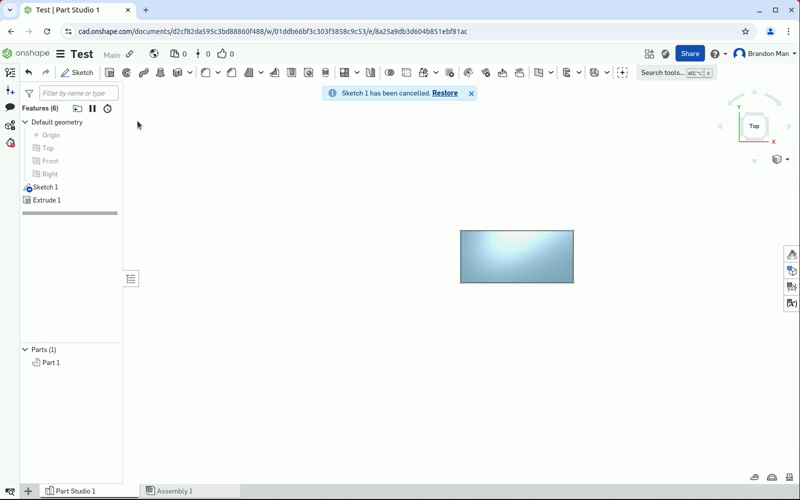
key(shift+h)
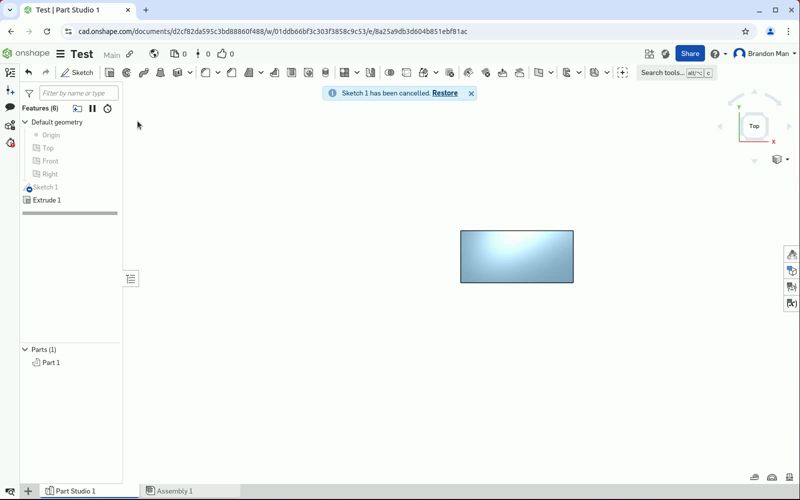
mouse_move(73, 189)
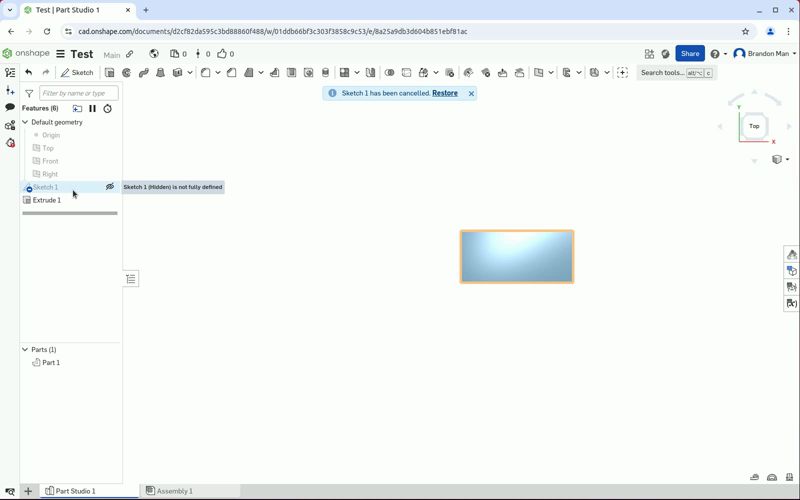
click(73, 189)
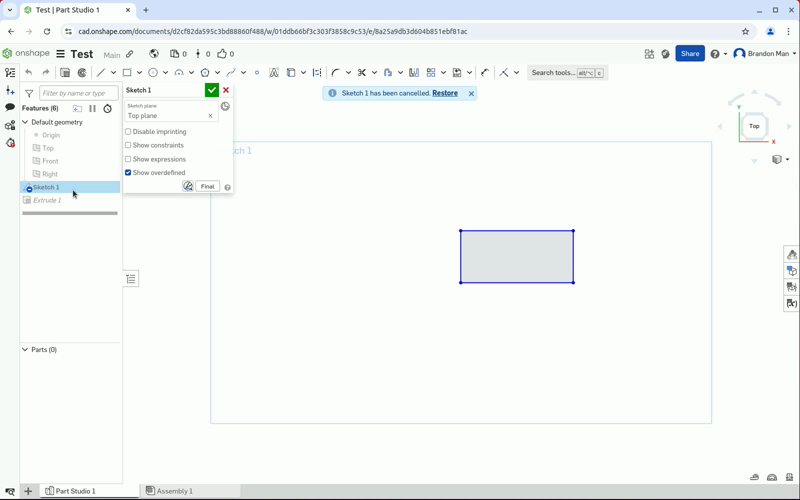
mouse_move(229, 92)
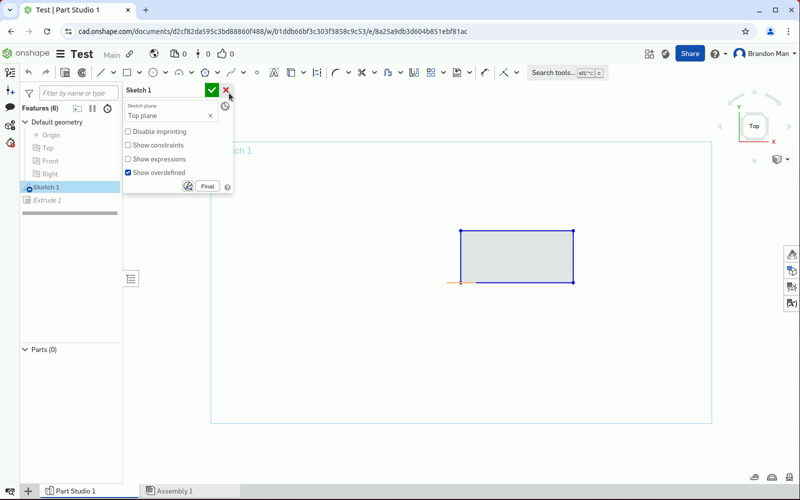
click(229, 92)
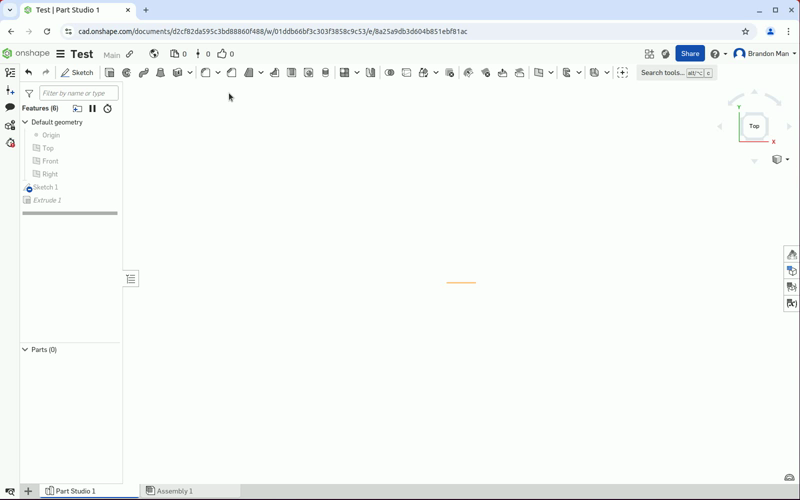
mouse_move(541, 75)
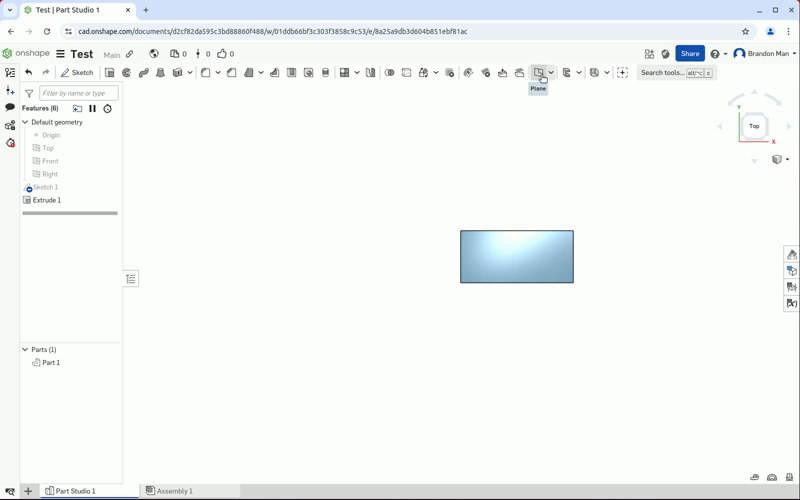
click(541, 75)
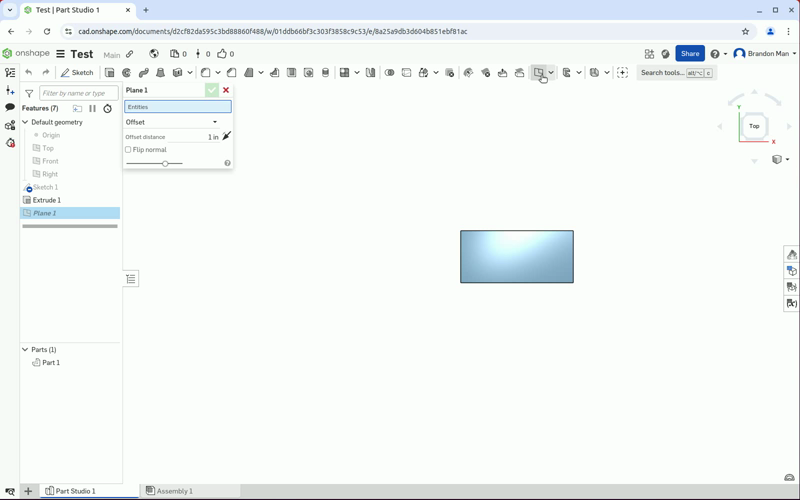
mouse_move(73, 150)
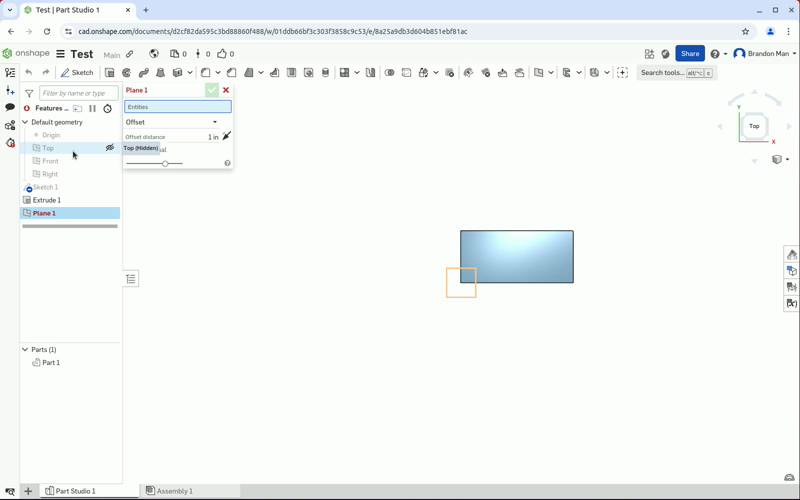
click(73, 150)
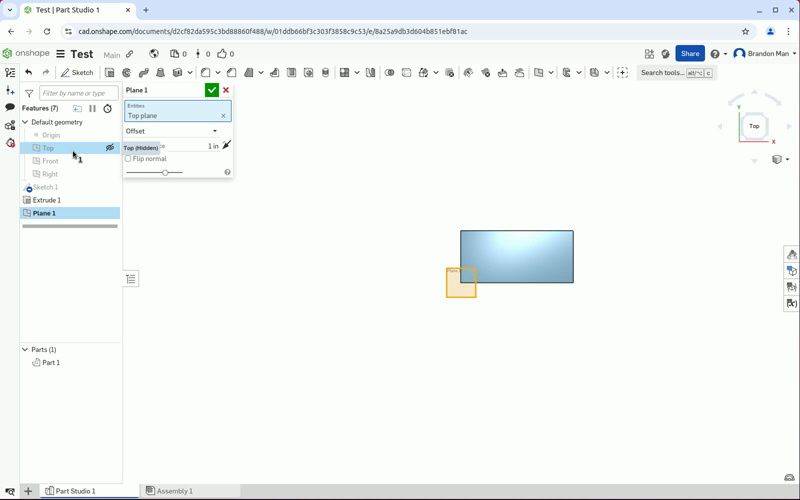
key(tab, 2)
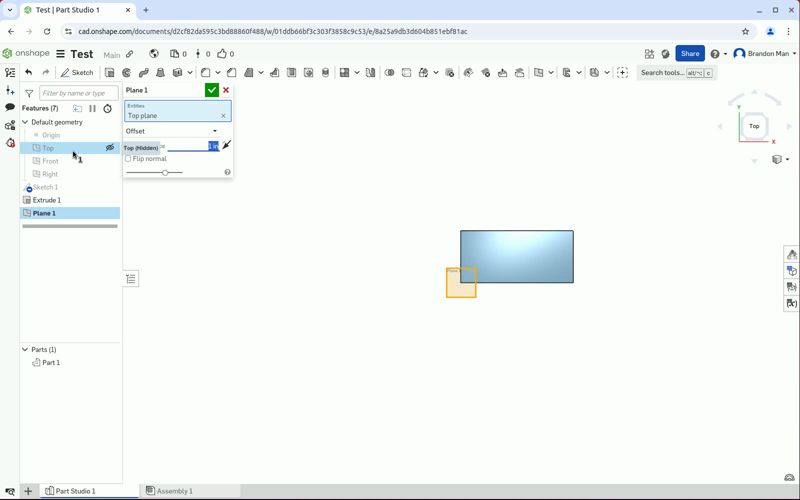
text(0.709)
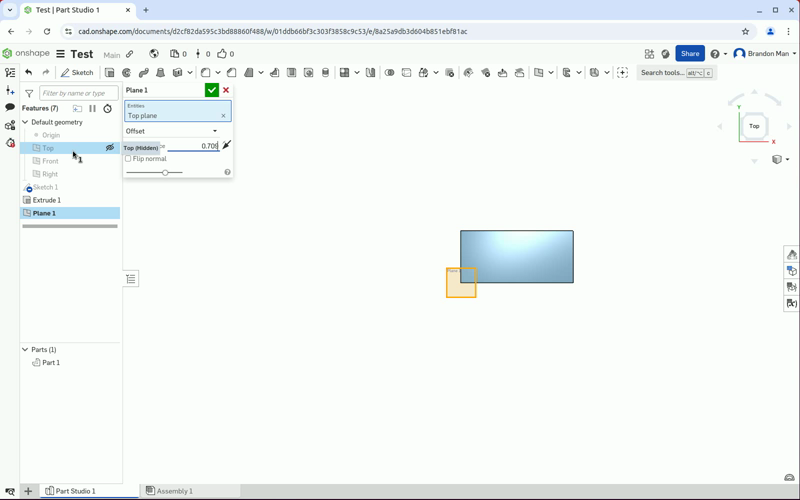
key(enter, 2)
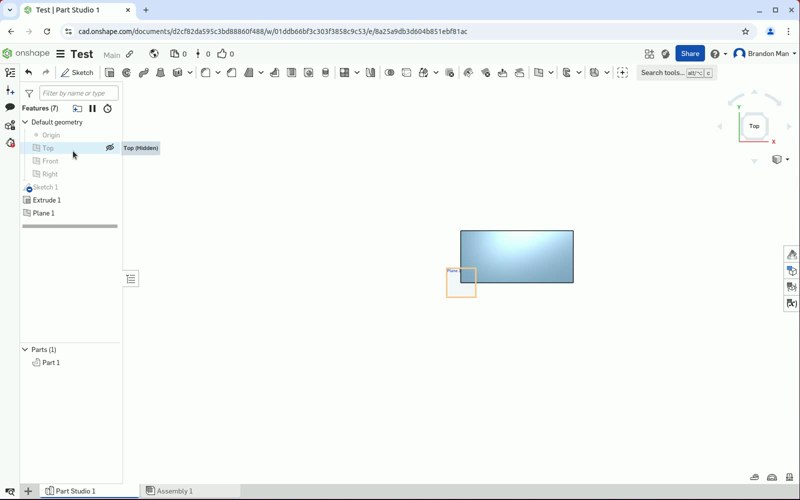
key(shift+s)
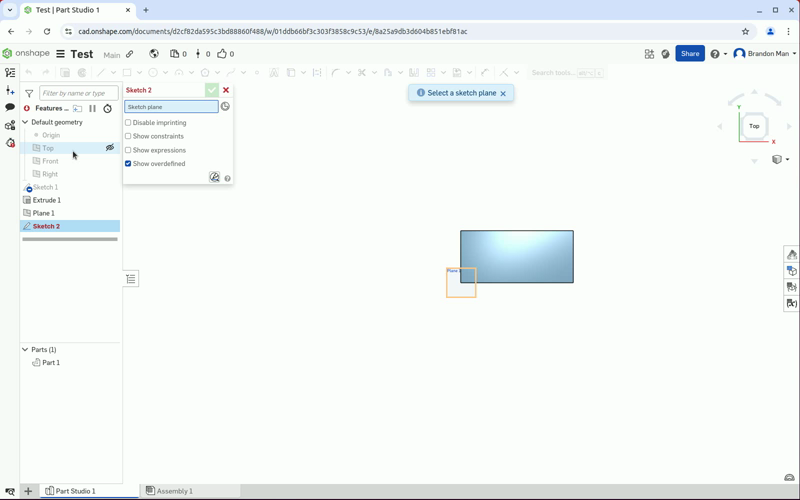
mouse_move(73, 215)
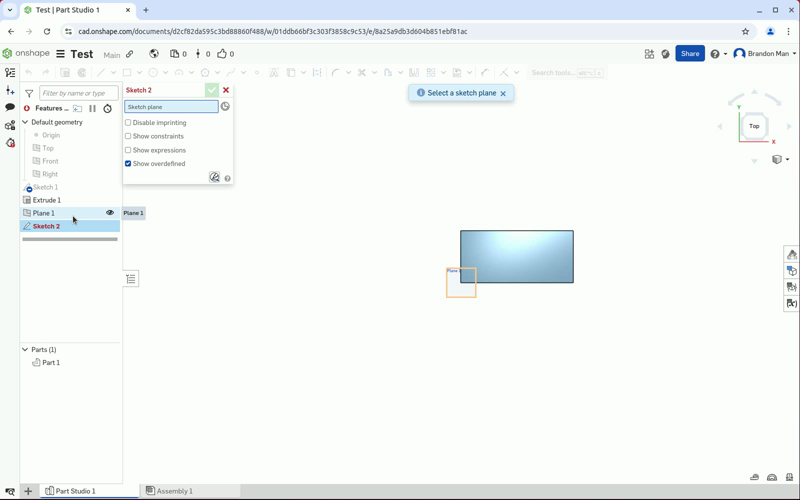
click(73, 215)
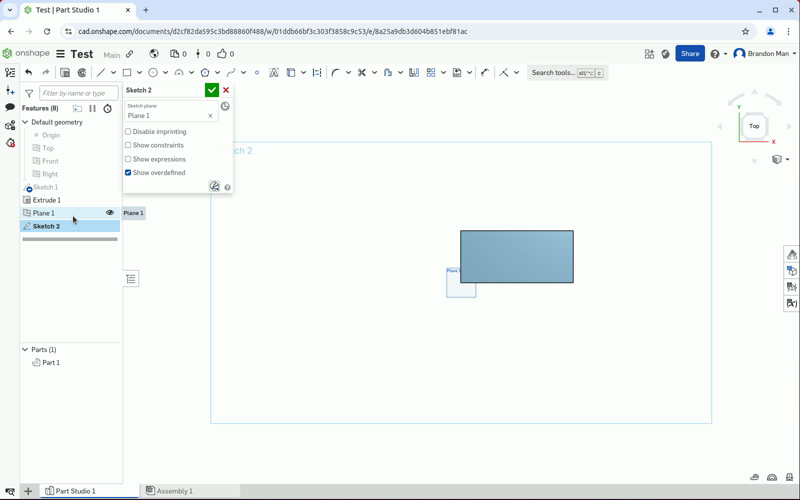
mouse_move(73, 352)
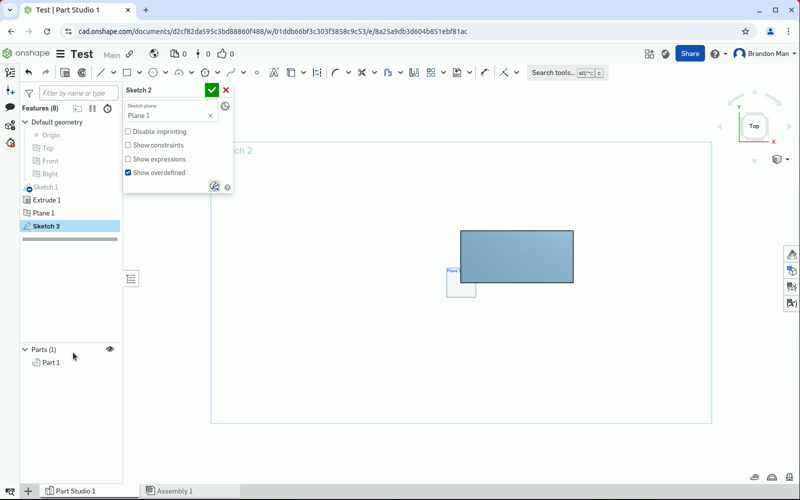
key(y)
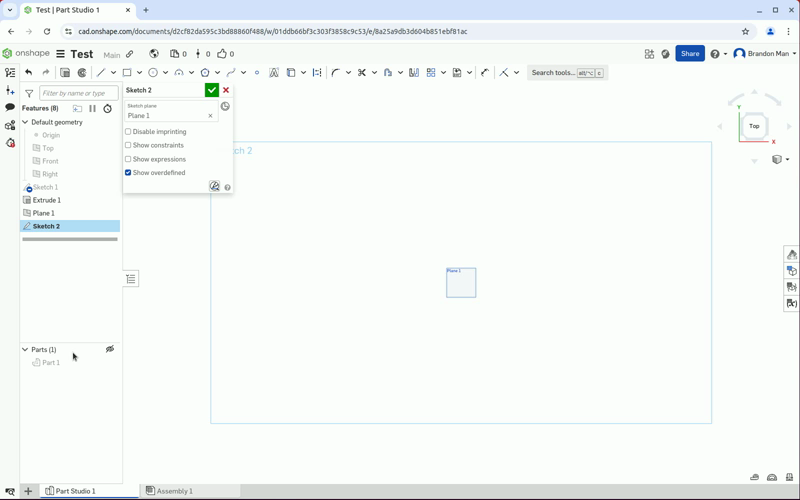
key(l)
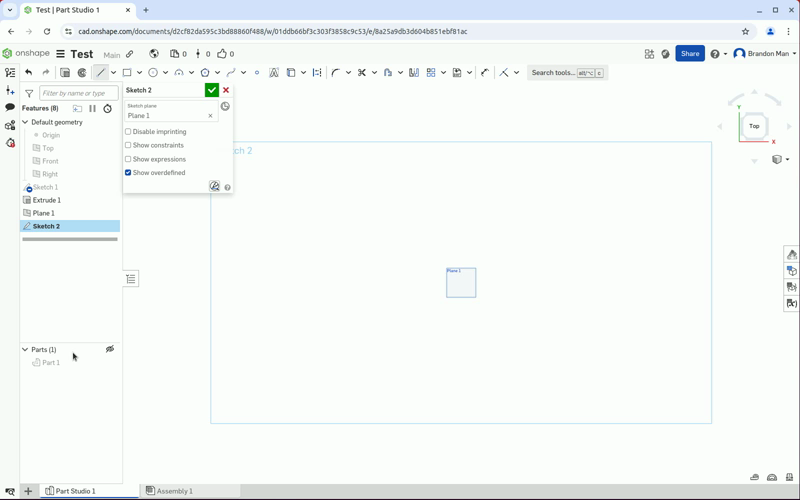
key_down(shift)
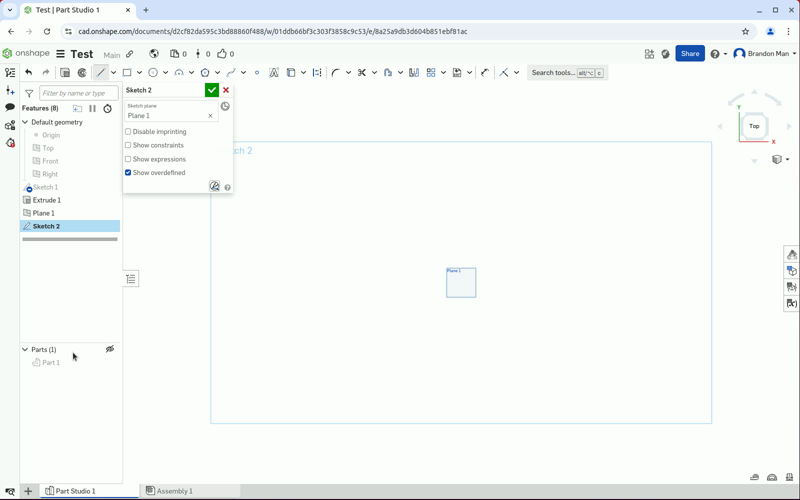
mouse_move(460, 282)
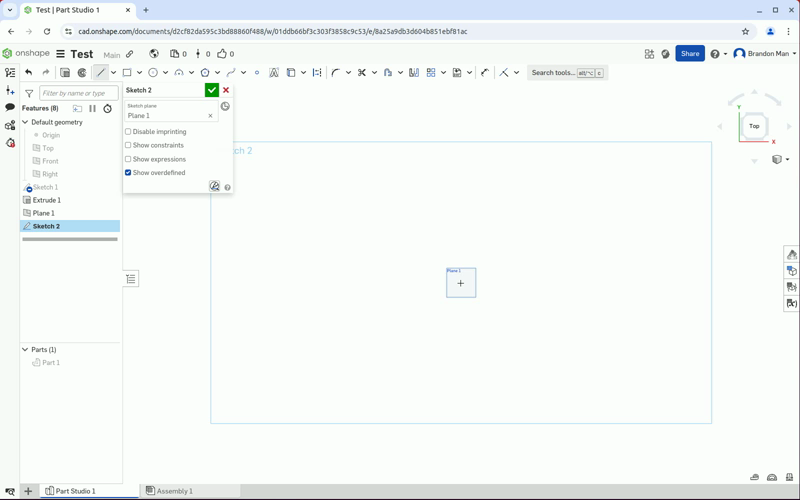
click(460, 282)
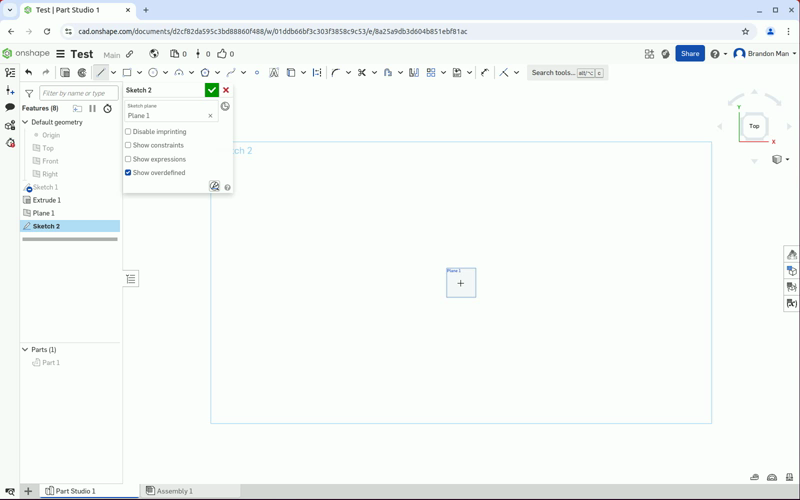
key_up(shift)
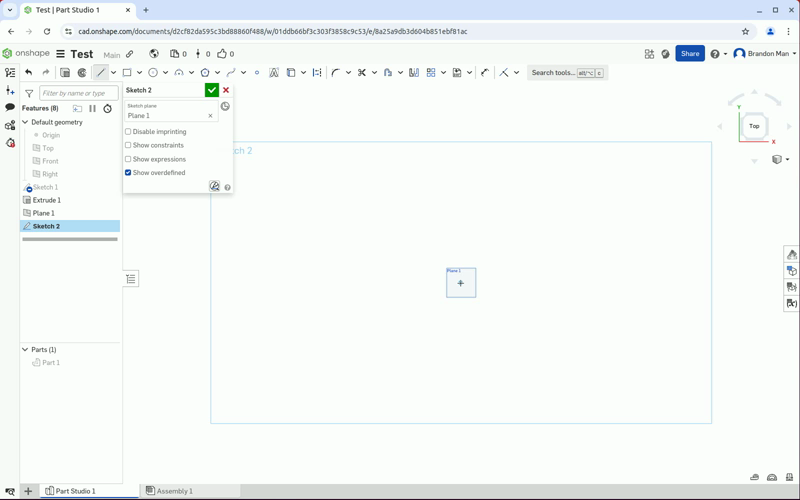
key_down(shift)
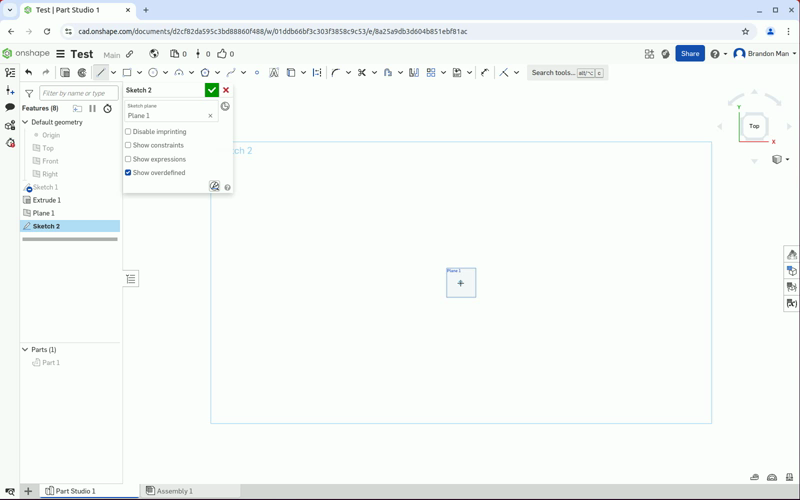
mouse_move(573, 282)
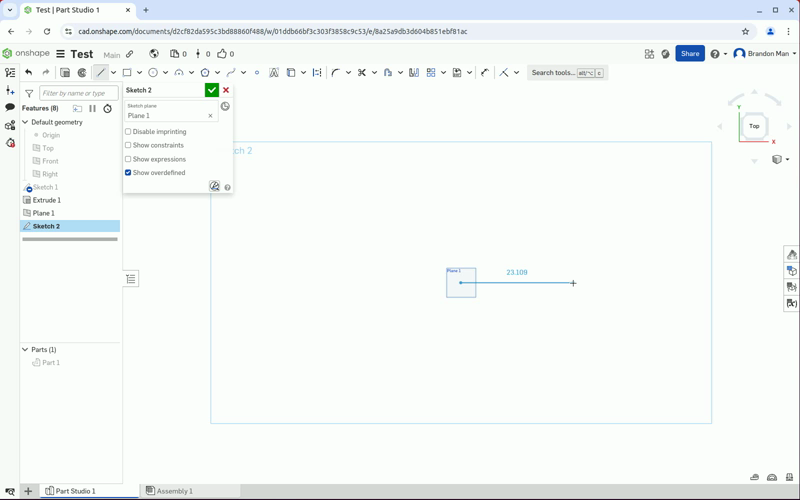
click(573, 282)
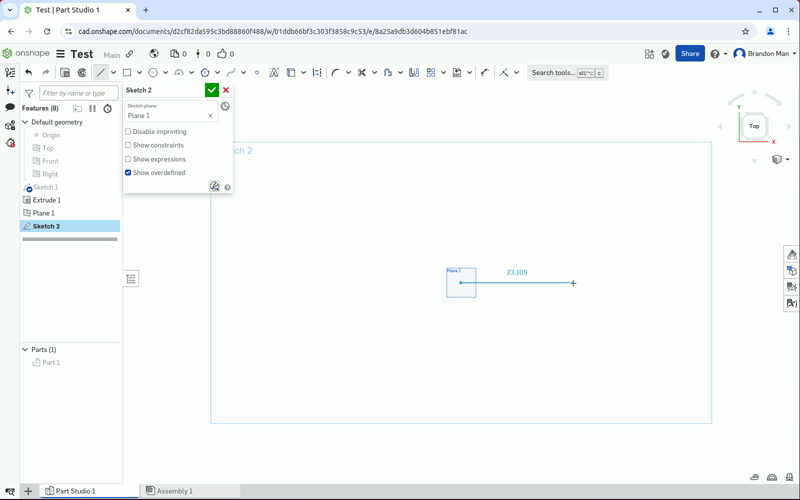
key_up(shift)
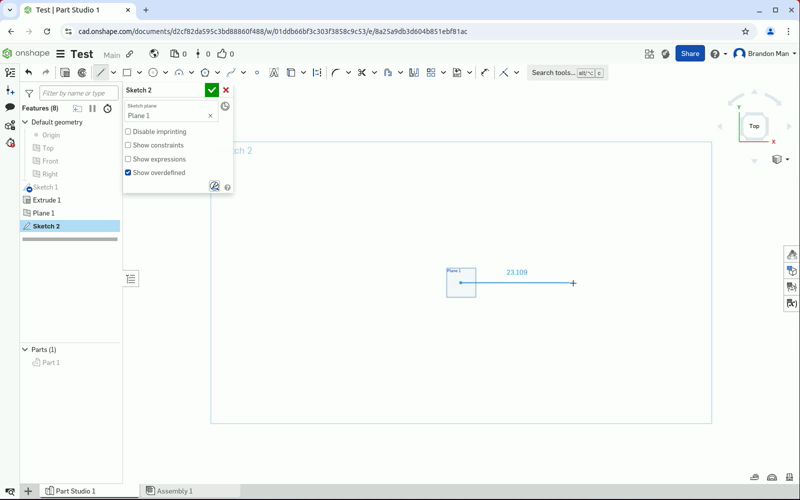
key_down(shift)
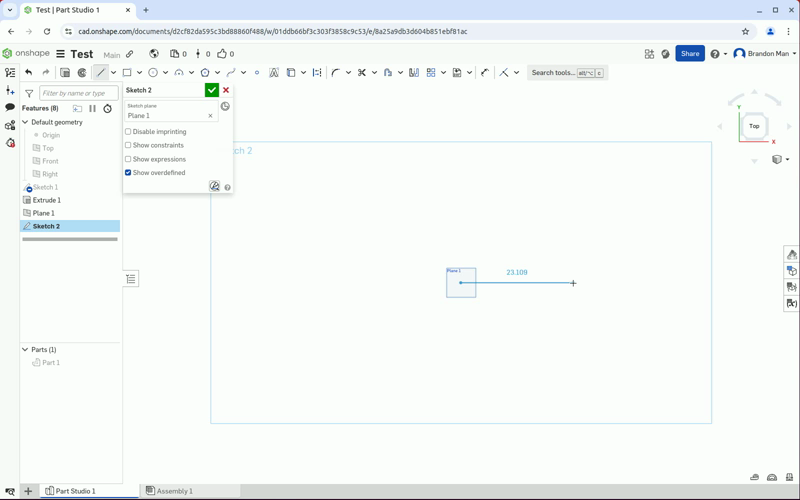
mouse_move(589, 282)
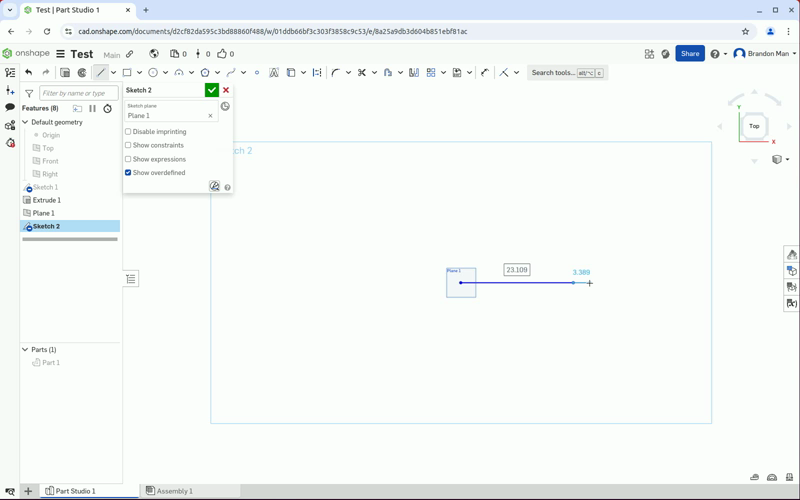
mouse_move(573, 230)
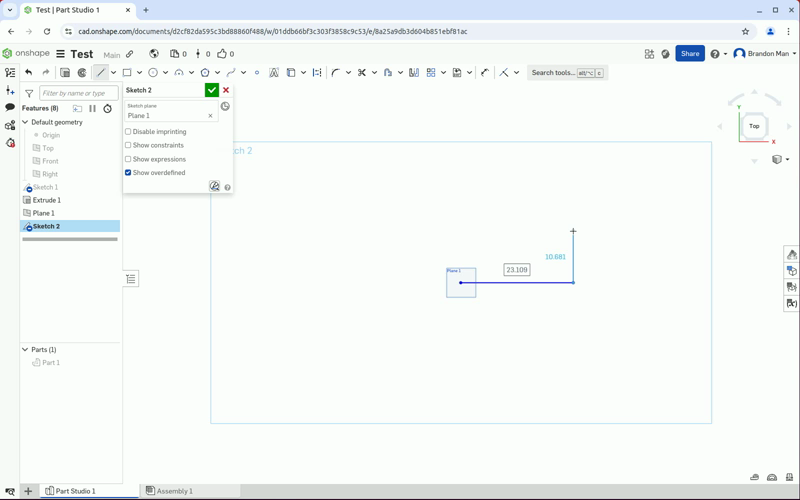
click(573, 230)
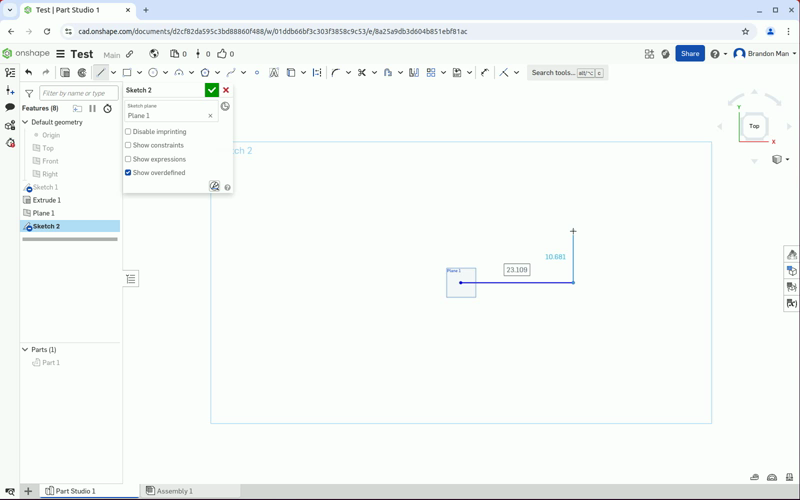
key_up(shift)
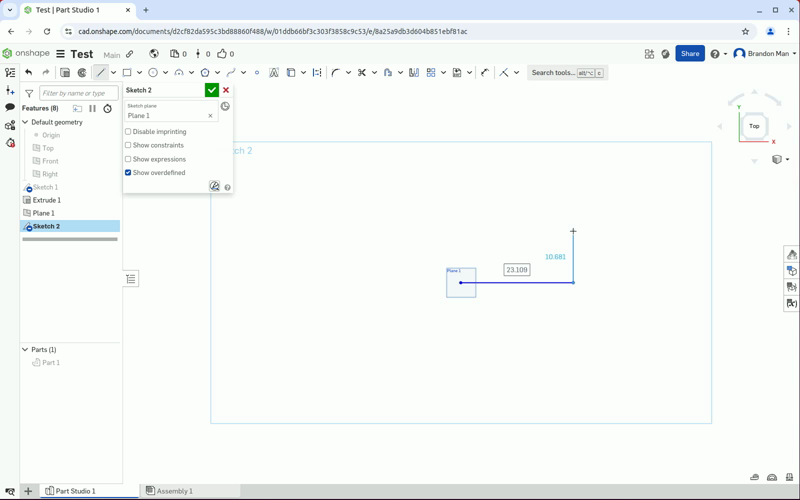
key_down(shift)
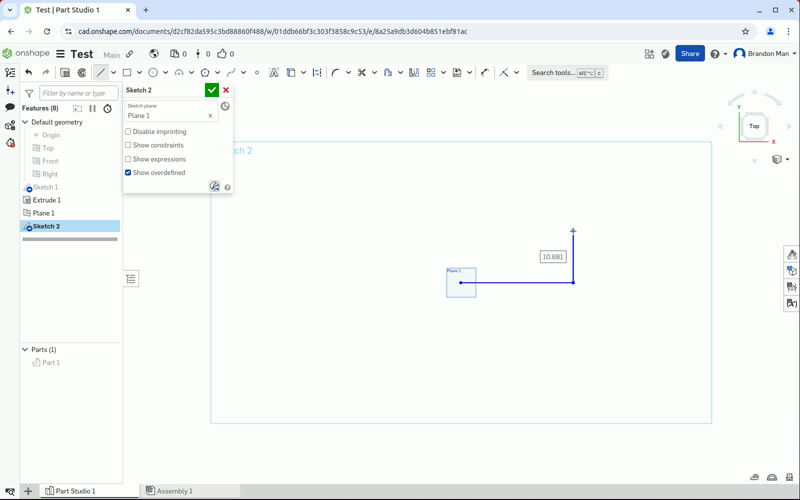
mouse_move(589, 230)
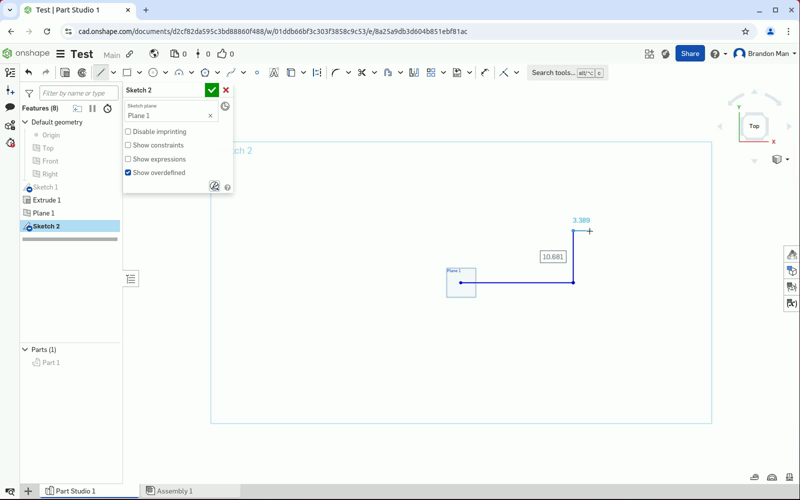
mouse_move(567, 230)
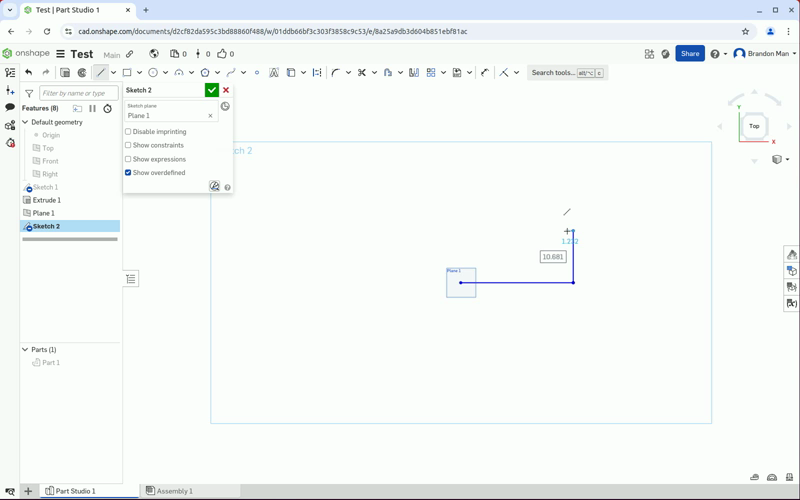
scroll(6)
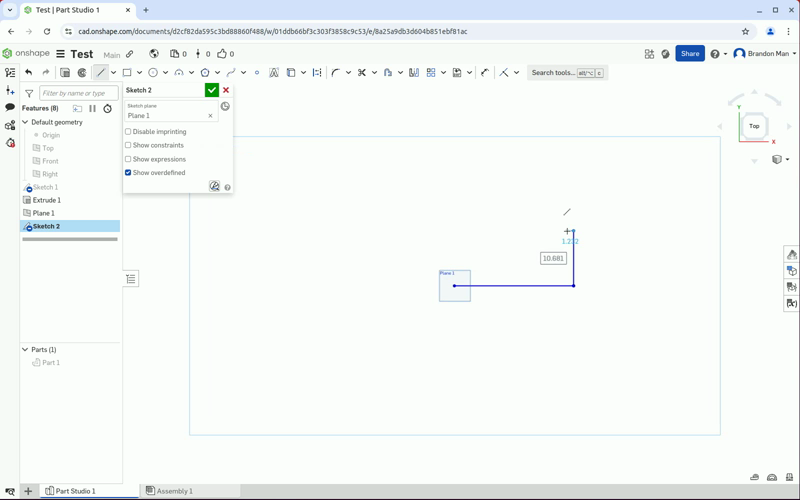
scroll(6)
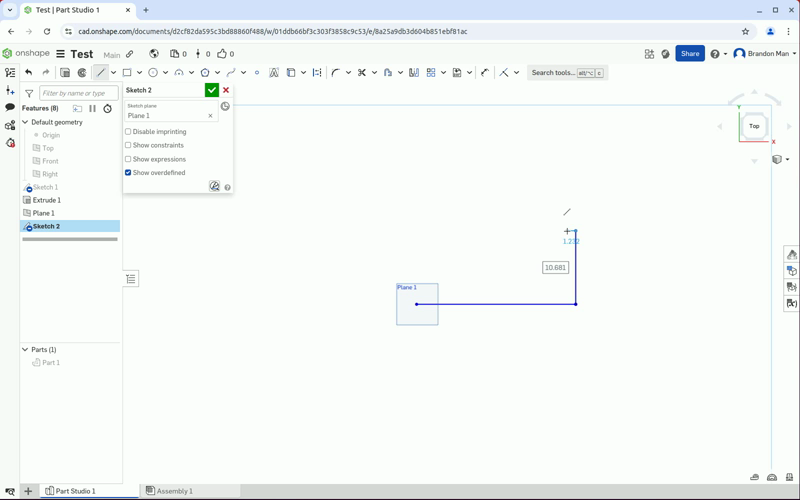
scroll(6)
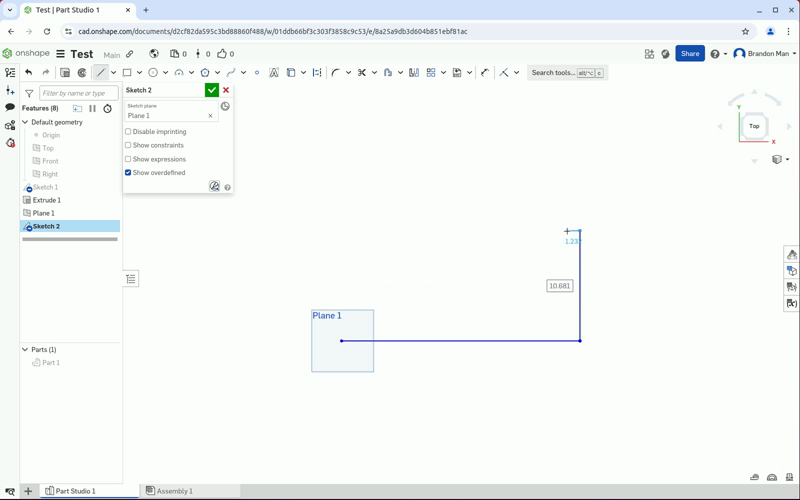
scroll(6)
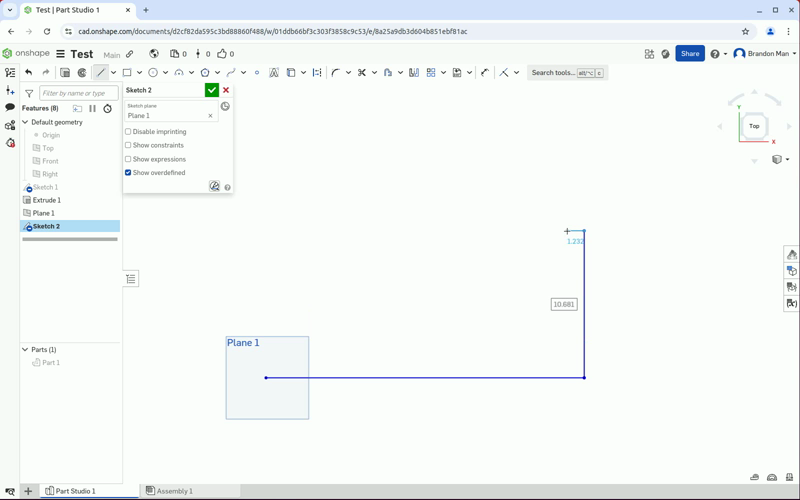
scroll(6)
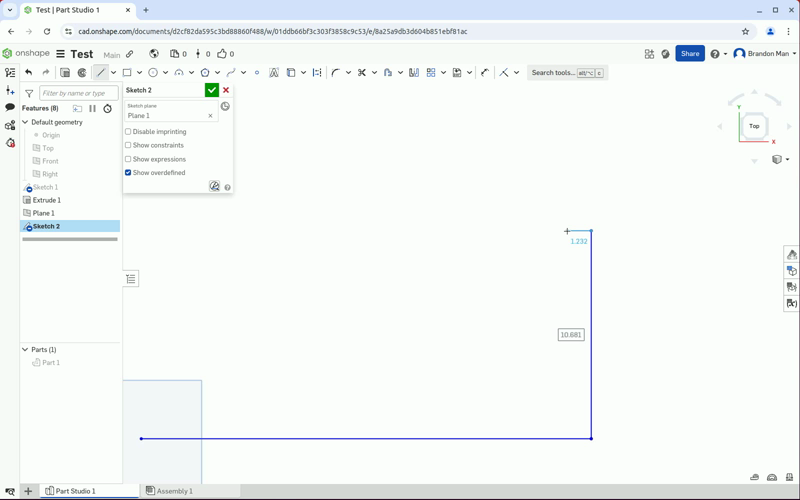
scroll(6)
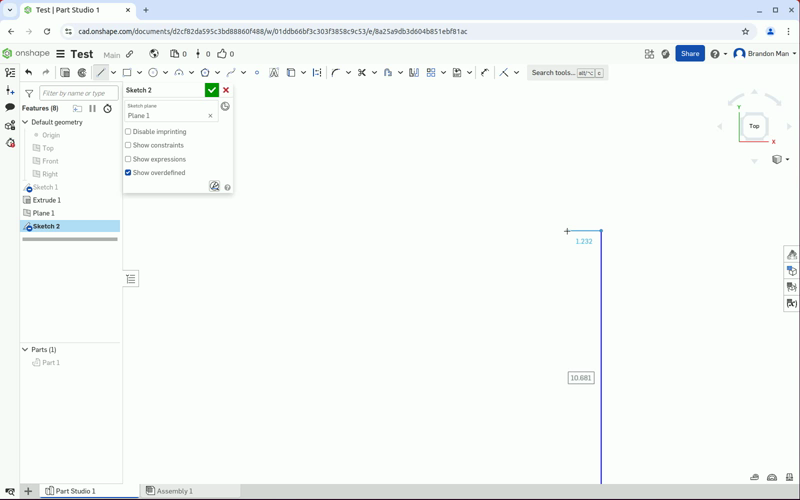
scroll(6)
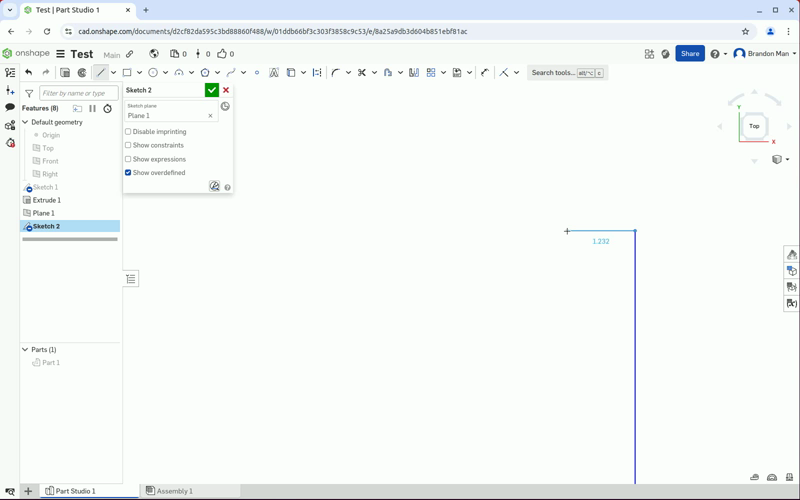
click(567, 230)
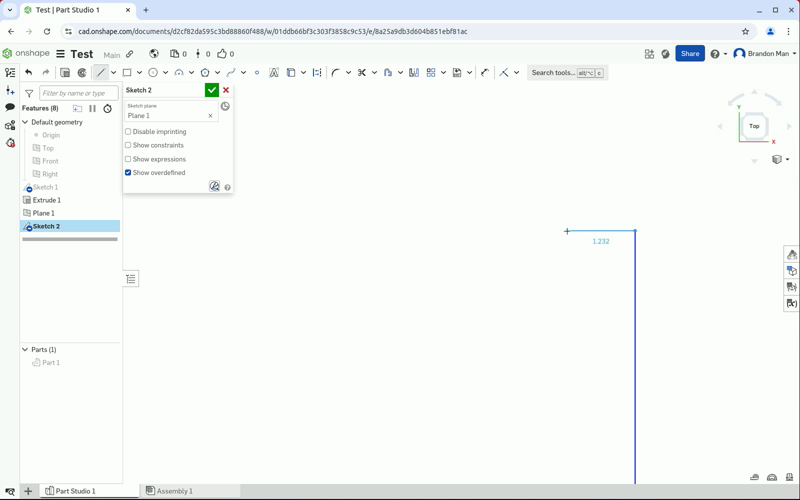
scroll(-6)
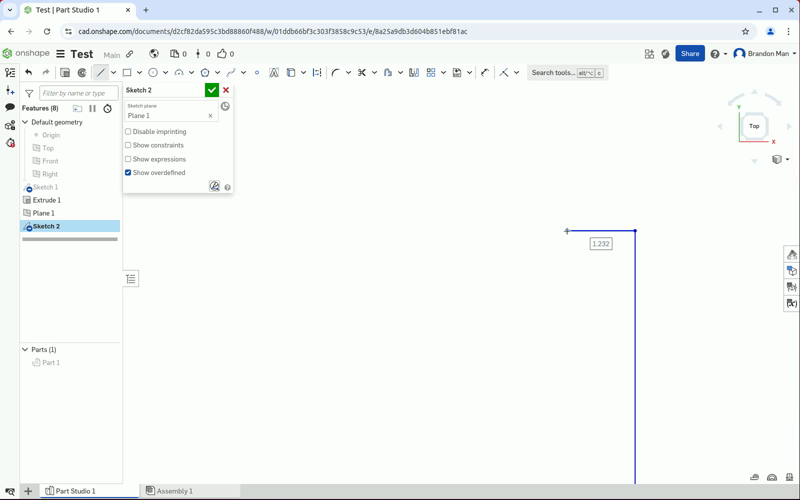
scroll(-6)
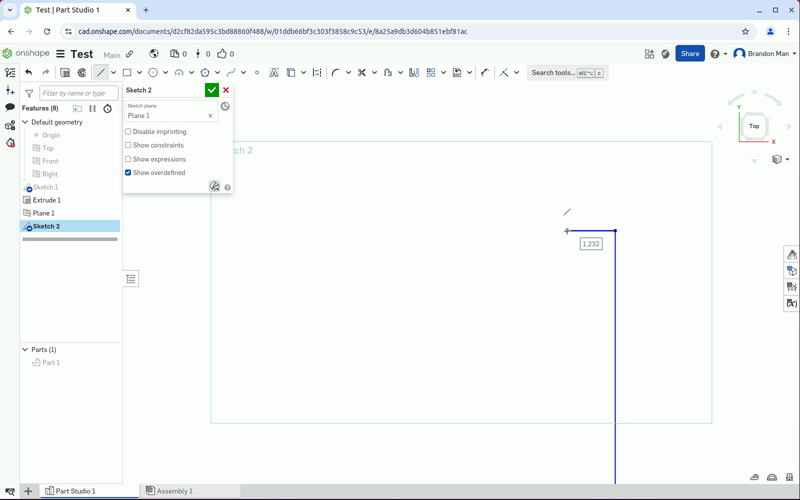
scroll(-6)
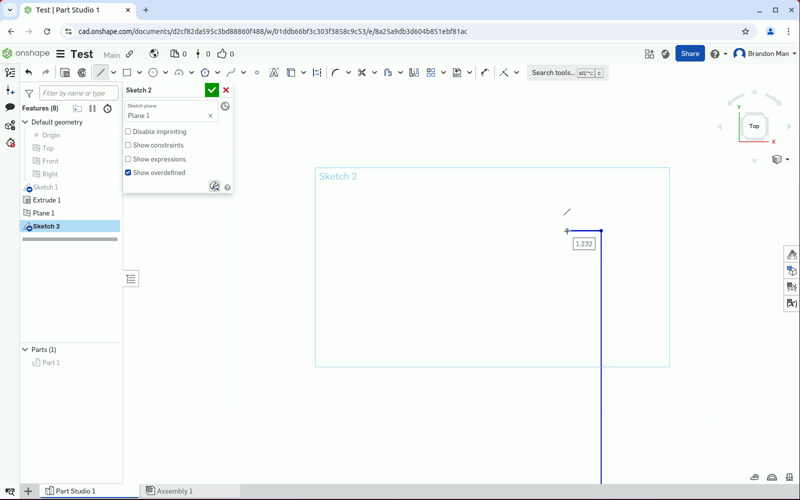
scroll(-6)
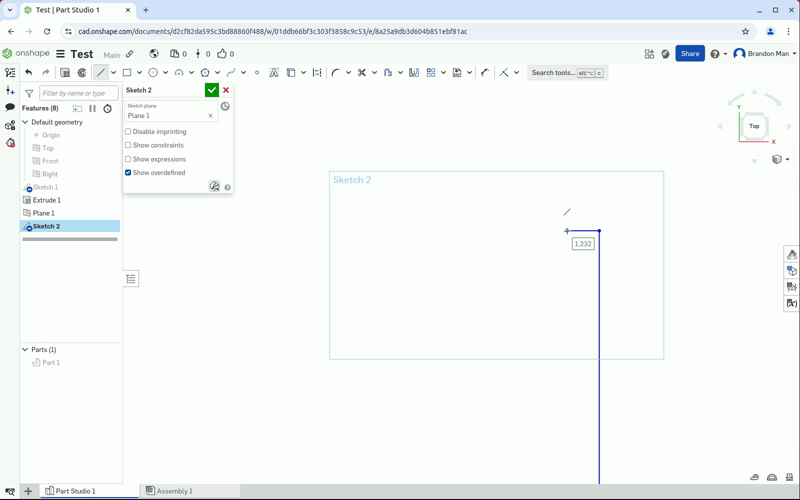
scroll(-6)
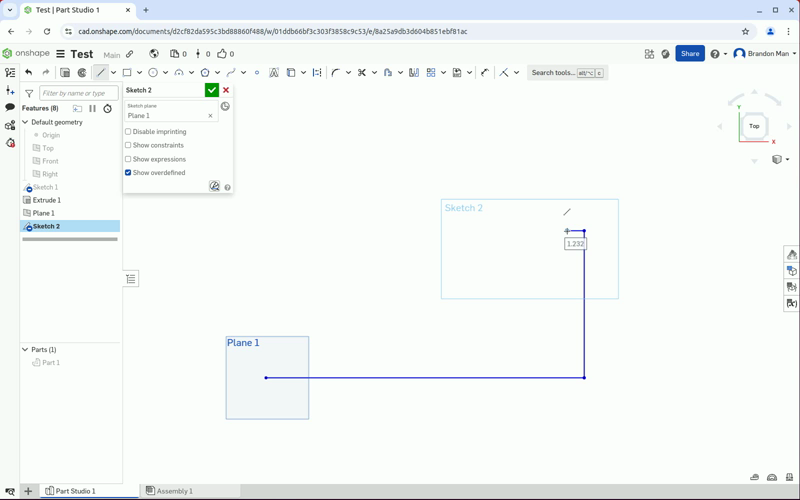
scroll(-6)
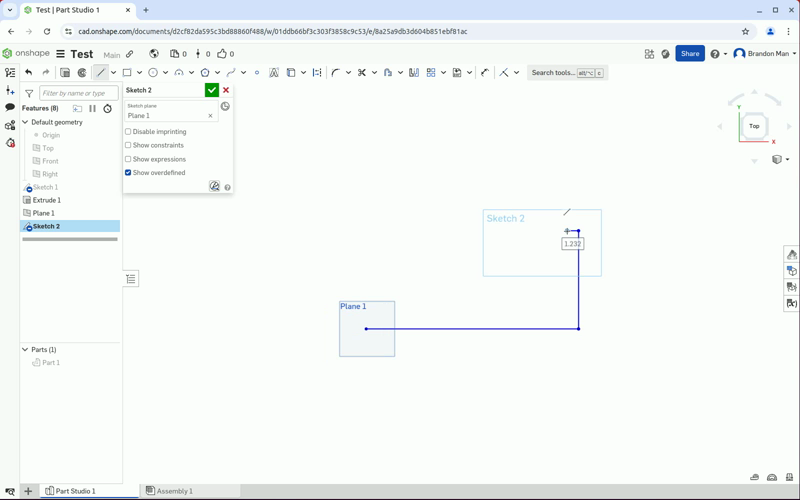
scroll(-6)
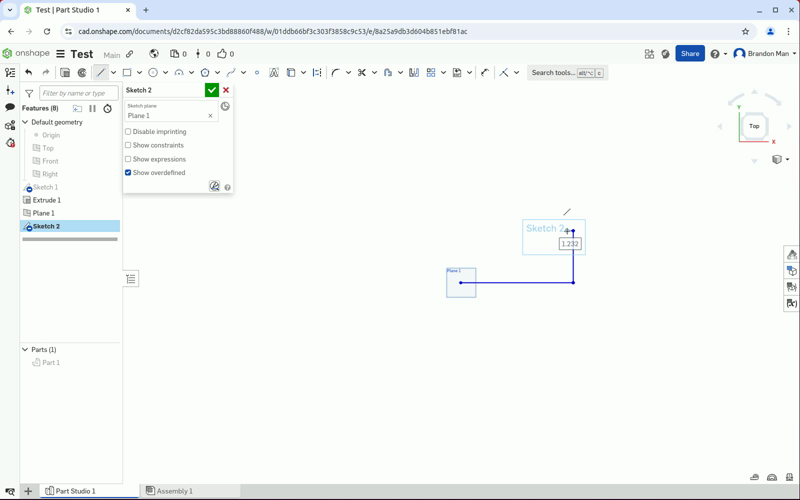
key_up(shift)
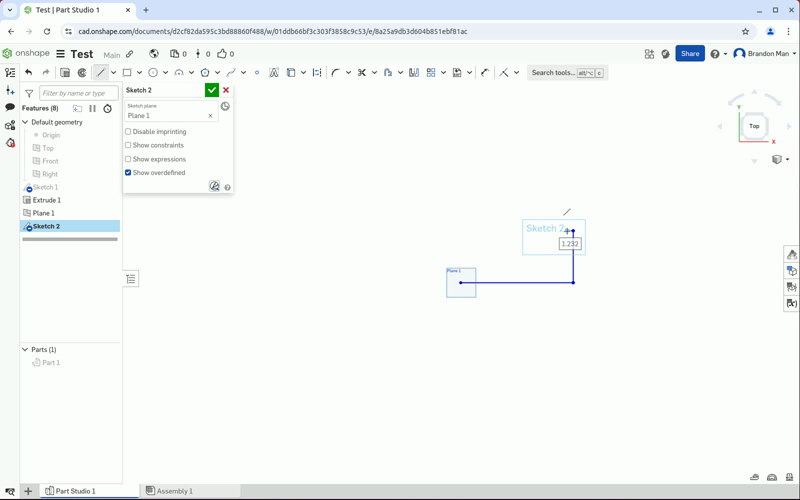
key_down(shift)
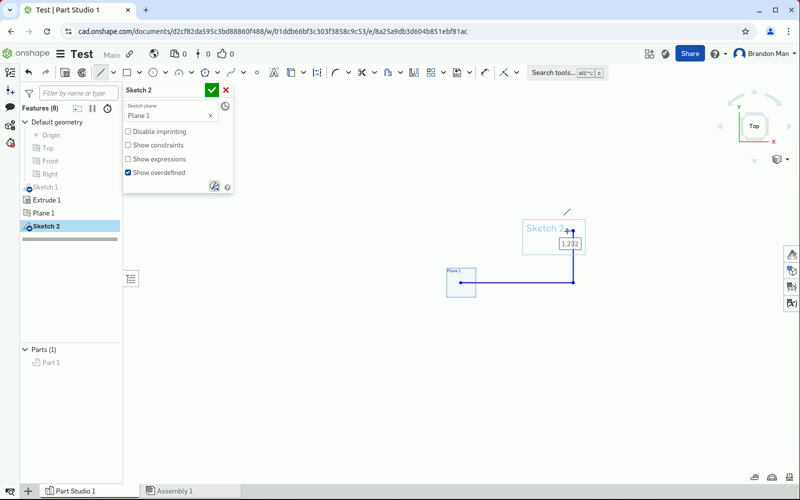
mouse_move(589, 230)
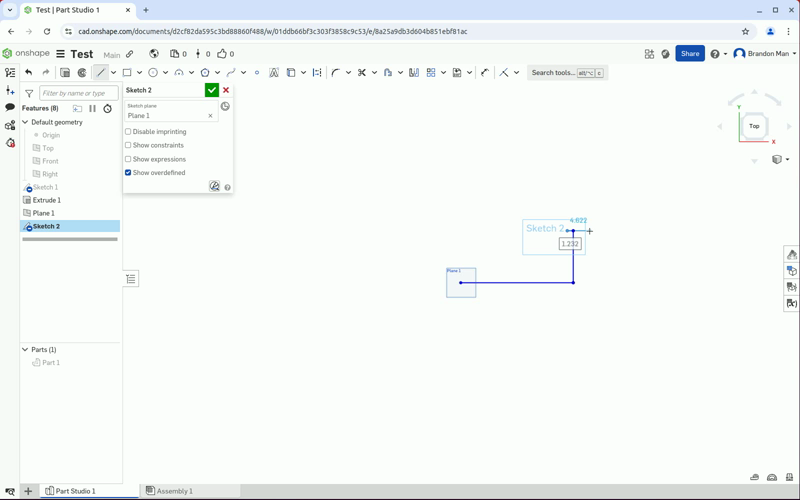
mouse_move(567, 233)
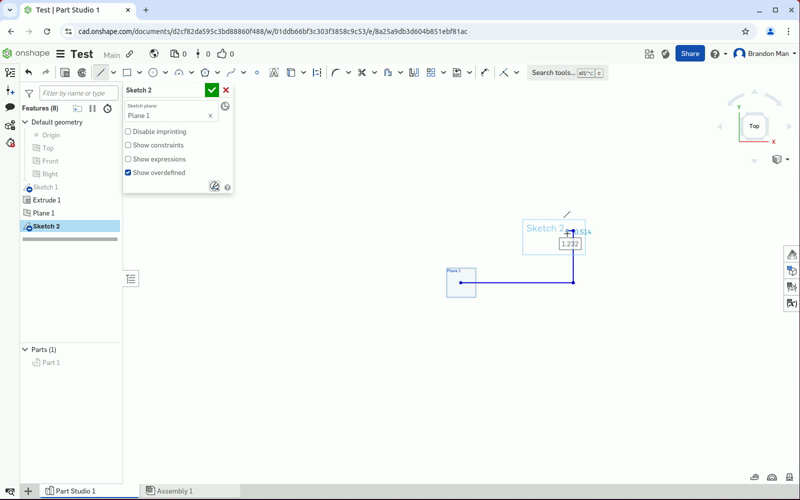
scroll(6)
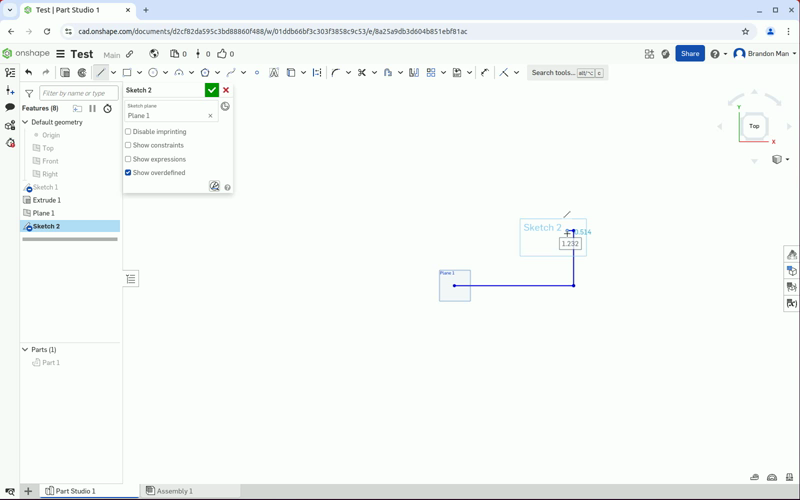
scroll(6)
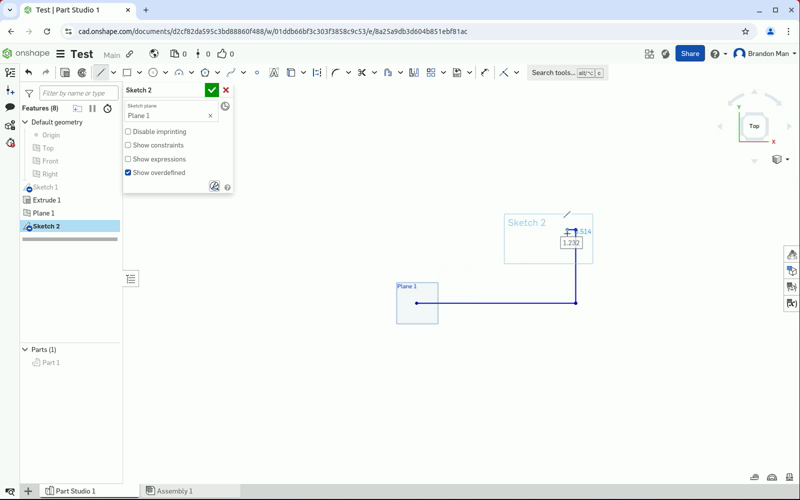
scroll(6)
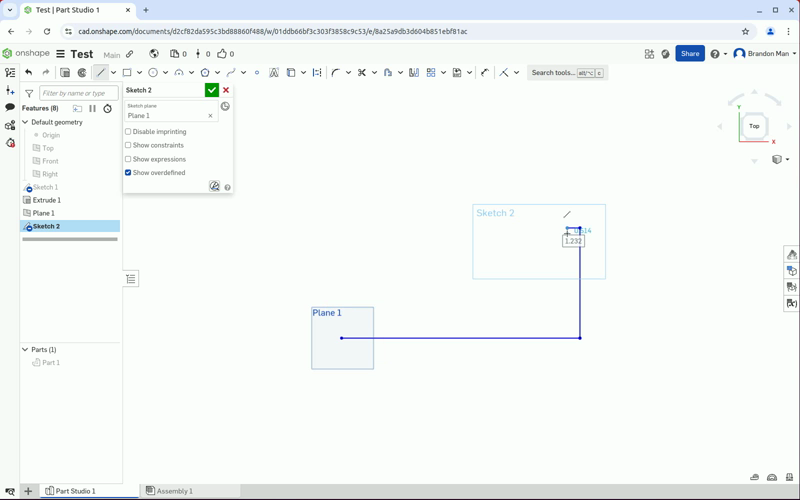
scroll(6)
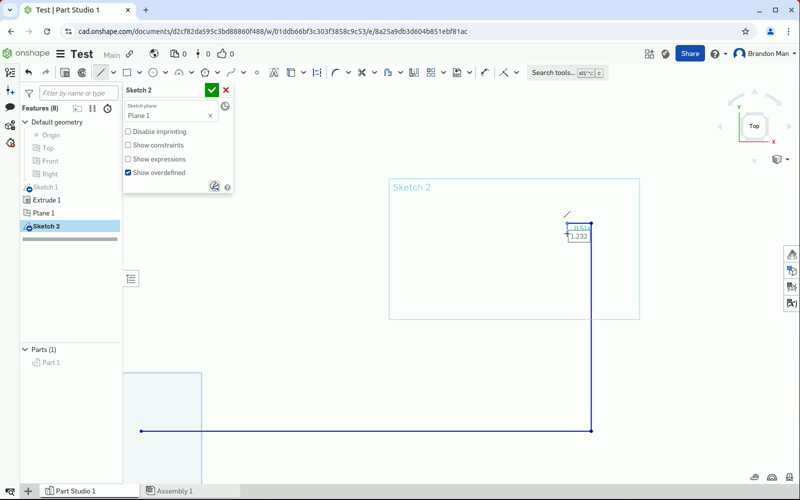
scroll(6)
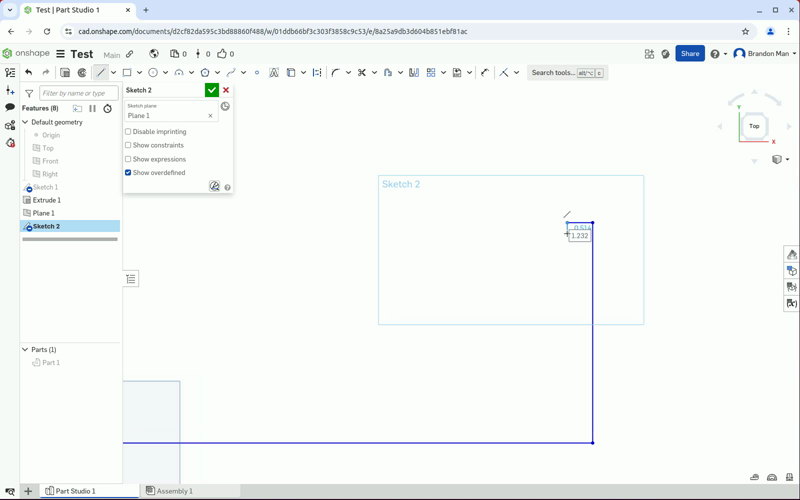
scroll(6)
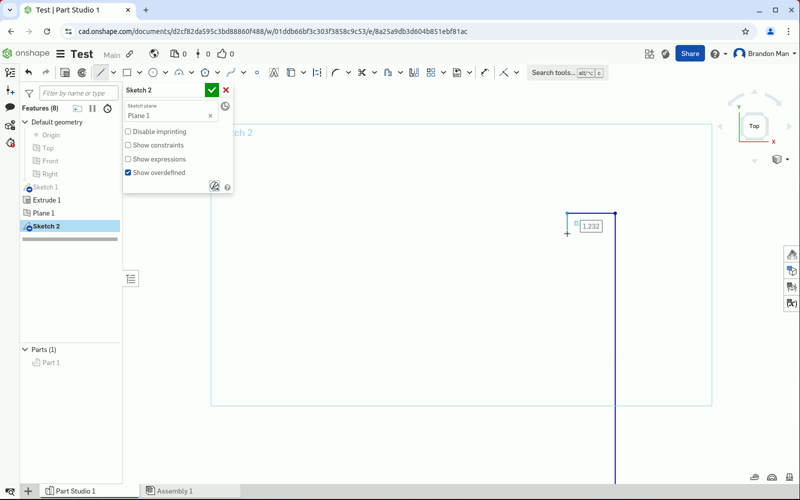
scroll(6)
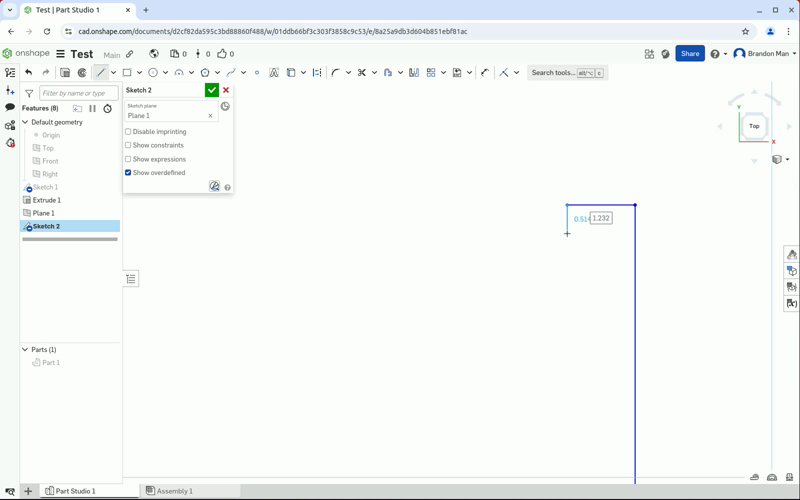
click(567, 233)
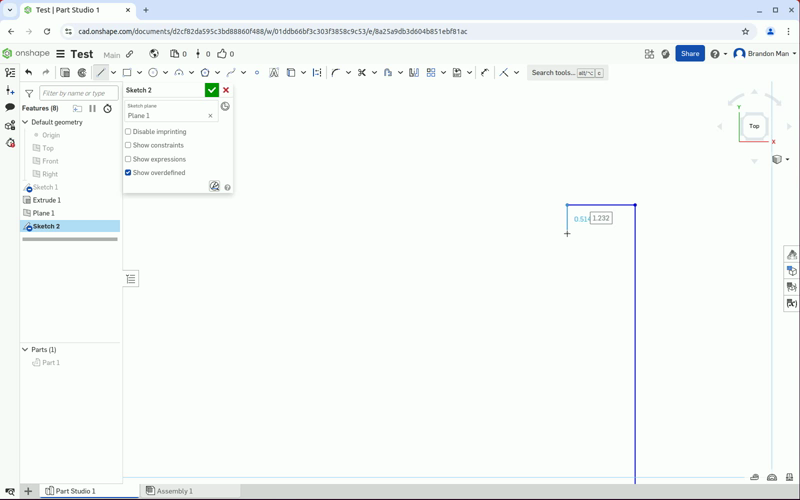
scroll(-6)
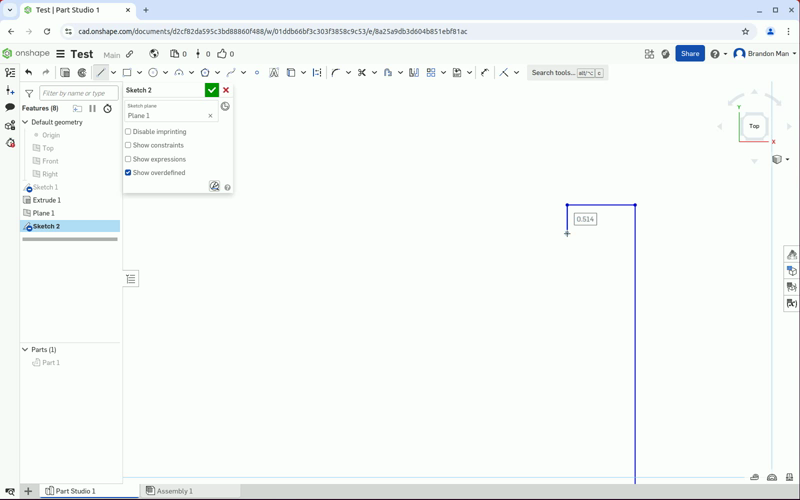
scroll(-6)
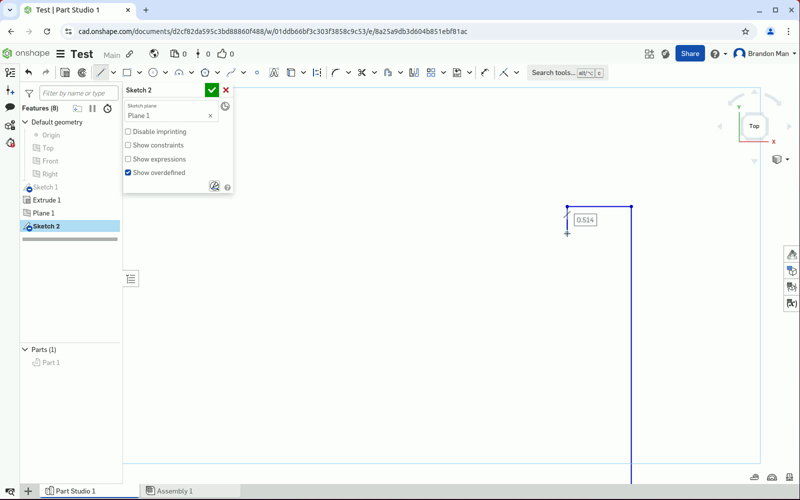
scroll(-6)
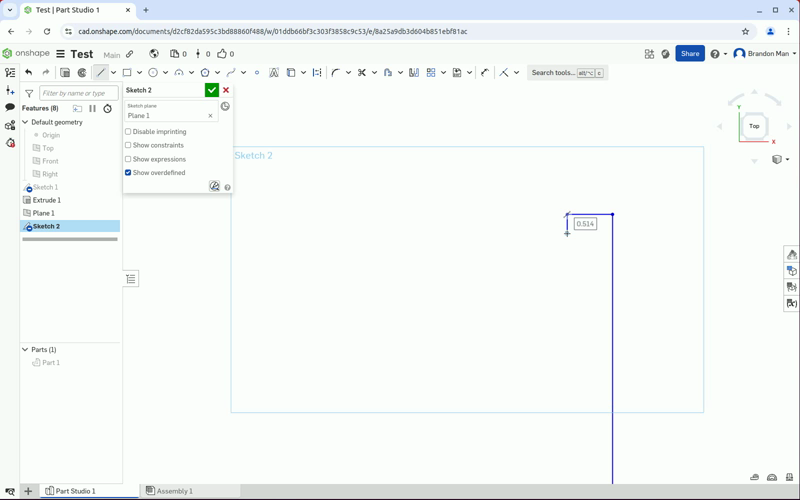
scroll(-6)
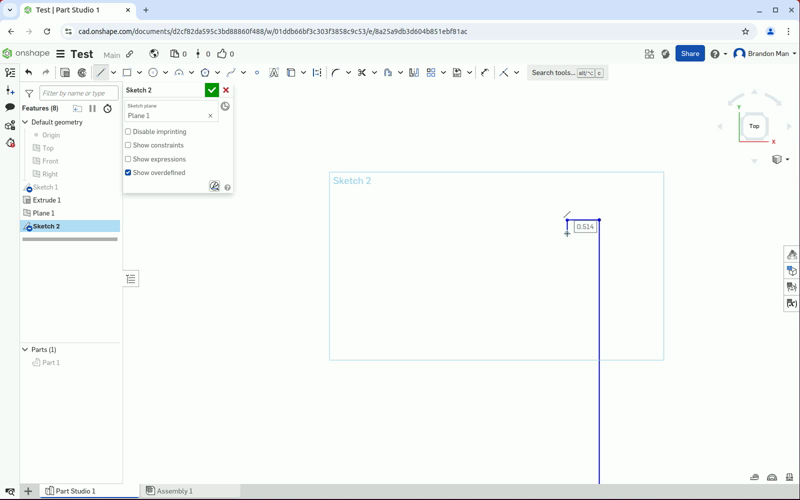
scroll(-6)
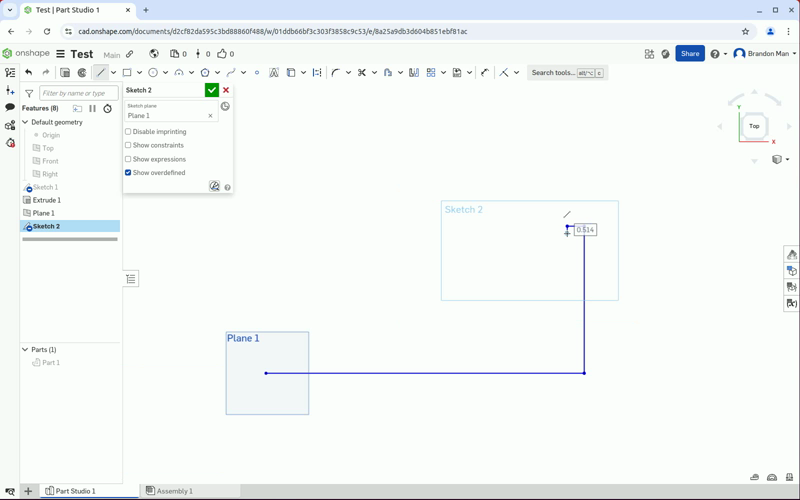
scroll(-6)
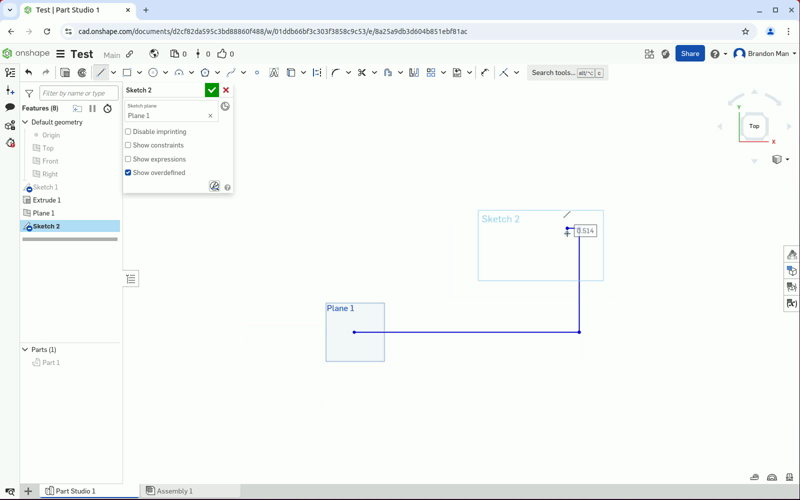
scroll(-6)
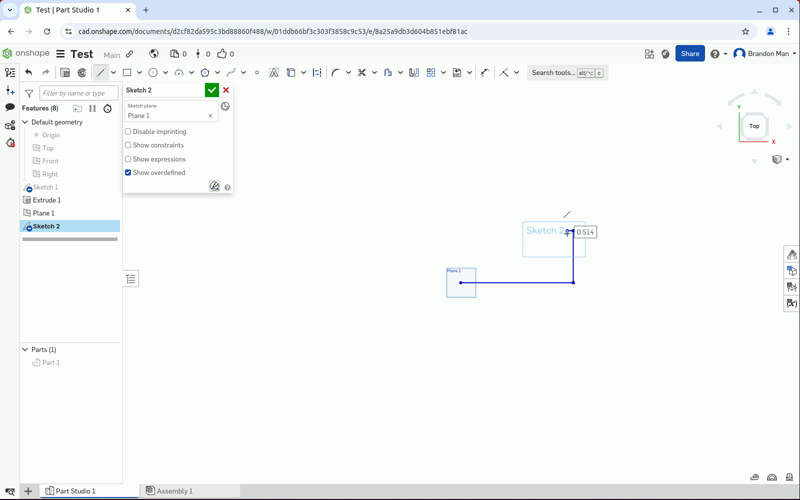
key_up(shift)
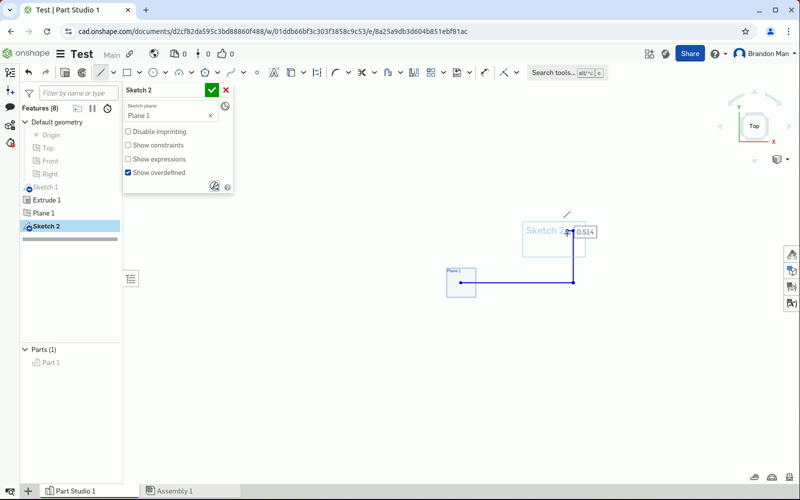
key_down(shift)
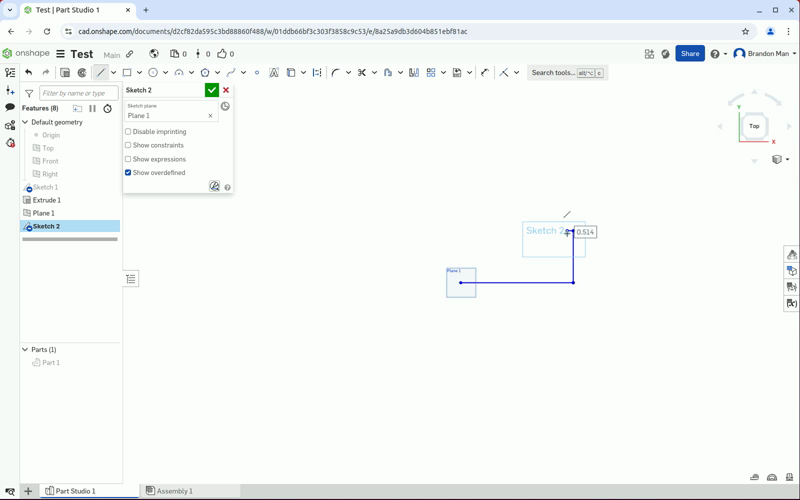
mouse_move(589, 233)
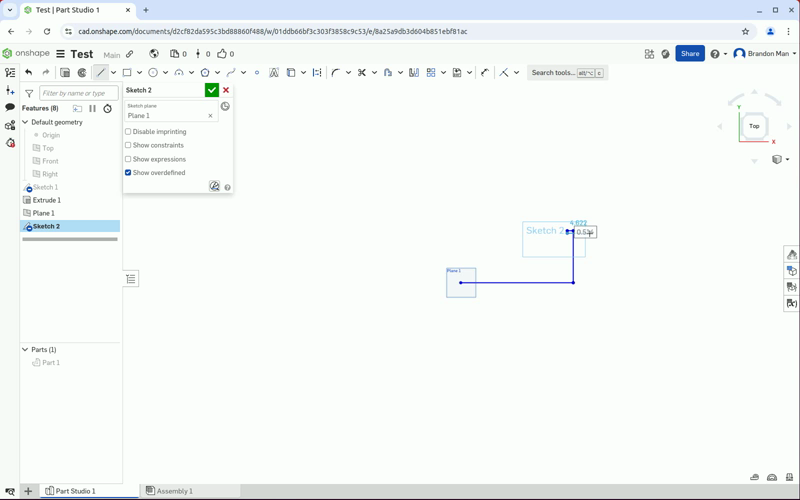
mouse_move(570, 233)
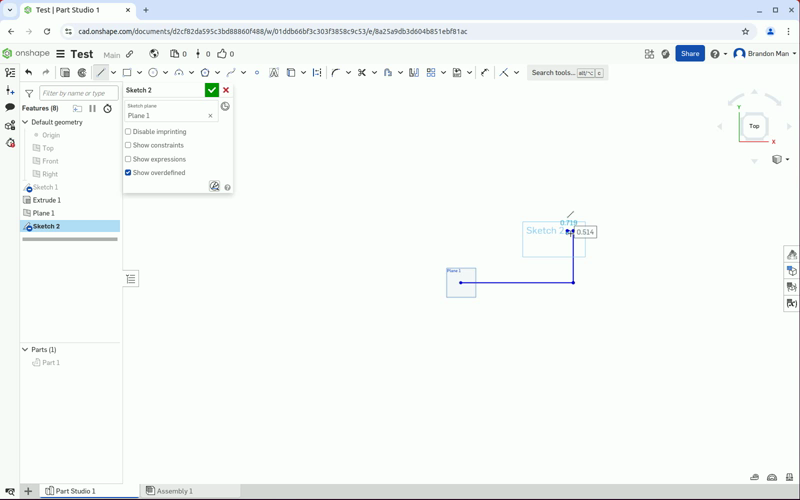
scroll(6)
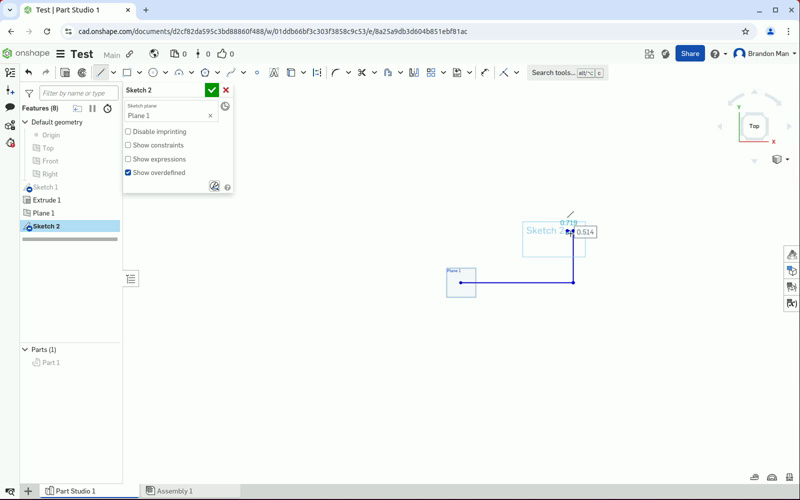
scroll(6)
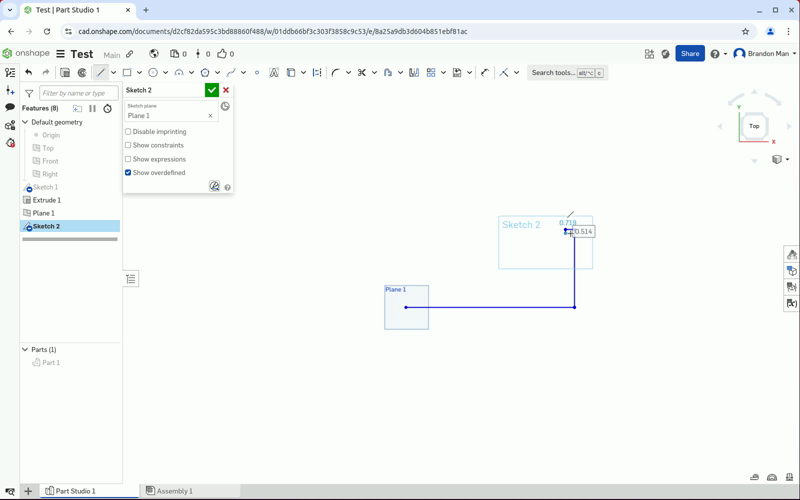
scroll(6)
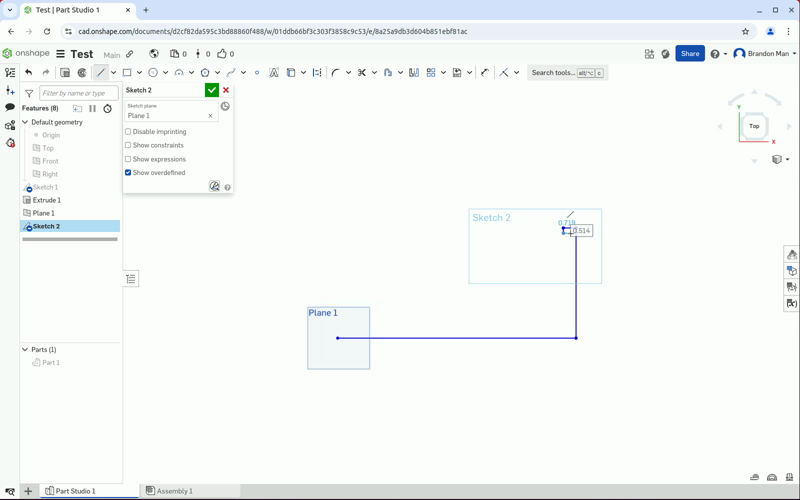
scroll(6)
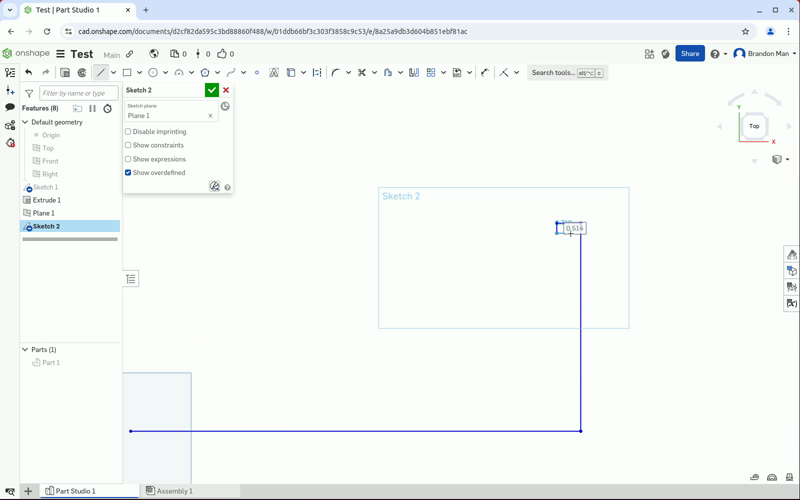
scroll(6)
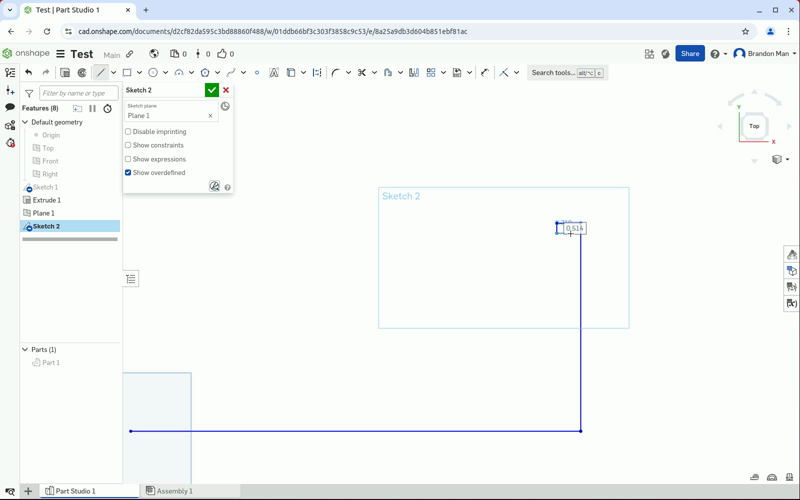
scroll(6)
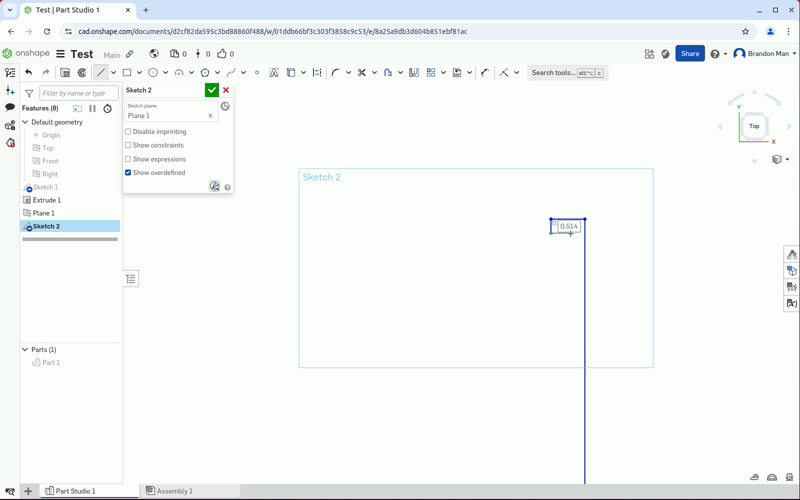
scroll(6)
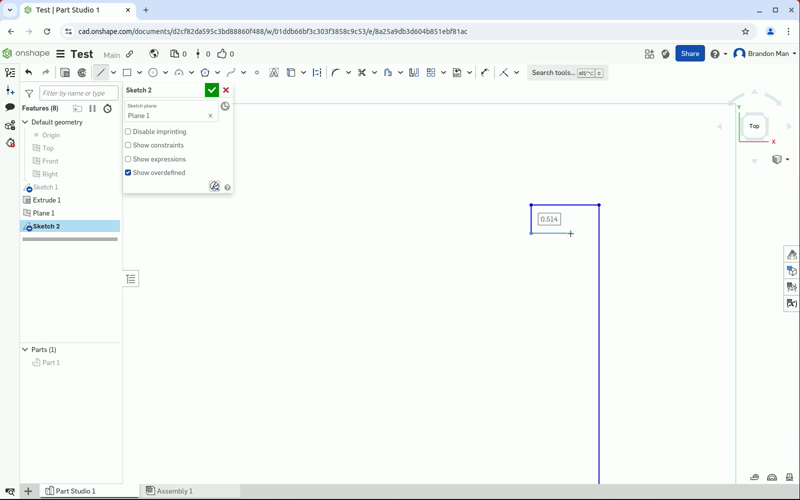
click(570, 233)
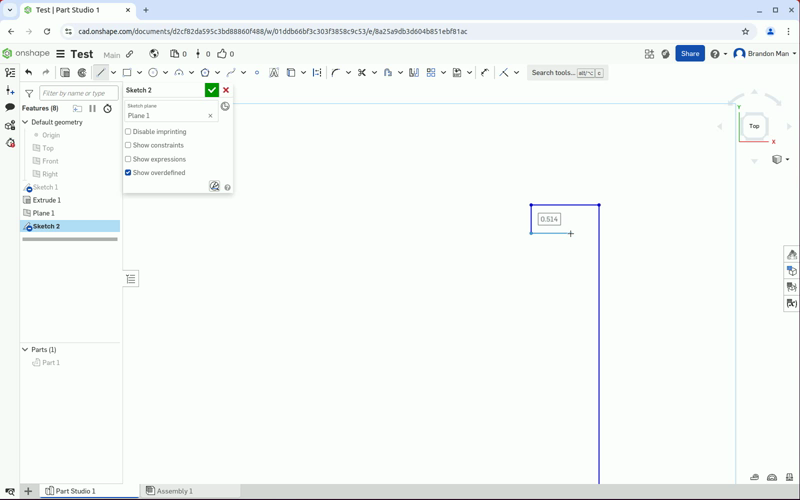
scroll(-6)
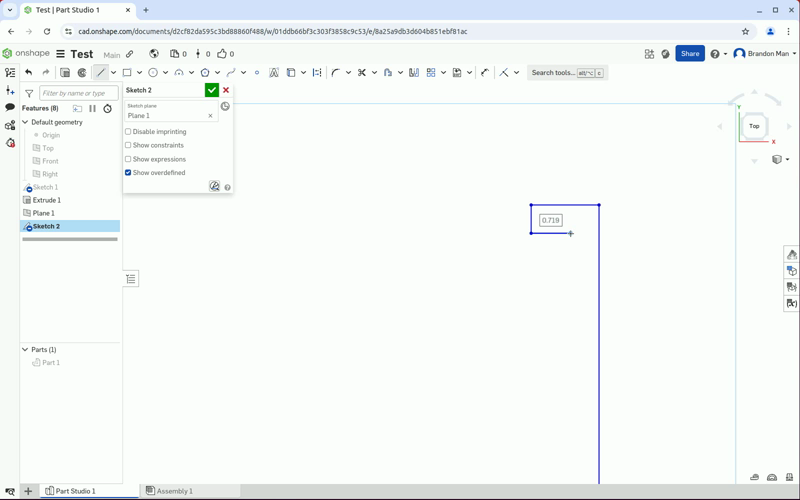
scroll(-6)
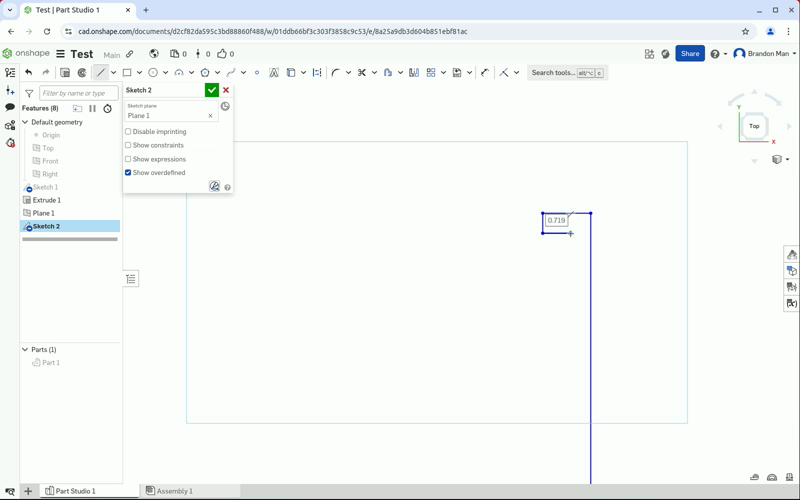
scroll(-6)
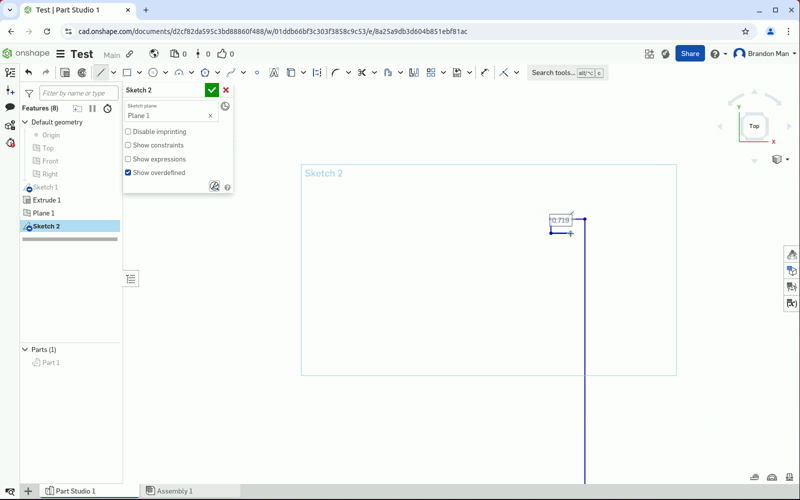
scroll(-6)
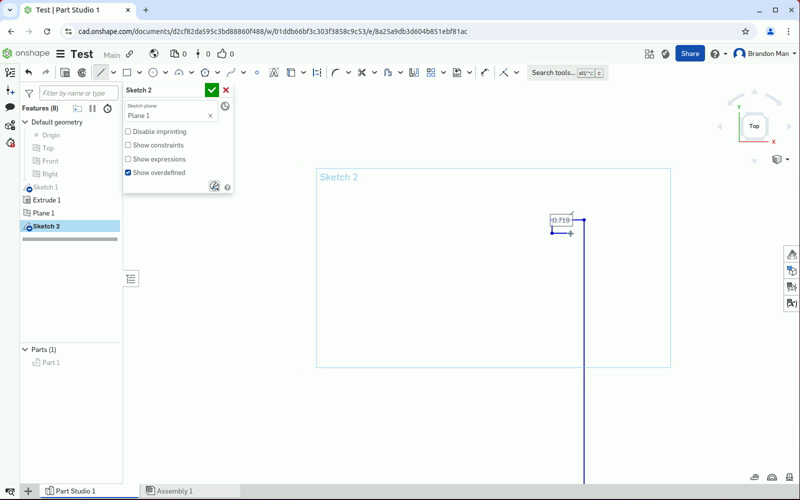
scroll(-6)
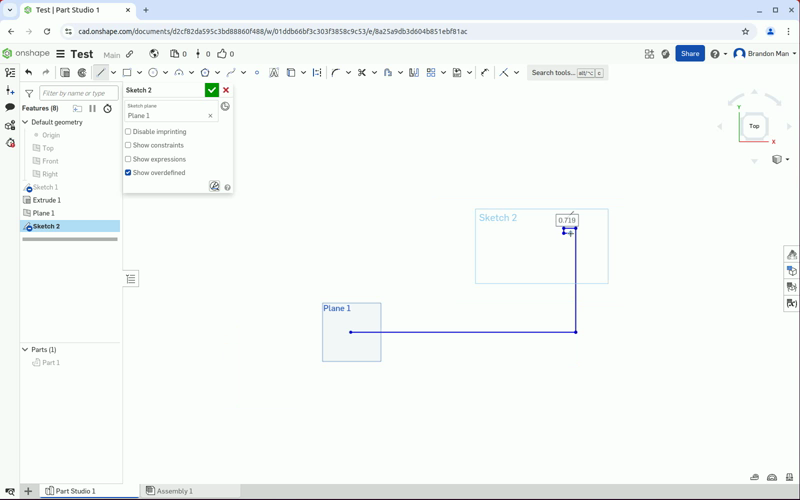
scroll(-6)
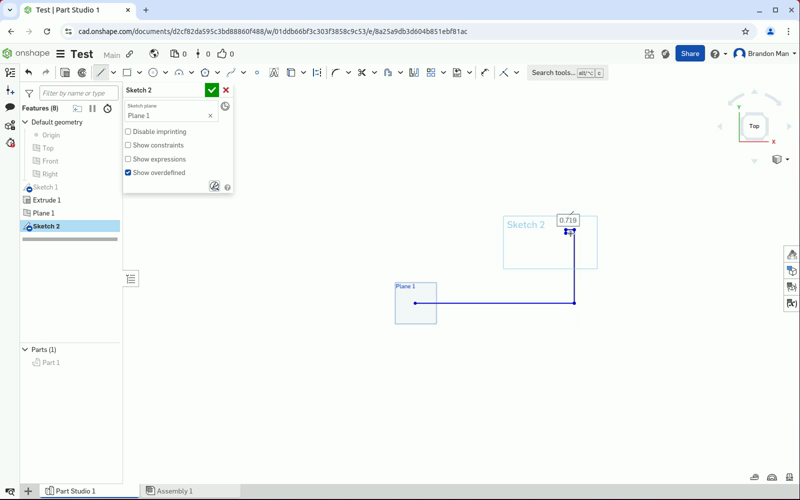
scroll(-6)
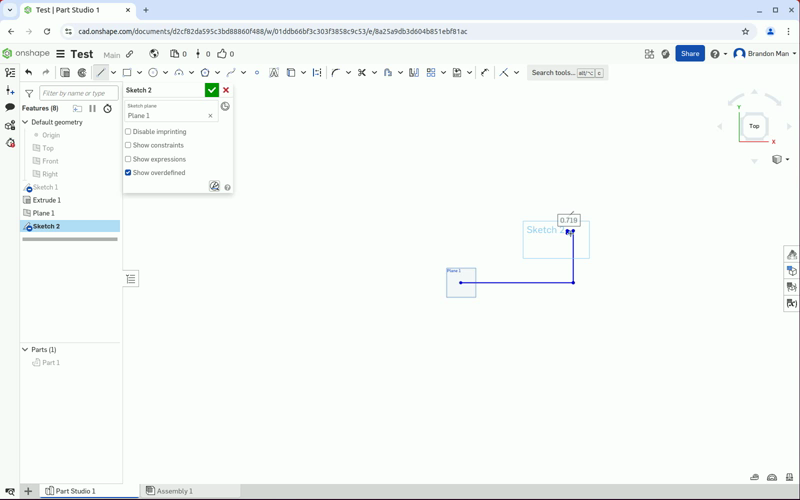
key_up(shift)
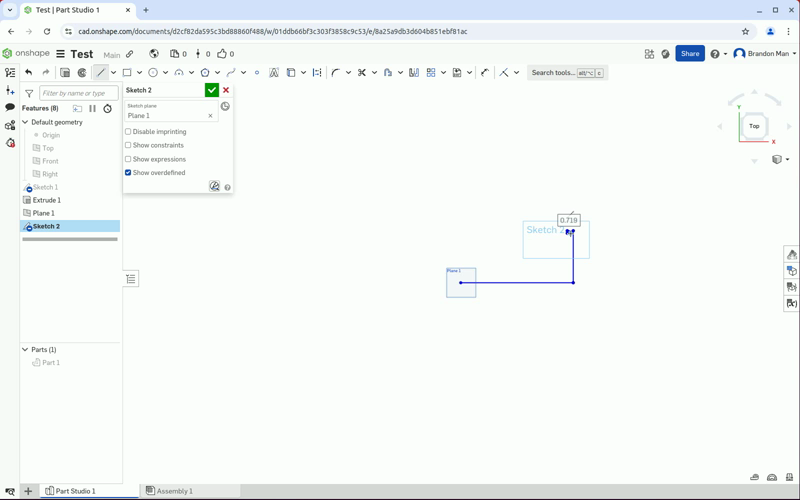
key_down(shift)
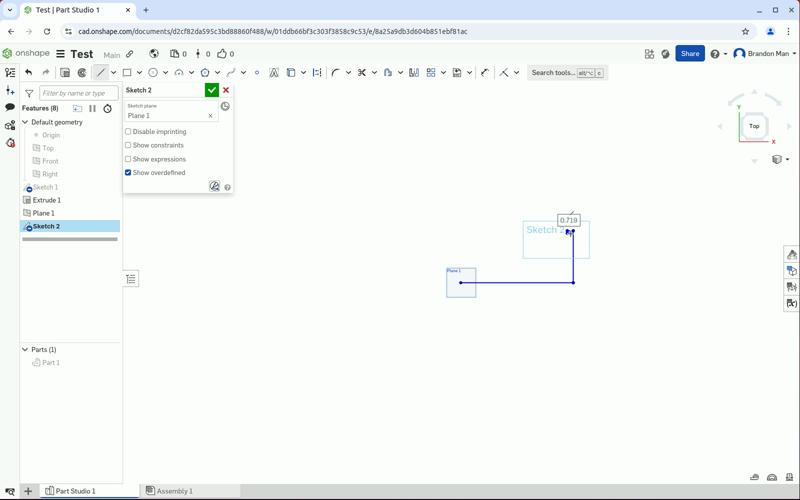
mouse_move(589, 233)
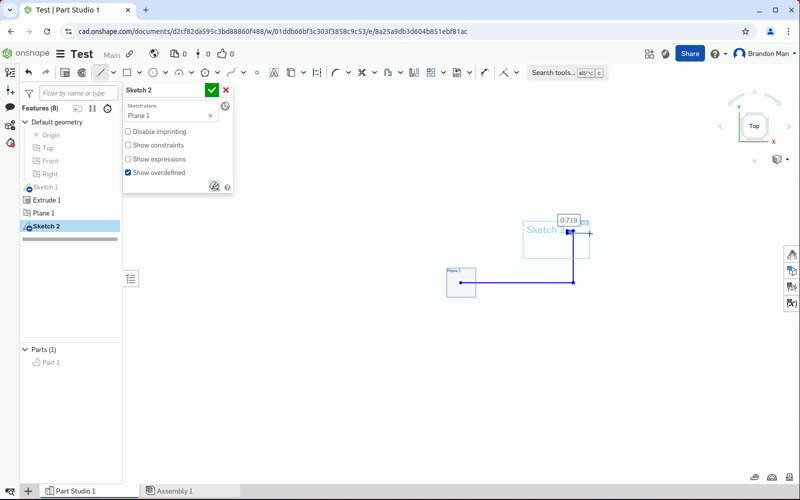
mouse_move(570, 280)
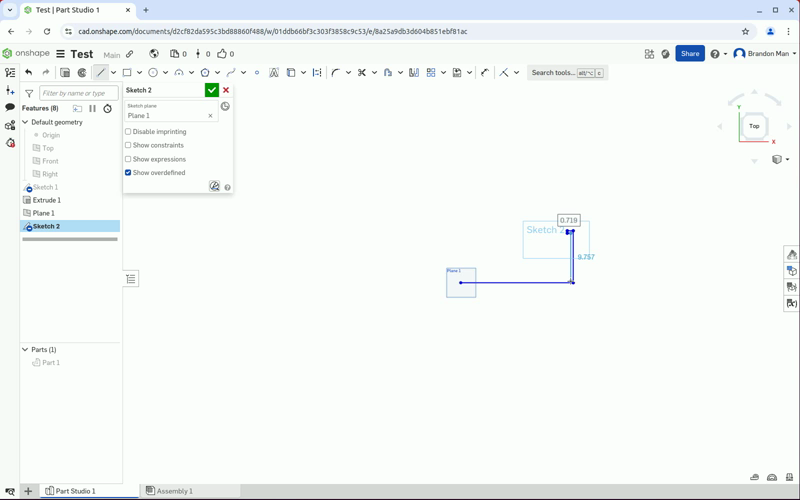
scroll(6)
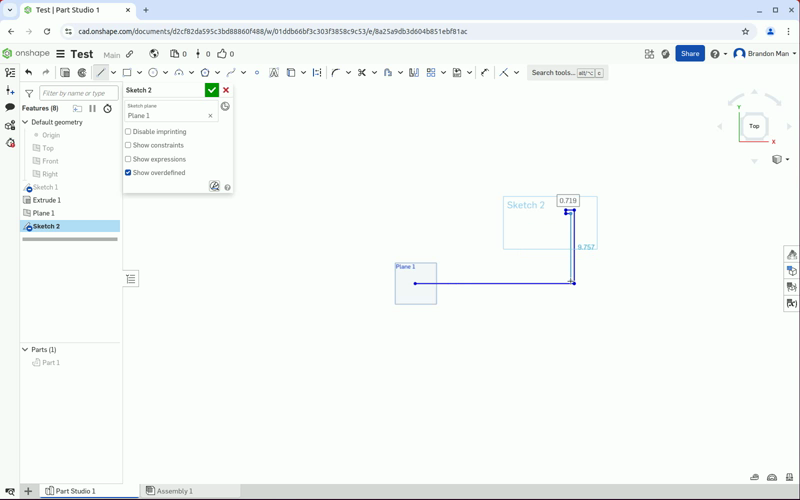
scroll(6)
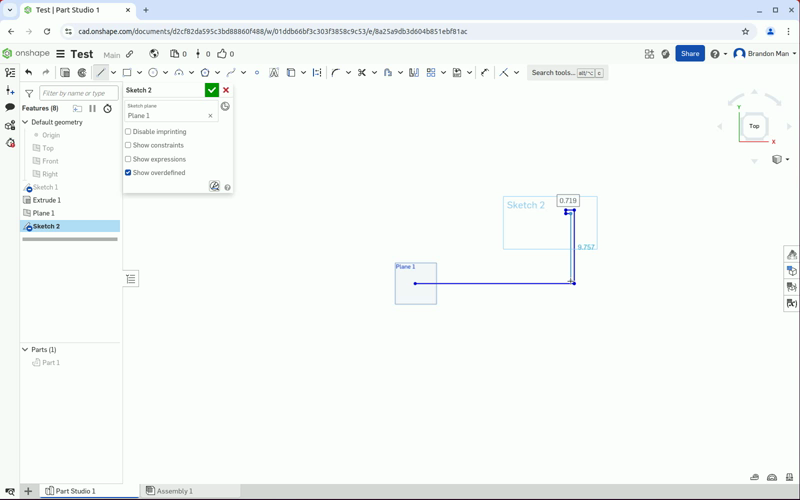
scroll(6)
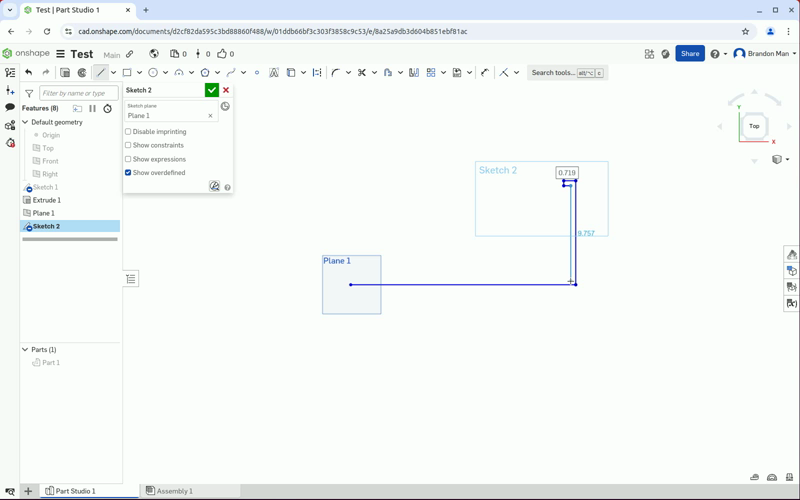
scroll(6)
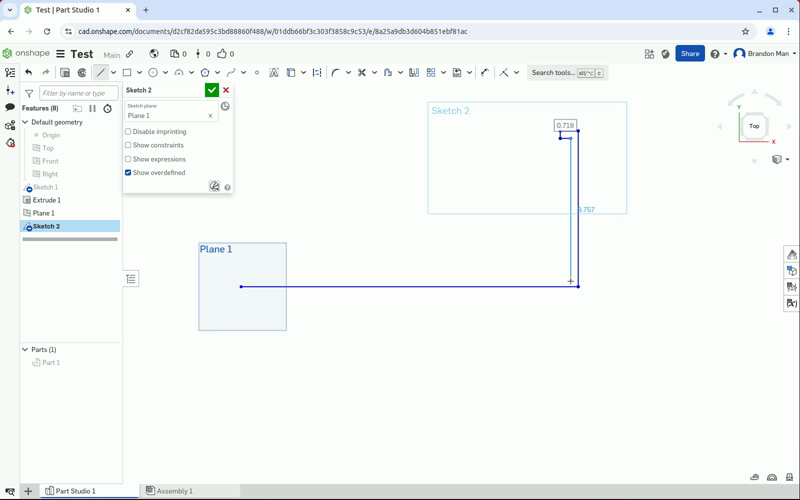
scroll(6)
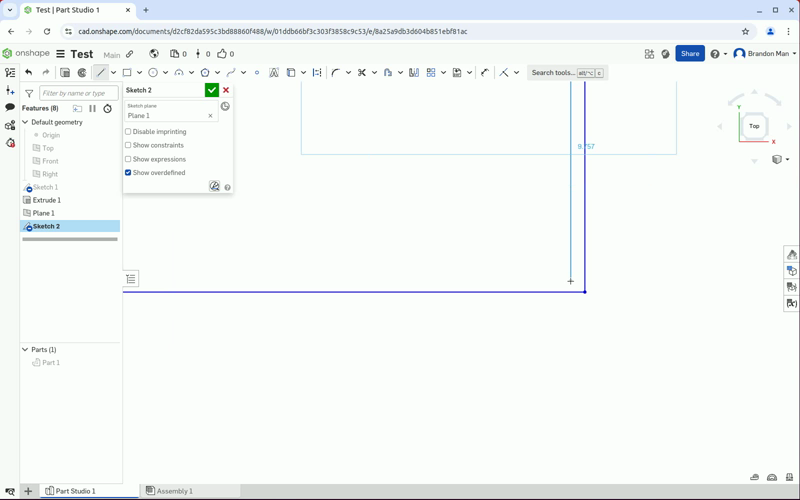
scroll(6)
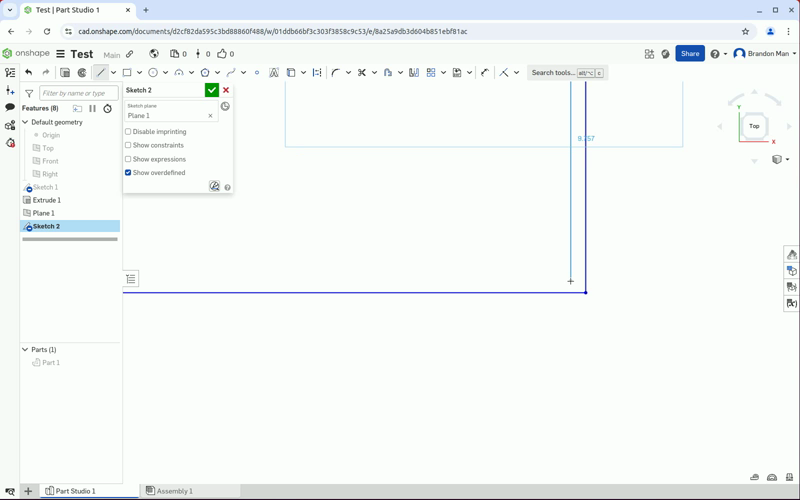
scroll(6)
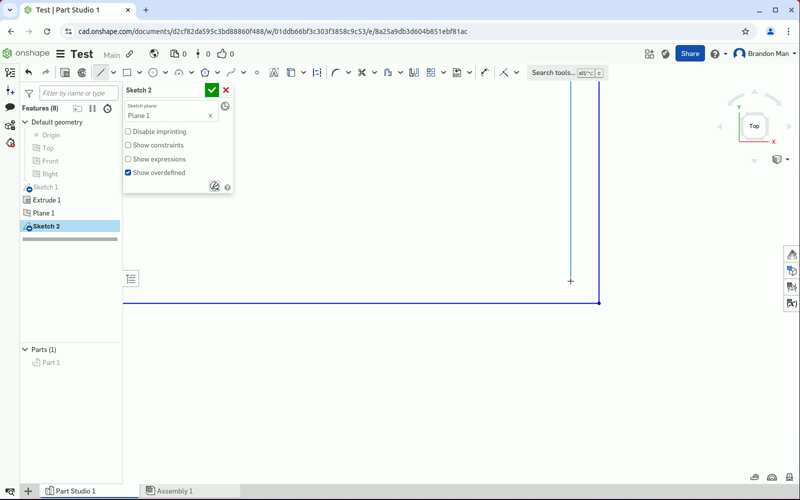
click(570, 280)
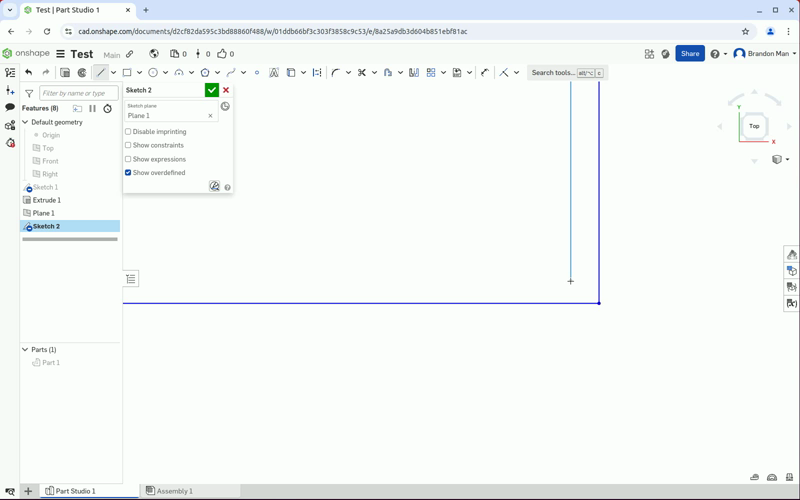
scroll(-6)
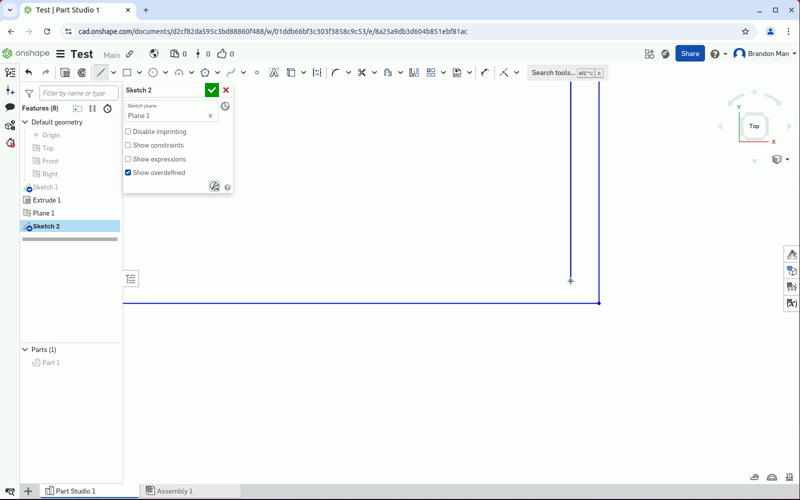
scroll(-6)
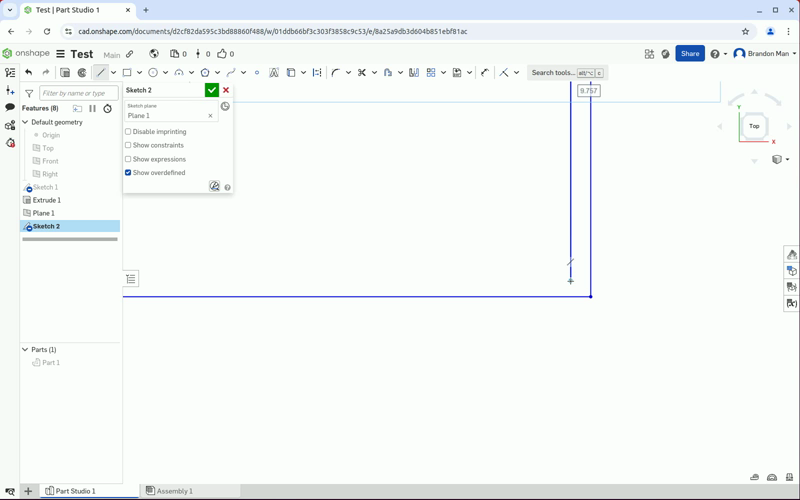
scroll(-6)
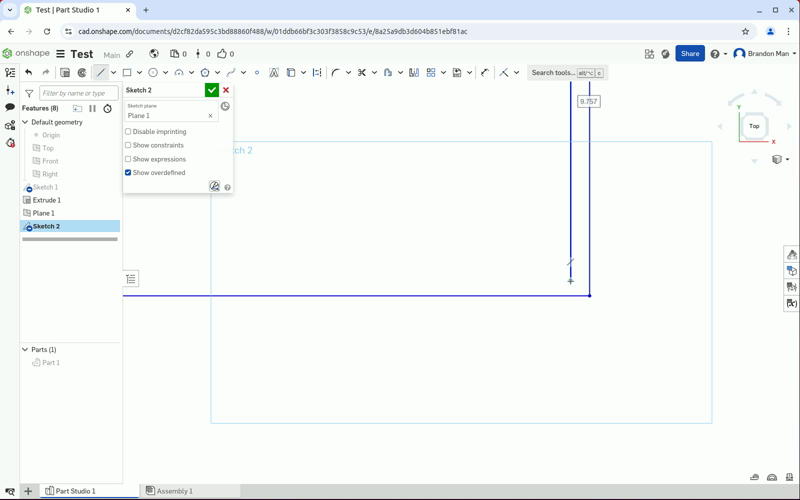
scroll(-6)
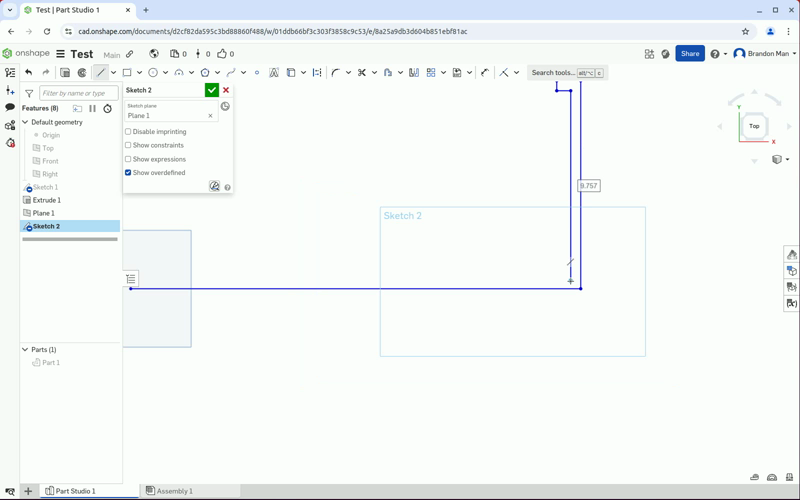
scroll(-6)
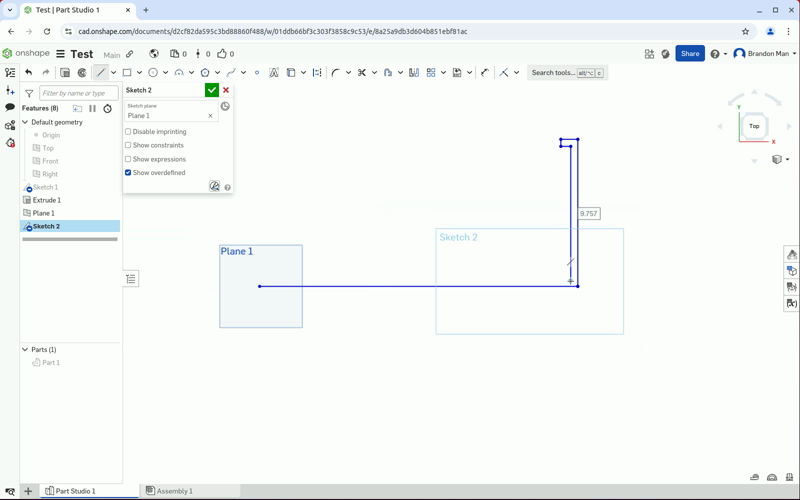
scroll(-6)
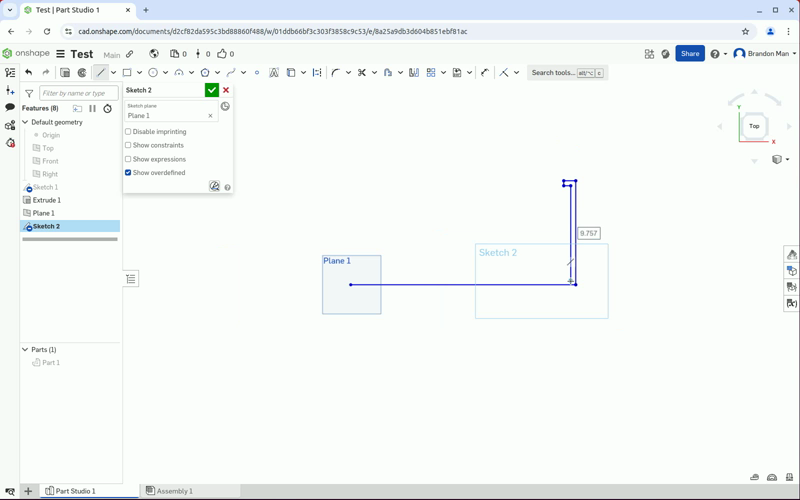
scroll(-6)
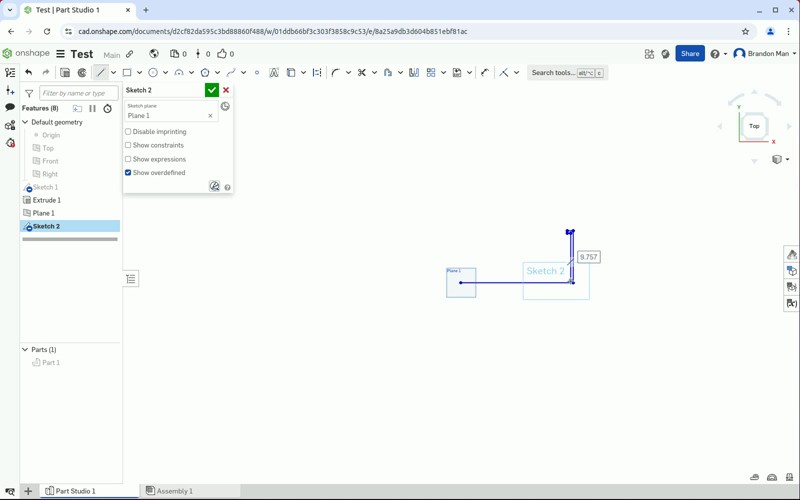
key_up(shift)
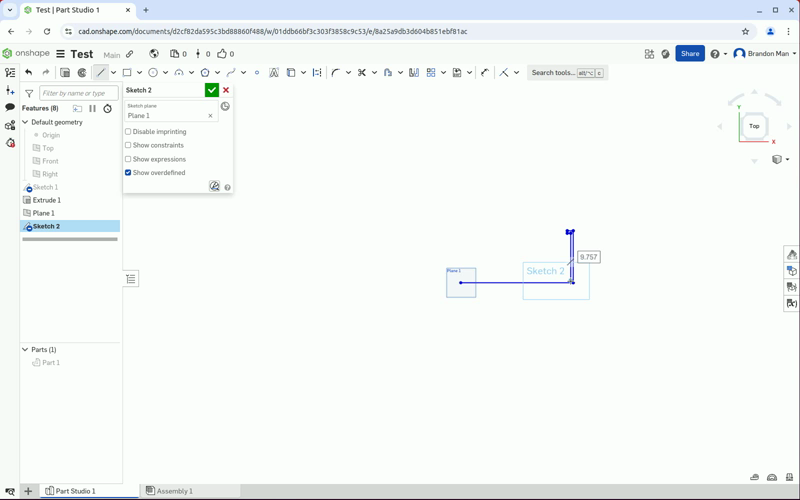
key_down(shift)
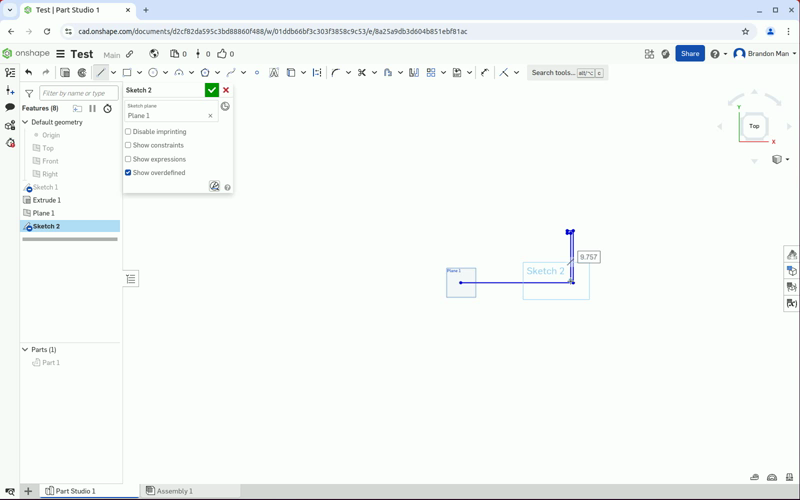
mouse_move(463, 280)
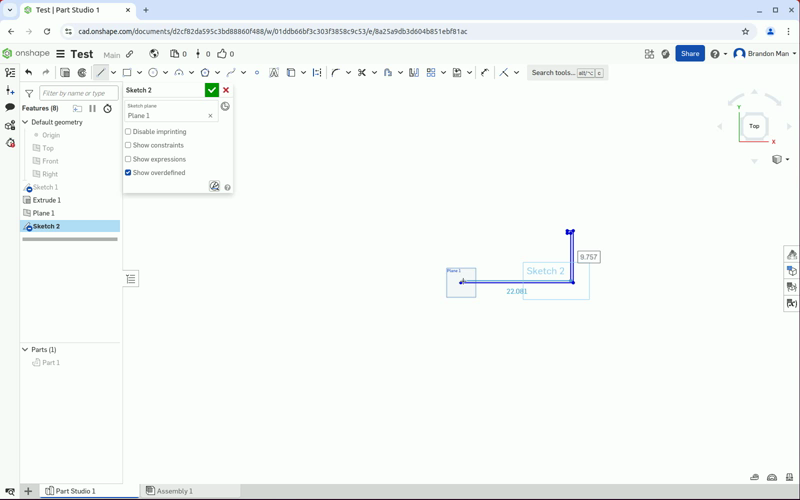
scroll(6)
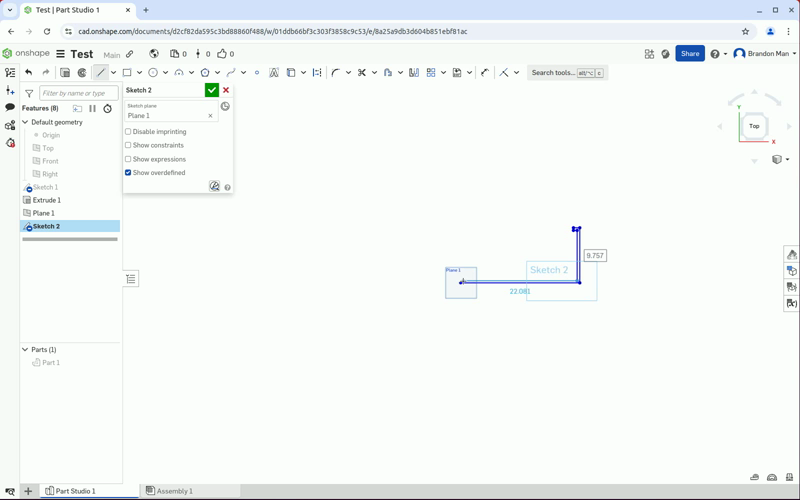
scroll(6)
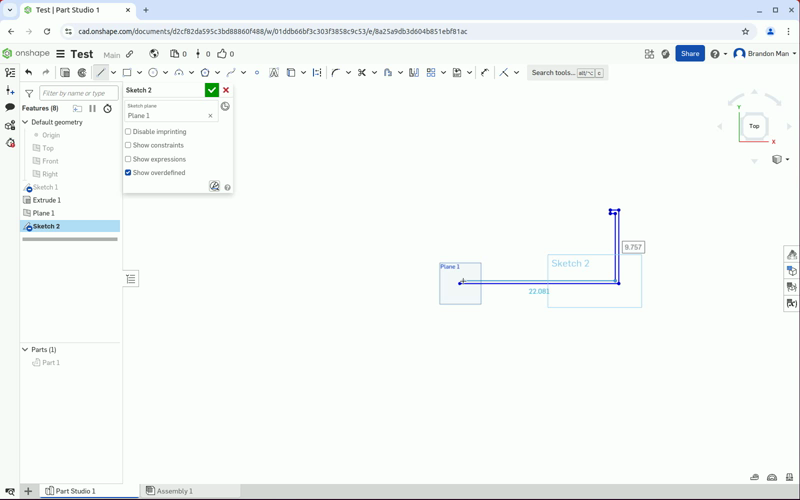
scroll(6)
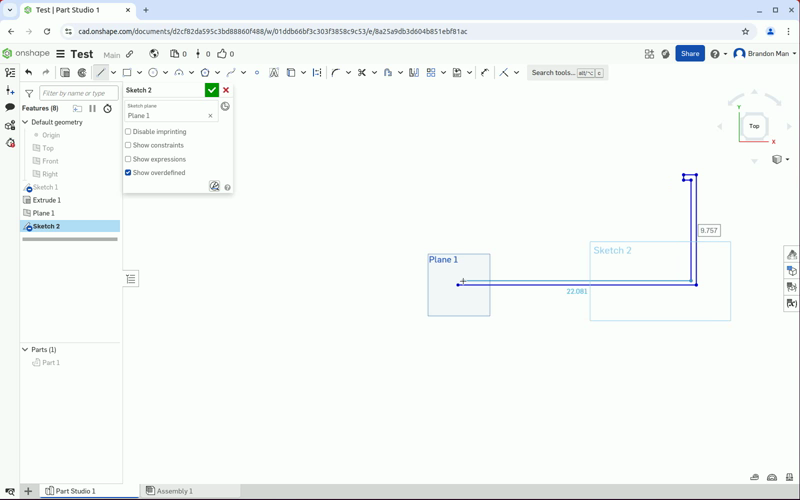
scroll(6)
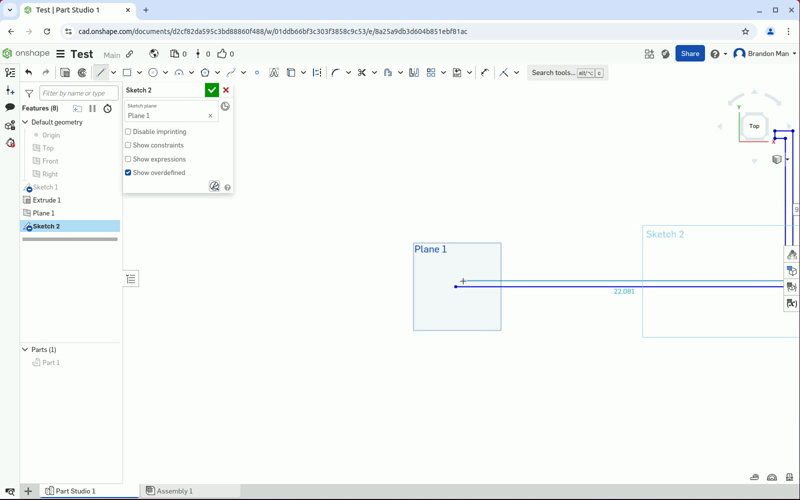
scroll(6)
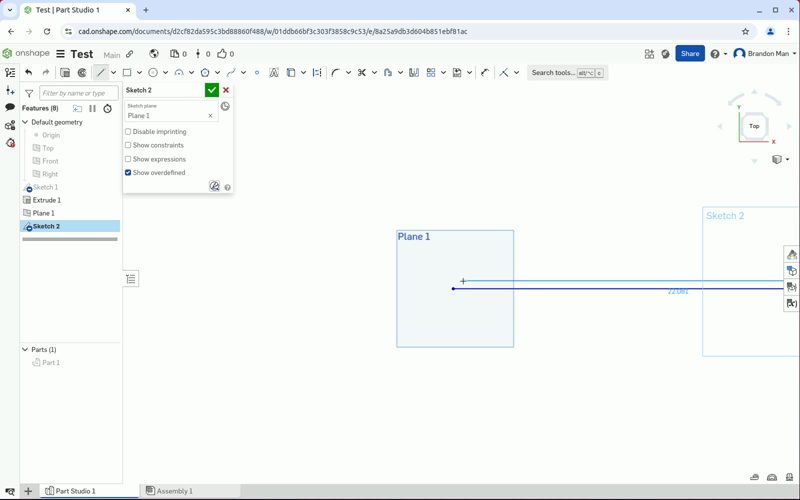
scroll(6)
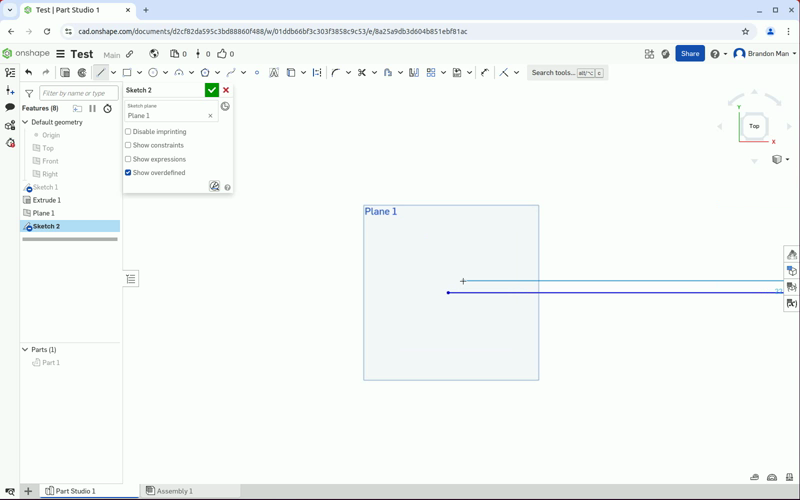
scroll(6)
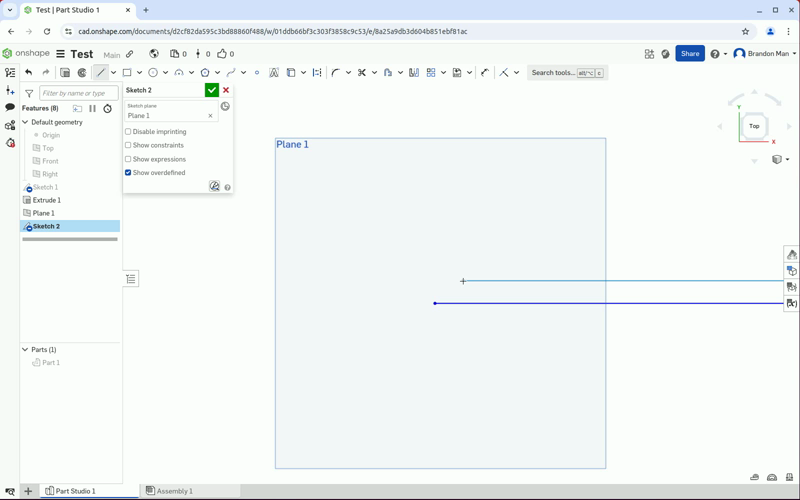
click(463, 280)
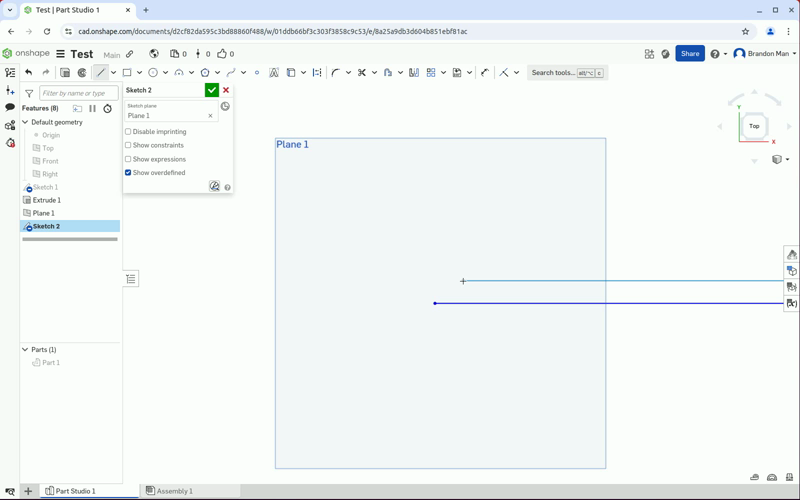
scroll(-6)
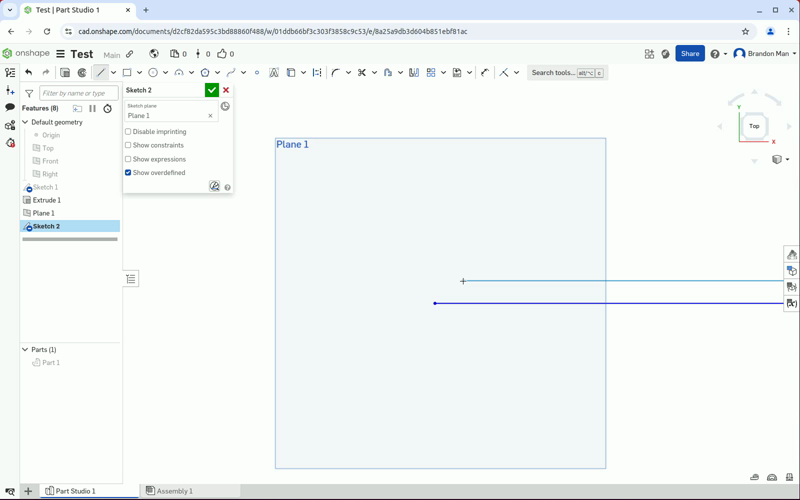
scroll(-6)
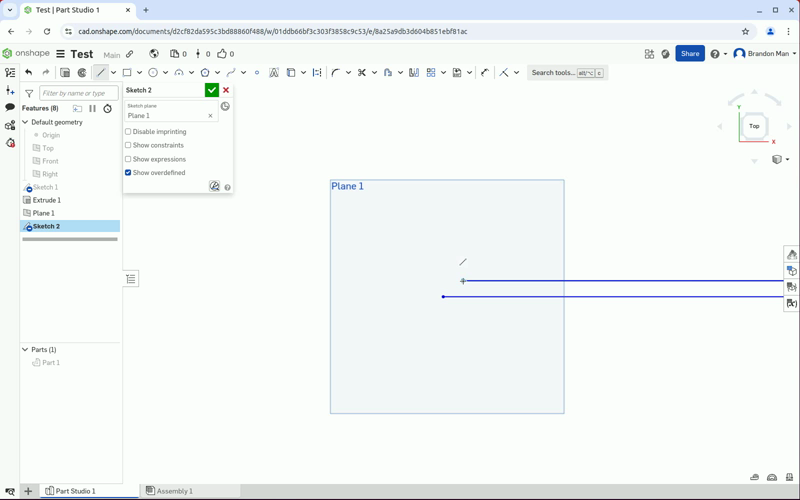
scroll(-6)
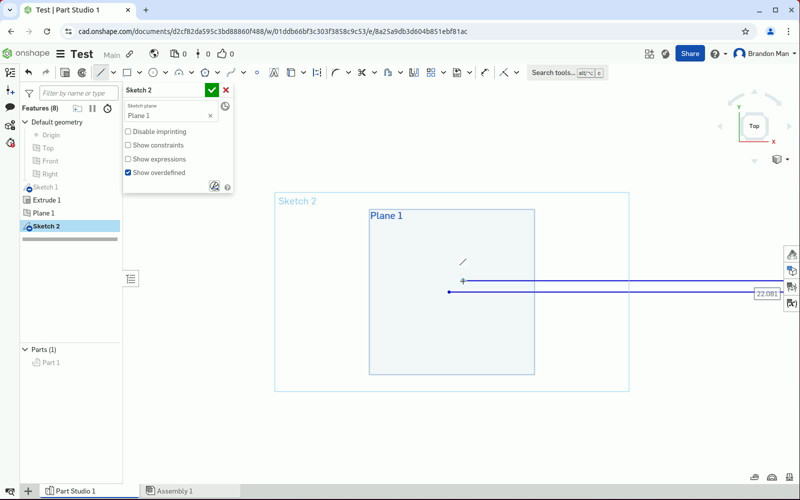
scroll(-6)
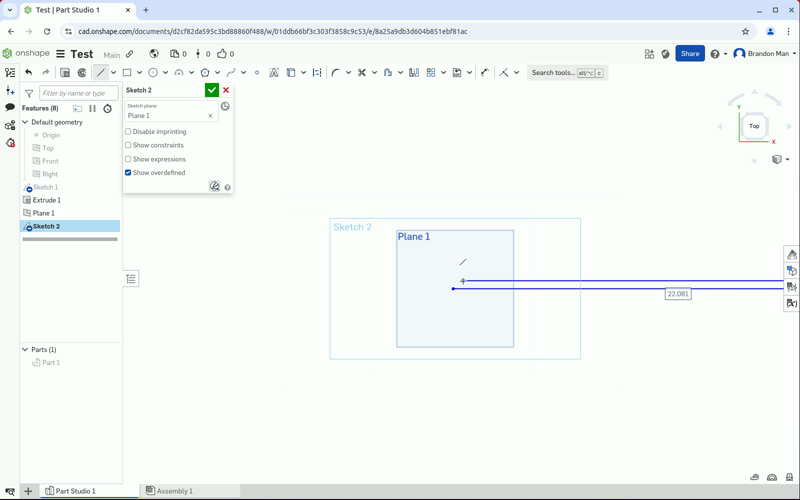
scroll(-6)
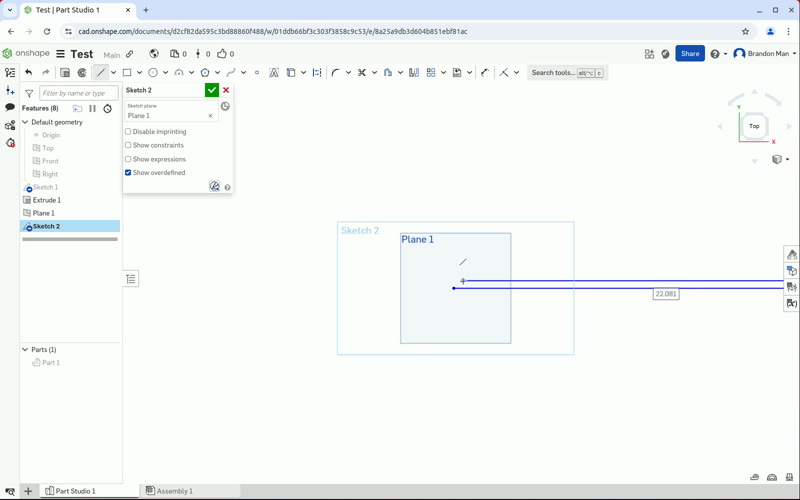
scroll(-6)
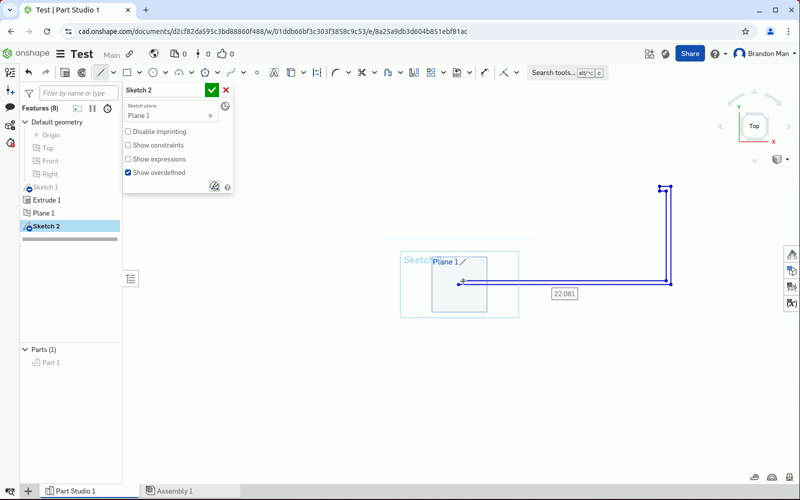
scroll(-6)
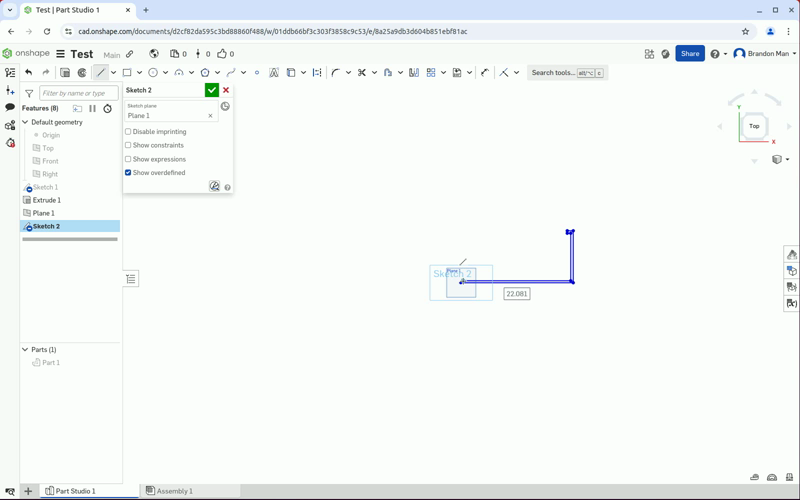
key_up(shift)
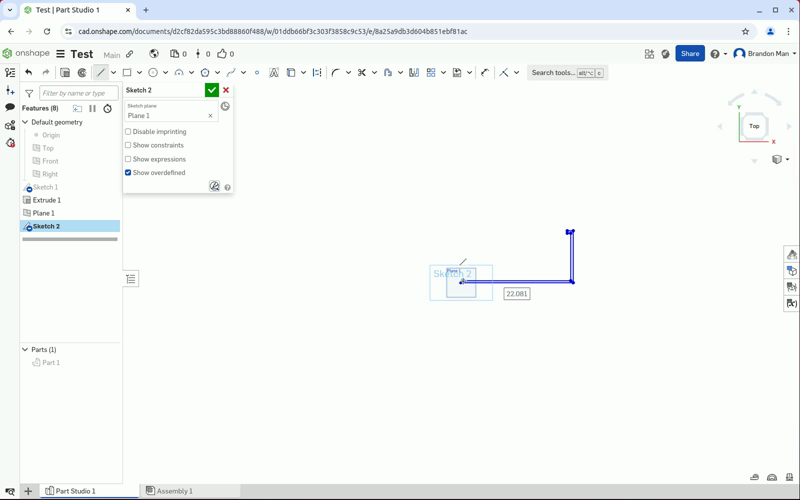
key_down(shift)
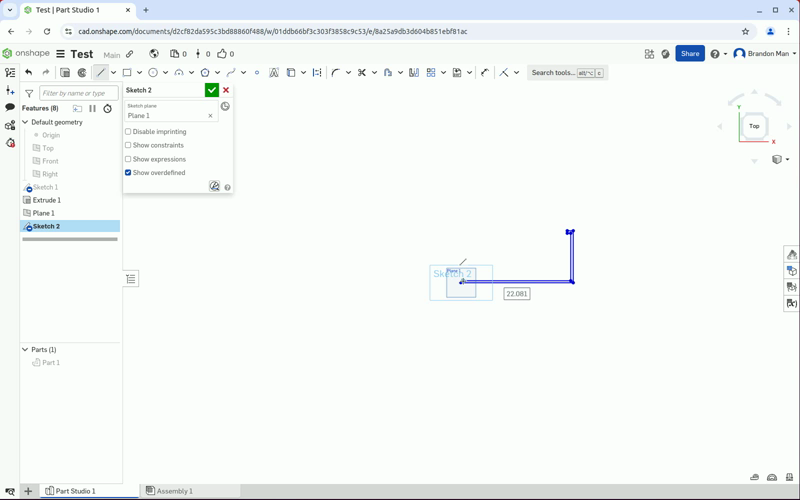
mouse_move(493, 280)
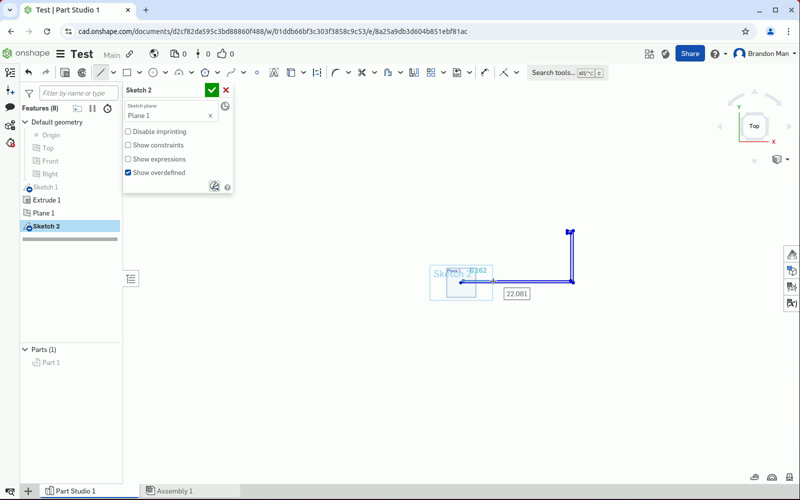
mouse_move(463, 233)
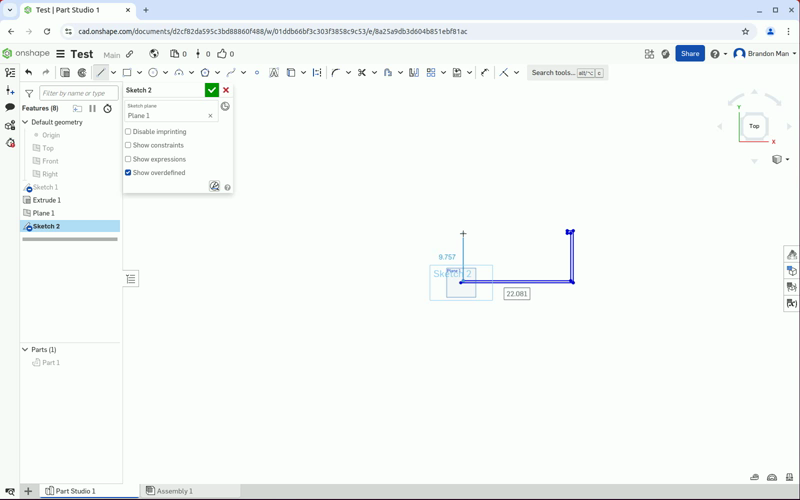
click(463, 233)
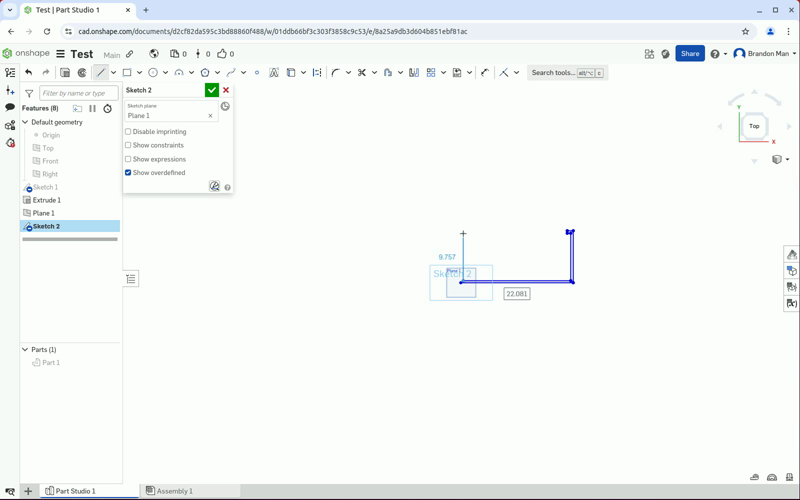
key_up(shift)
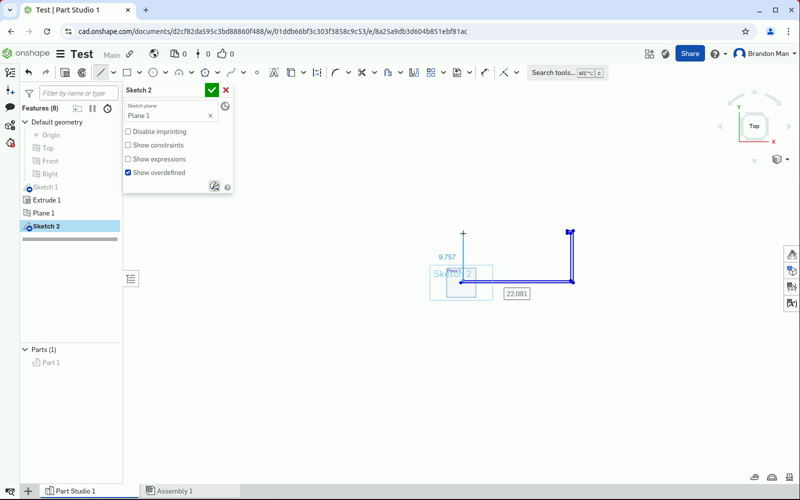
key_down(shift)
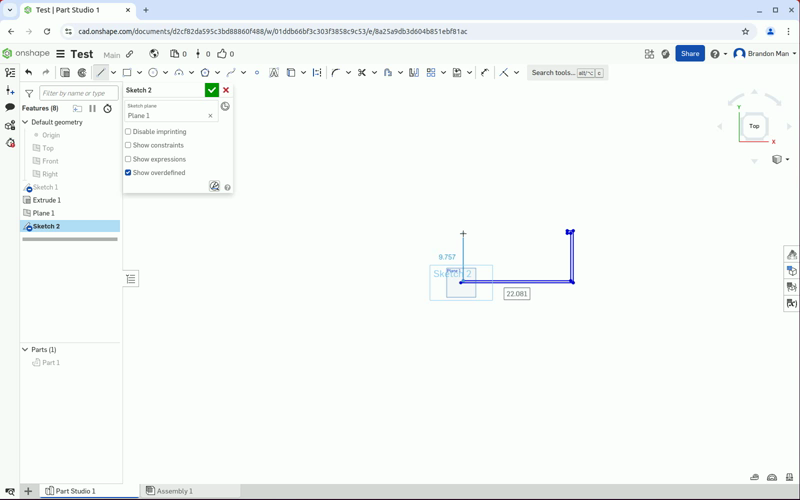
mouse_move(493, 233)
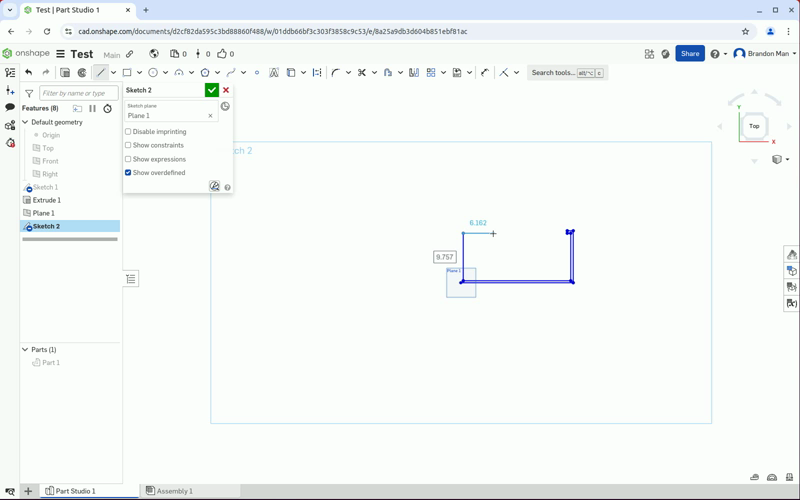
mouse_move(466, 233)
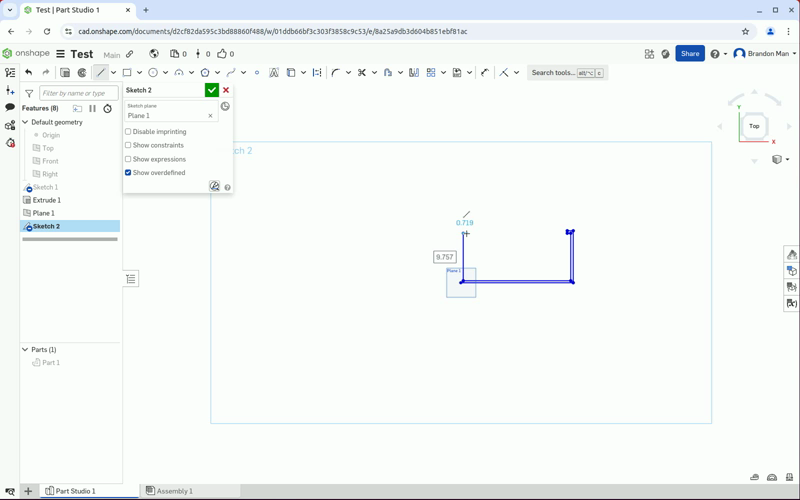
scroll(6)
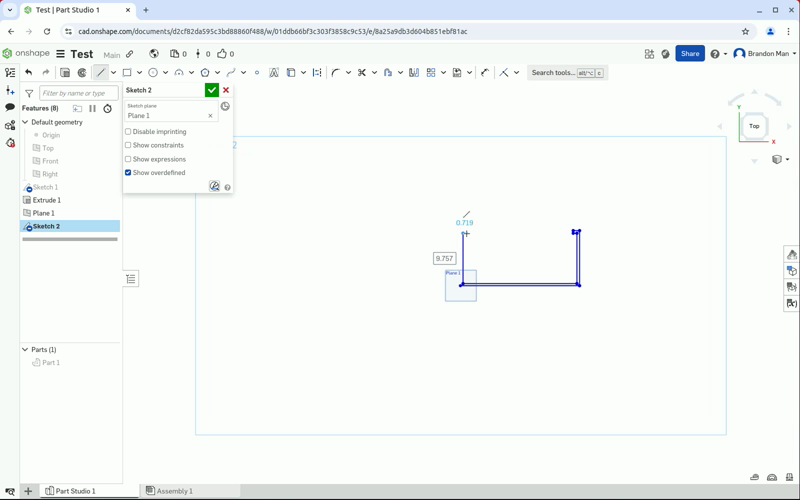
scroll(6)
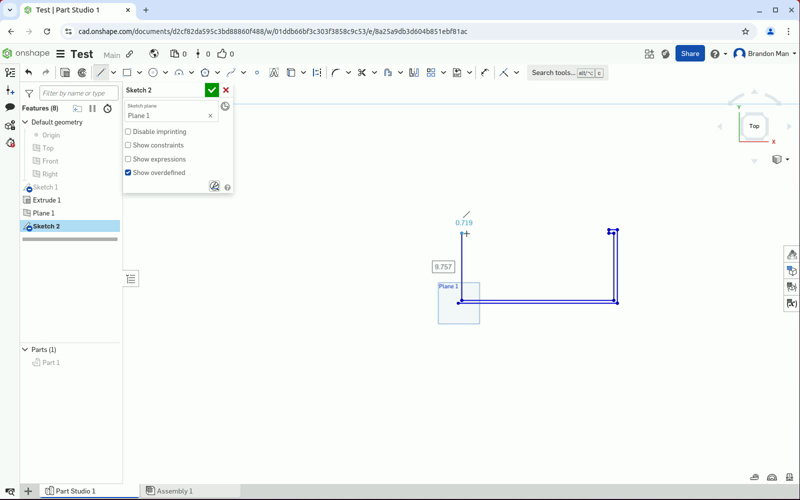
scroll(6)
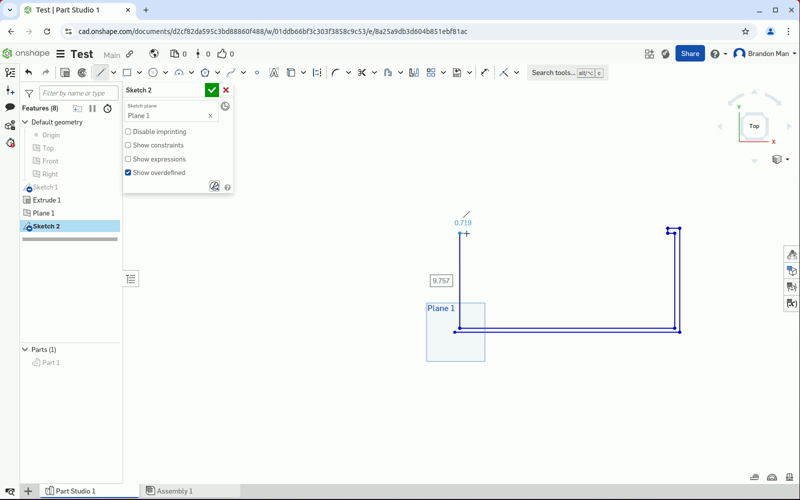
scroll(6)
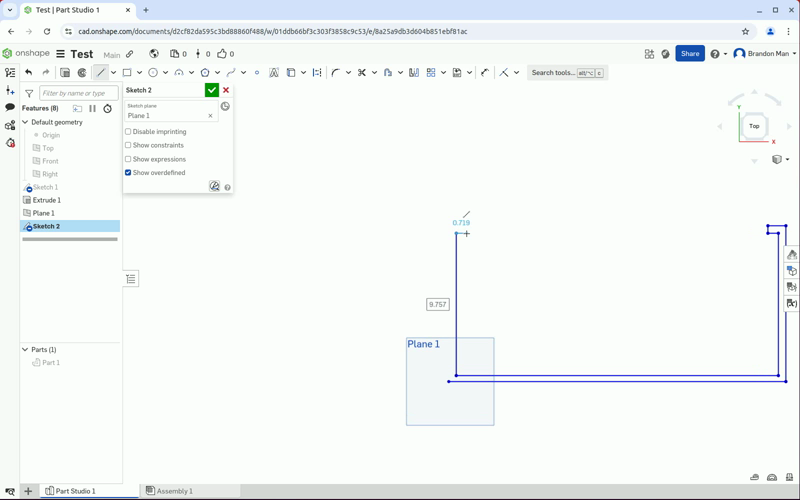
scroll(6)
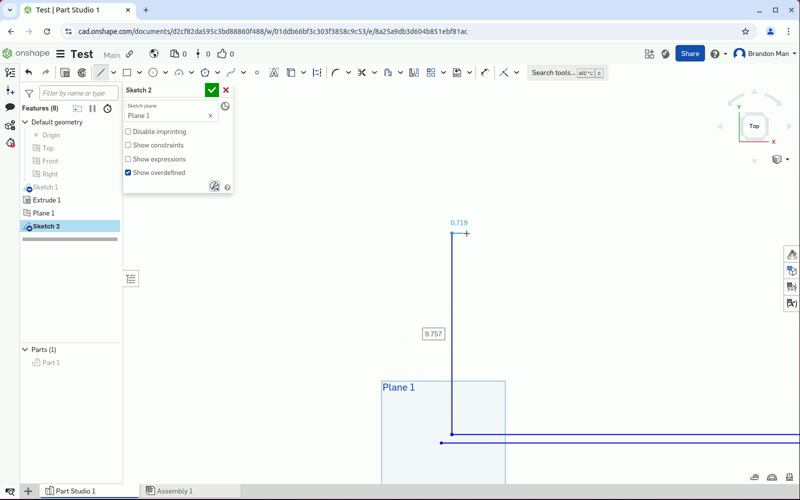
scroll(6)
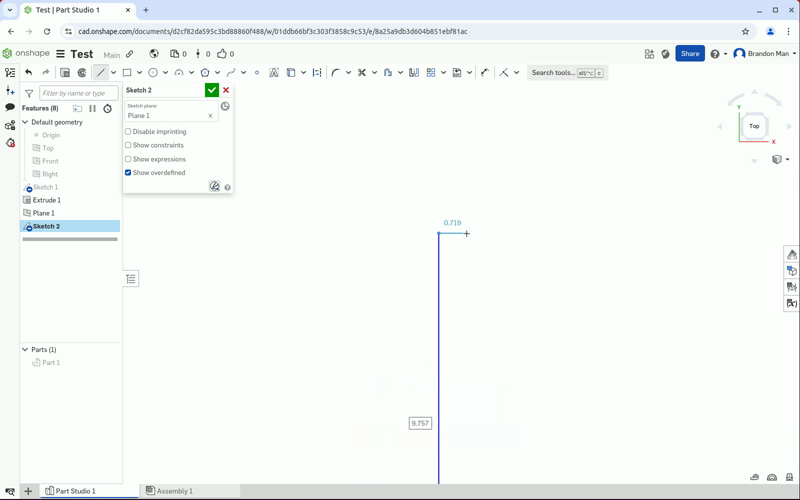
scroll(6)
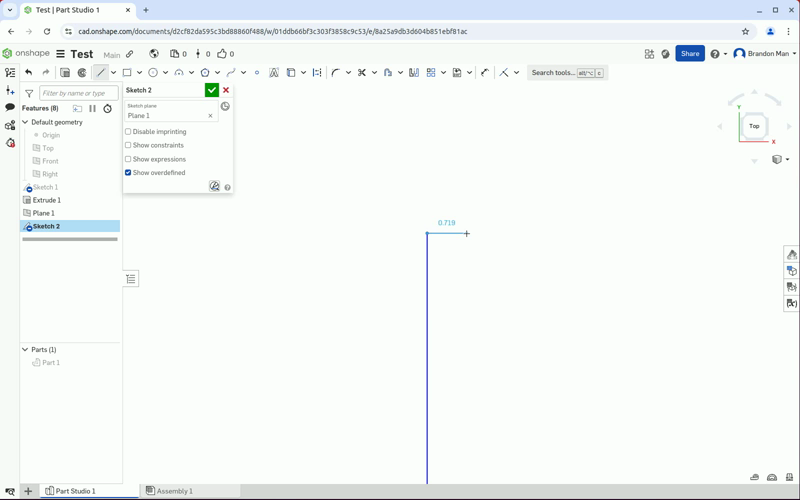
click(466, 233)
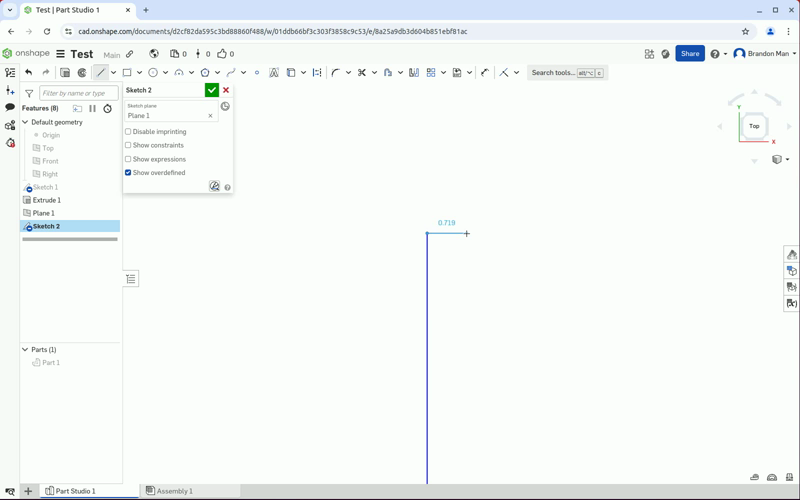
scroll(-6)
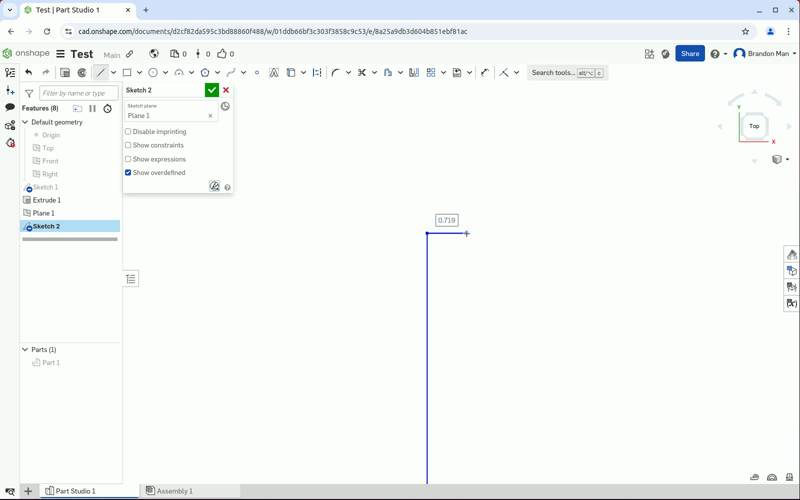
scroll(-6)
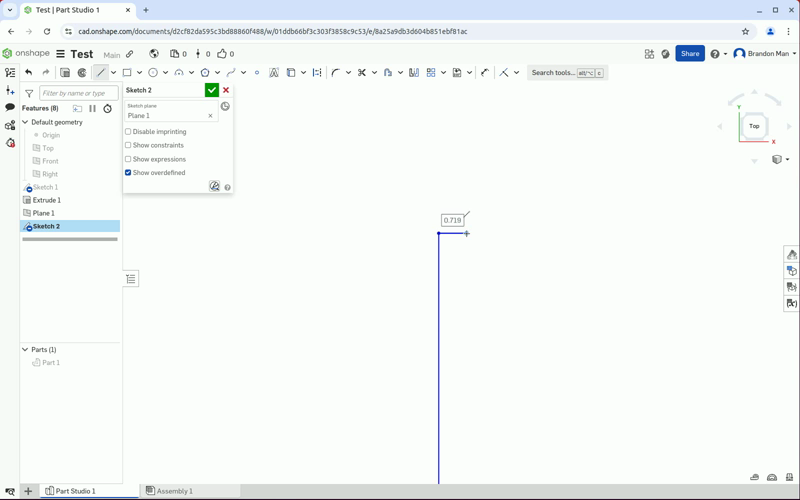
scroll(-6)
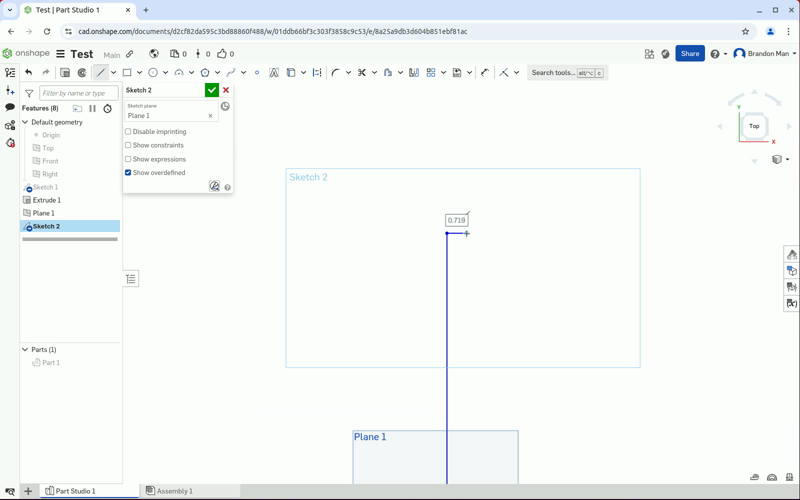
scroll(-6)
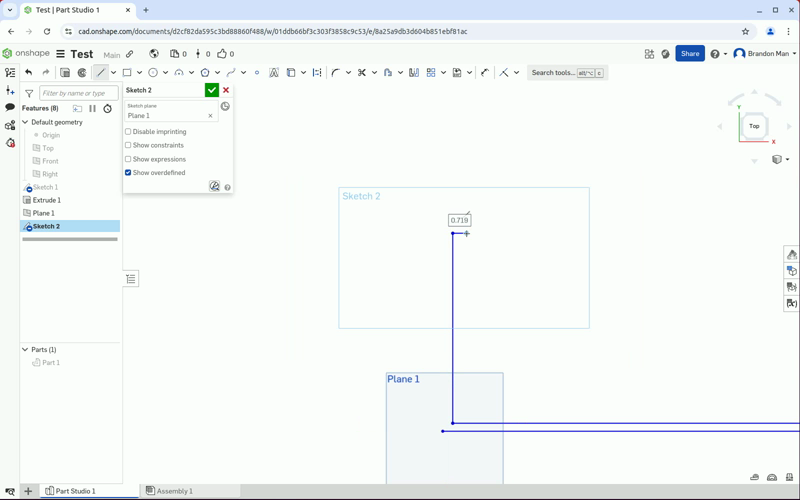
scroll(-6)
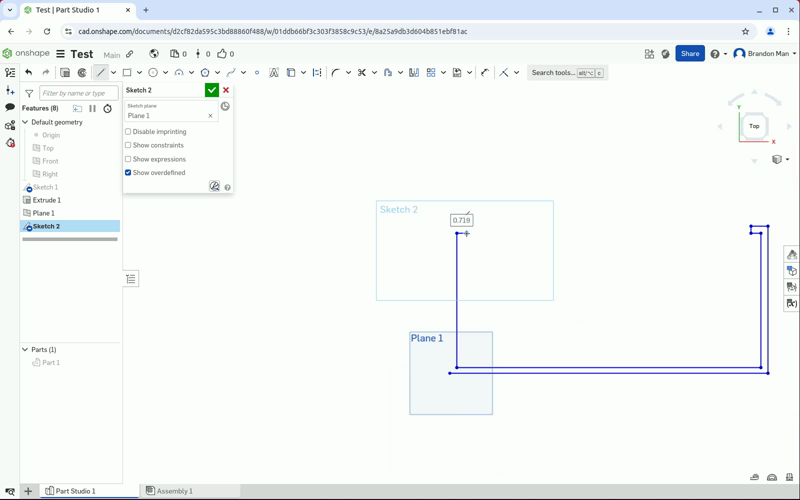
scroll(-6)
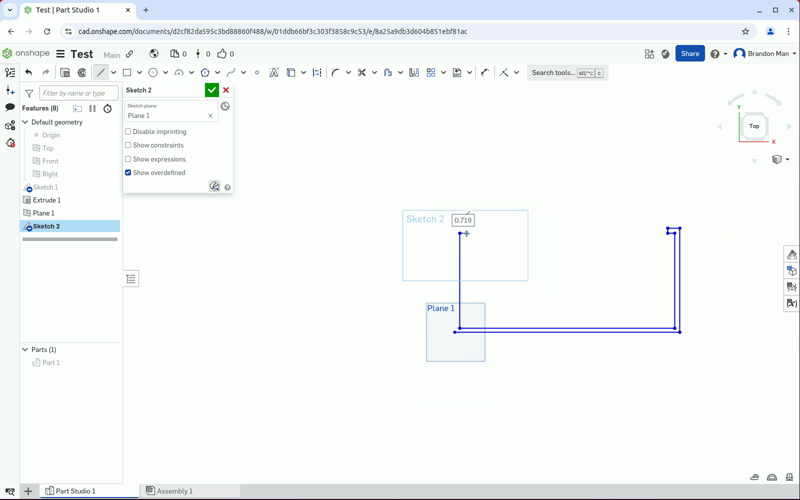
scroll(-6)
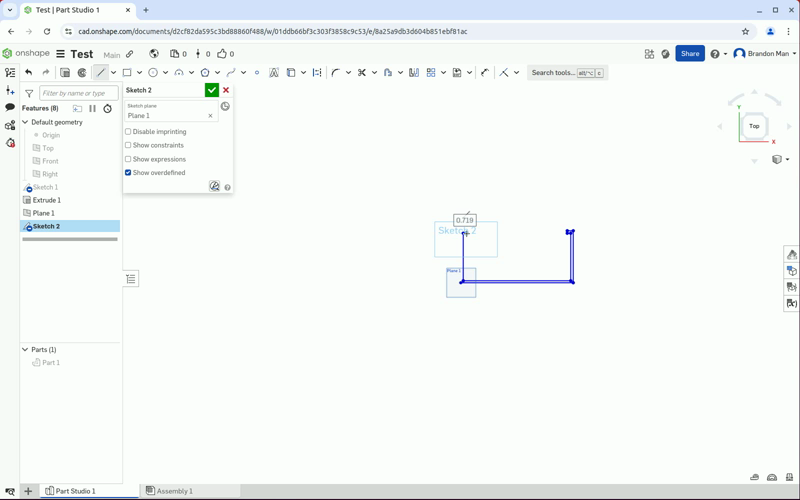
key_up(shift)
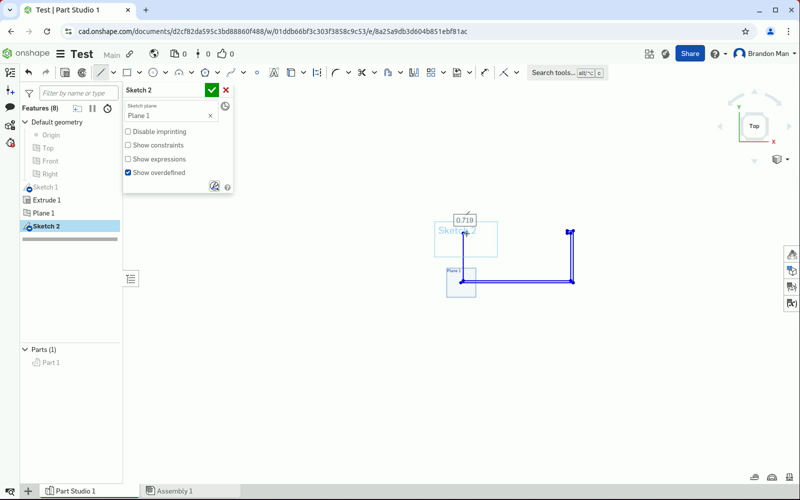
key_down(shift)
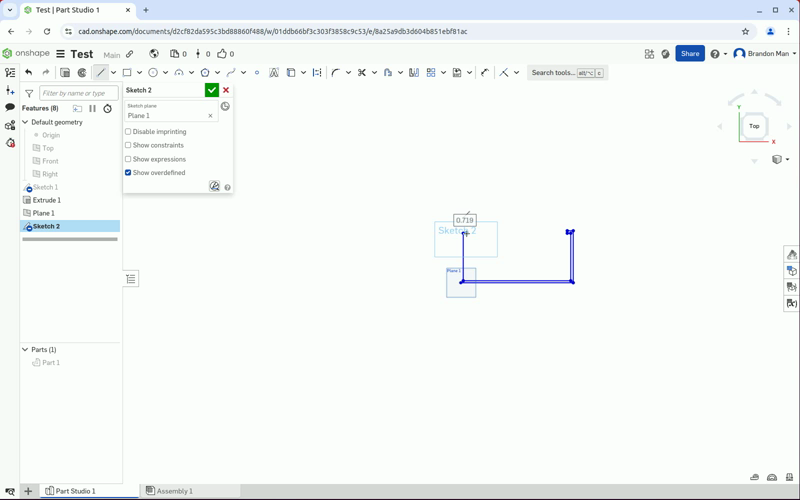
mouse_move(496, 233)
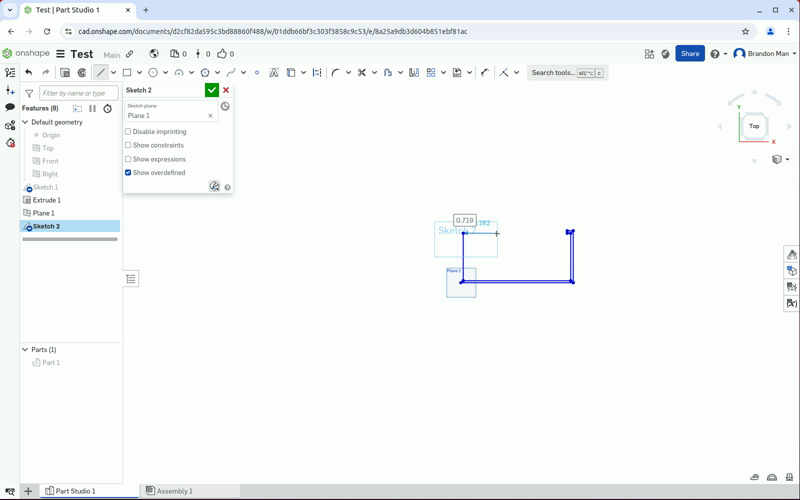
mouse_move(466, 230)
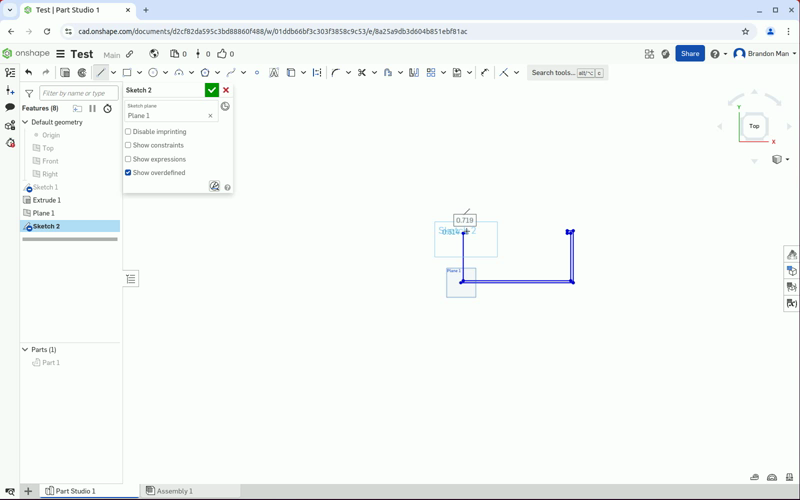
scroll(6)
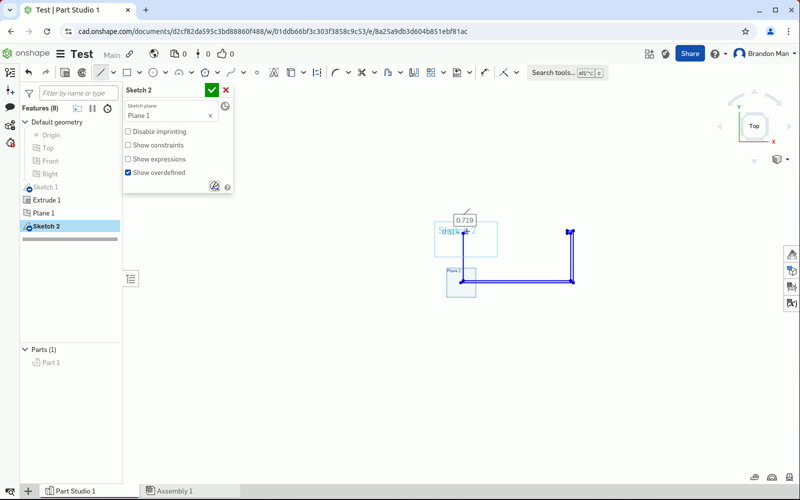
scroll(6)
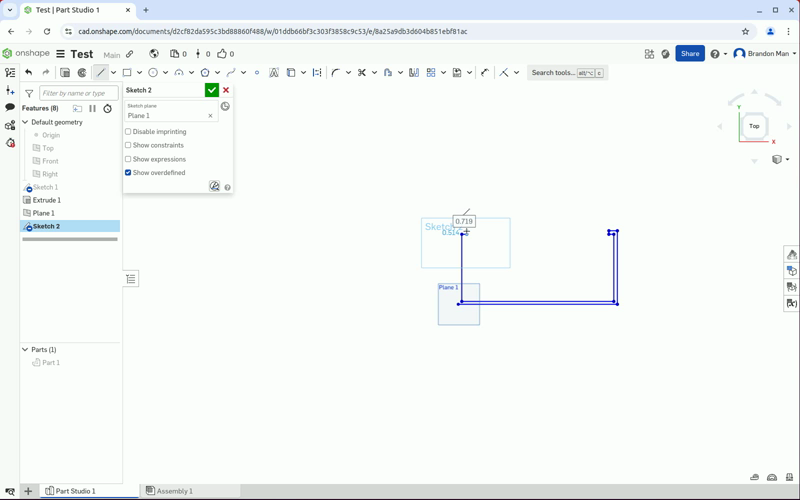
scroll(6)
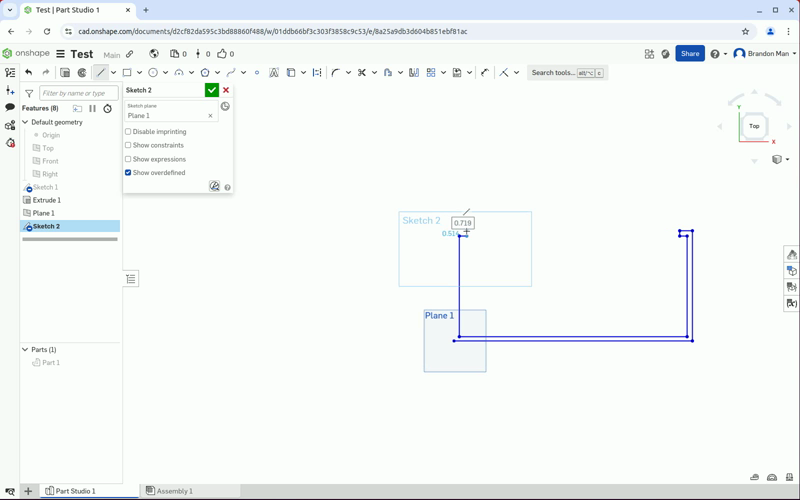
scroll(6)
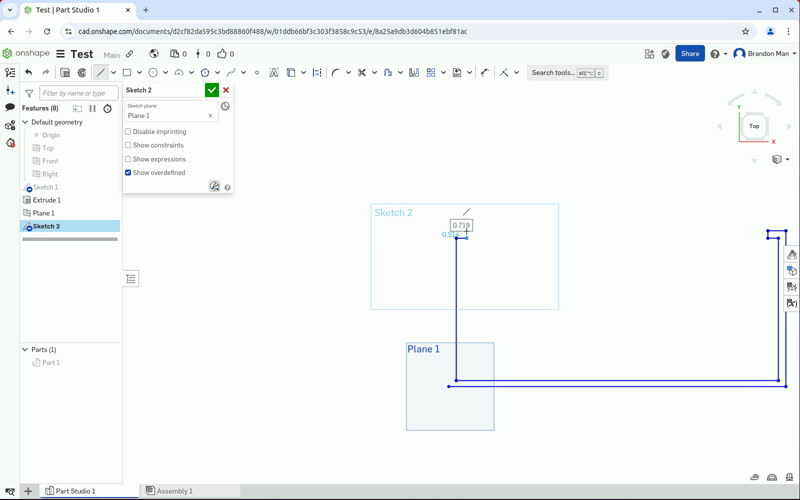
scroll(6)
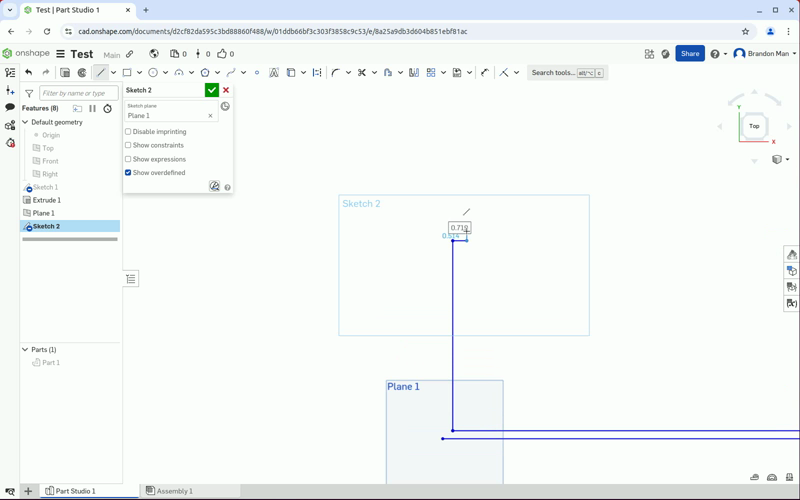
scroll(6)
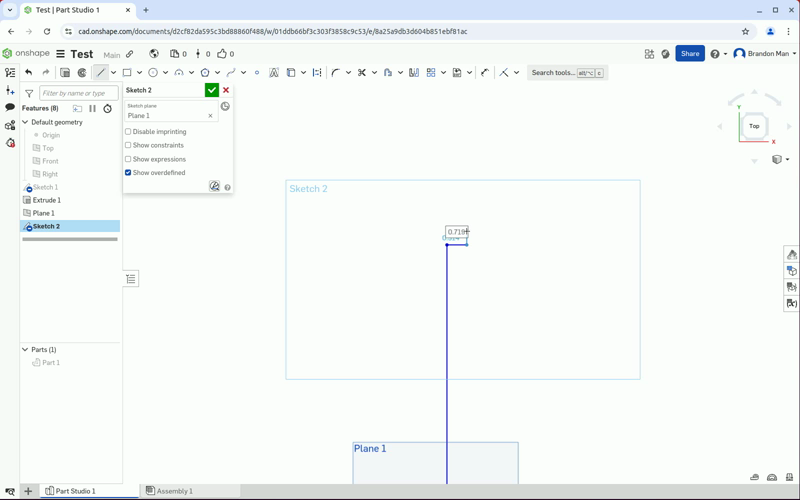
scroll(6)
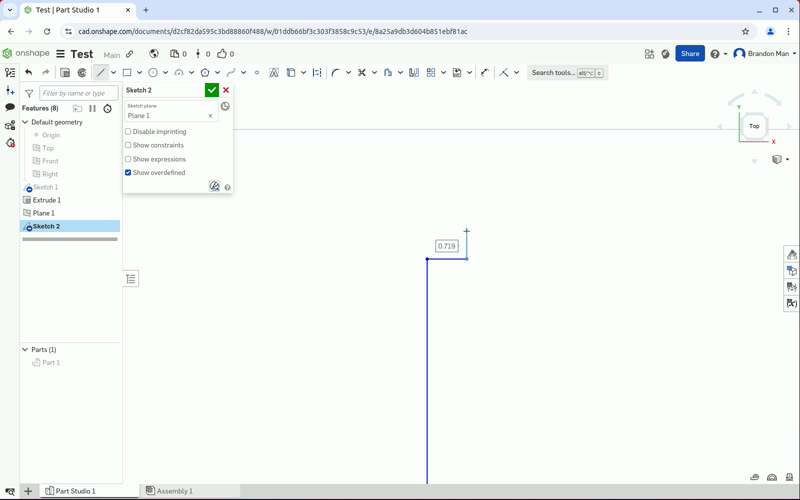
click(466, 230)
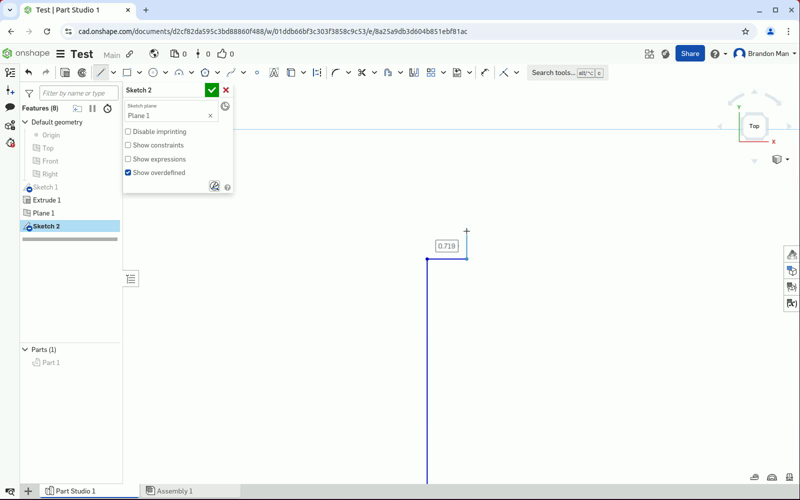
scroll(-6)
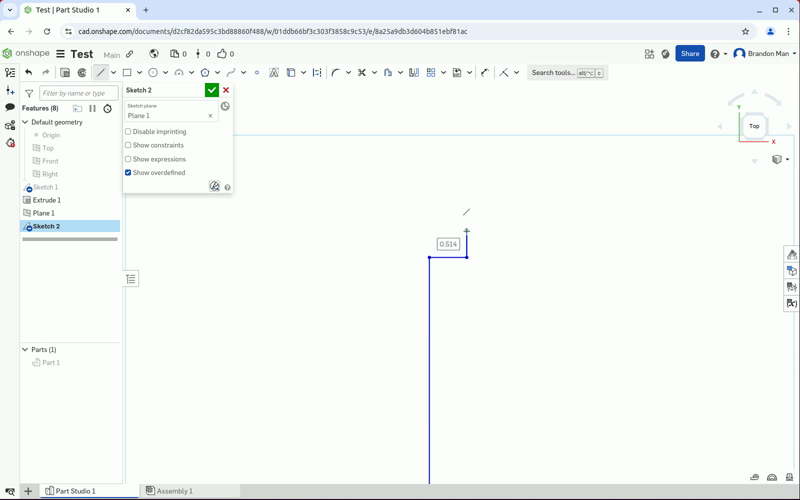
scroll(-6)
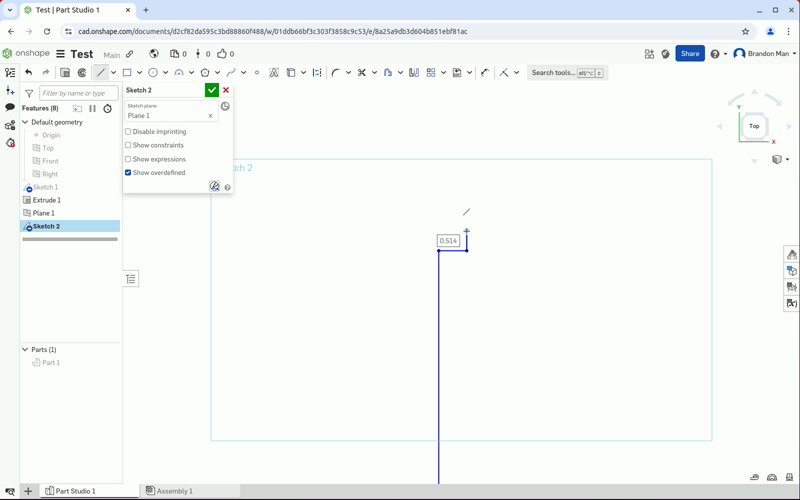
scroll(-6)
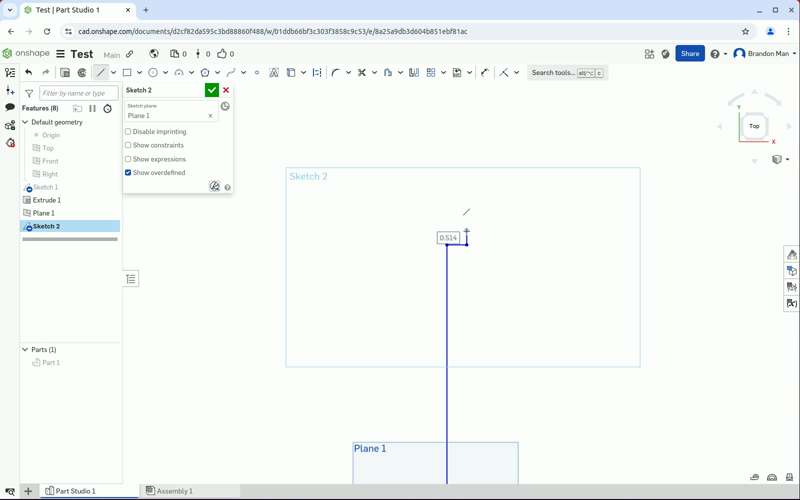
scroll(-6)
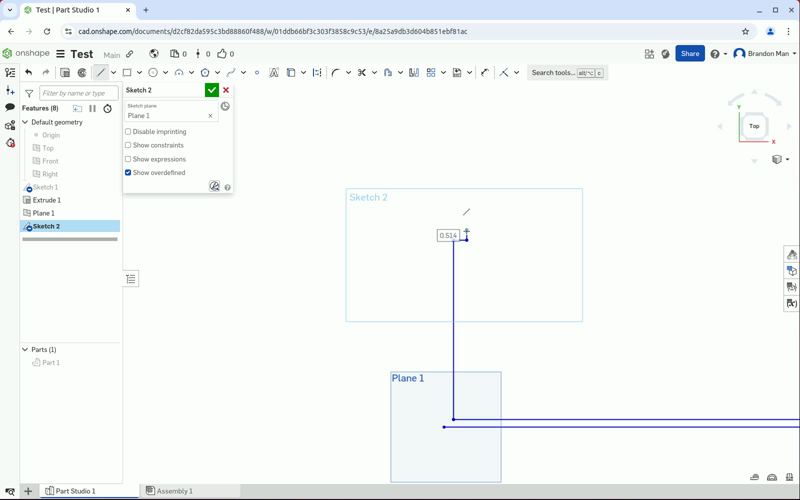
scroll(-6)
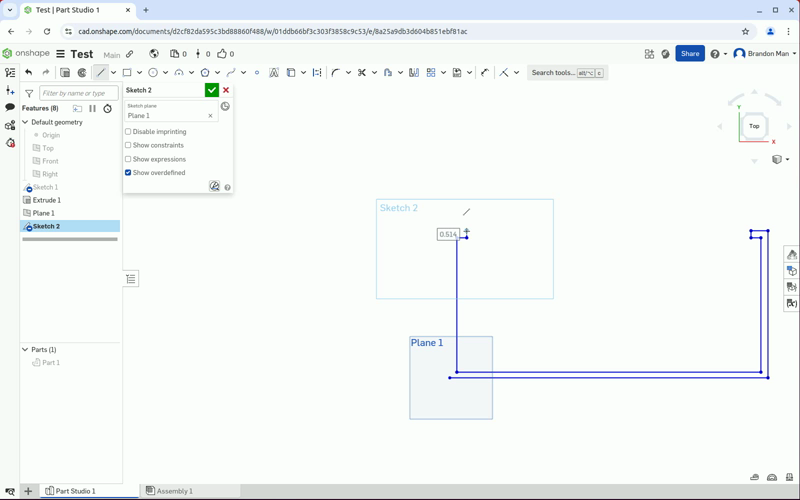
scroll(-6)
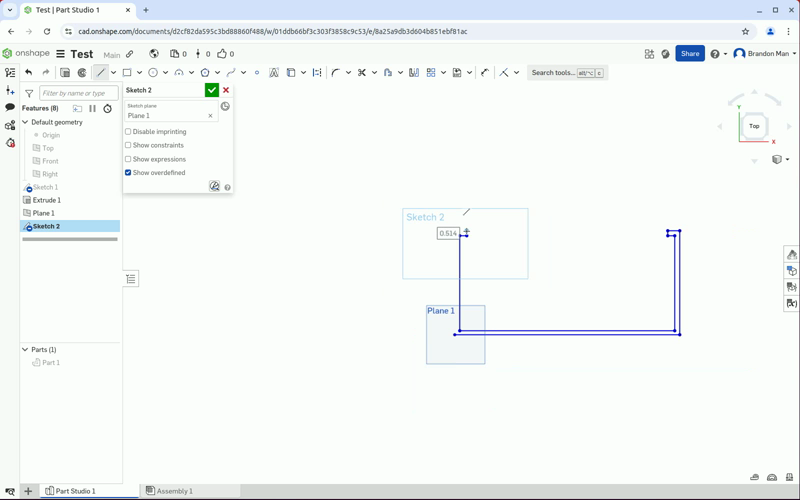
scroll(-6)
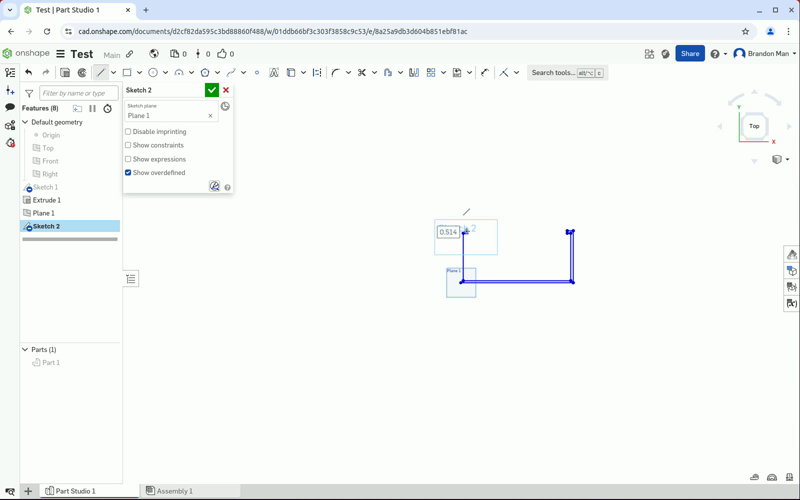
key_up(shift)
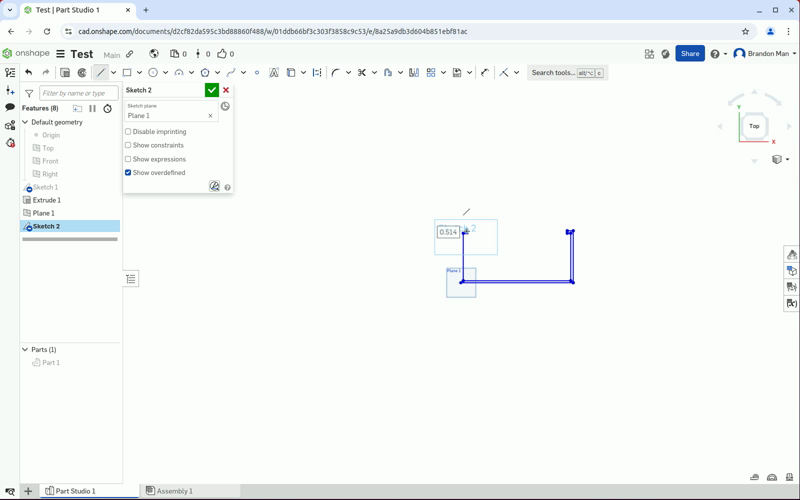
key_down(shift)
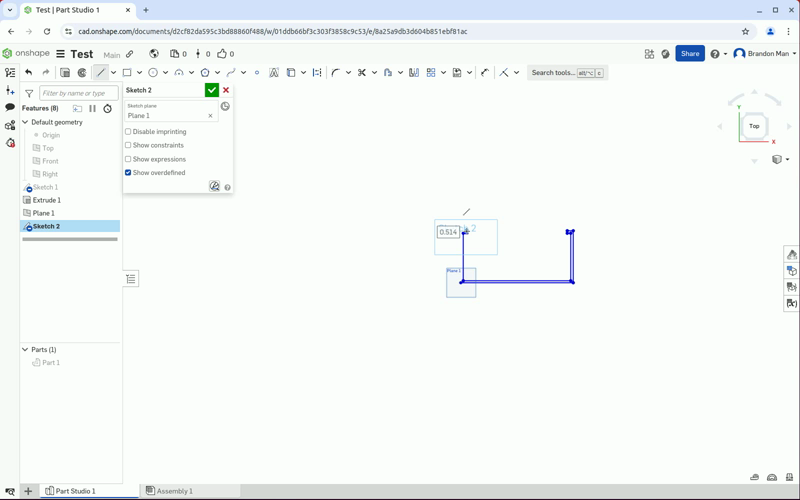
mouse_move(496, 230)
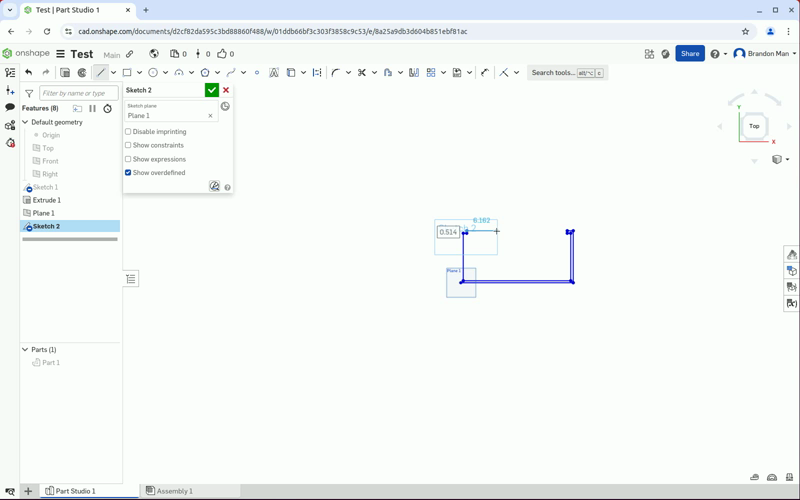
mouse_move(460, 230)
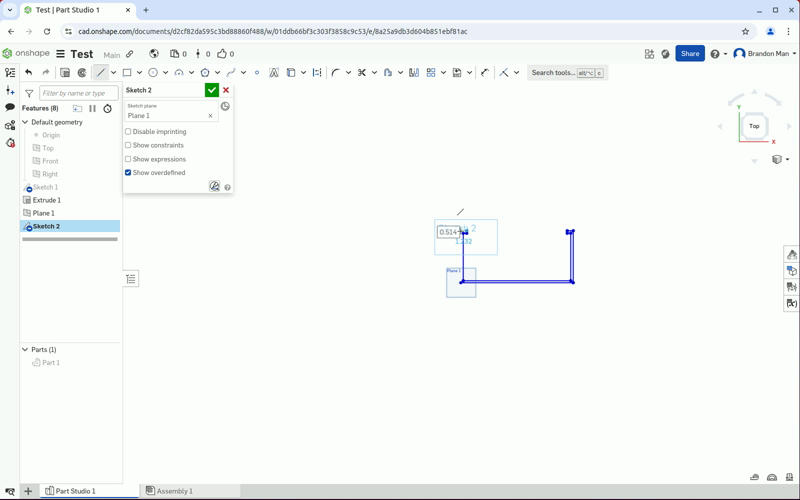
scroll(6)
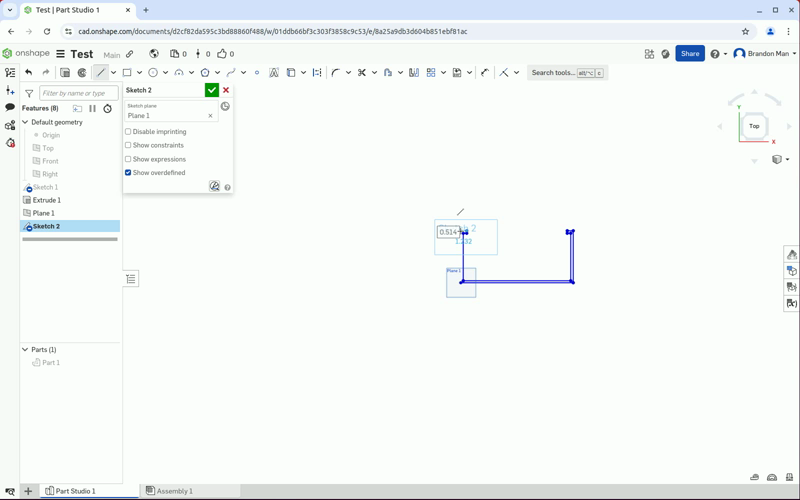
scroll(6)
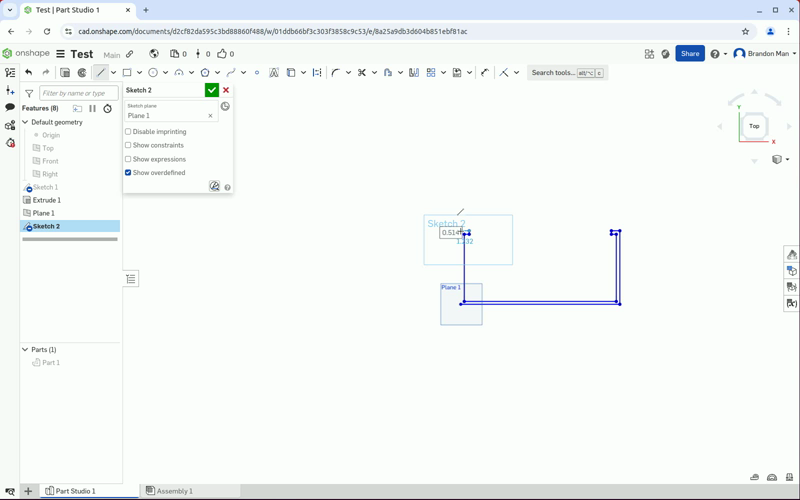
scroll(6)
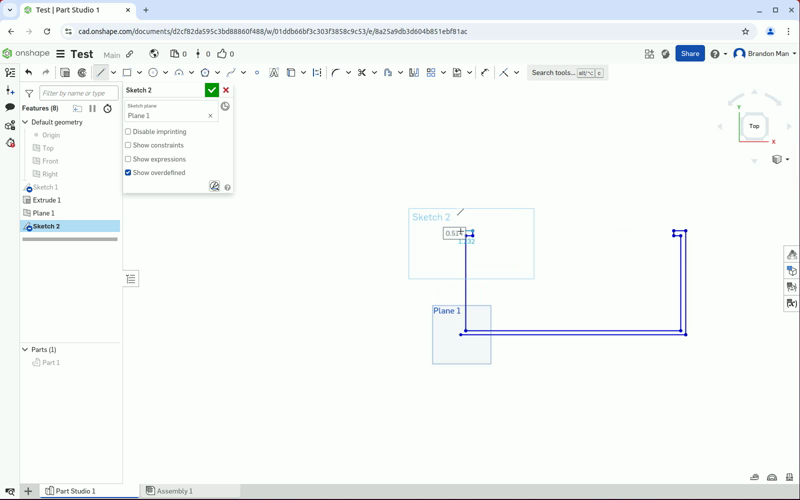
scroll(6)
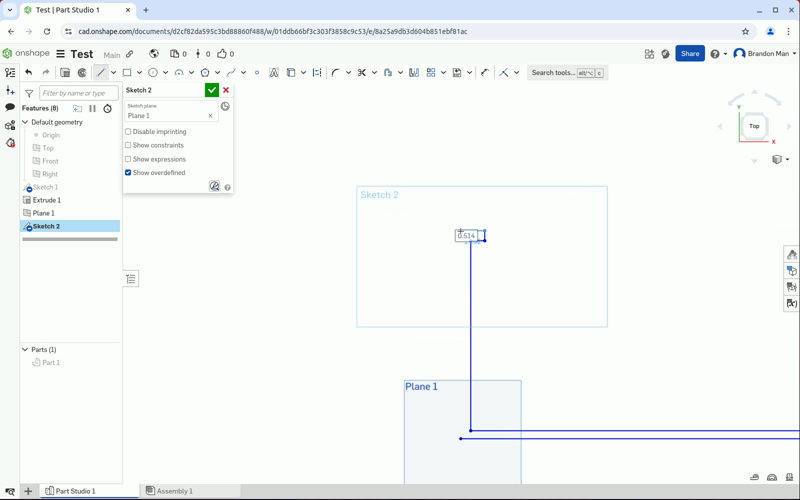
scroll(6)
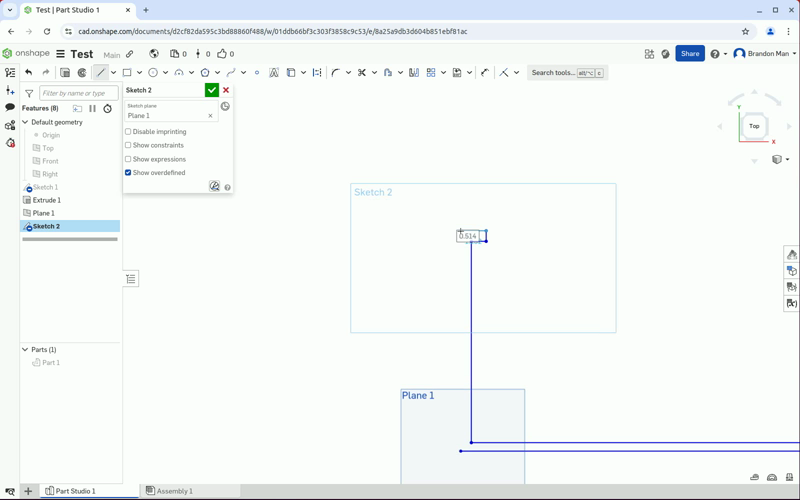
scroll(6)
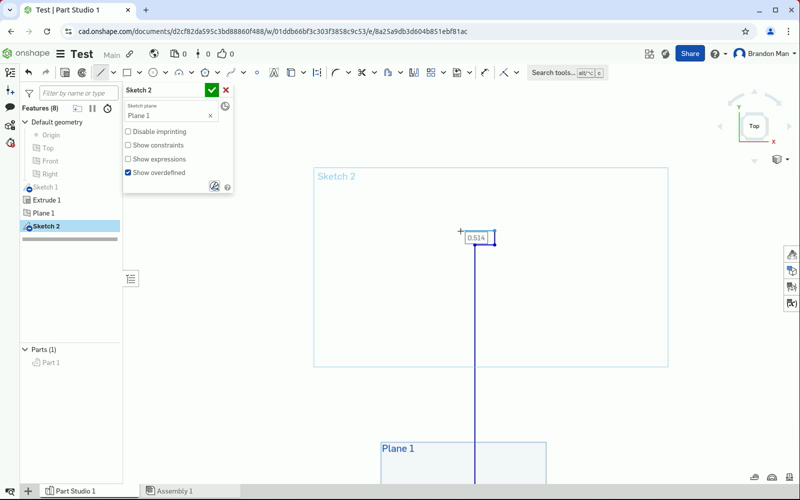
scroll(6)
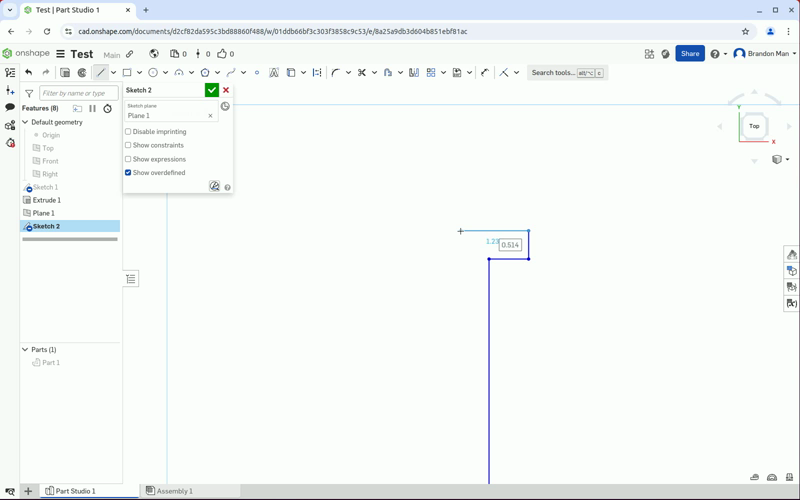
click(460, 230)
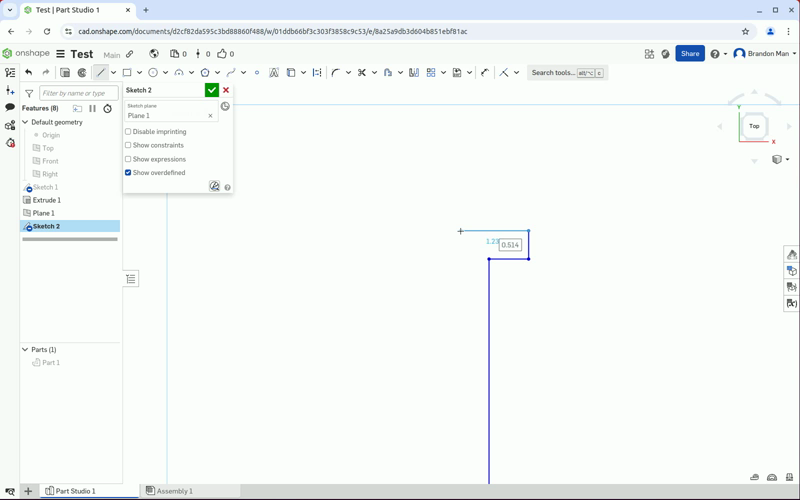
scroll(-6)
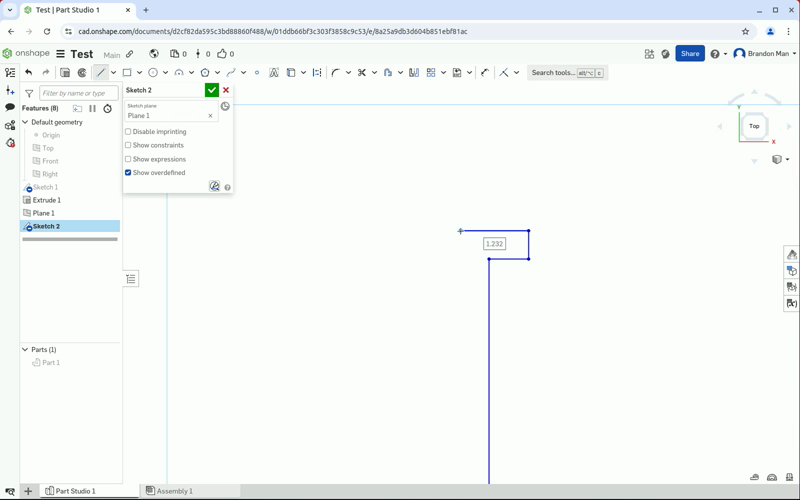
scroll(-6)
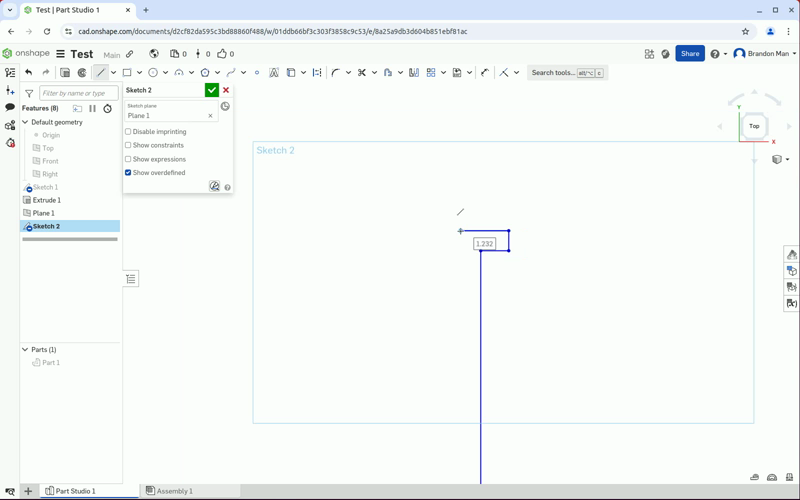
scroll(-6)
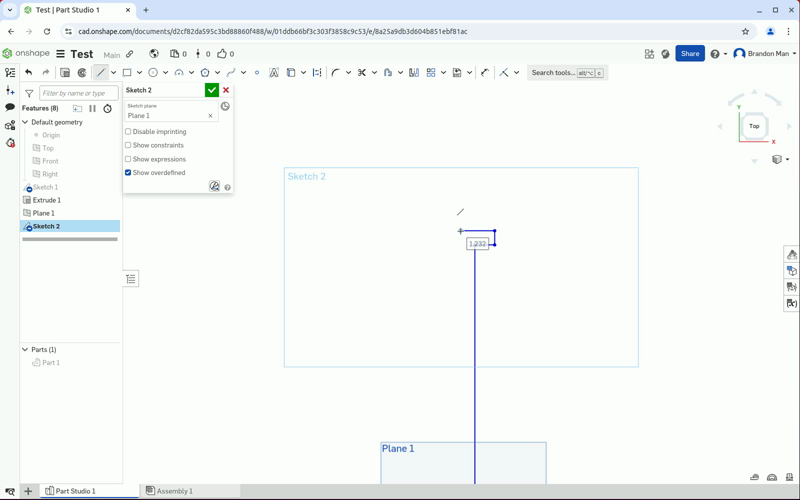
scroll(-6)
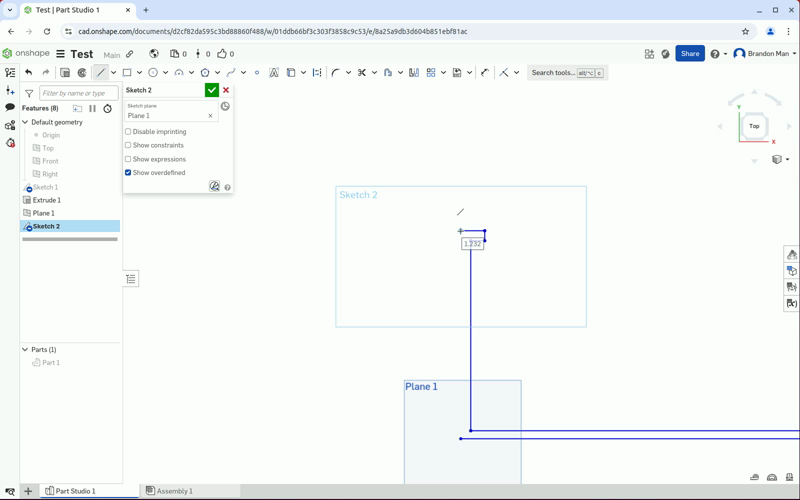
scroll(-6)
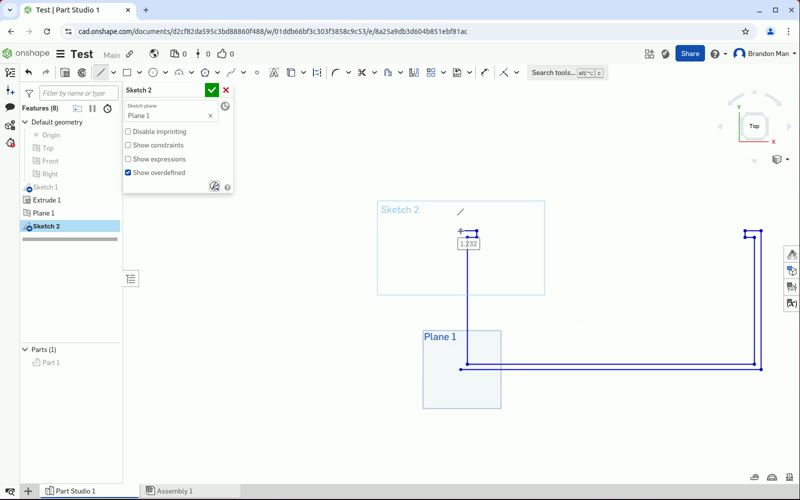
scroll(-6)
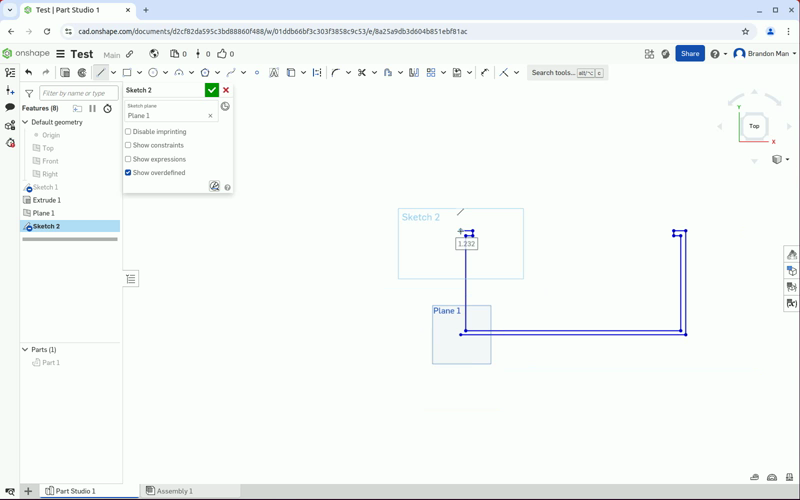
scroll(-6)
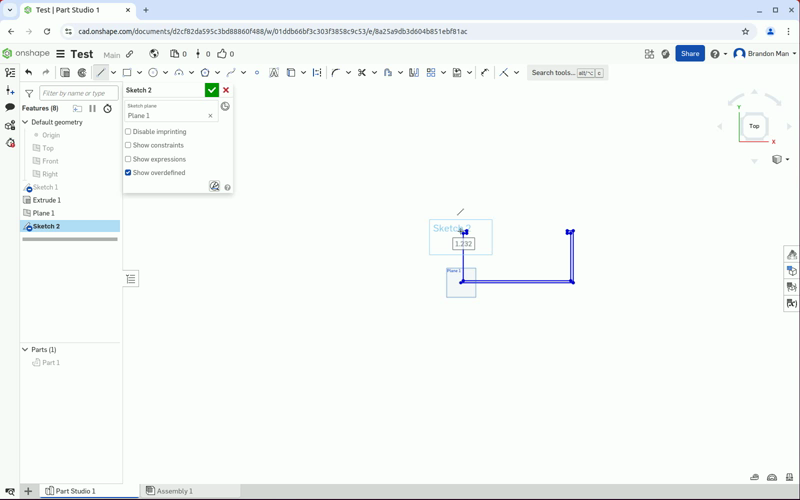
key_up(shift)
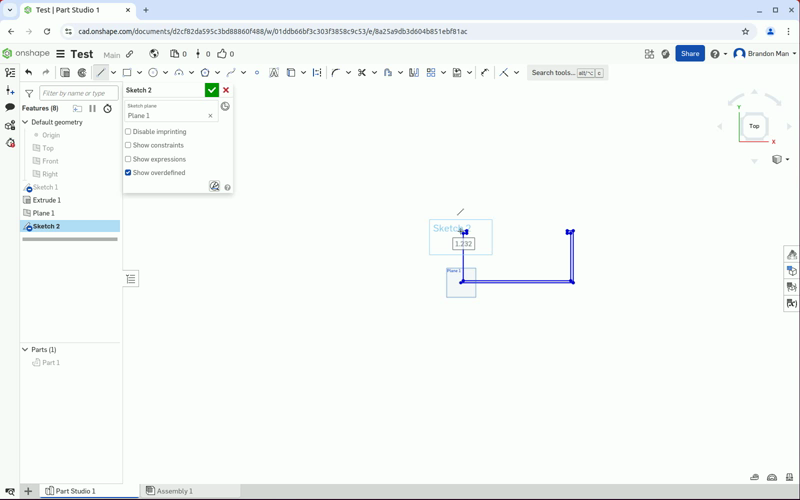
mouse_move(490, 230)
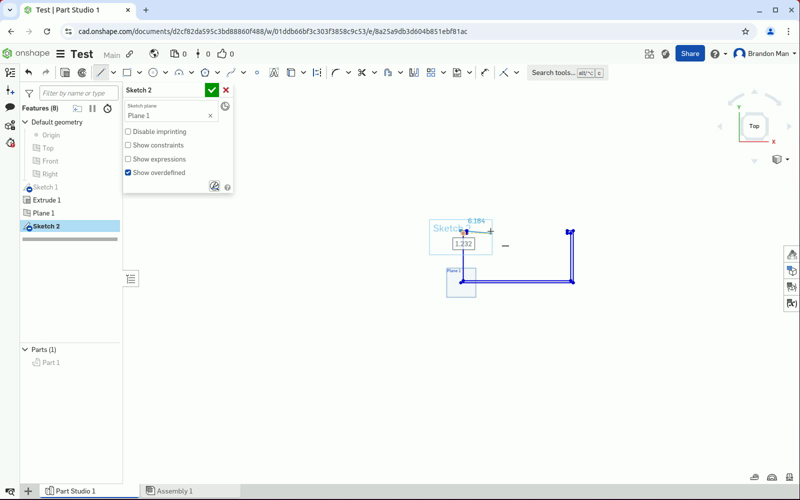
key_down(shift)
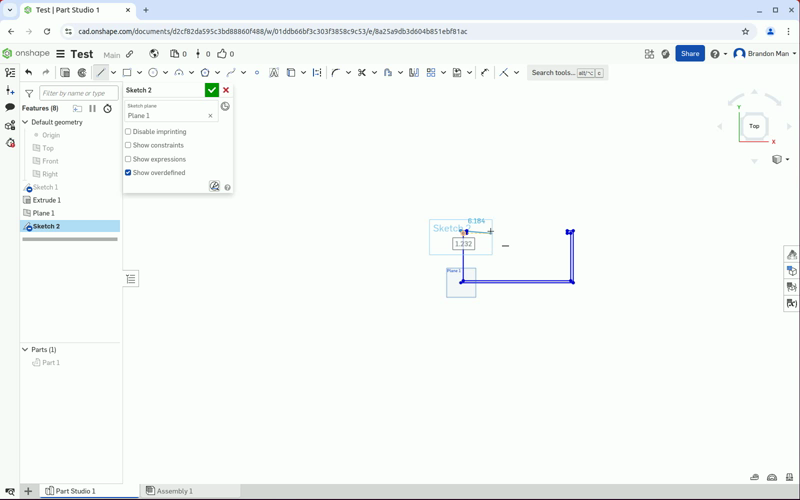
mouse_move(460, 282)
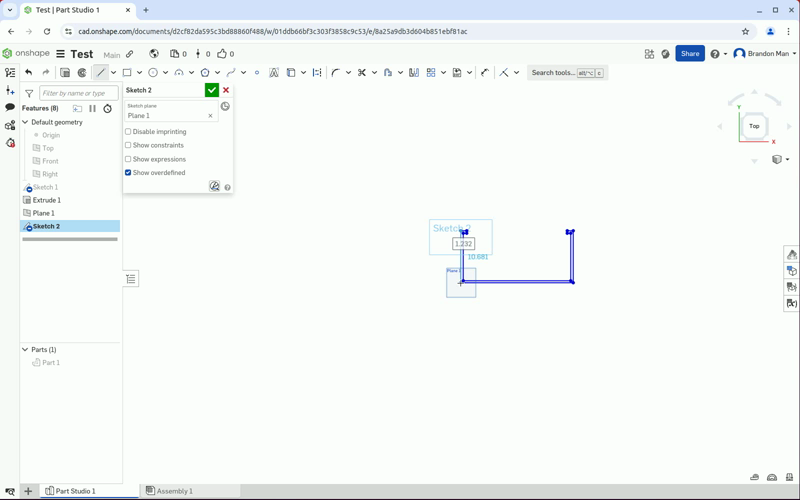
scroll(6)
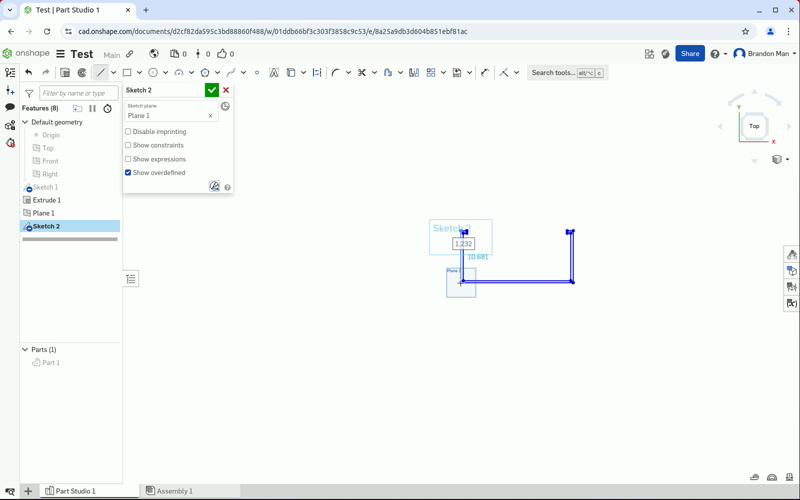
scroll(6)
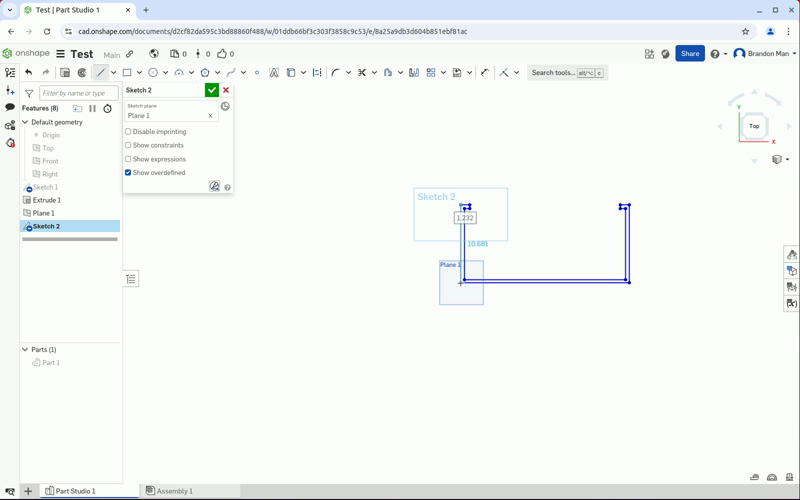
scroll(6)
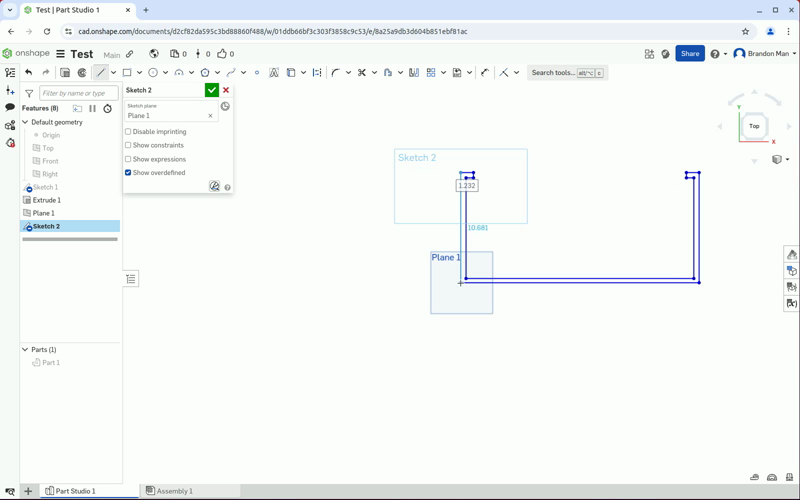
scroll(6)
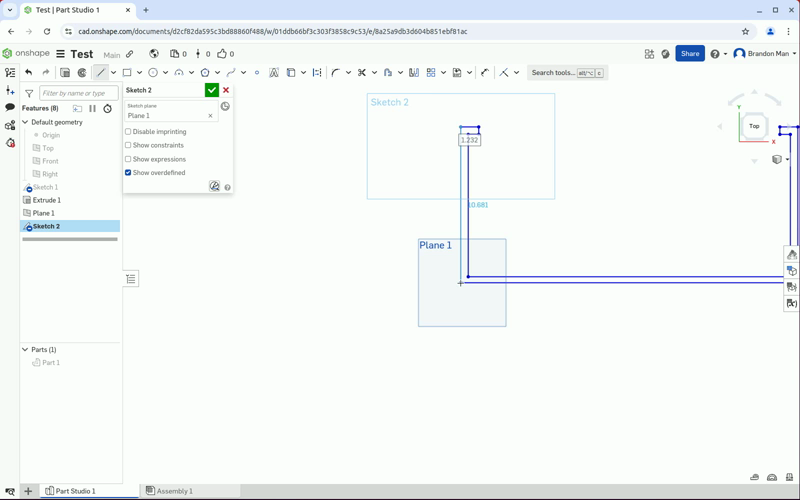
scroll(6)
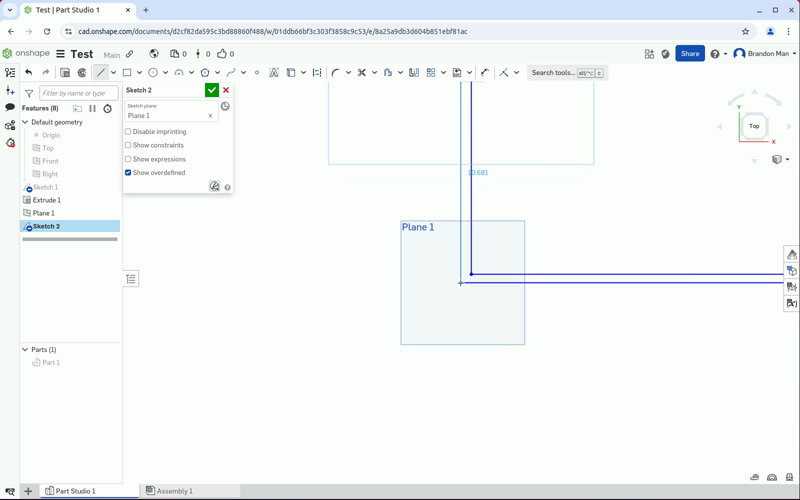
scroll(6)
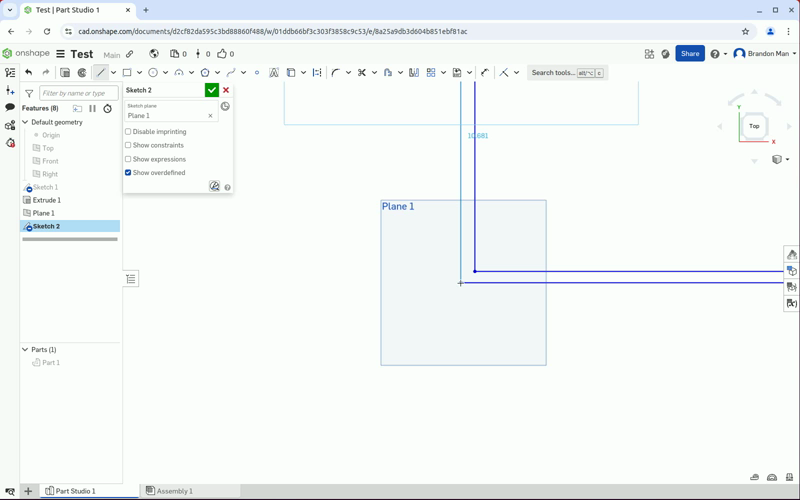
scroll(6)
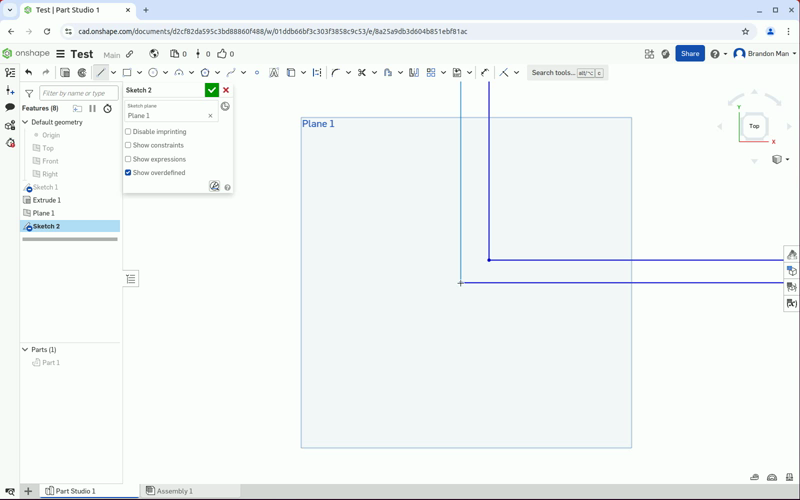
key_up(shift)
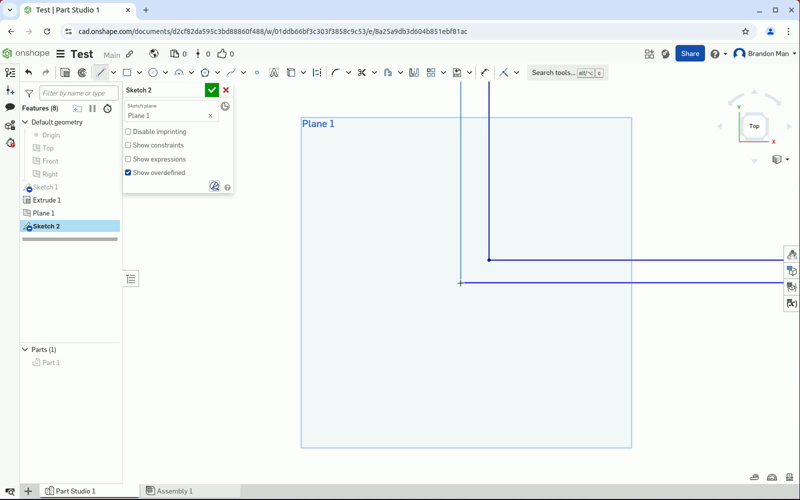
click(460, 282)
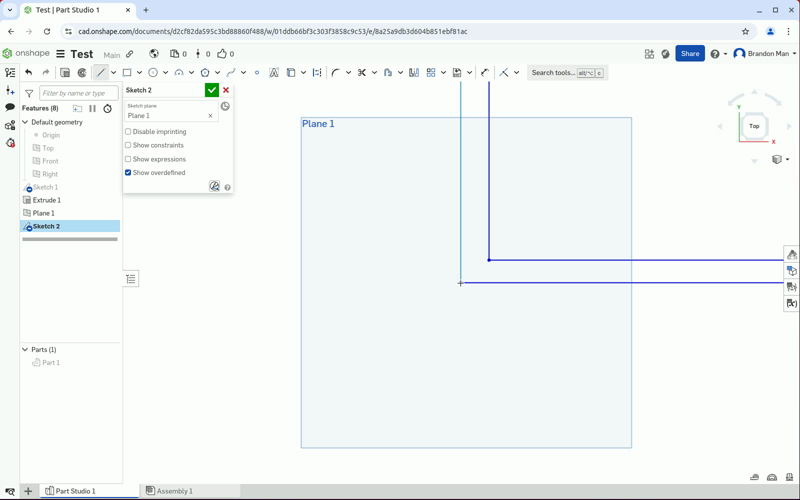
scroll(-6)
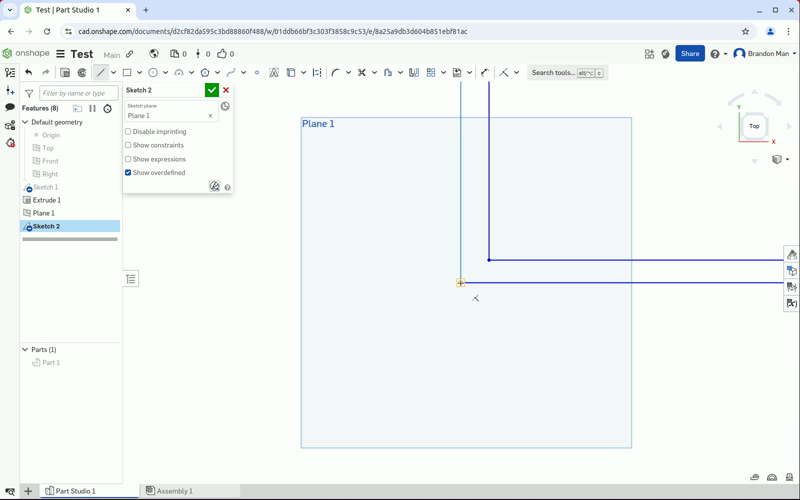
scroll(-6)
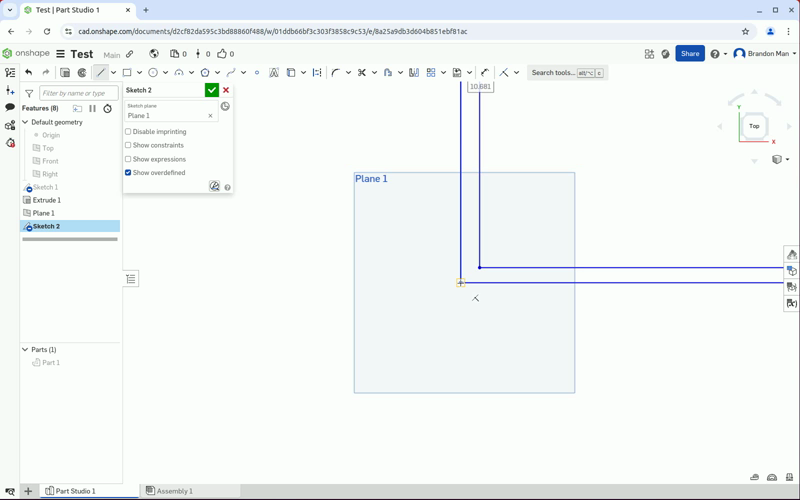
scroll(-6)
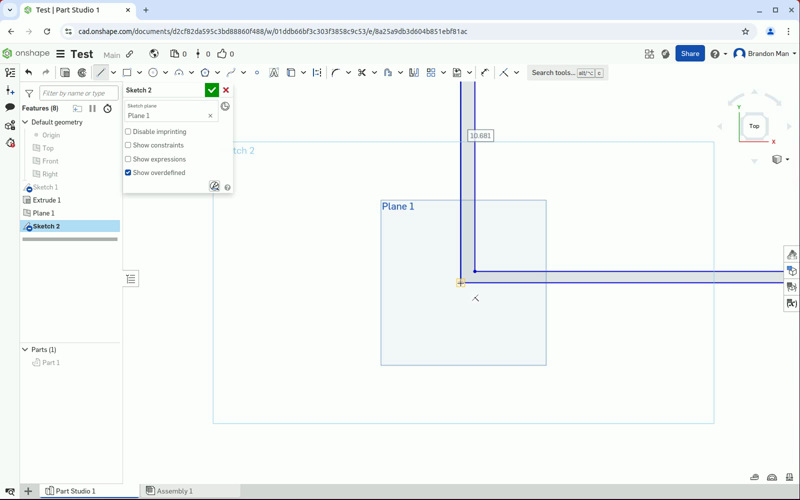
scroll(-6)
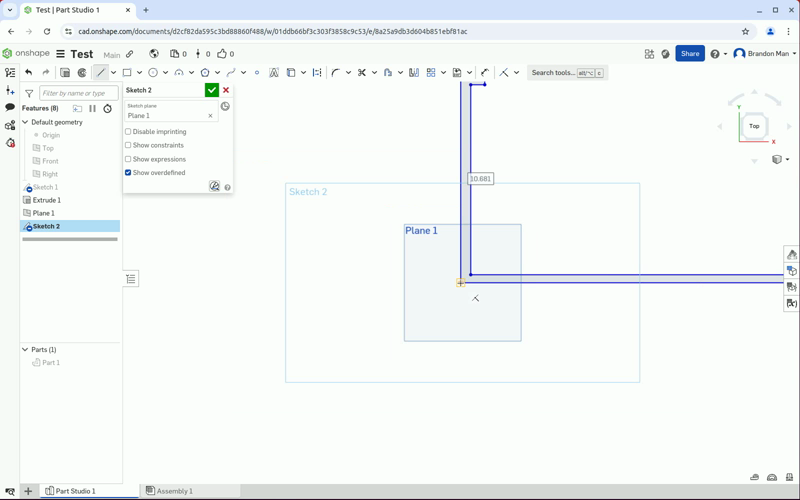
scroll(-6)
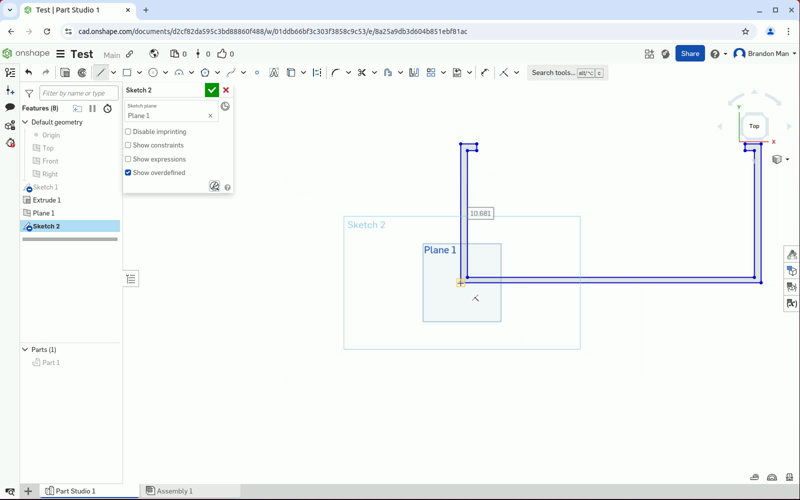
scroll(-6)
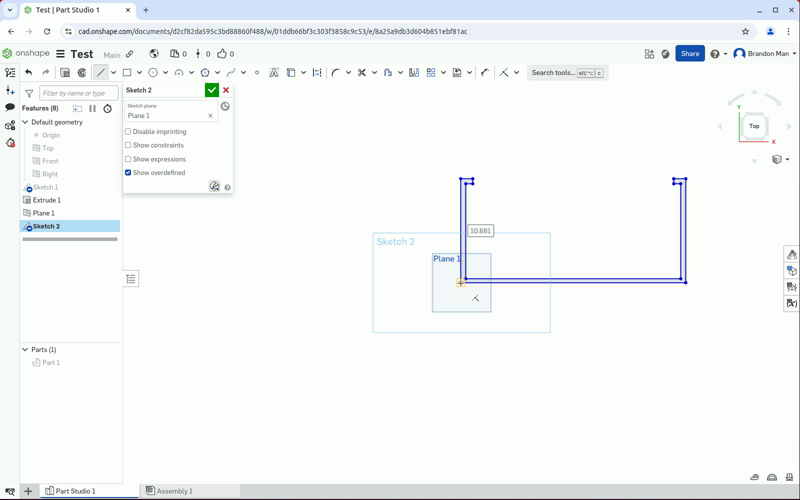
scroll(-6)
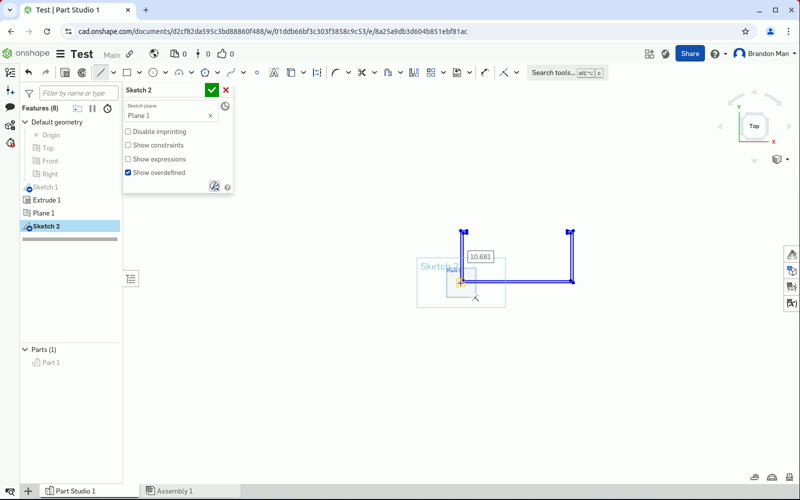
key(esc)
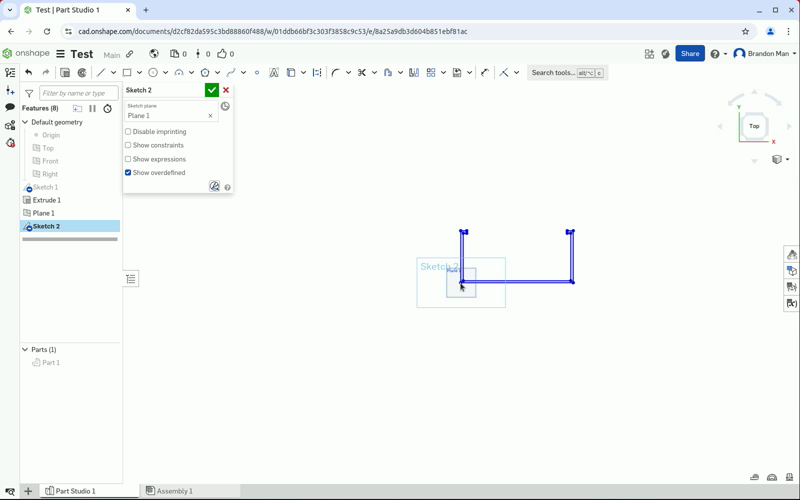
mouse_move(572, 246)
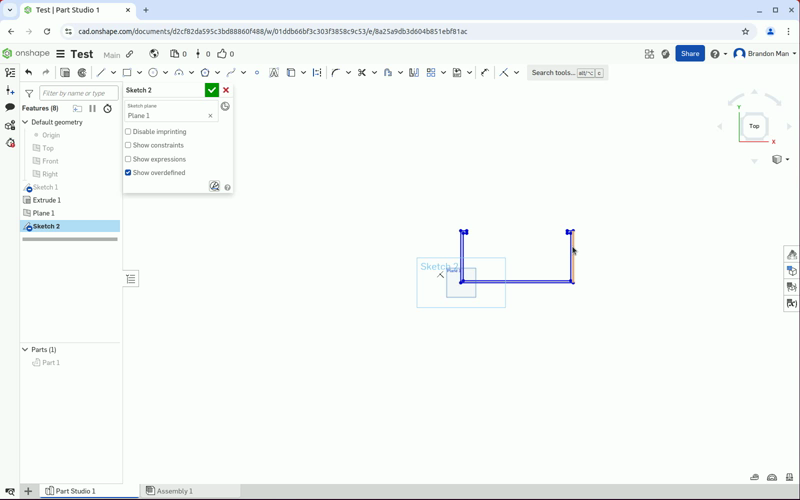
scroll(6)
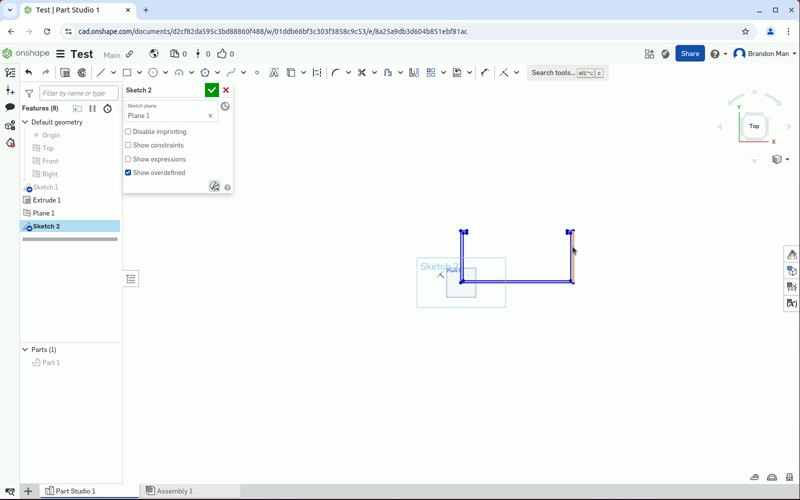
scroll(6)
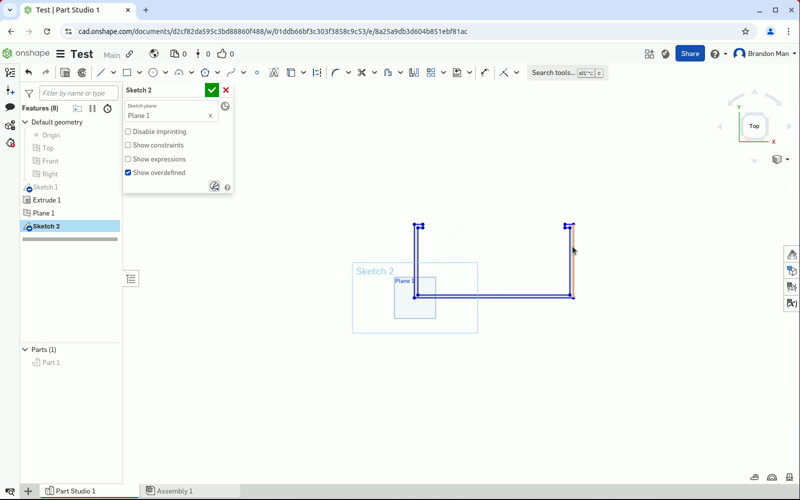
scroll(6)
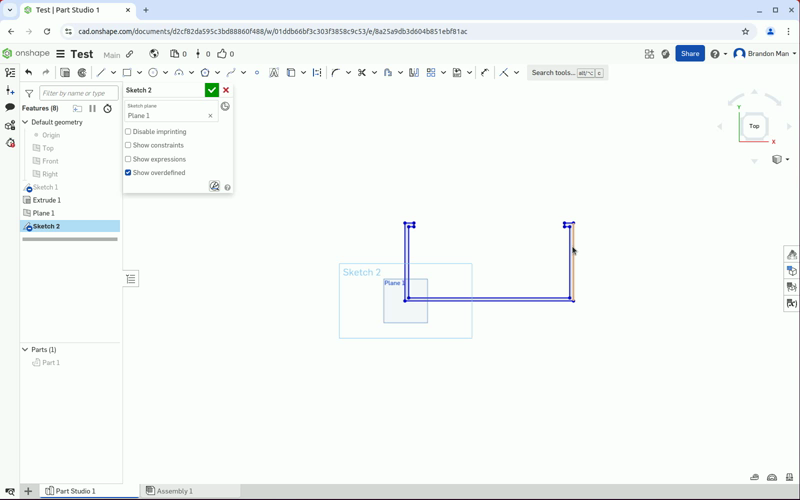
scroll(6)
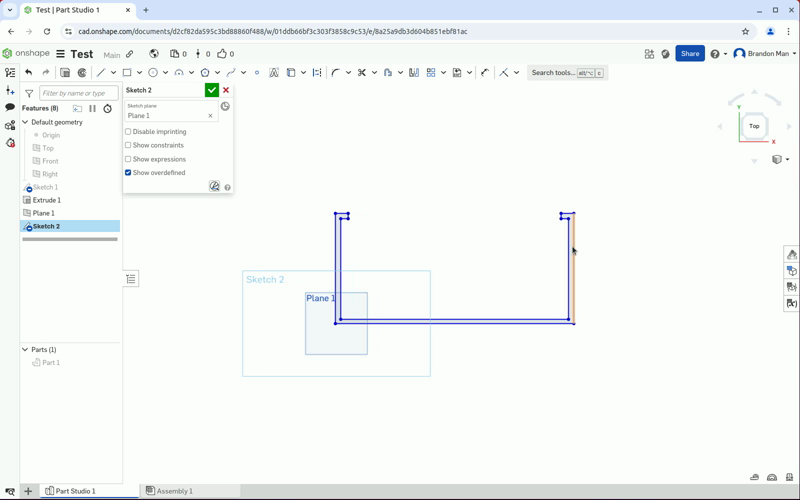
scroll(6)
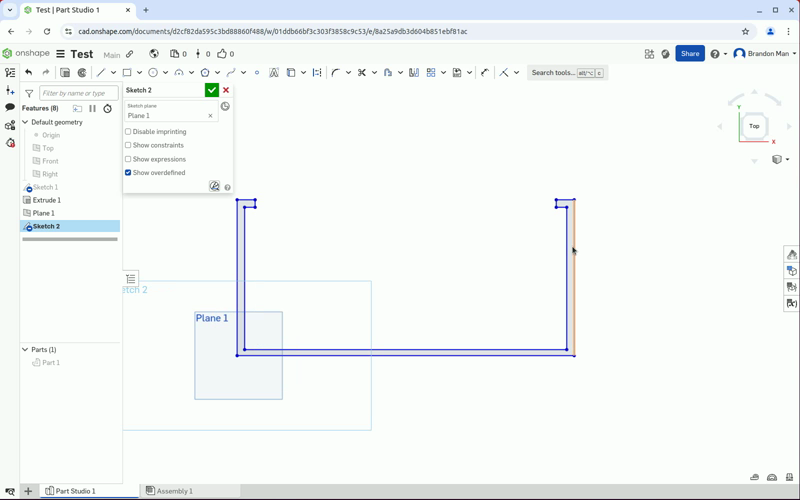
scroll(6)
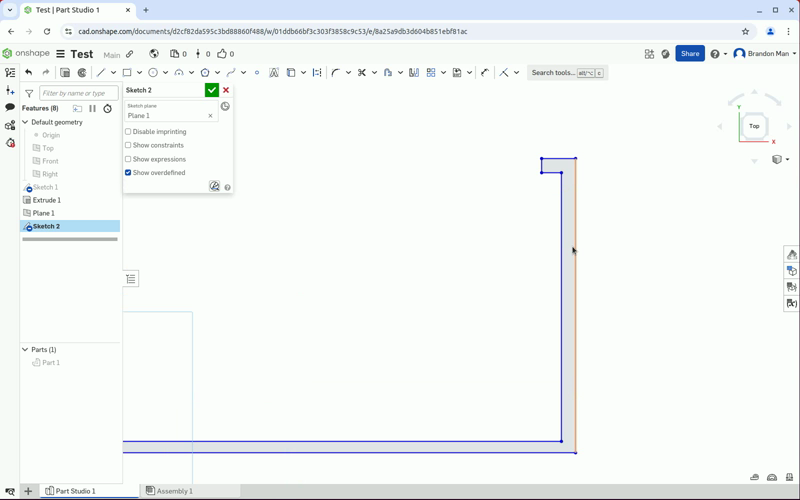
scroll(6)
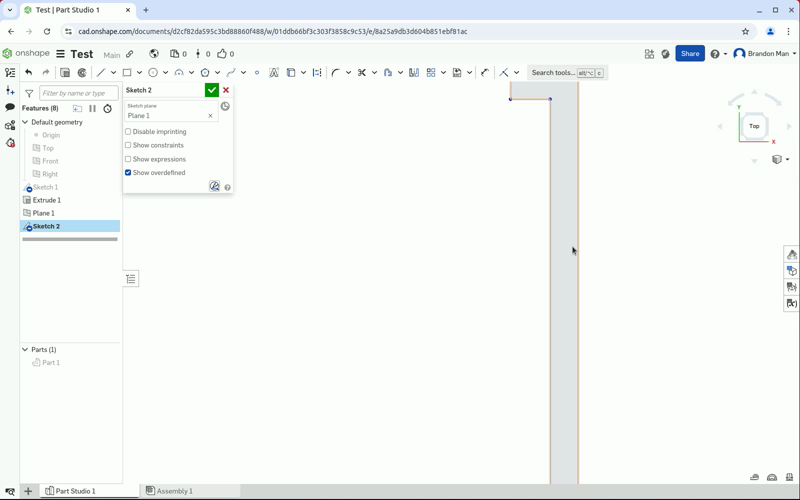
click(572, 246)
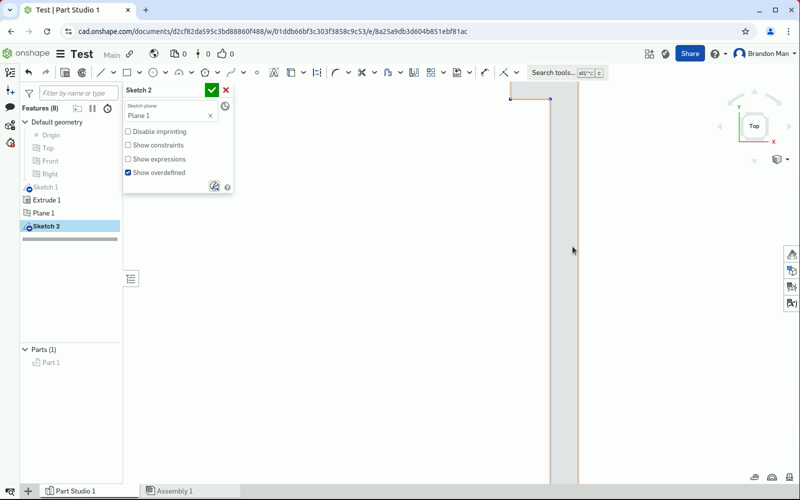
scroll(-6)
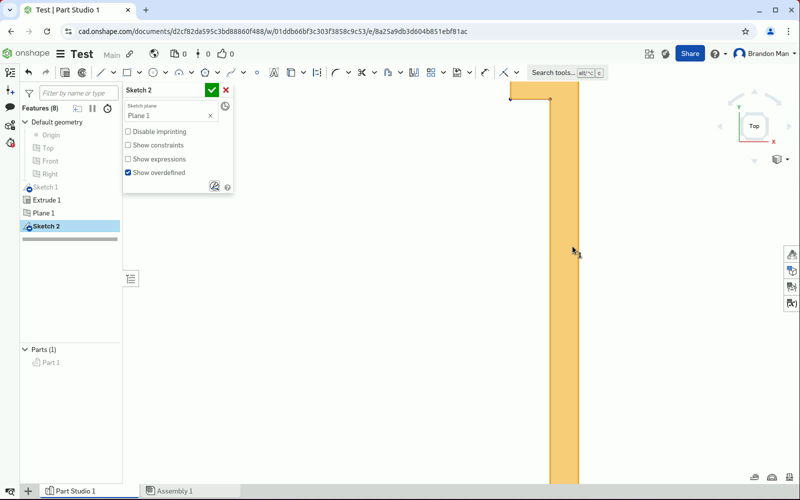
scroll(-6)
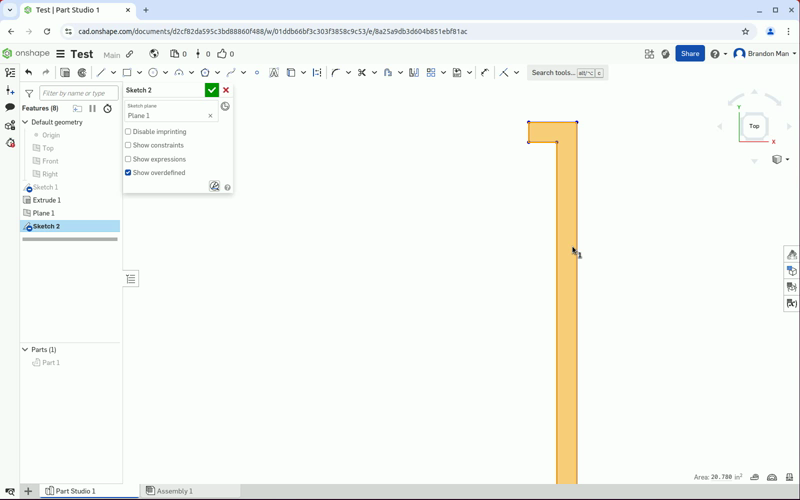
scroll(-6)
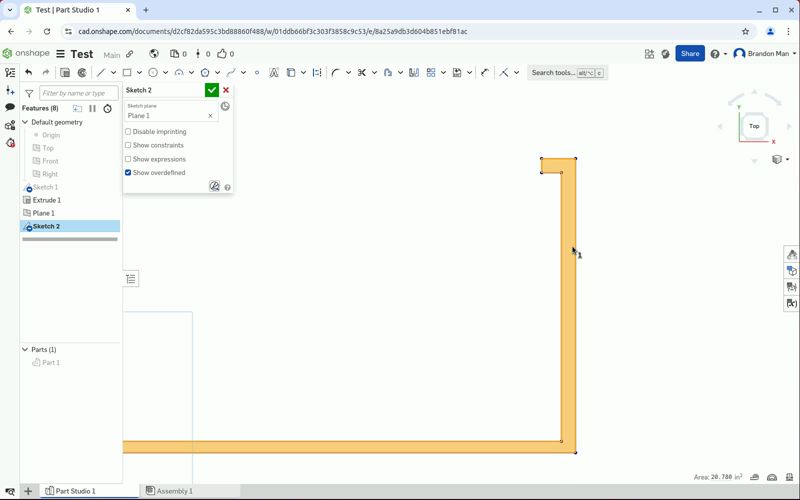
scroll(-6)
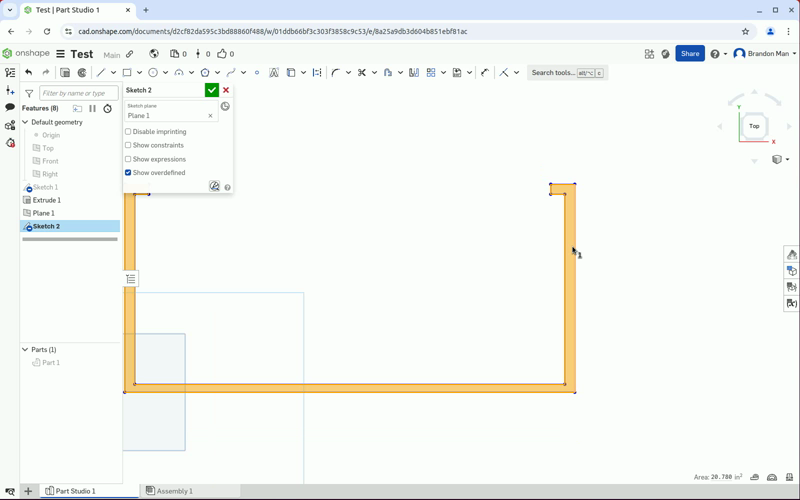
scroll(-6)
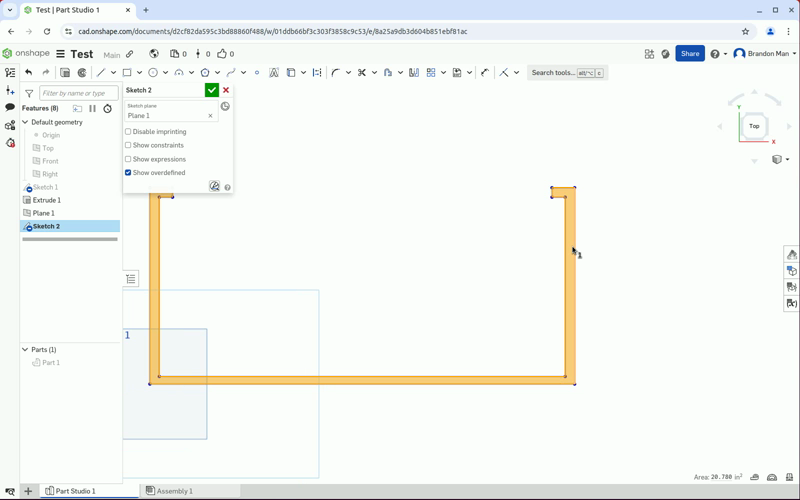
scroll(-6)
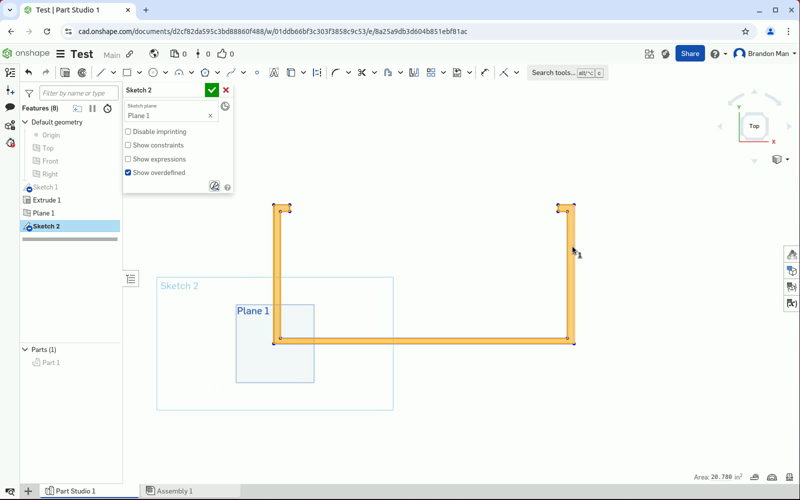
scroll(-6)
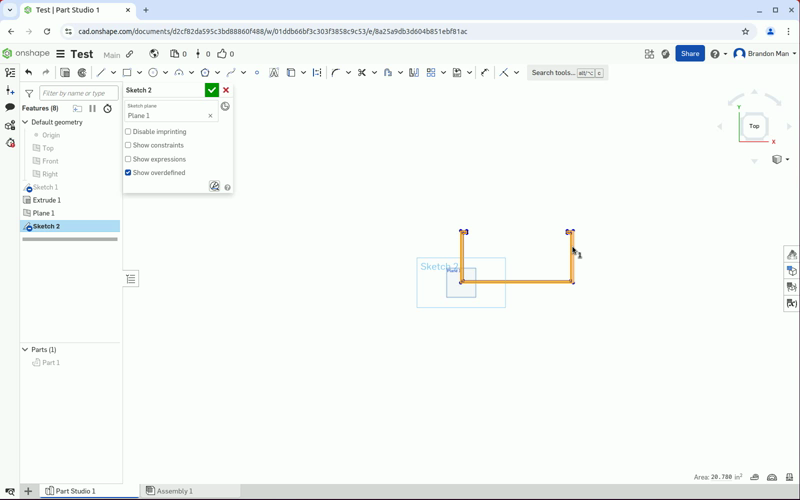
mouse_move(73, 352)
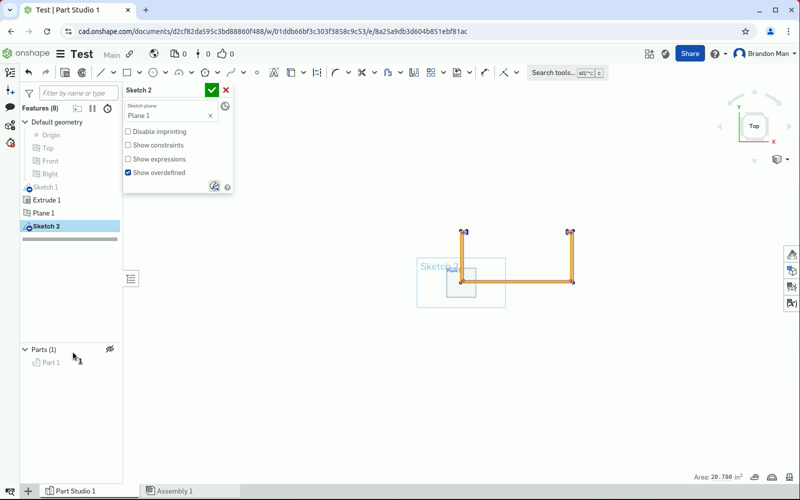
key(shift+y)
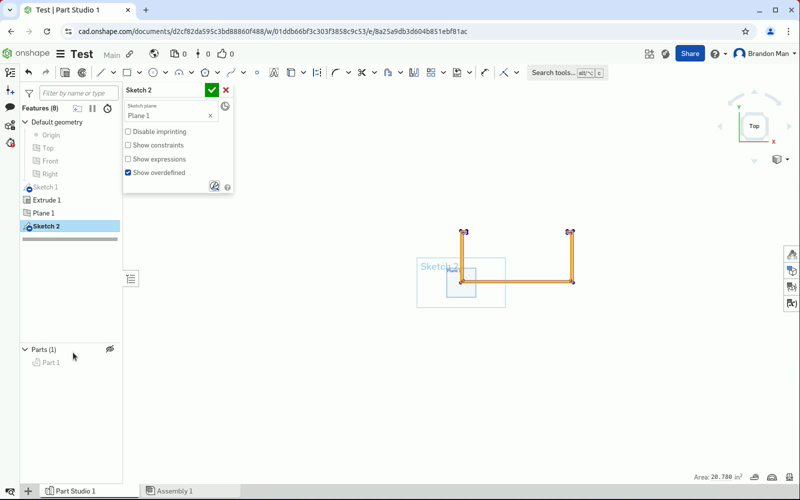
key(shift+e)
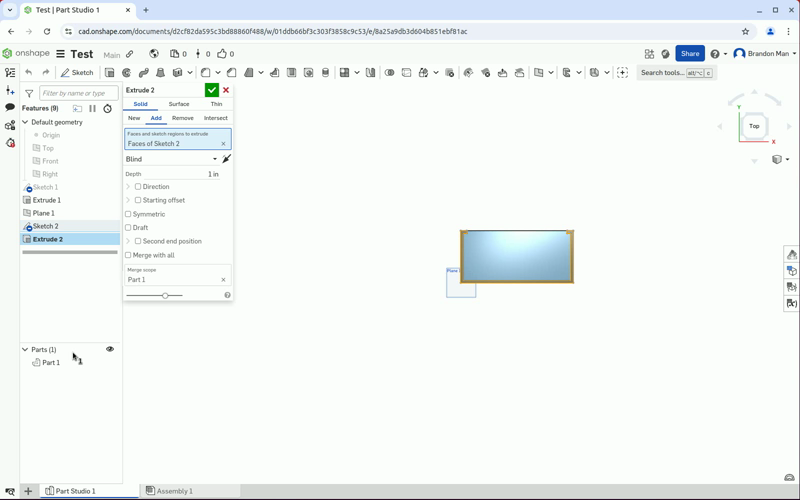
mouse_move(143, 106)
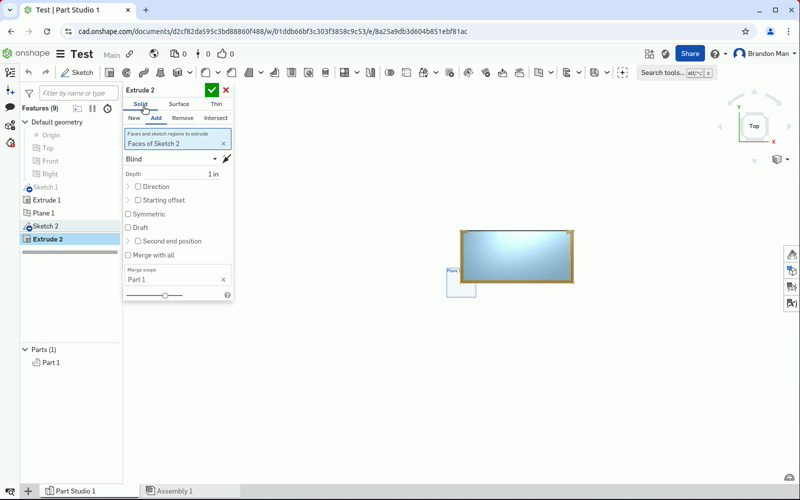
click(143, 106)
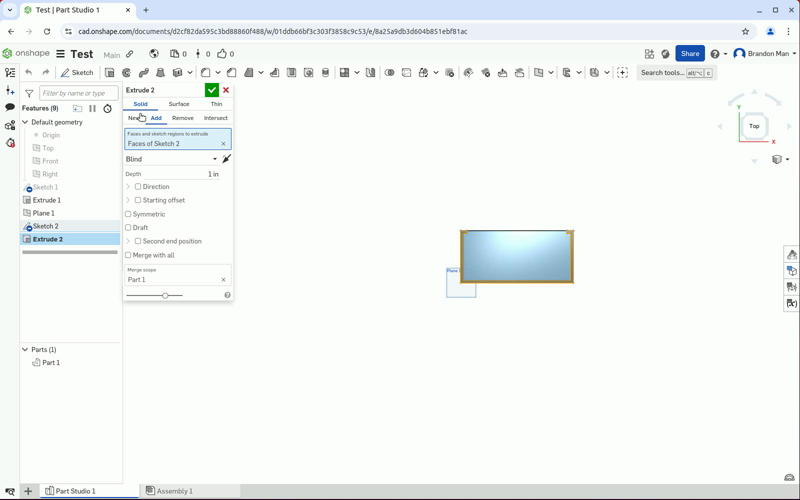
mouse_move(137, 120)
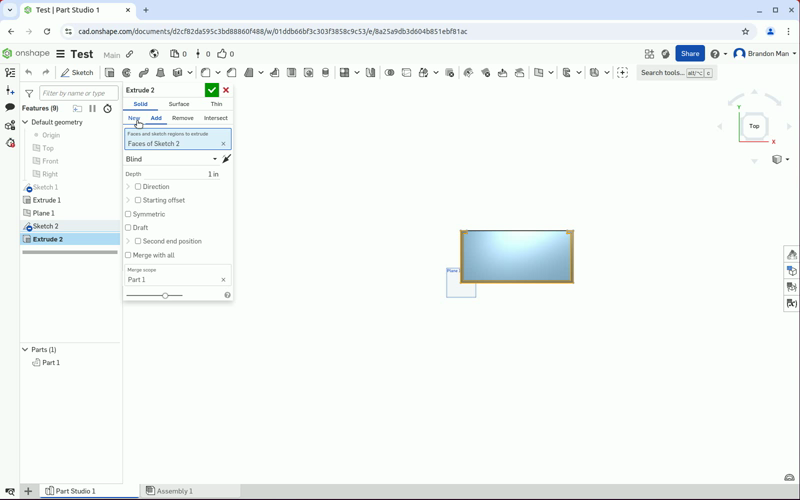
click(137, 120)
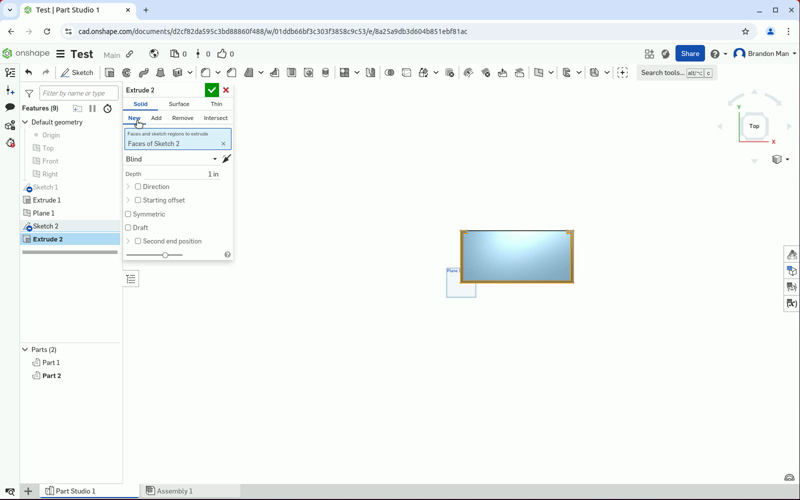
key(tab, 4)
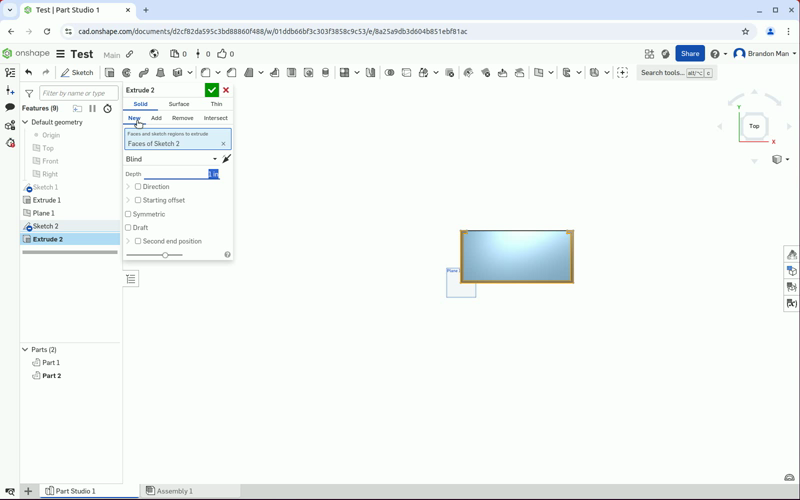
text(3.129)
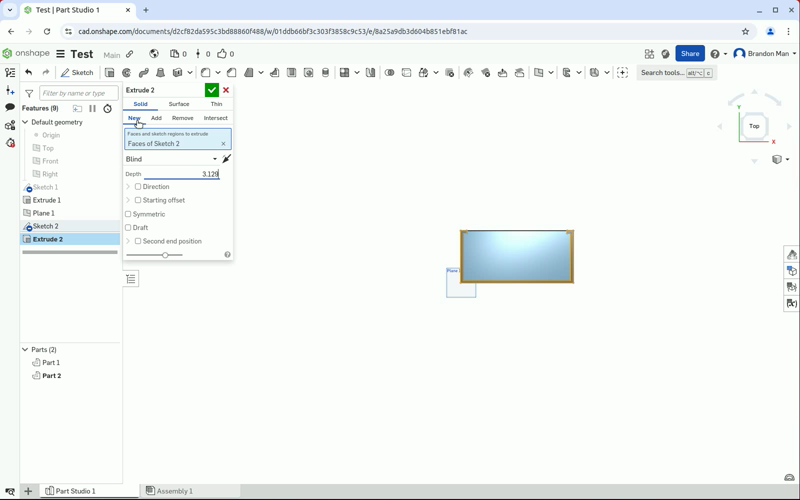
key(enter)
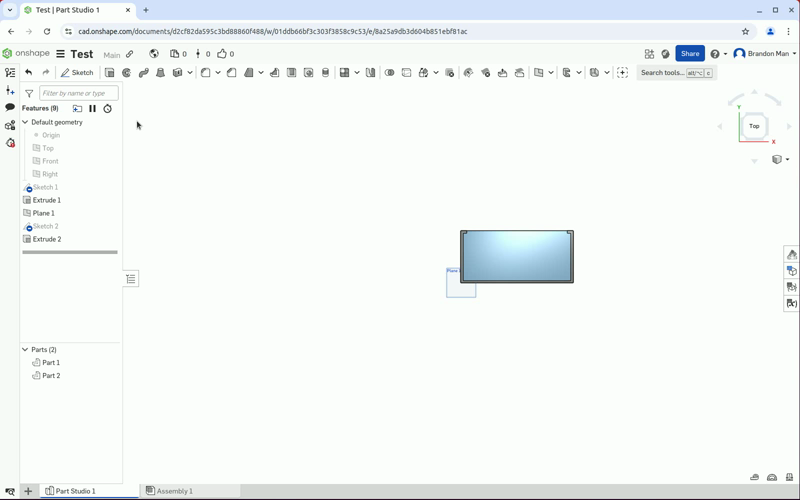
key(shift+h)
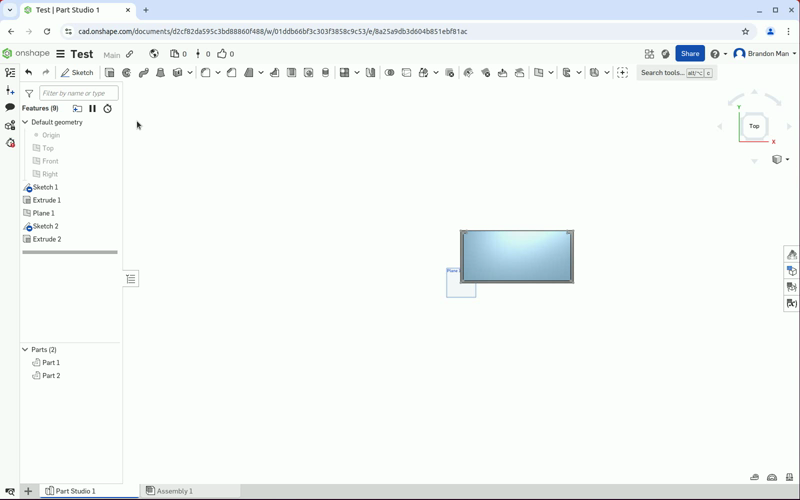
key(shift+h)
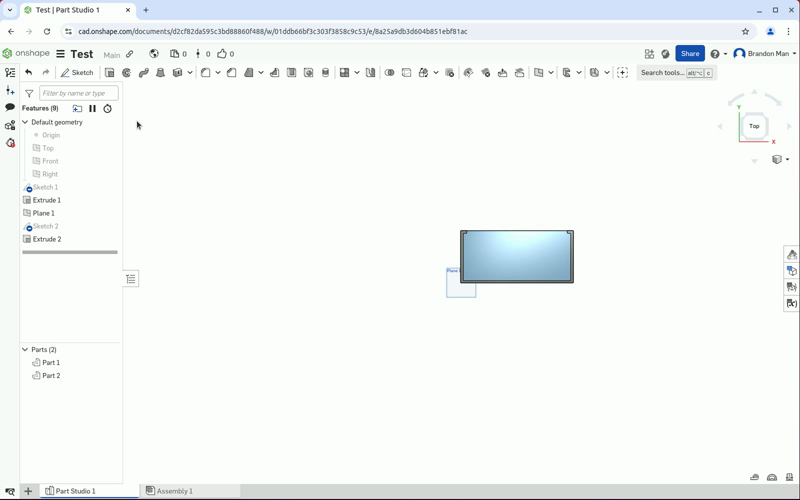
mouse_move(73, 189)
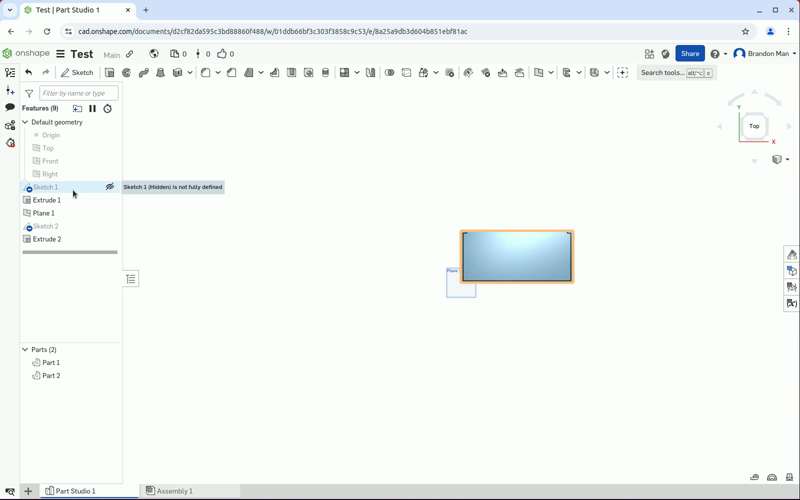
click(73, 189)
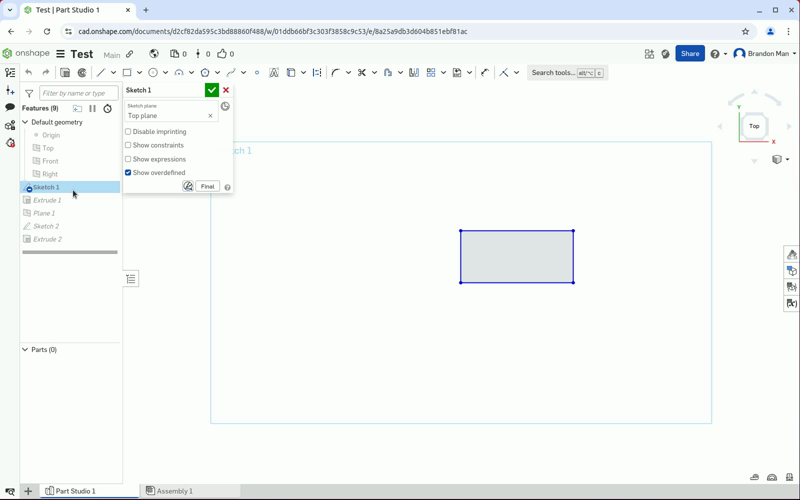
mouse_move(229, 92)
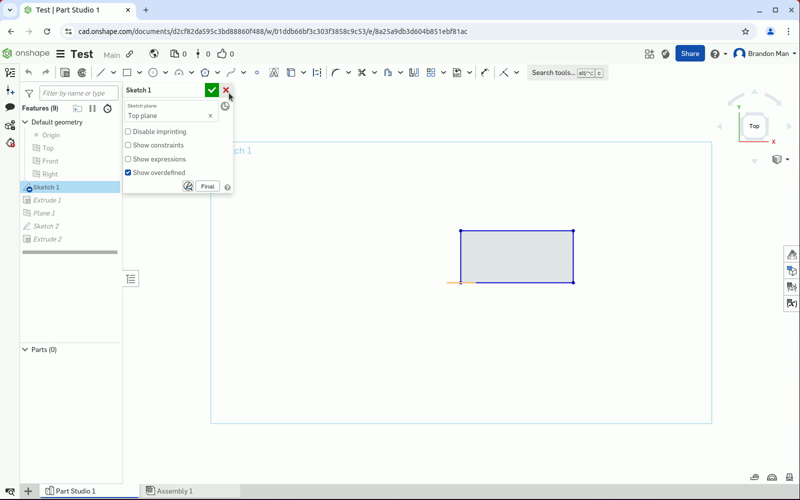
click(229, 92)
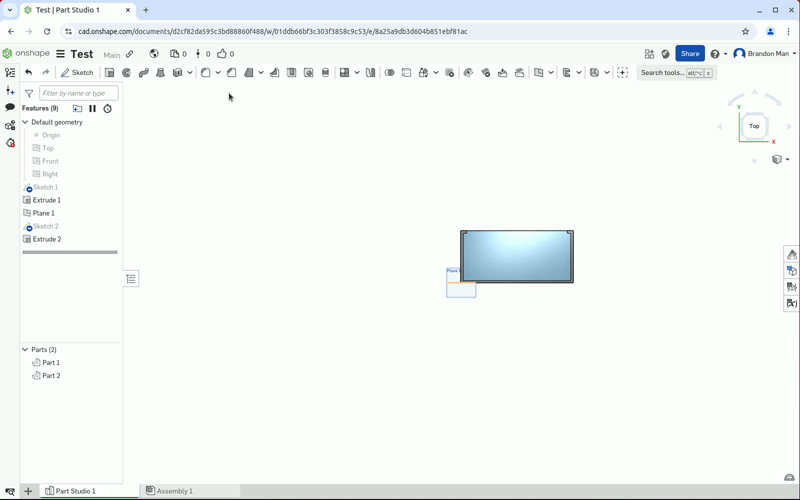
mouse_move(541, 75)
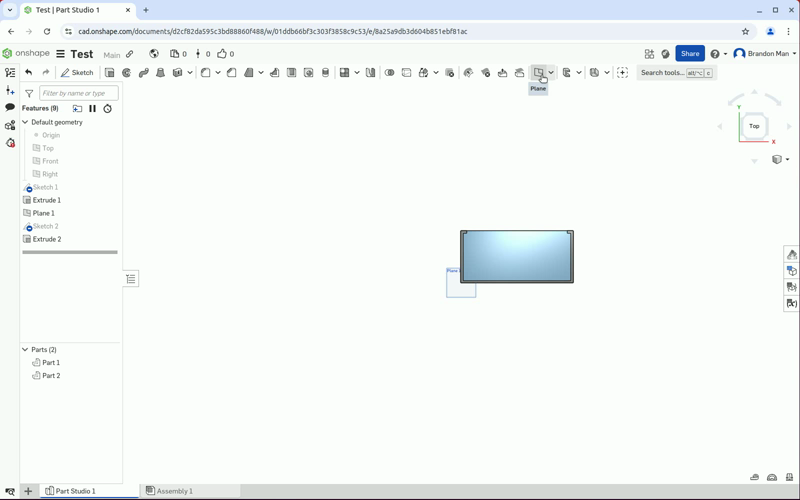
click(541, 75)
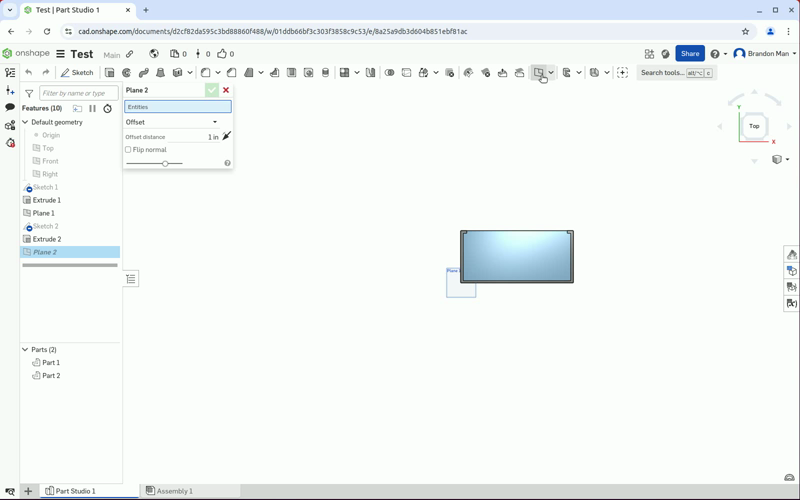
mouse_move(73, 150)
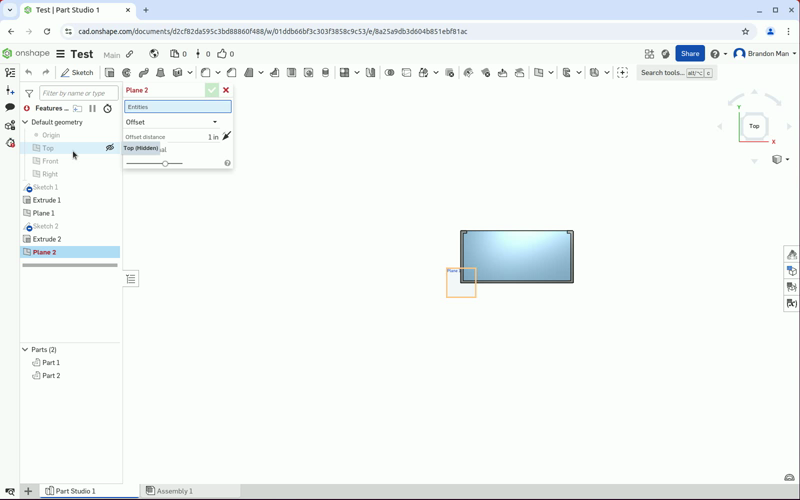
click(73, 150)
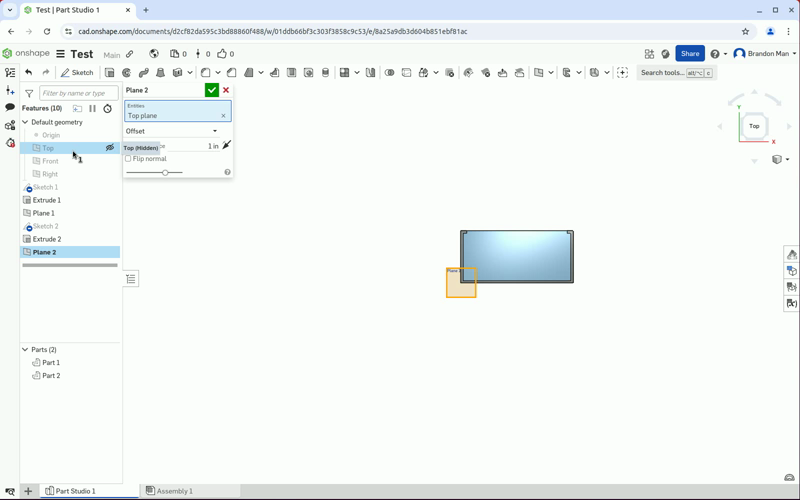
key(tab, 2)
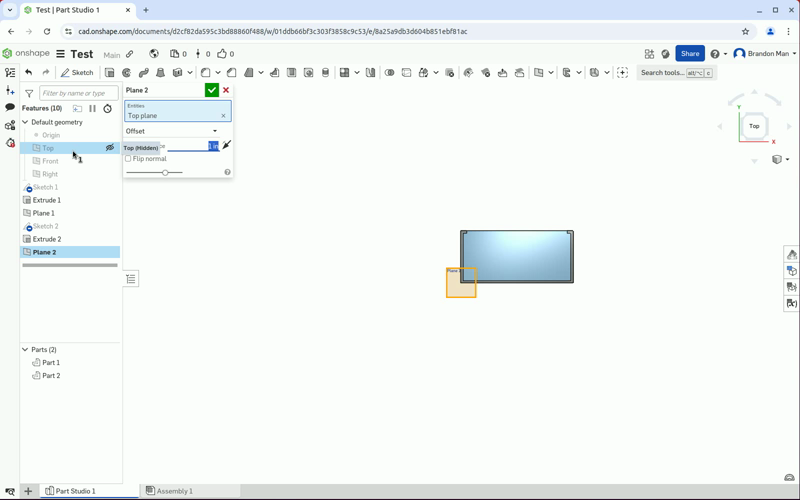
text(3.851)
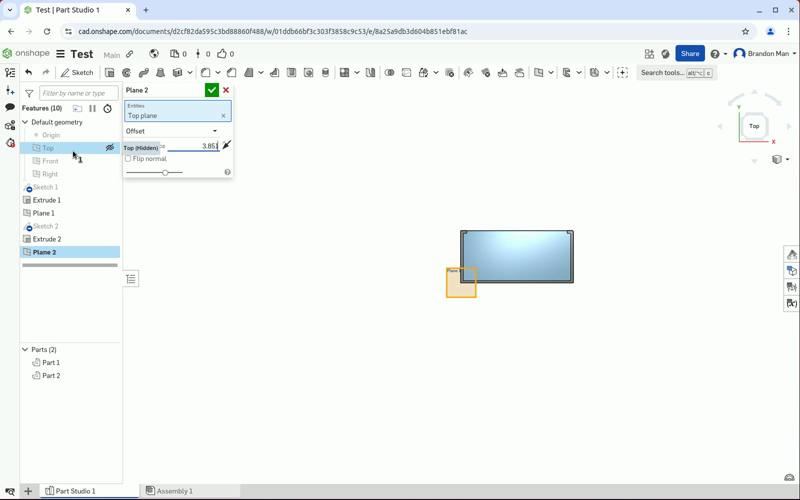
key(enter, 2)
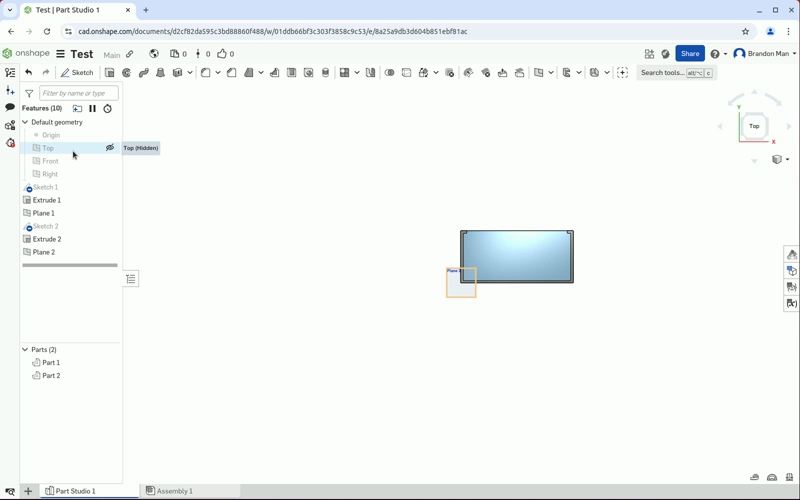
key(shift+s)
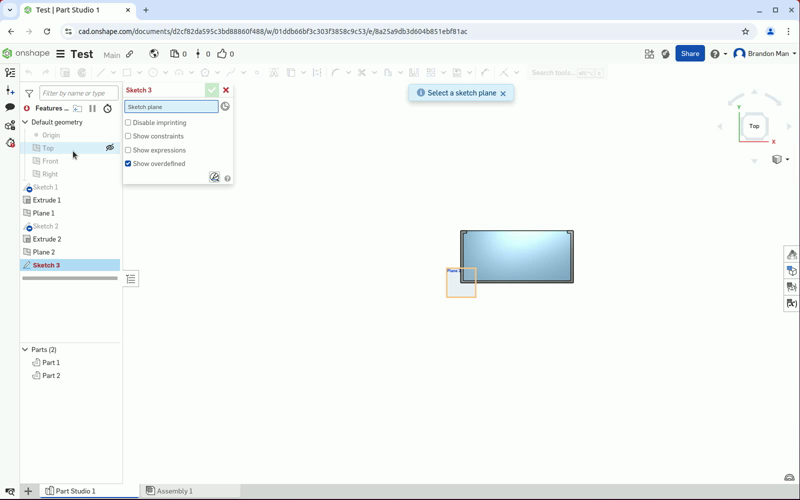
mouse_move(73, 254)
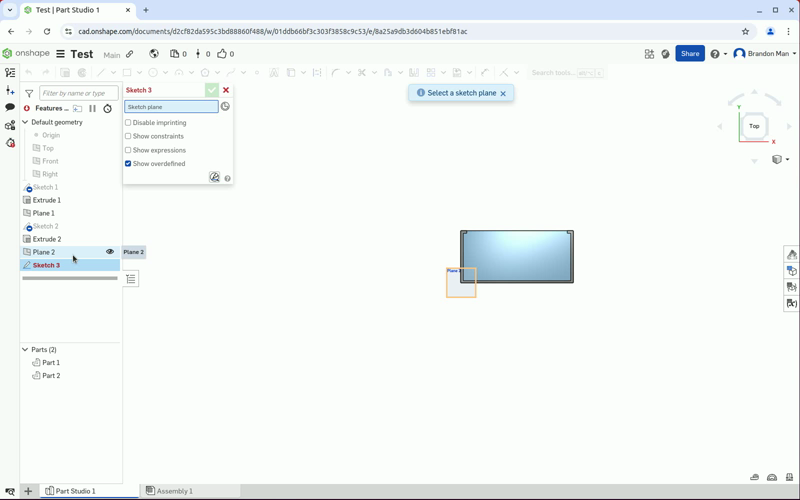
click(73, 254)
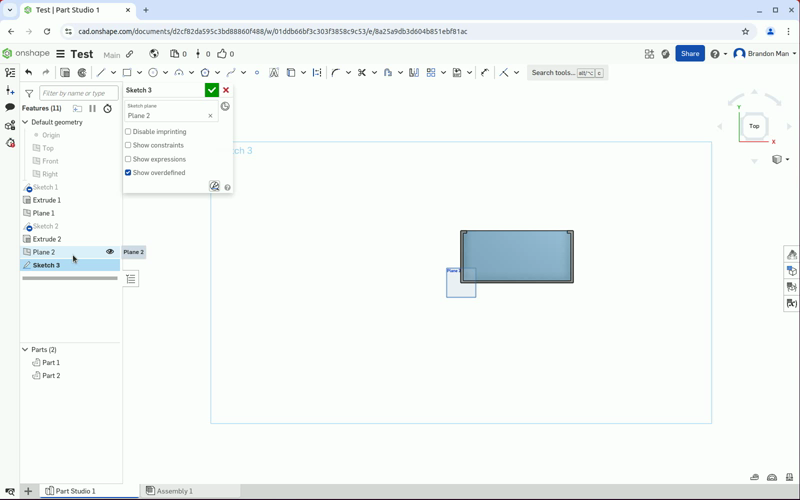
mouse_move(73, 352)
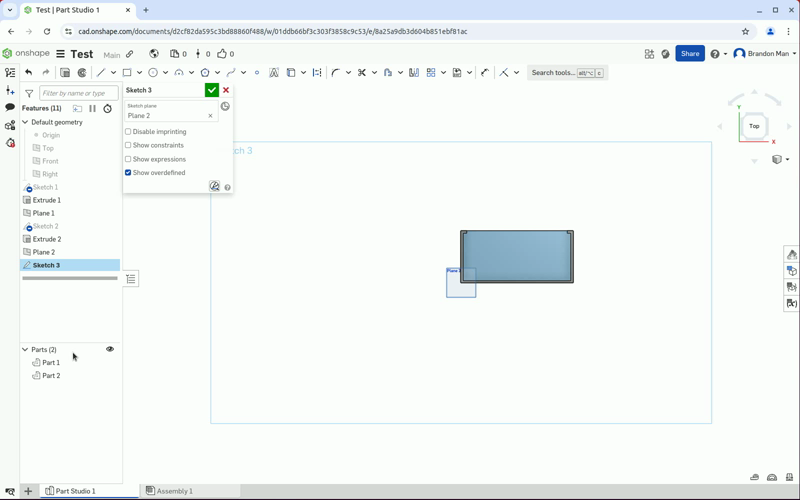
key(y)
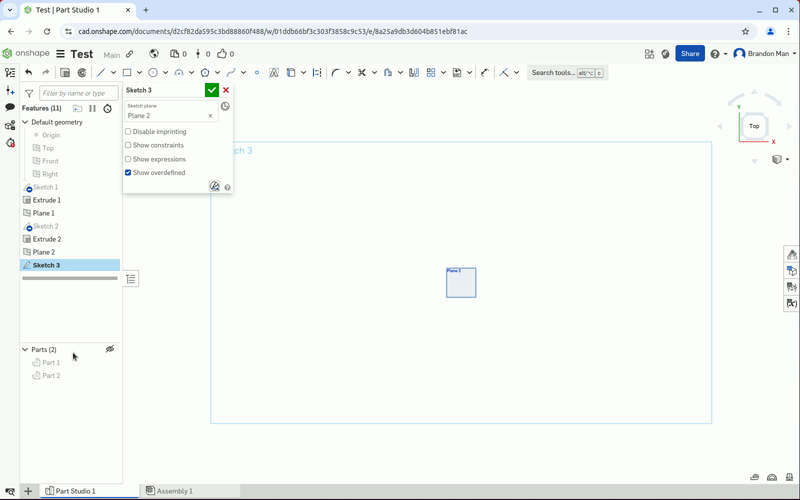
key(l)
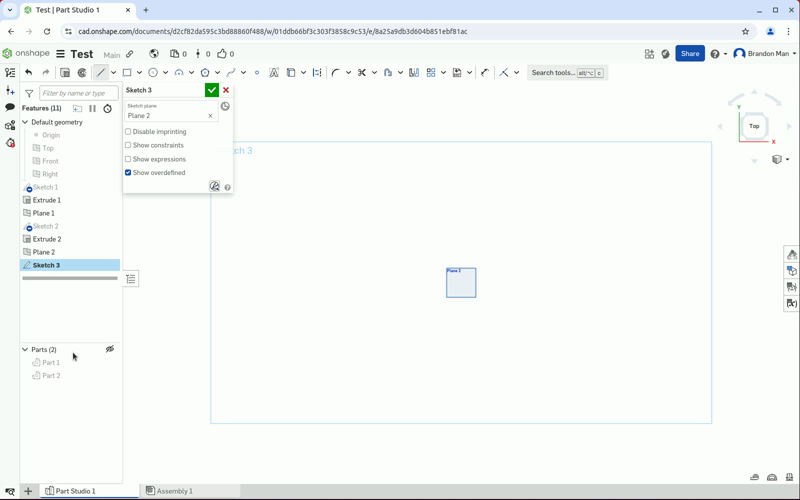
key_down(shift)
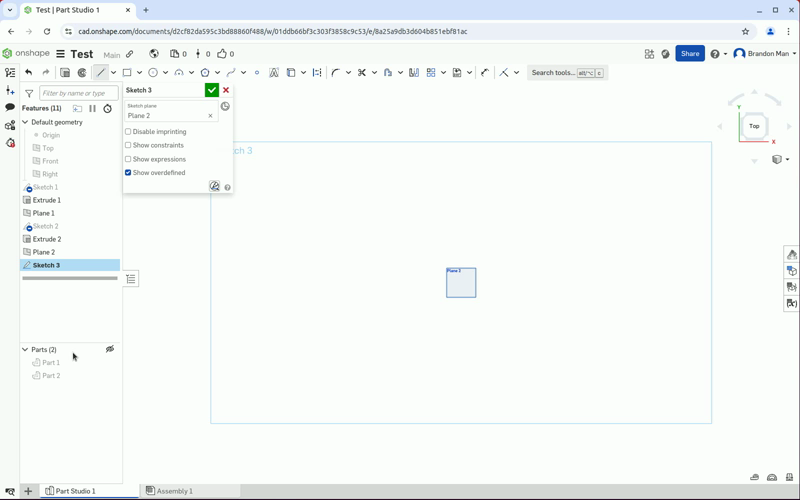
mouse_move(463, 233)
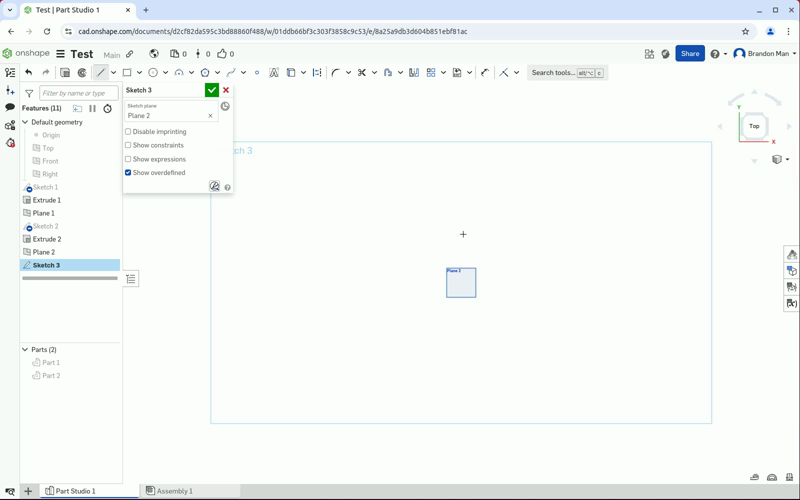
click(463, 233)
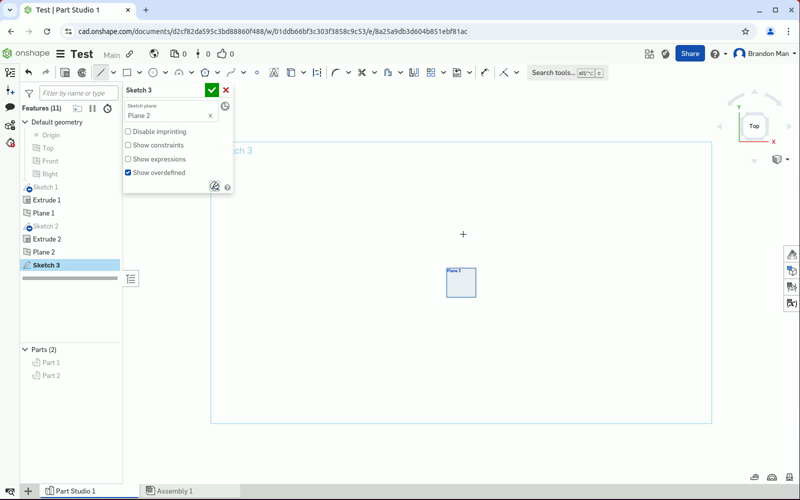
key_up(shift)
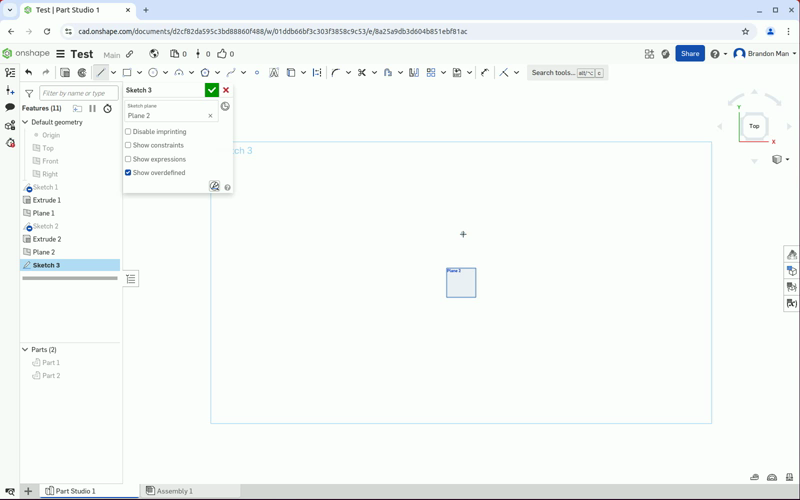
key_down(shift)
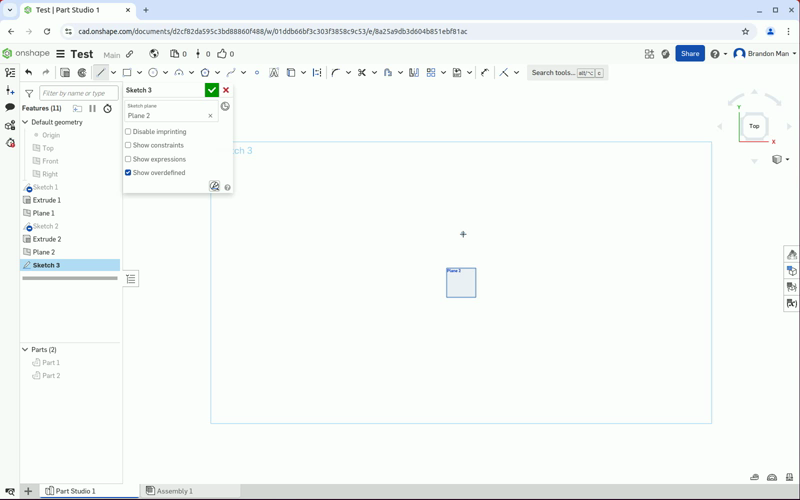
mouse_move(493, 233)
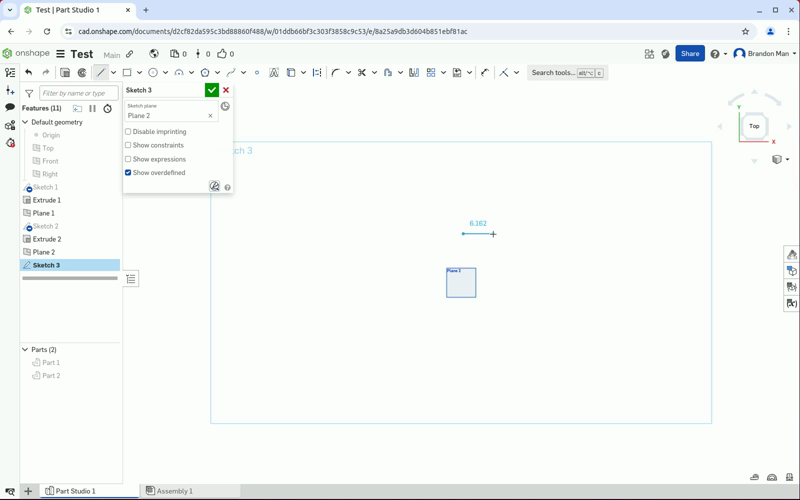
mouse_move(467, 233)
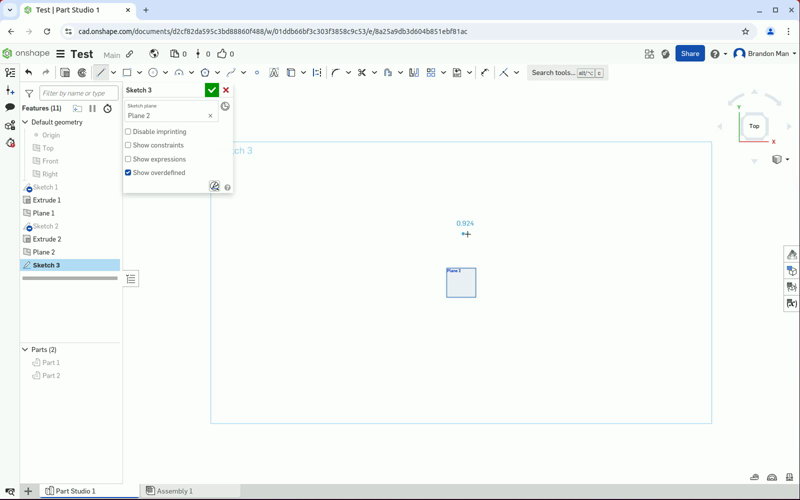
scroll(6)
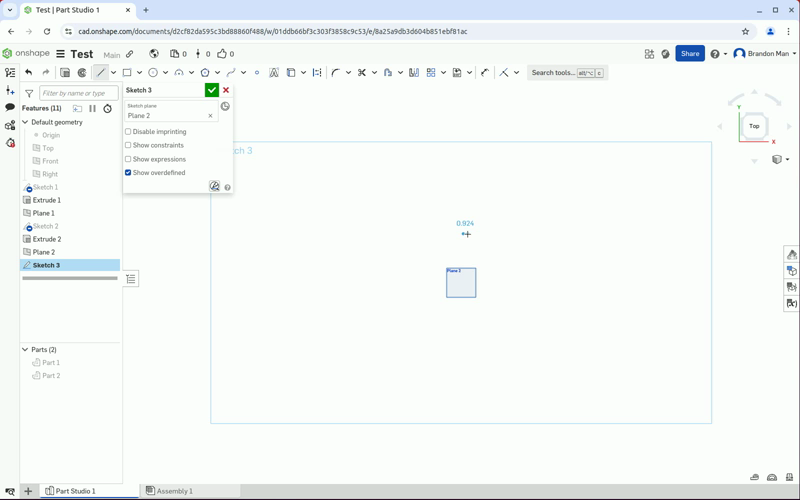
scroll(6)
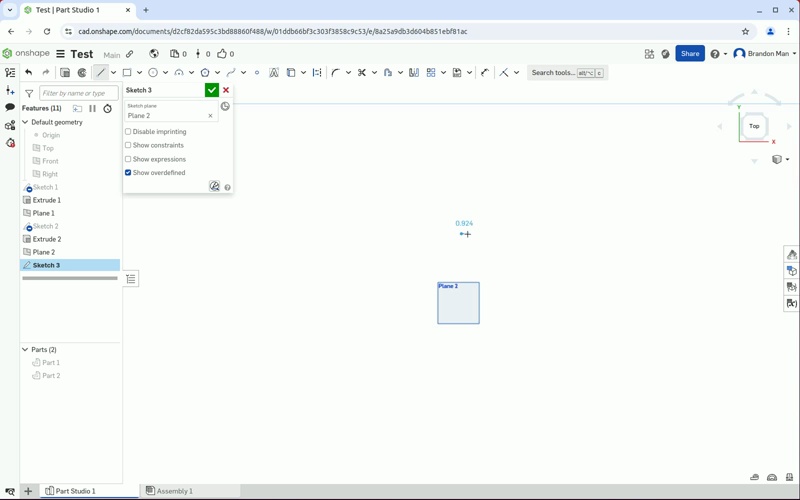
scroll(6)
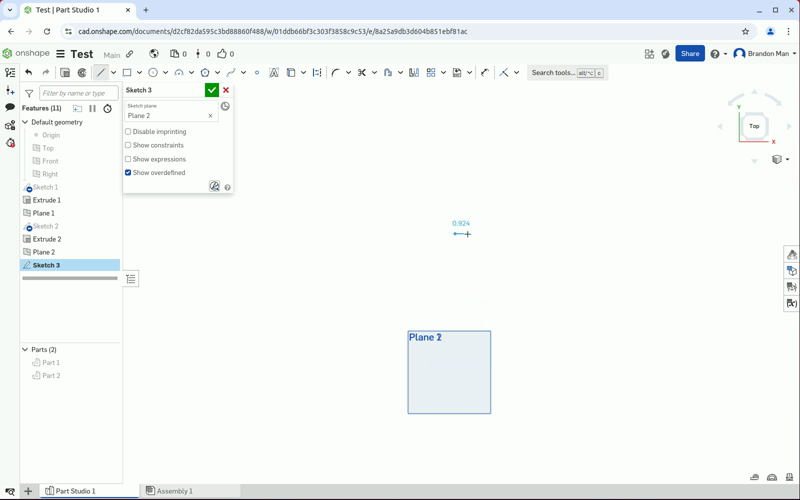
scroll(6)
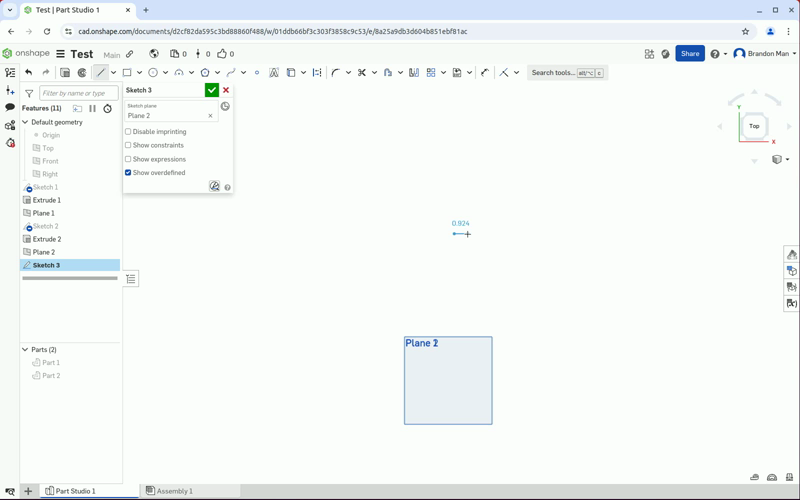
scroll(6)
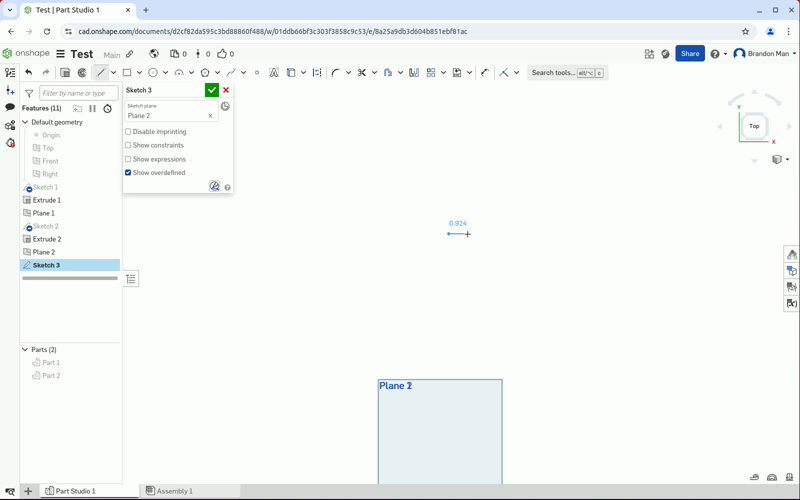
scroll(6)
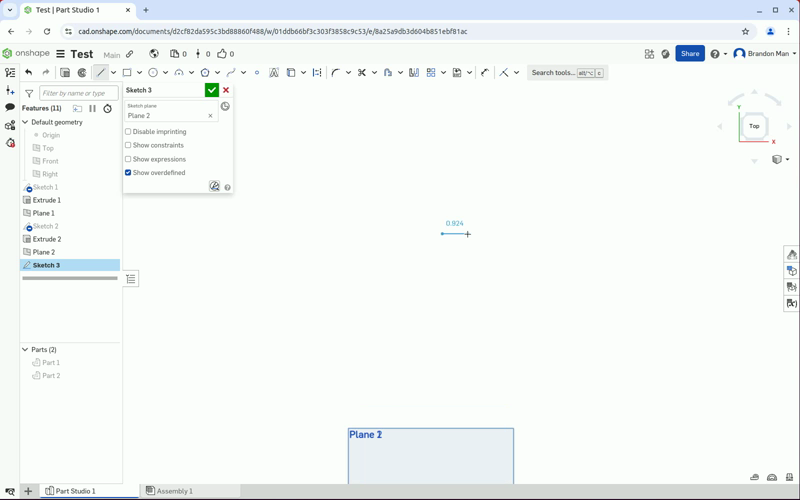
scroll(6)
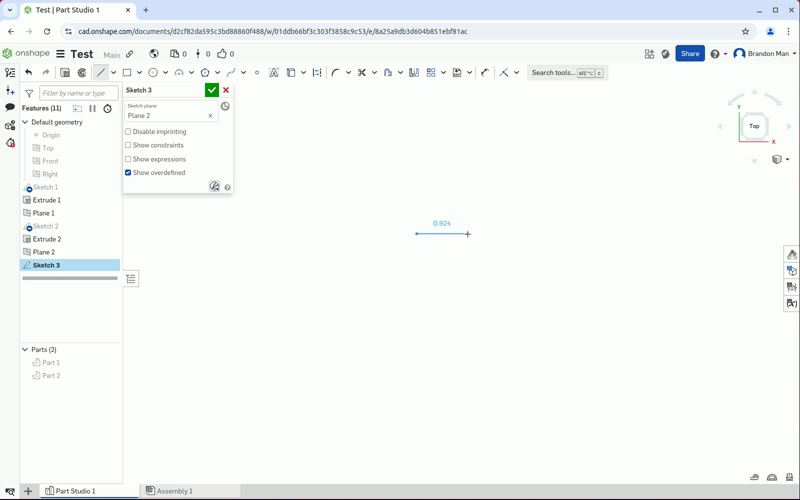
click(467, 233)
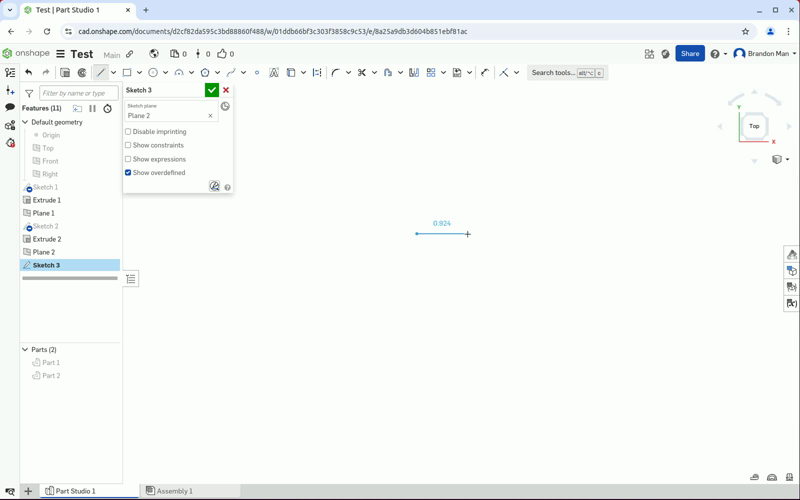
scroll(-6)
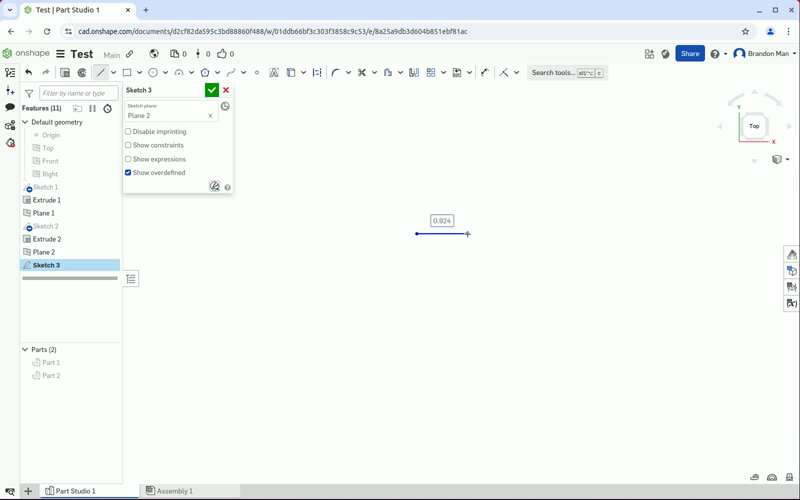
scroll(-6)
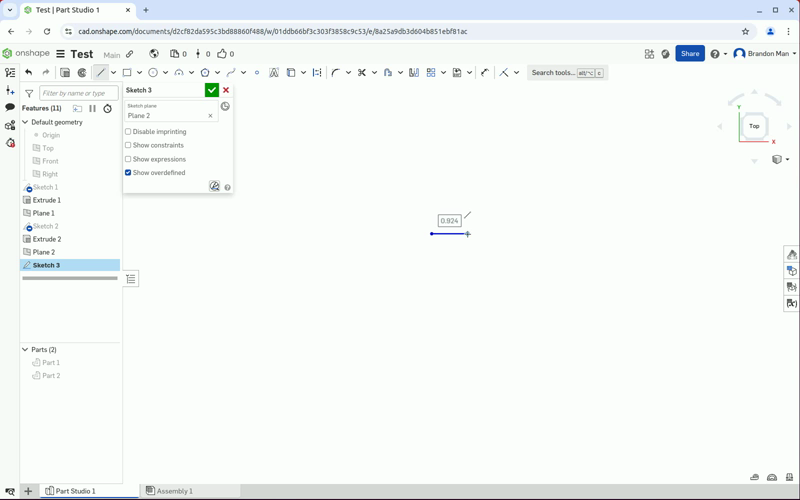
scroll(-6)
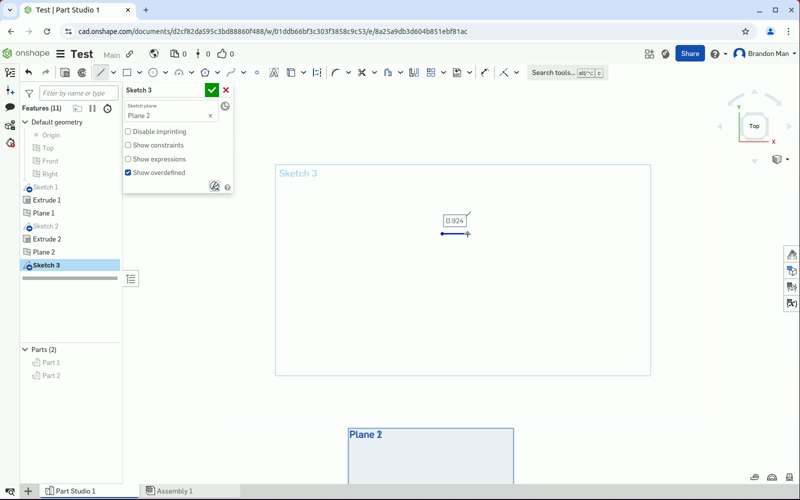
scroll(-6)
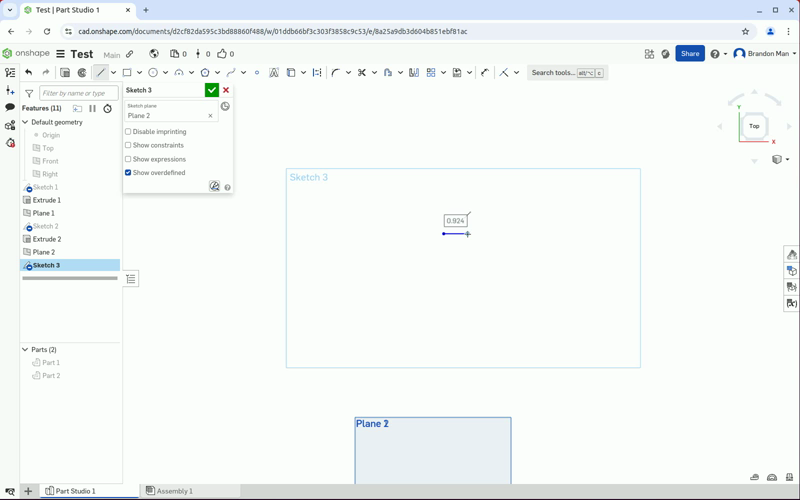
scroll(-6)
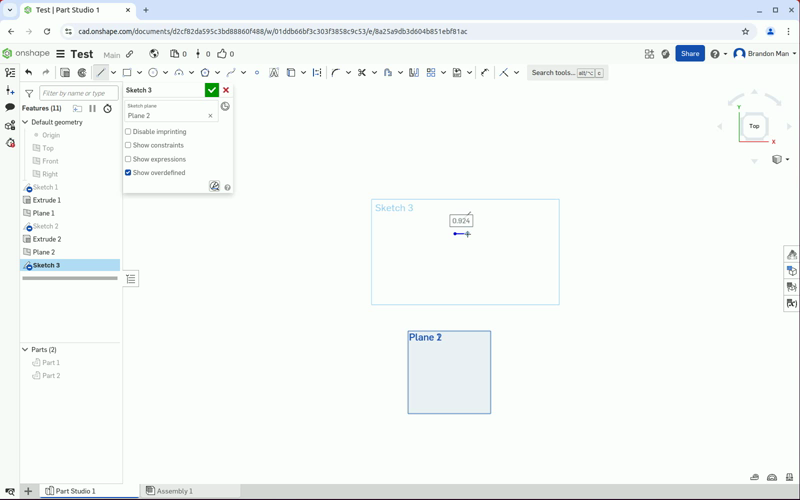
scroll(-6)
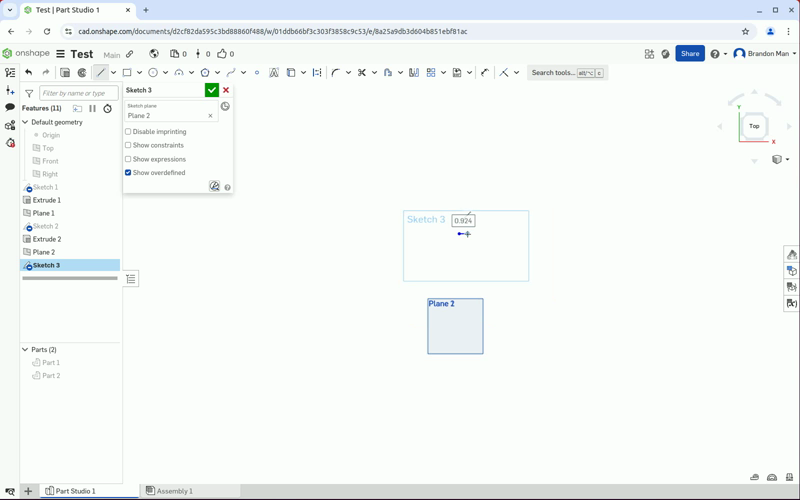
scroll(-6)
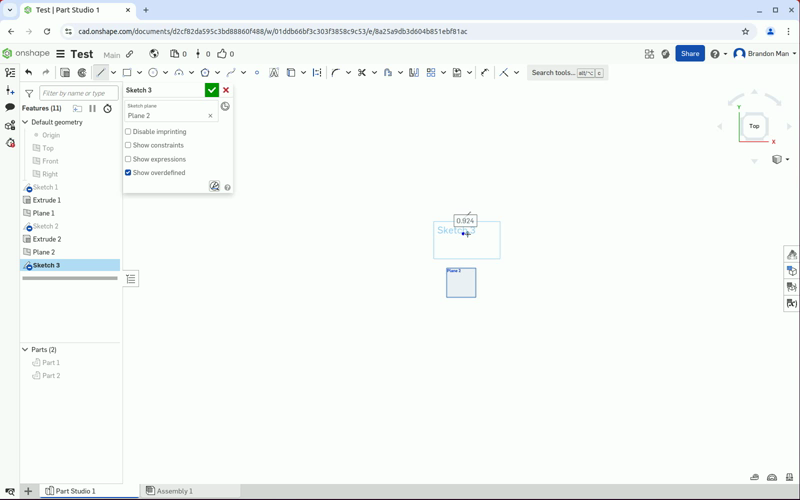
key_up(shift)
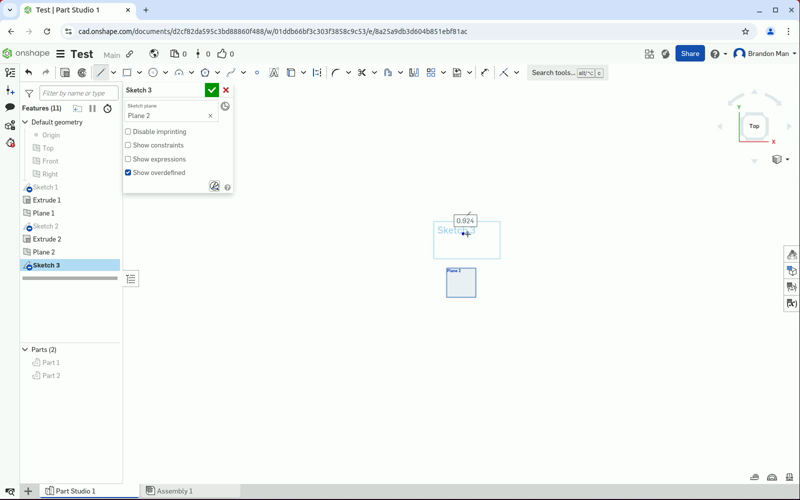
key_down(shift)
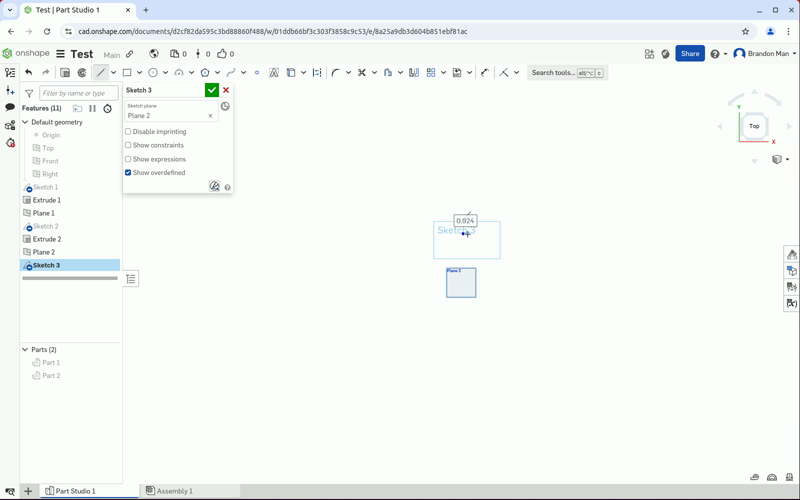
mouse_move(497, 233)
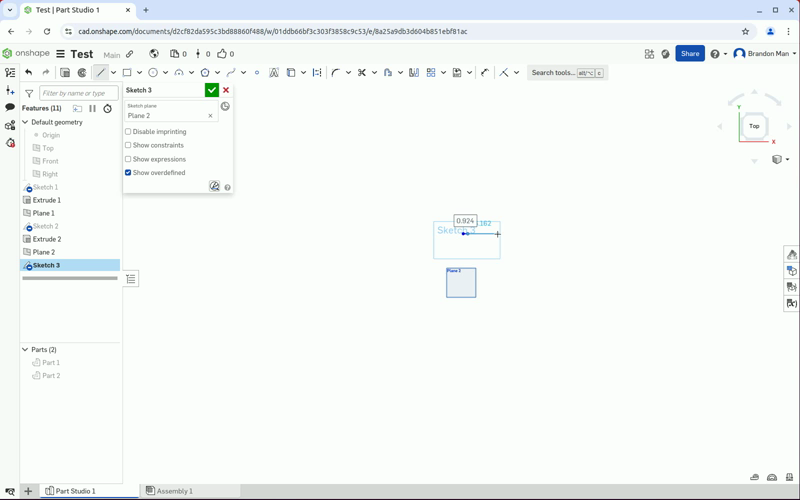
mouse_move(467, 230)
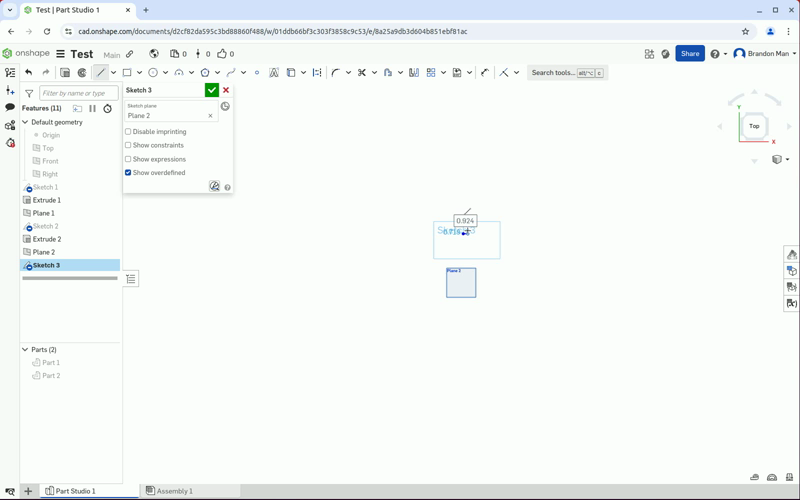
scroll(6)
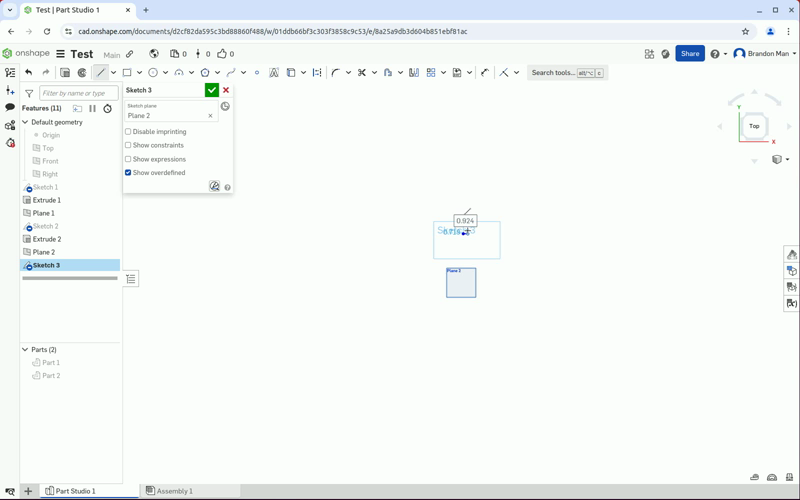
scroll(6)
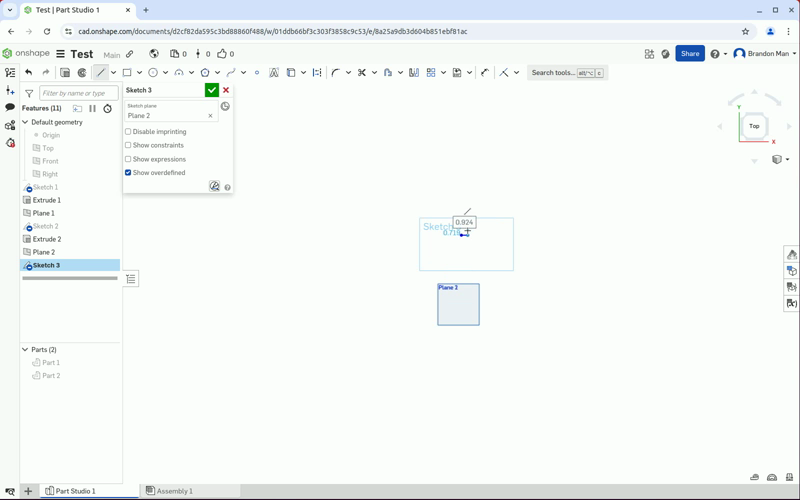
scroll(6)
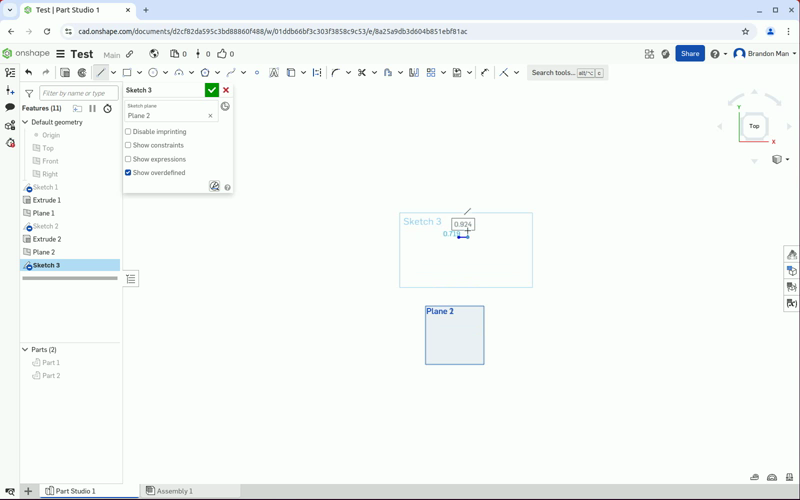
scroll(6)
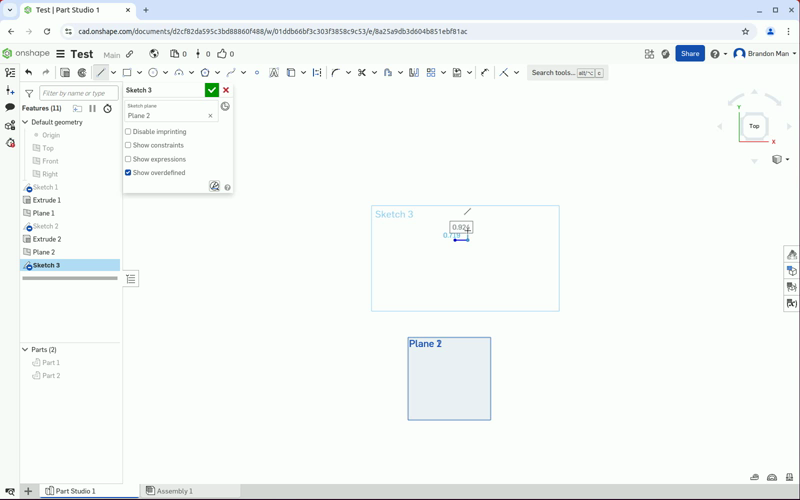
scroll(6)
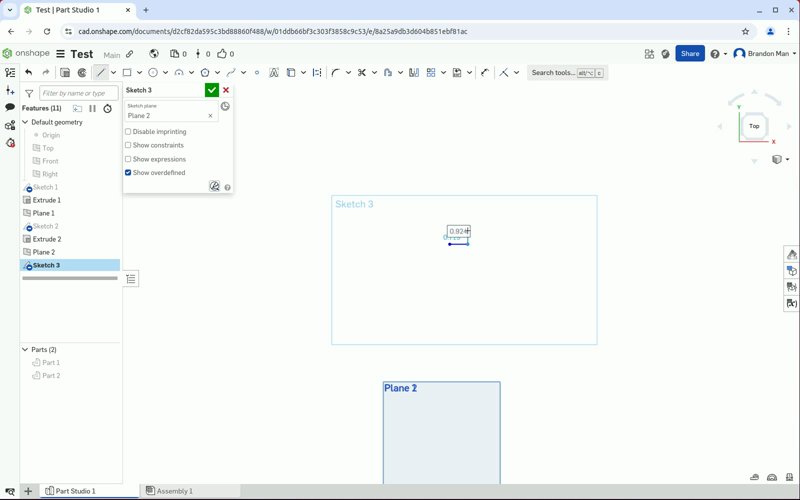
scroll(6)
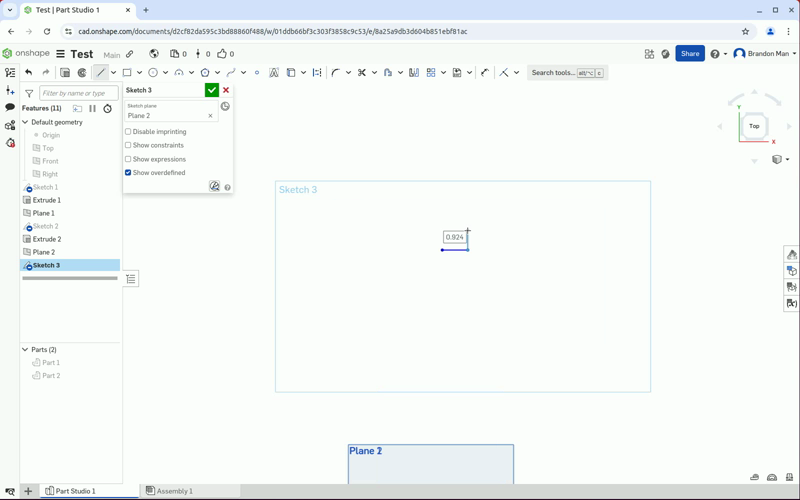
scroll(6)
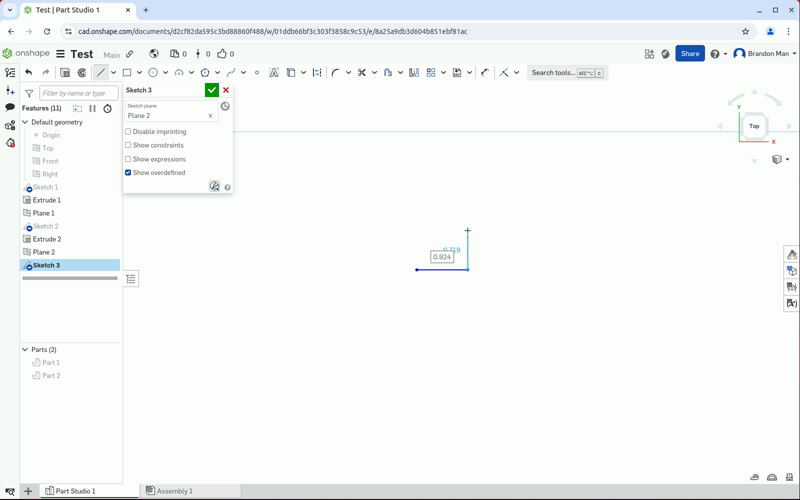
click(467, 230)
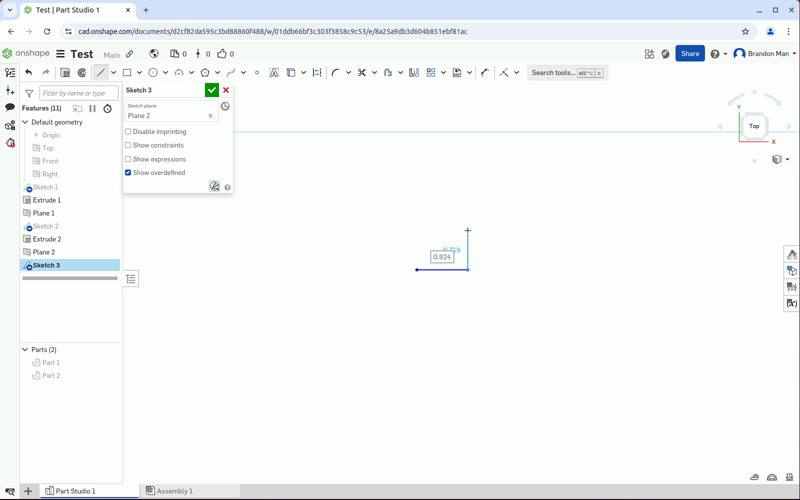
scroll(-6)
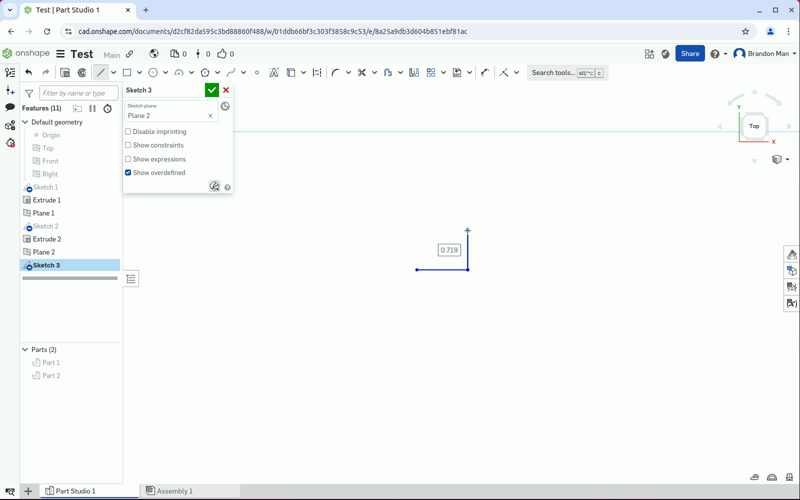
scroll(-6)
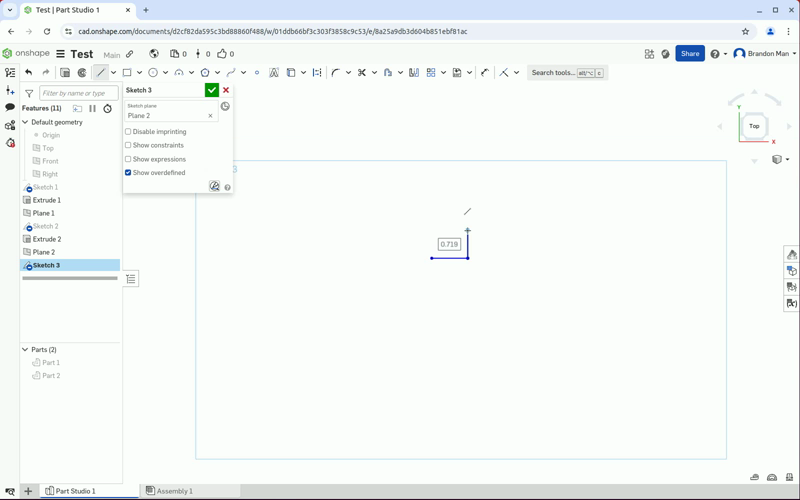
scroll(-6)
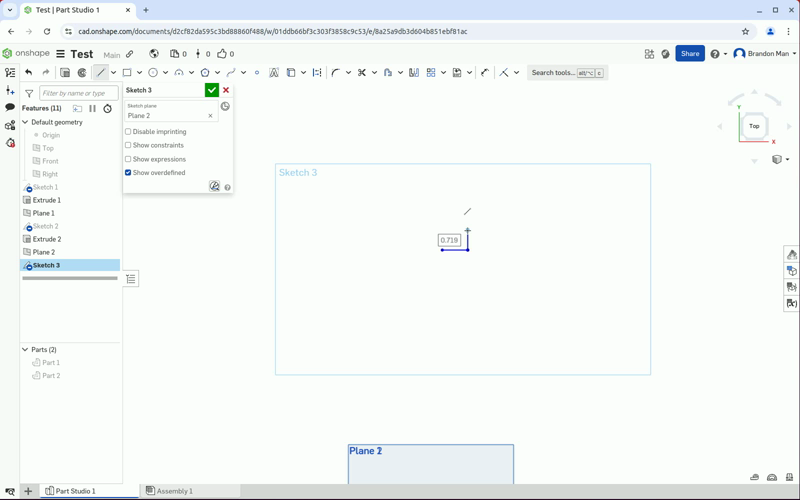
scroll(-6)
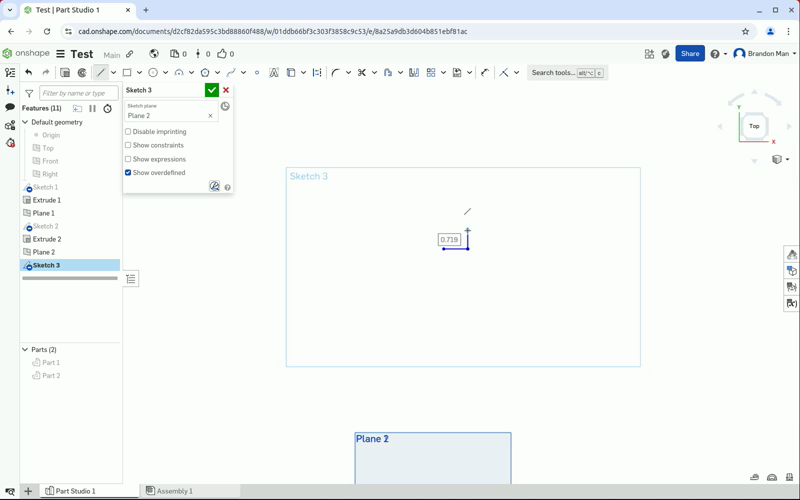
scroll(-6)
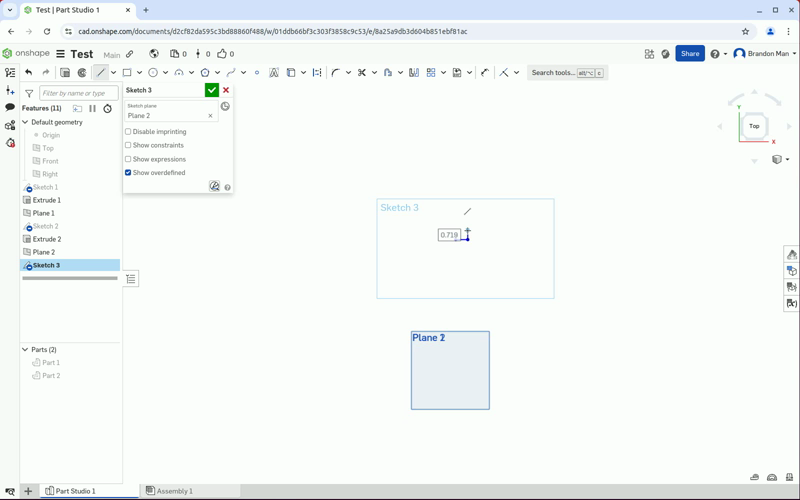
scroll(-6)
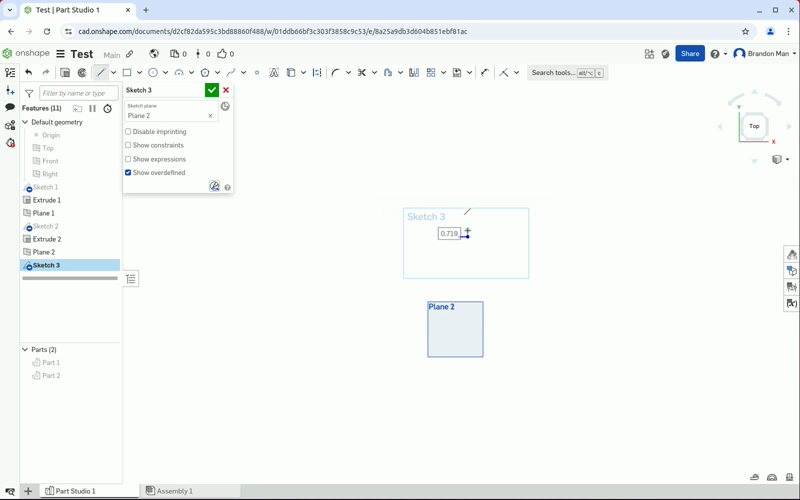
scroll(-6)
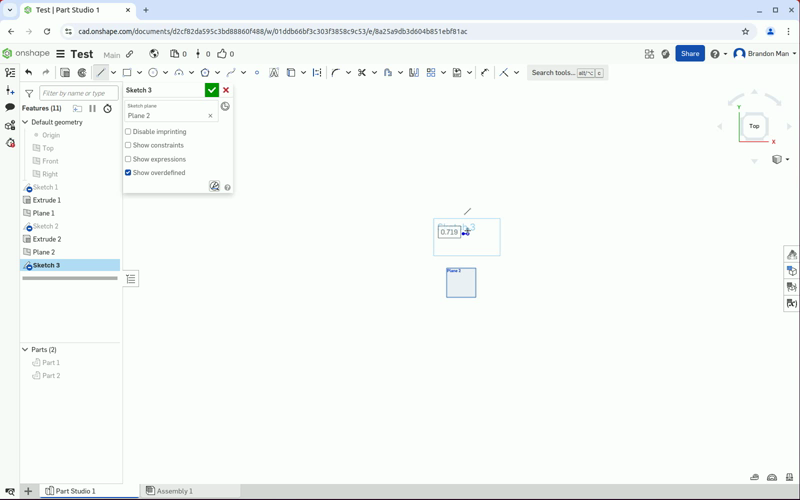
key_up(shift)
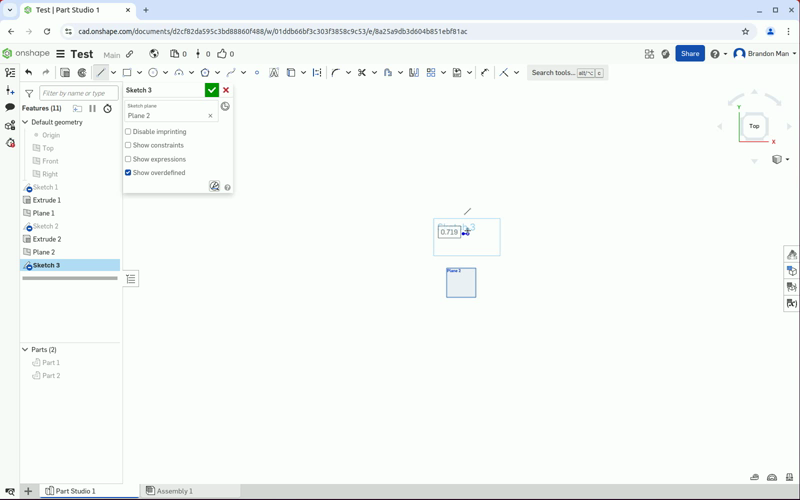
key_down(shift)
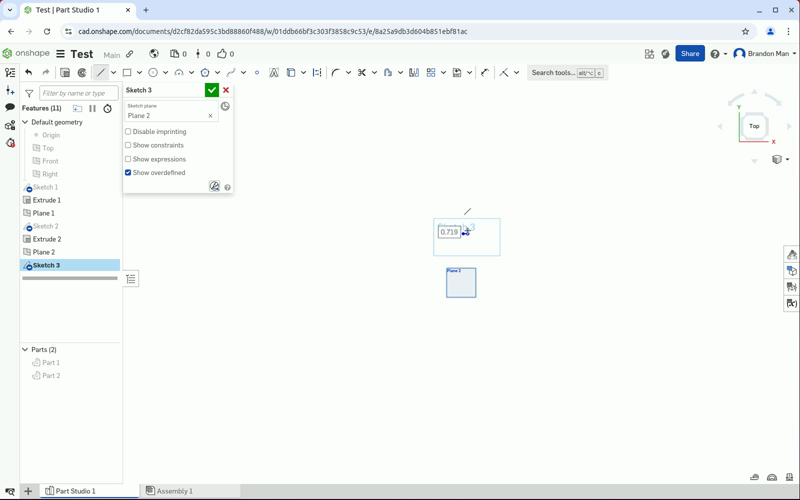
mouse_move(497, 230)
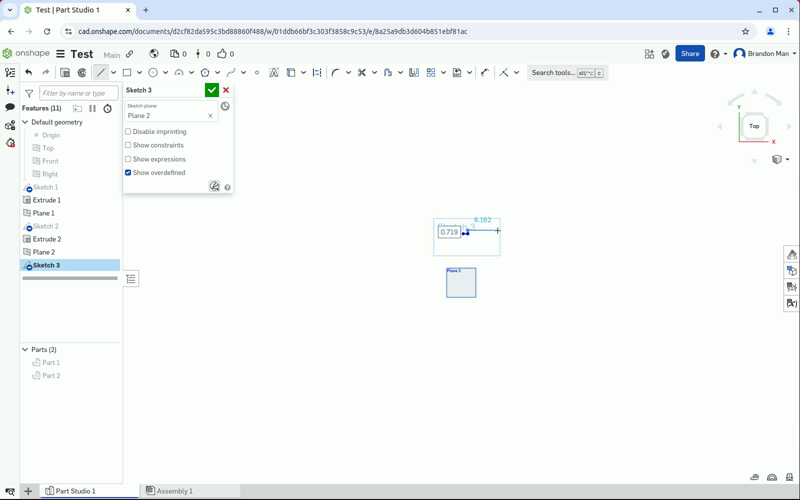
mouse_move(463, 230)
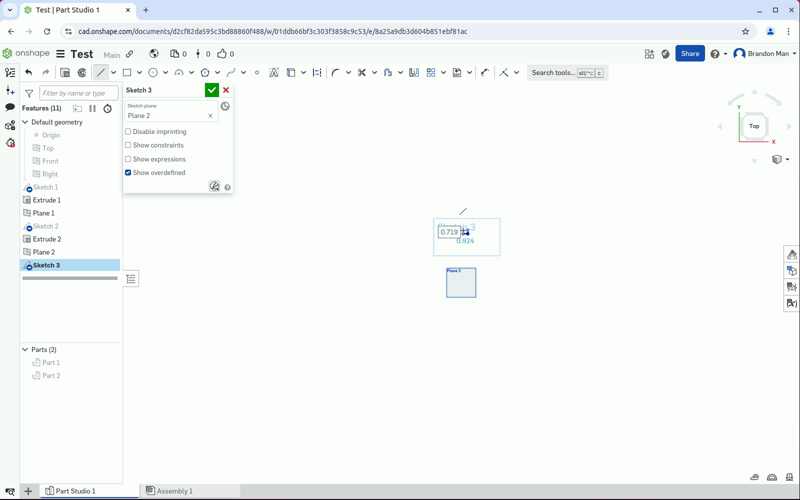
scroll(6)
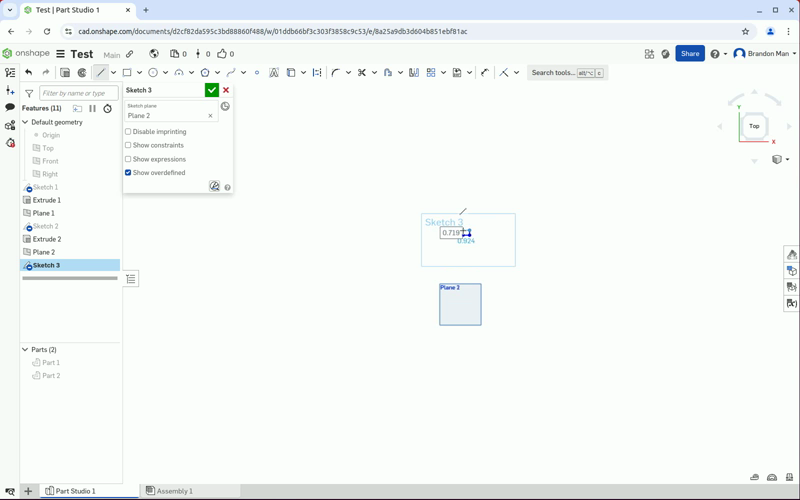
scroll(6)
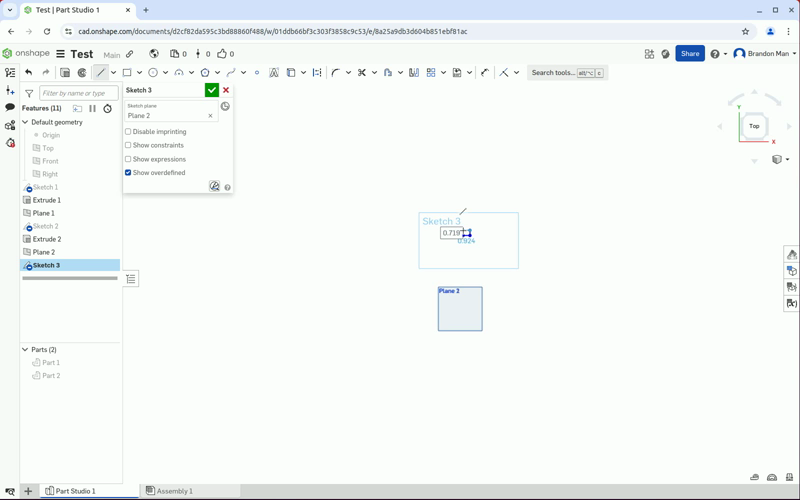
scroll(6)
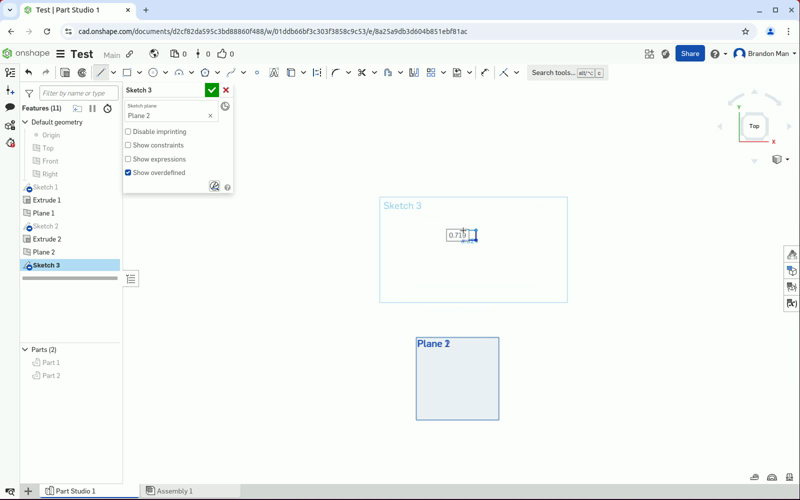
scroll(6)
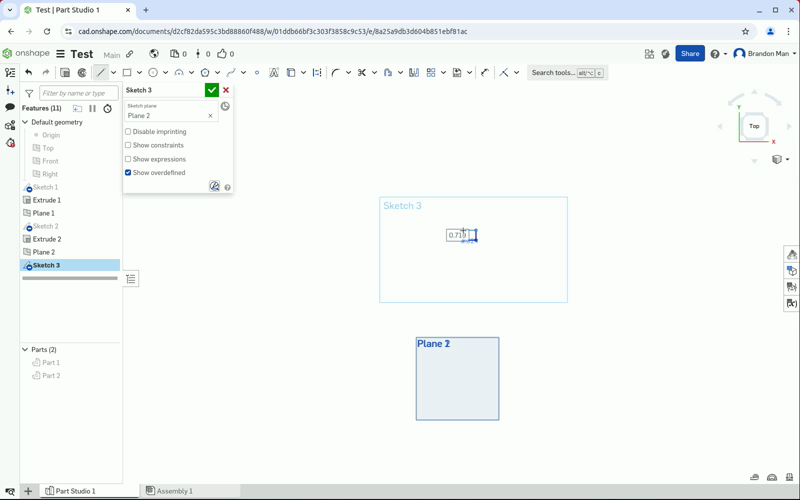
scroll(6)
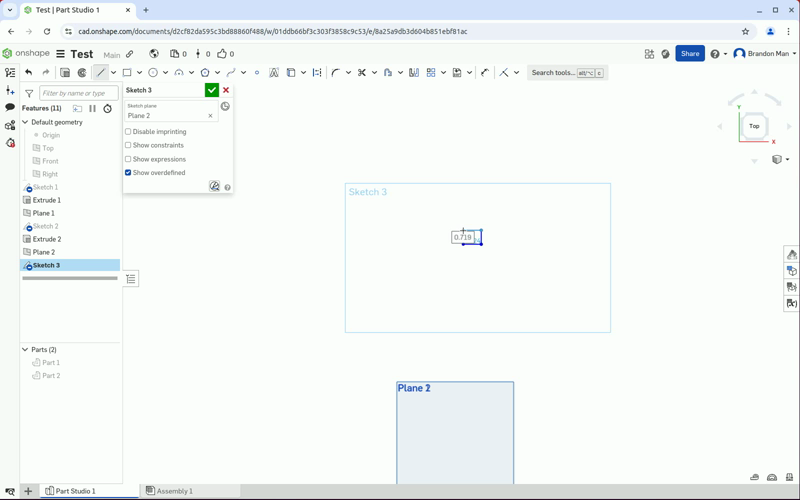
scroll(6)
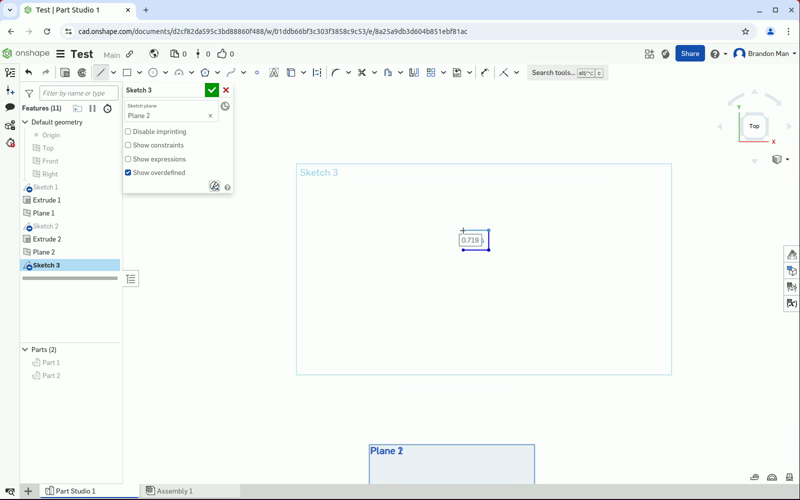
scroll(6)
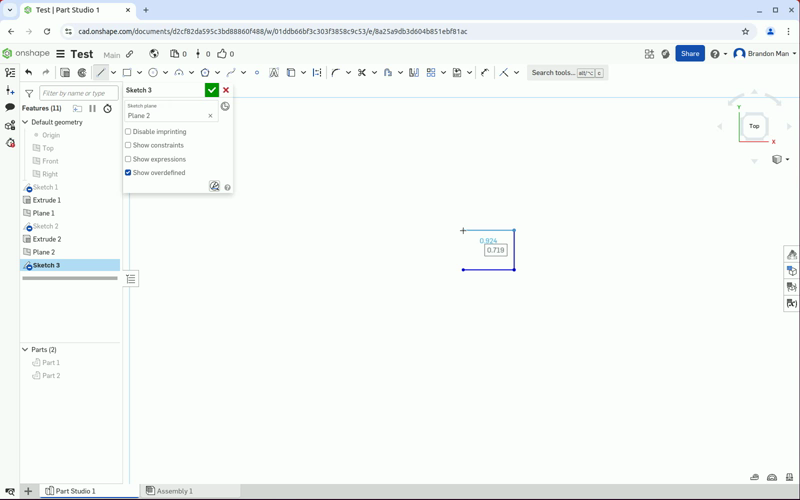
click(463, 230)
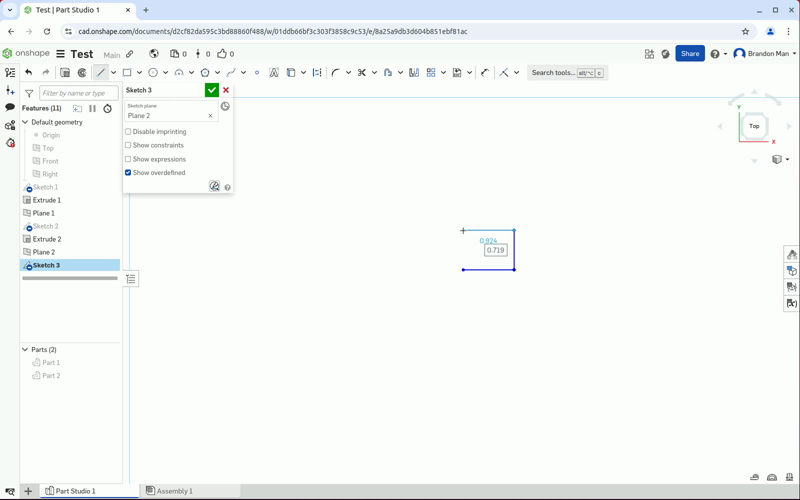
scroll(-6)
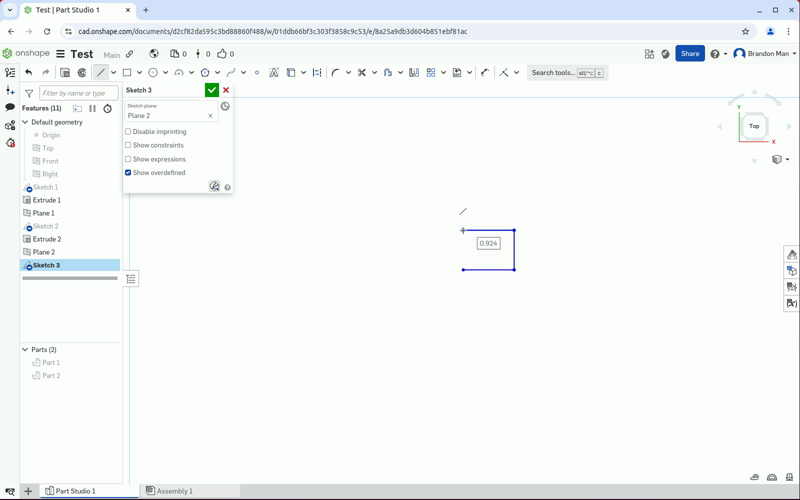
scroll(-6)
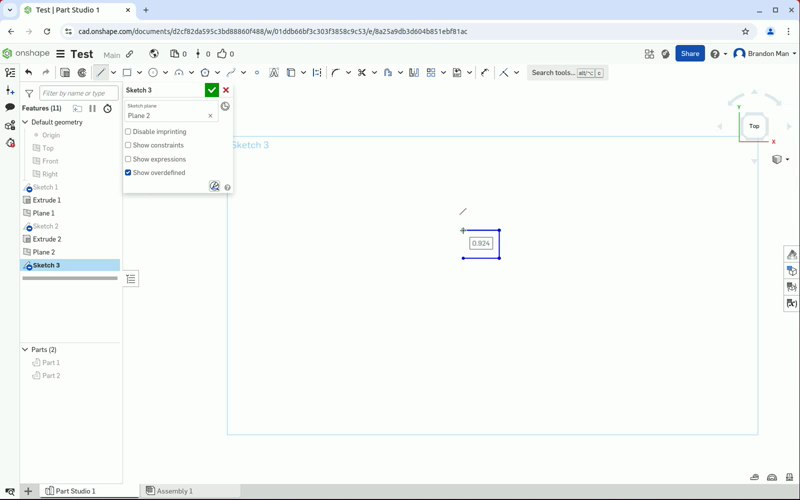
scroll(-6)
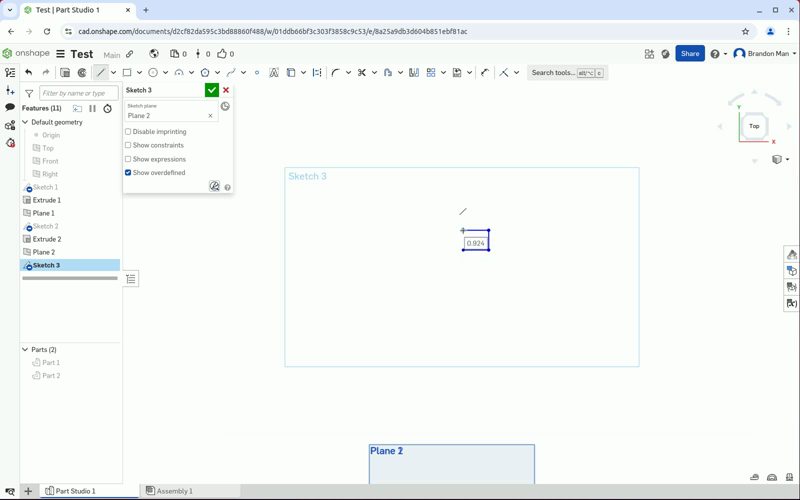
scroll(-6)
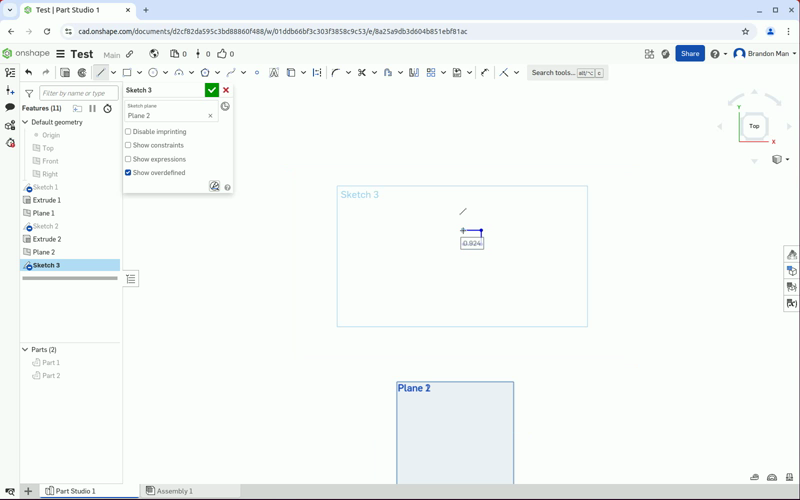
scroll(-6)
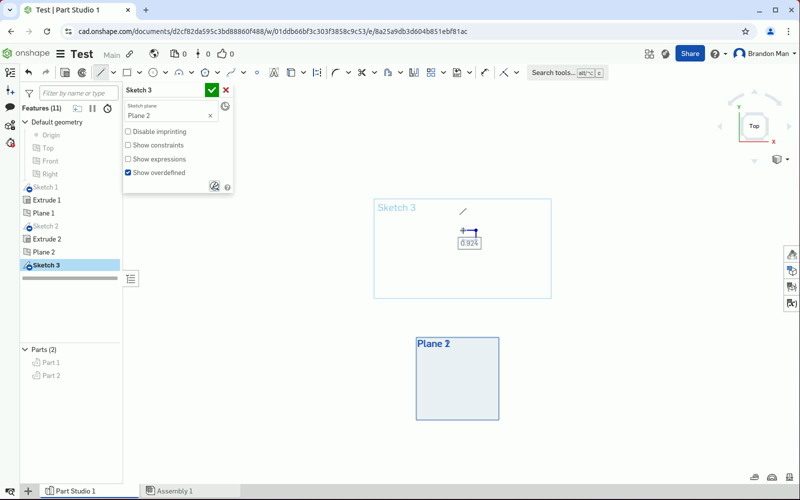
scroll(-6)
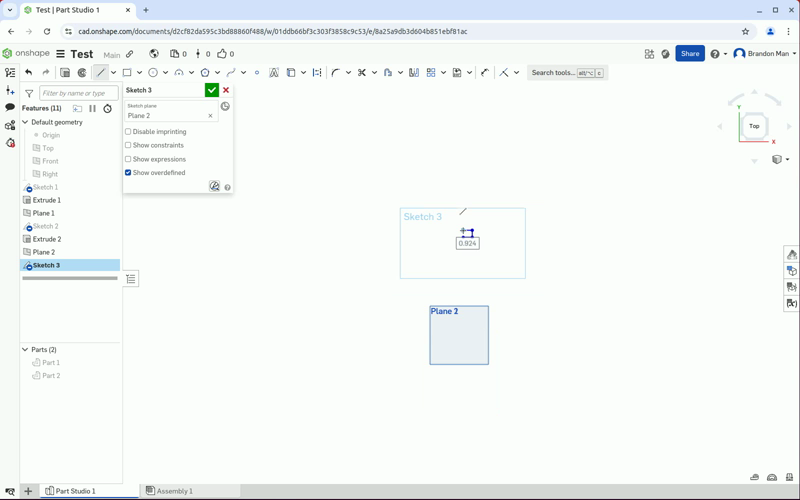
scroll(-6)
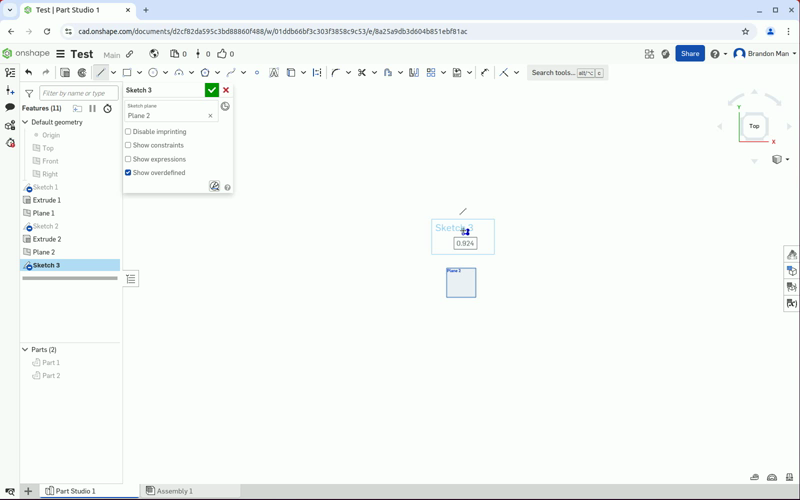
key_up(shift)
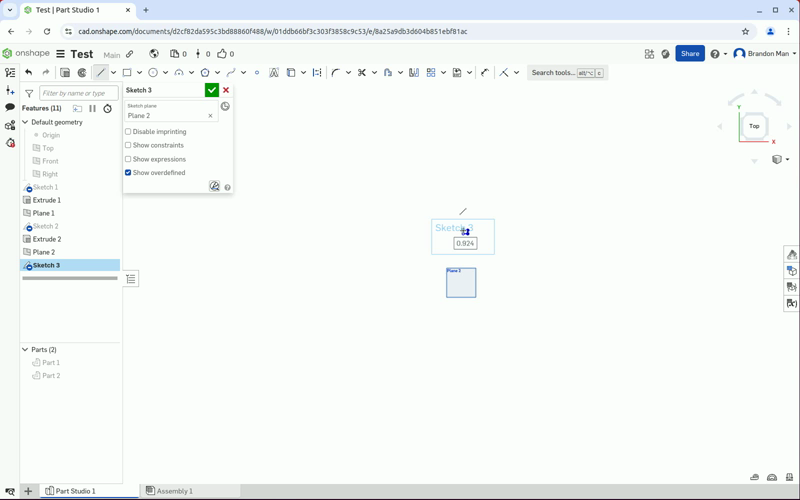
mouse_move(493, 230)
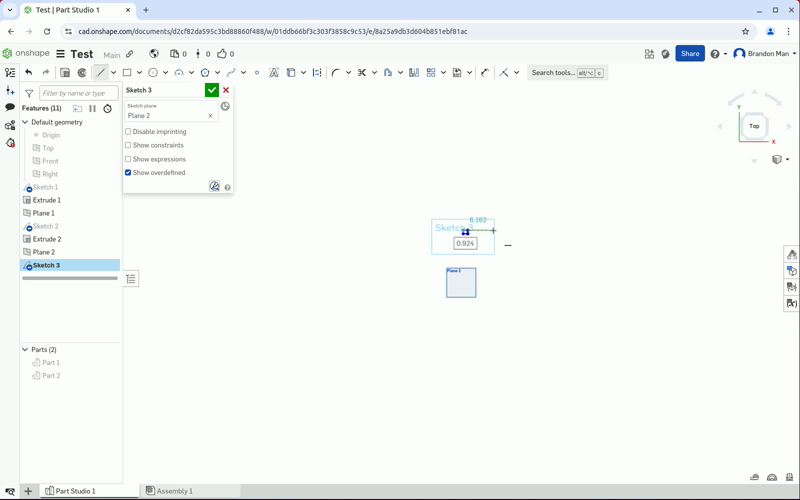
key_down(shift)
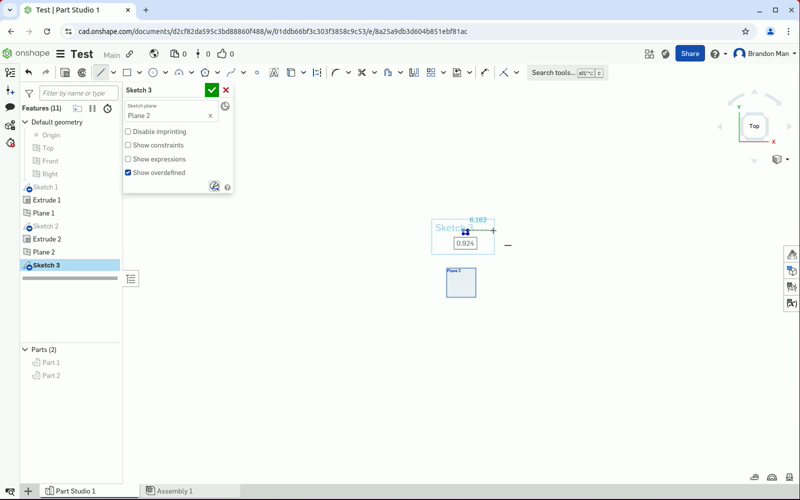
mouse_move(463, 233)
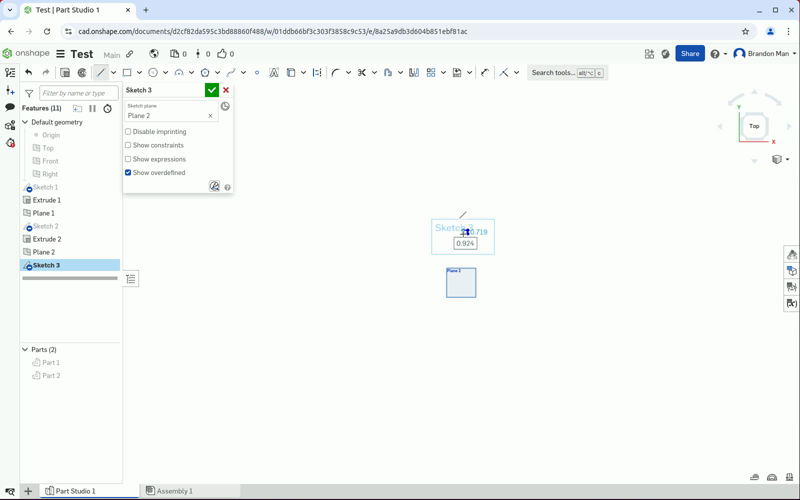
scroll(6)
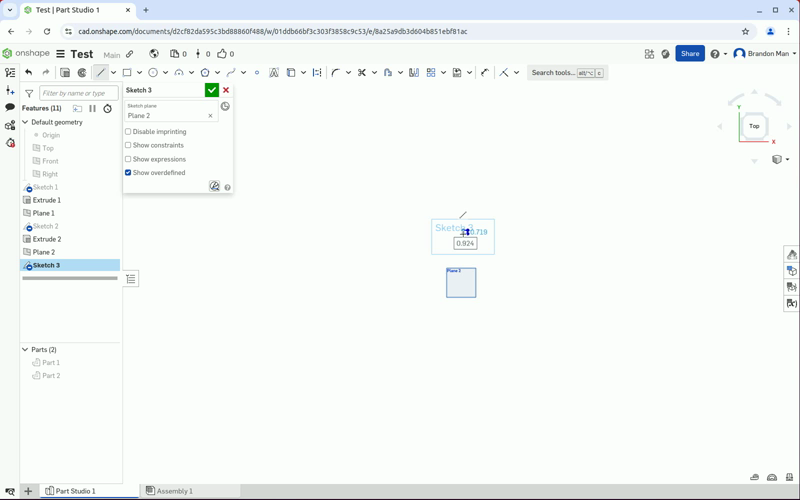
scroll(6)
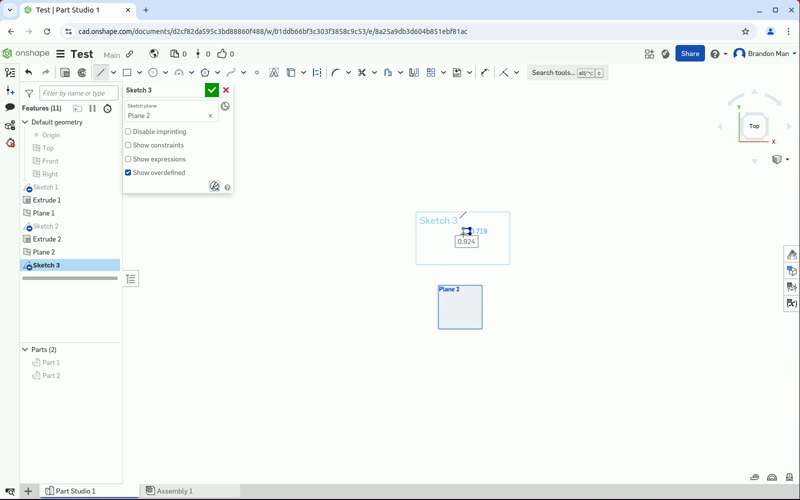
scroll(6)
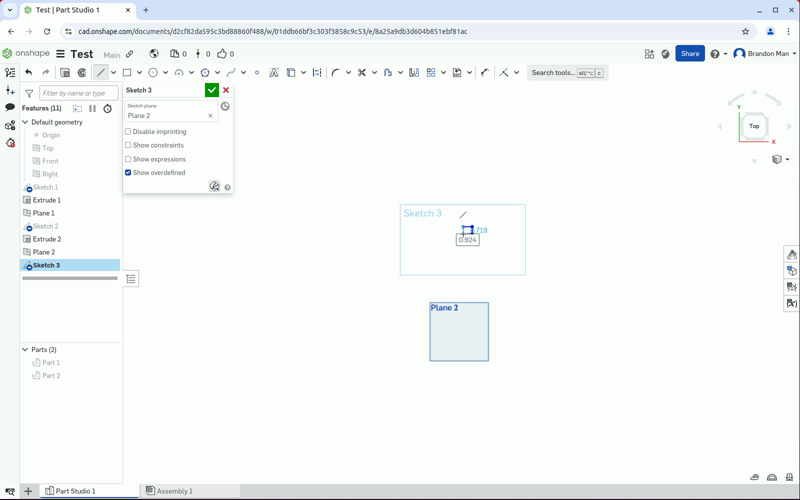
scroll(6)
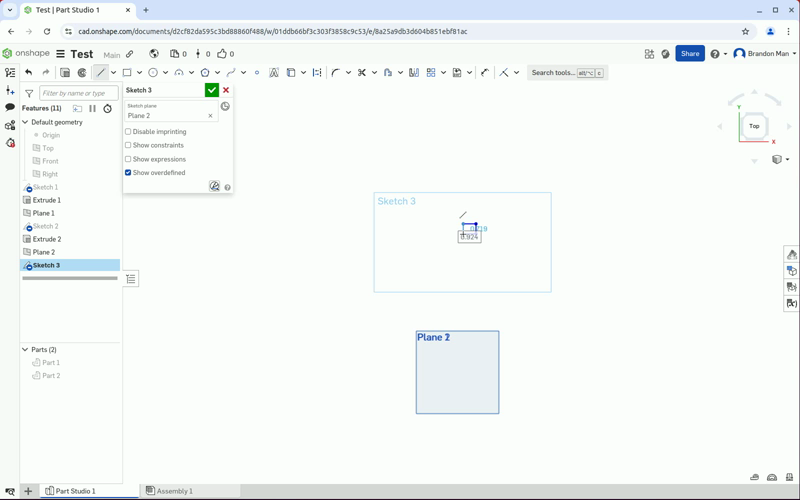
scroll(6)
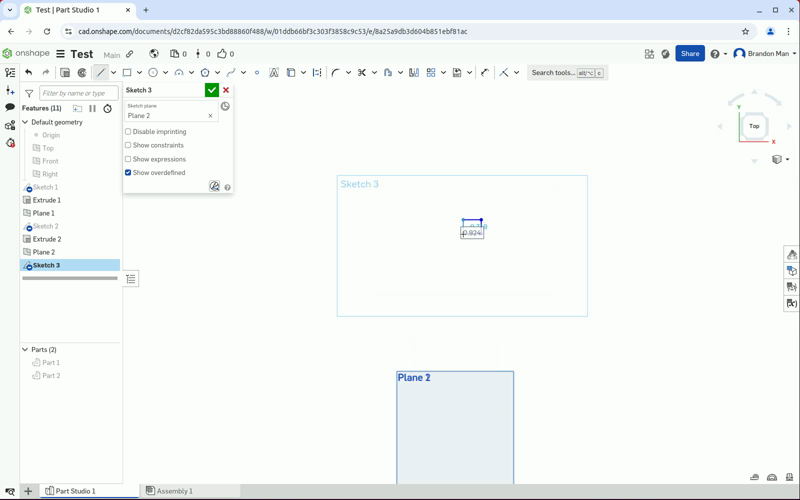
scroll(6)
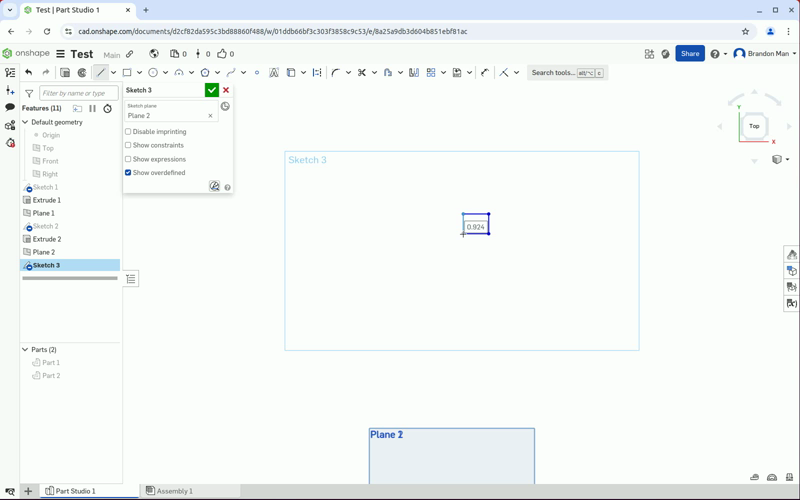
scroll(6)
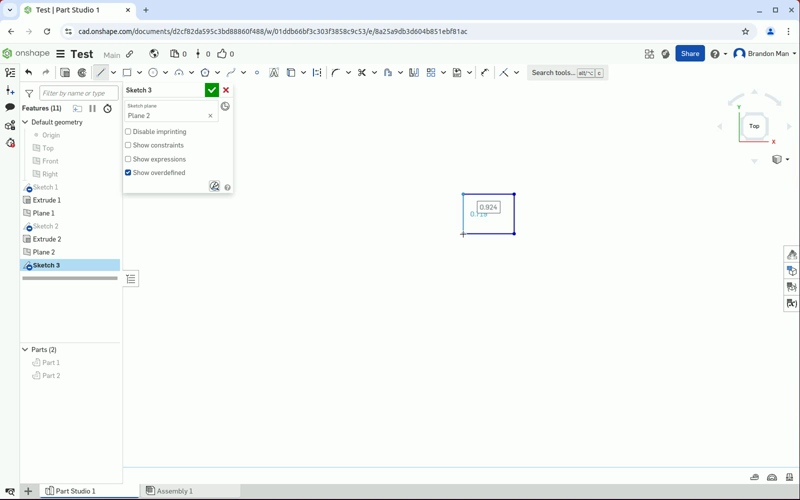
key_up(shift)
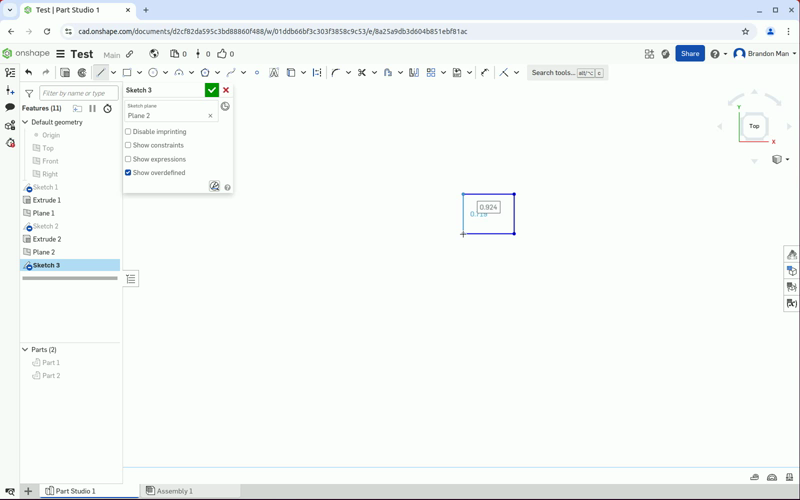
click(463, 233)
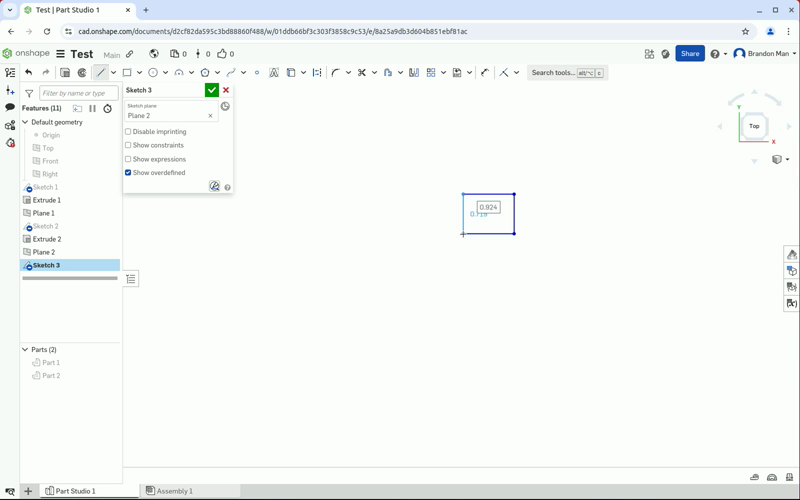
scroll(-6)
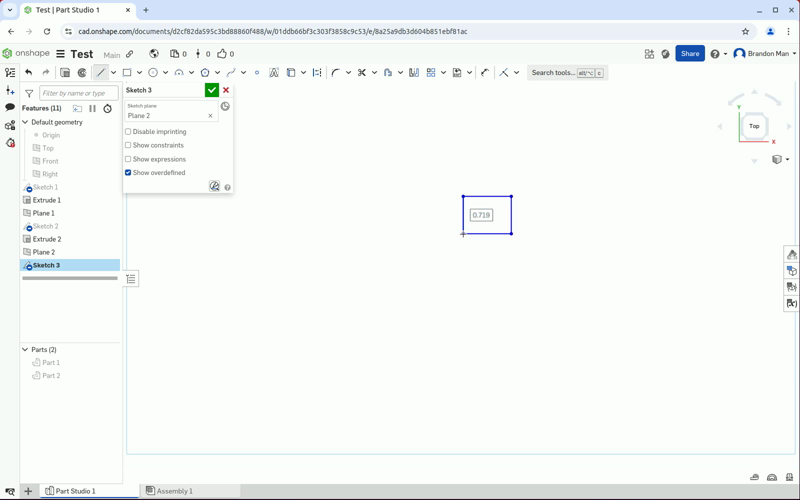
scroll(-6)
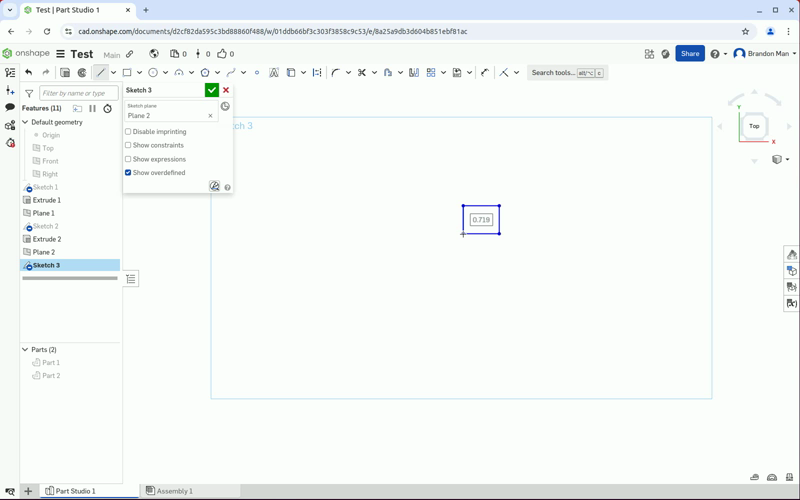
scroll(-6)
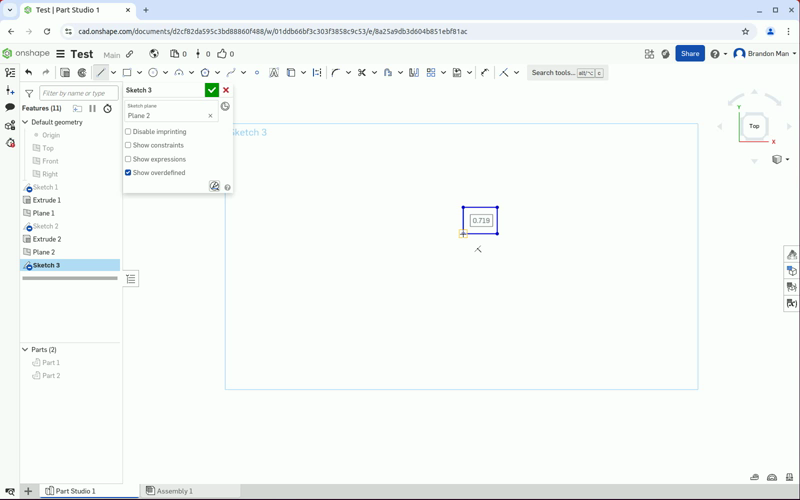
scroll(-6)
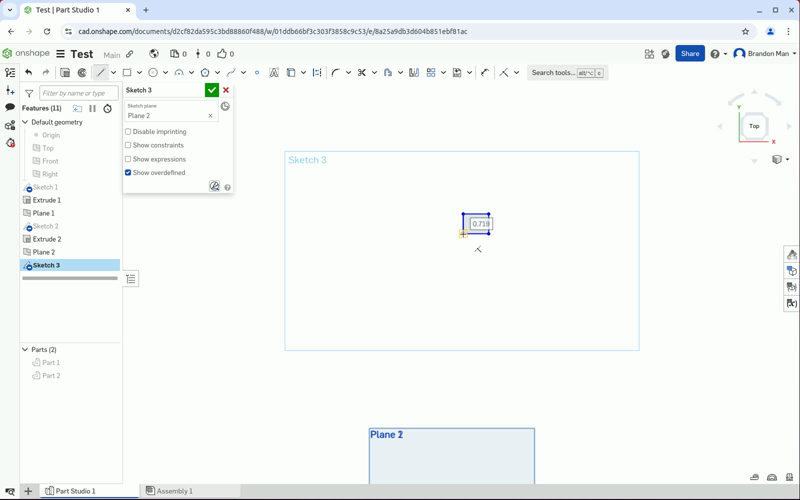
scroll(-6)
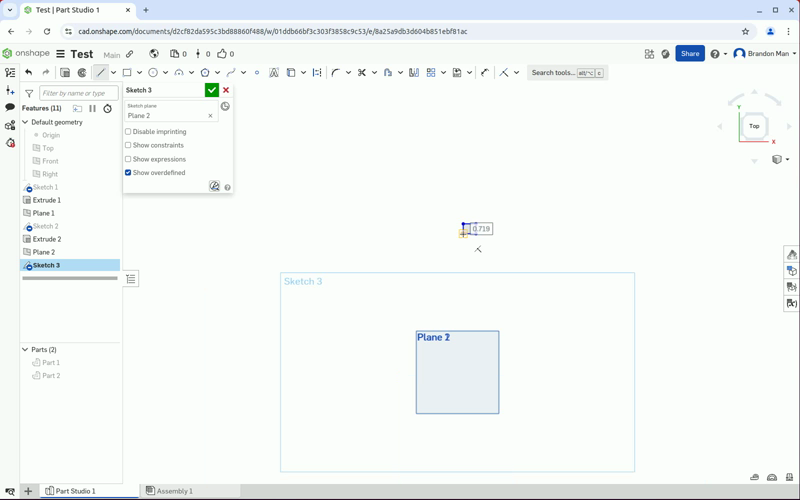
scroll(-6)
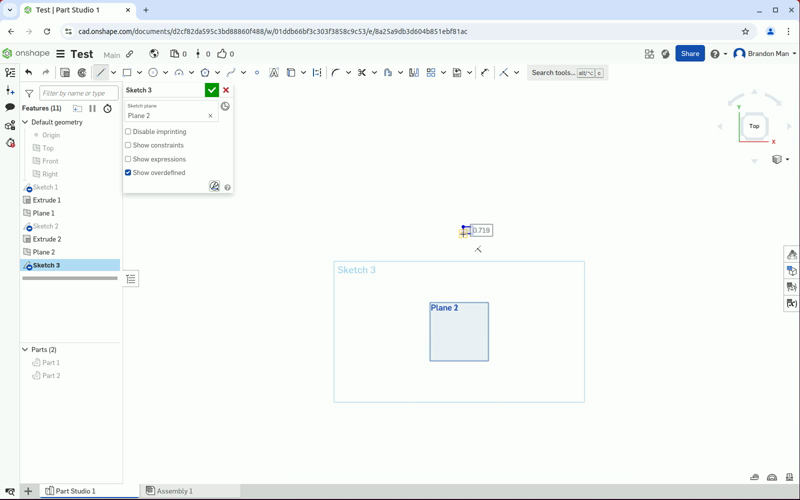
scroll(-6)
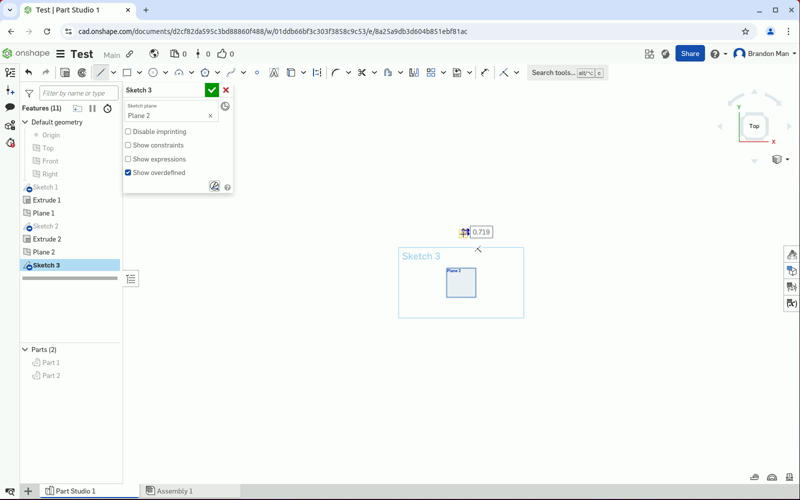
key(esc)
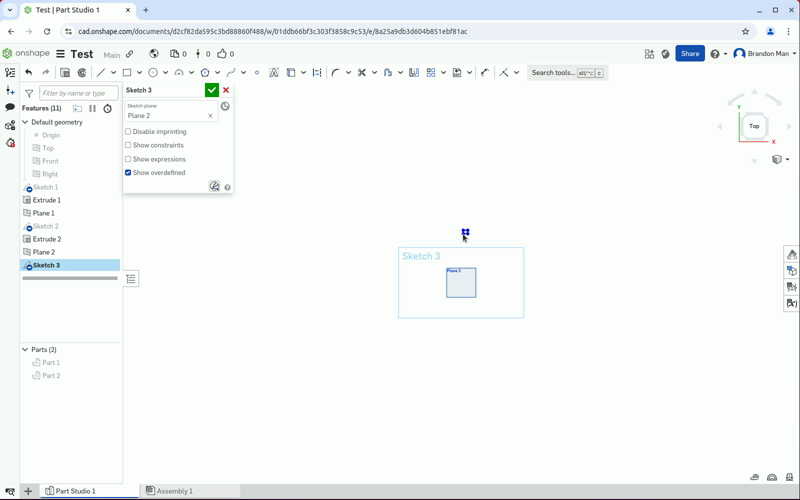
mouse_move(466, 231)
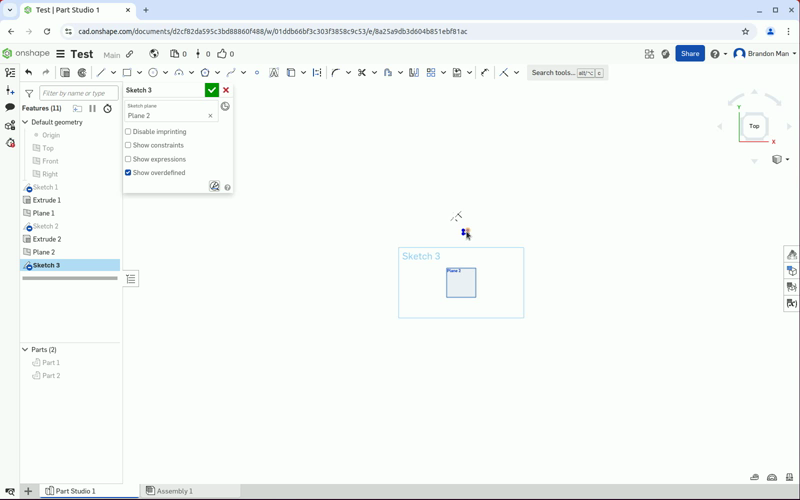
scroll(6)
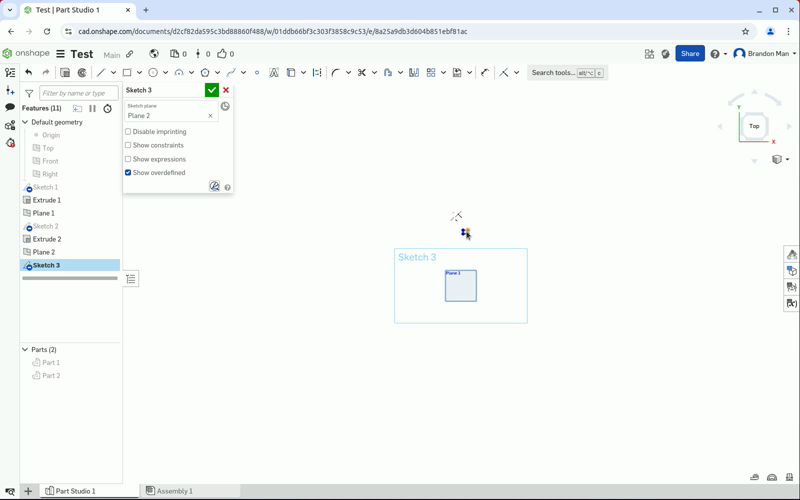
scroll(6)
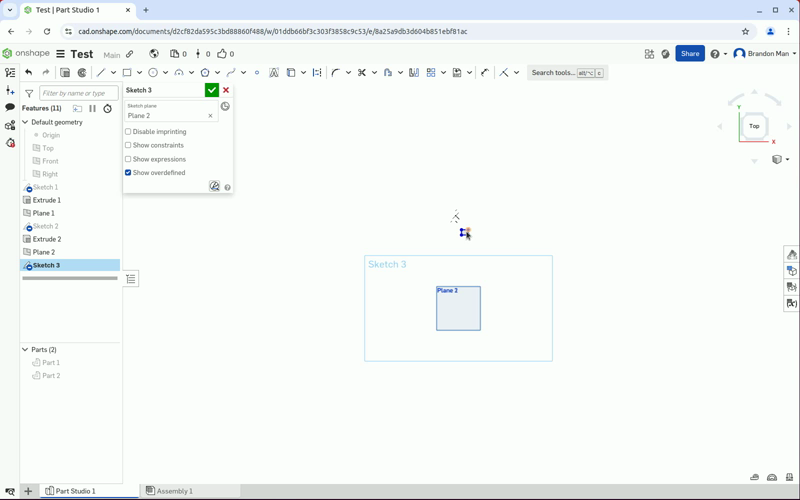
scroll(6)
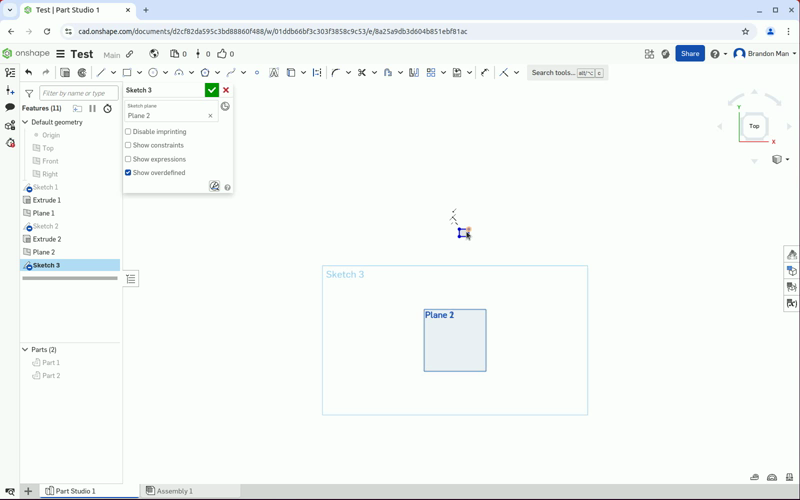
scroll(6)
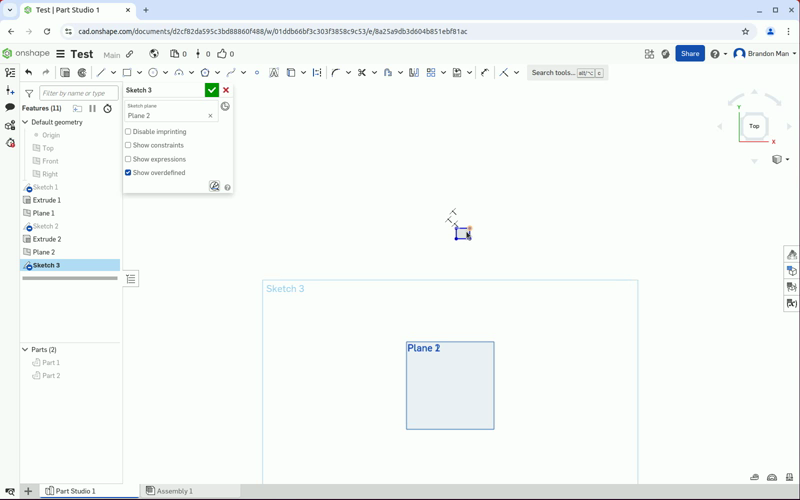
scroll(6)
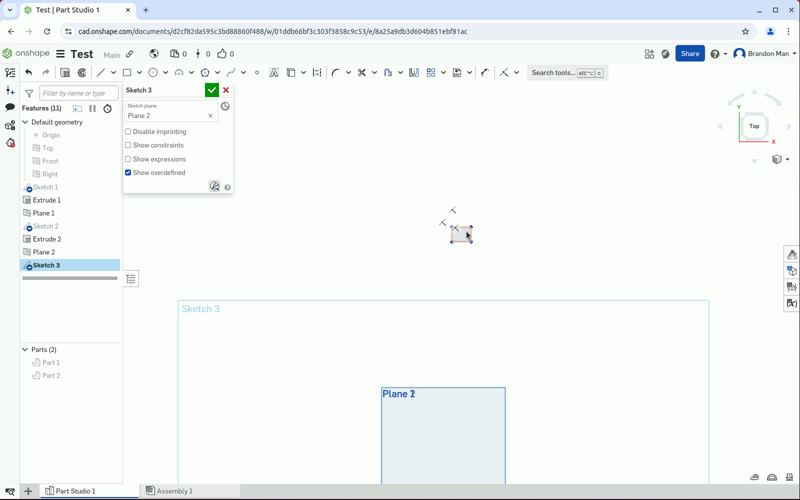
scroll(6)
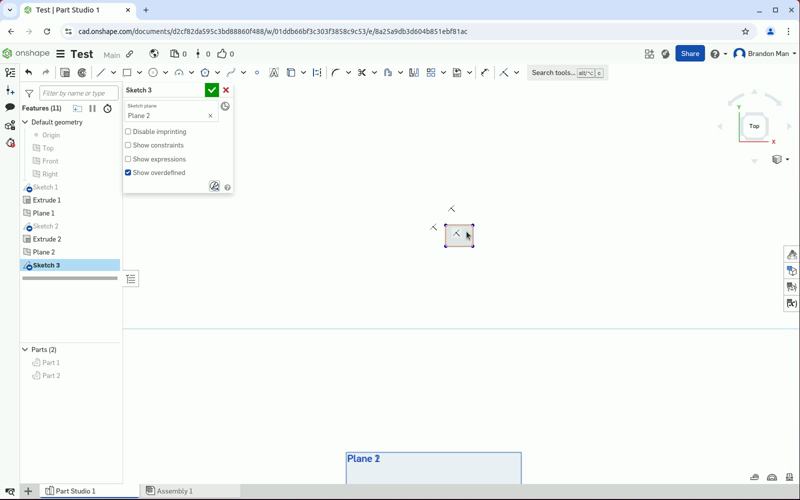
scroll(6)
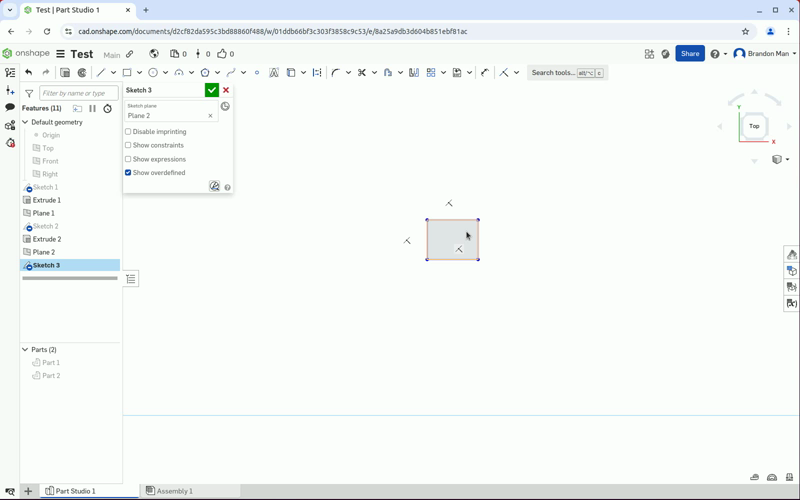
click(466, 231)
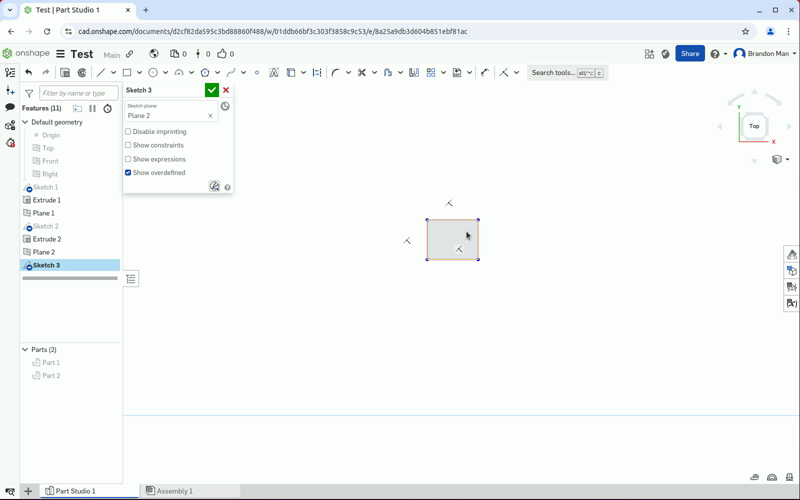
scroll(-6)
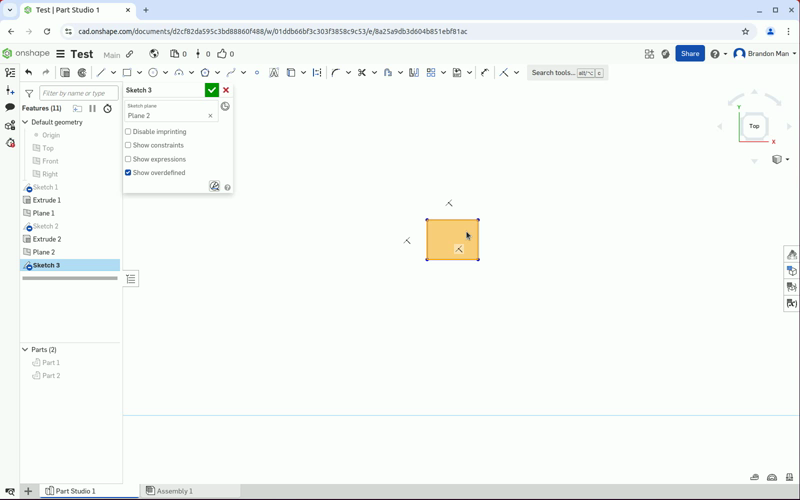
scroll(-6)
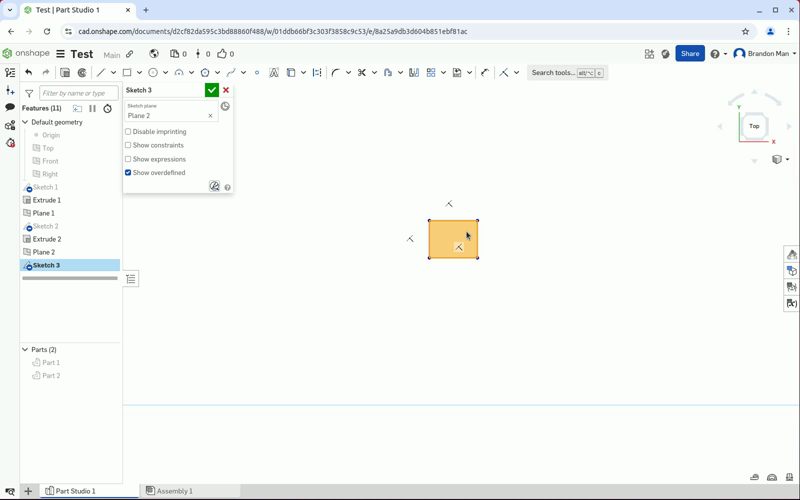
scroll(-6)
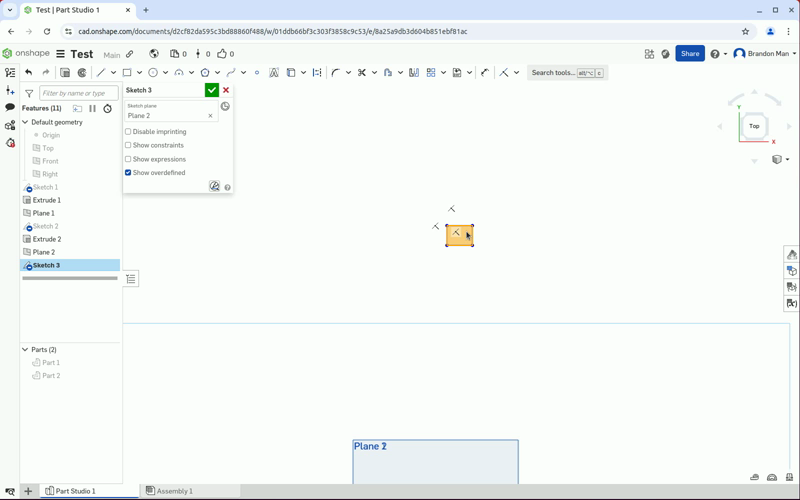
scroll(-6)
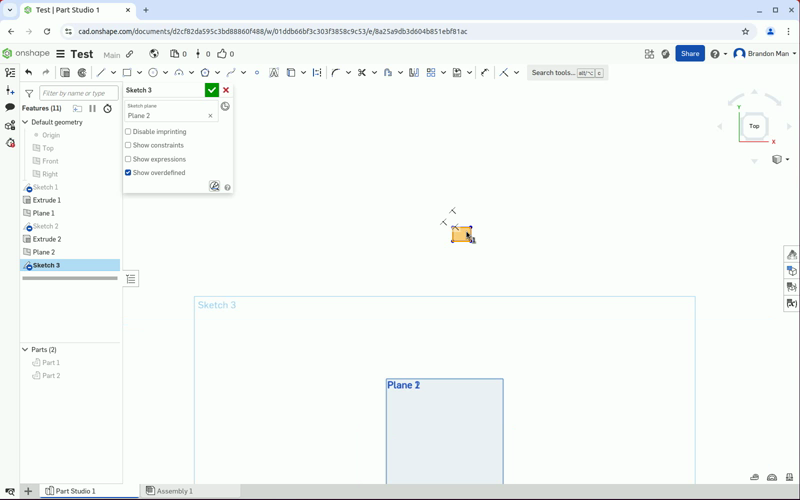
scroll(-6)
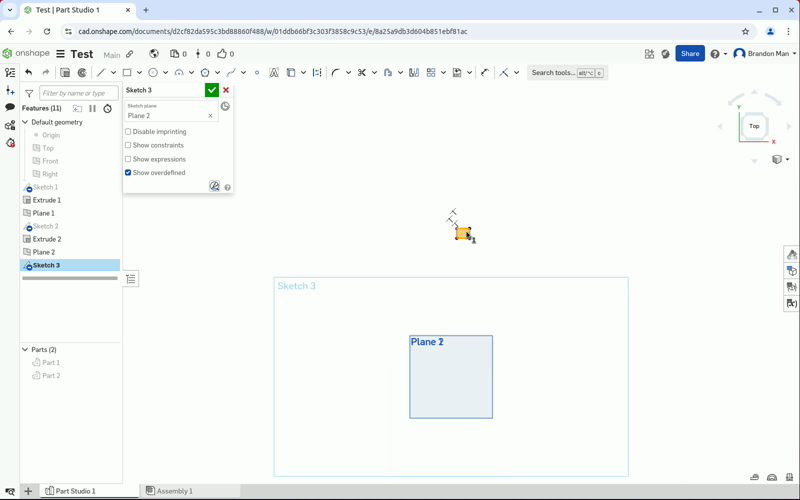
scroll(-6)
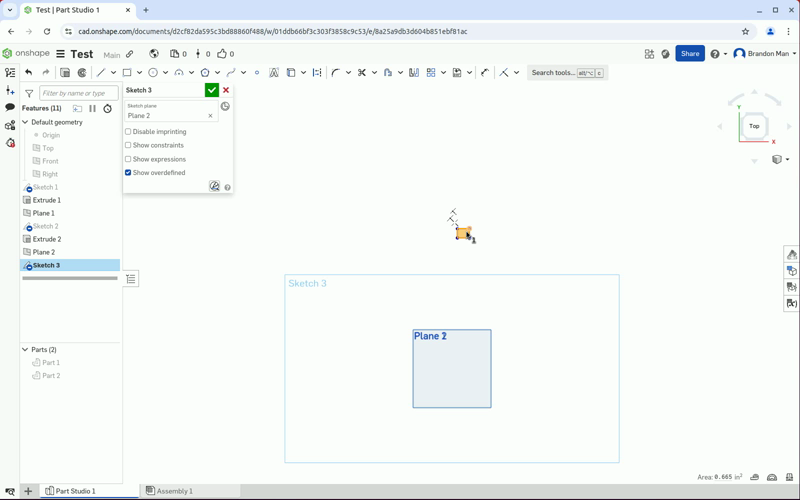
scroll(-6)
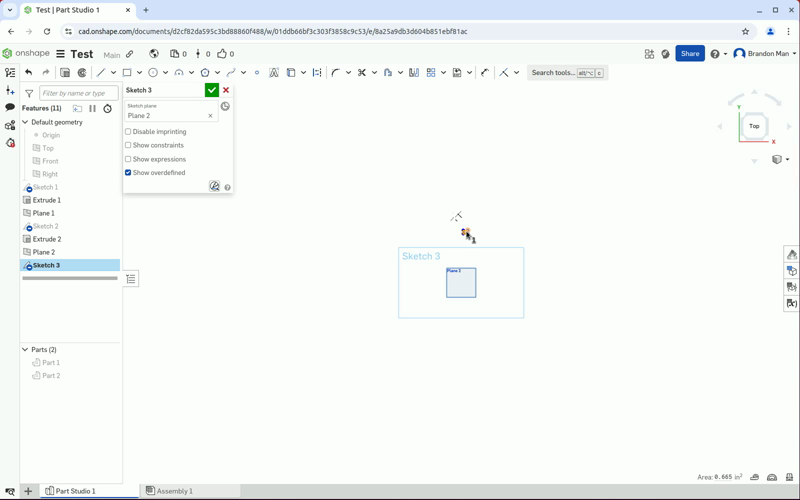
mouse_move(73, 352)
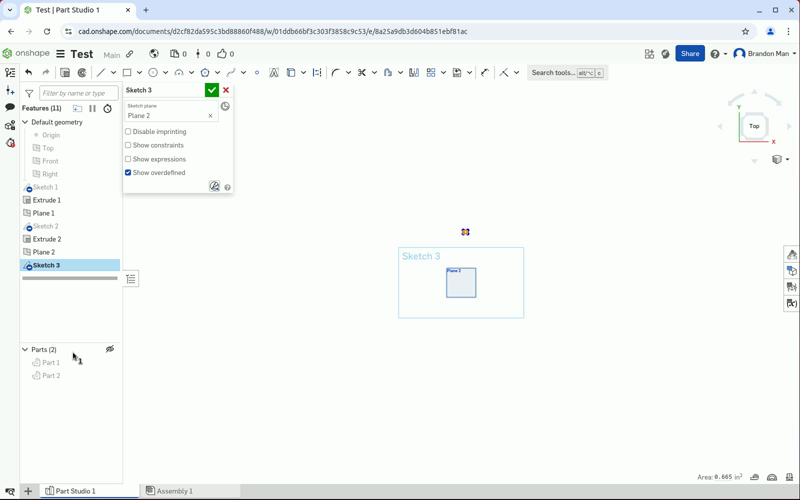
key(shift+y)
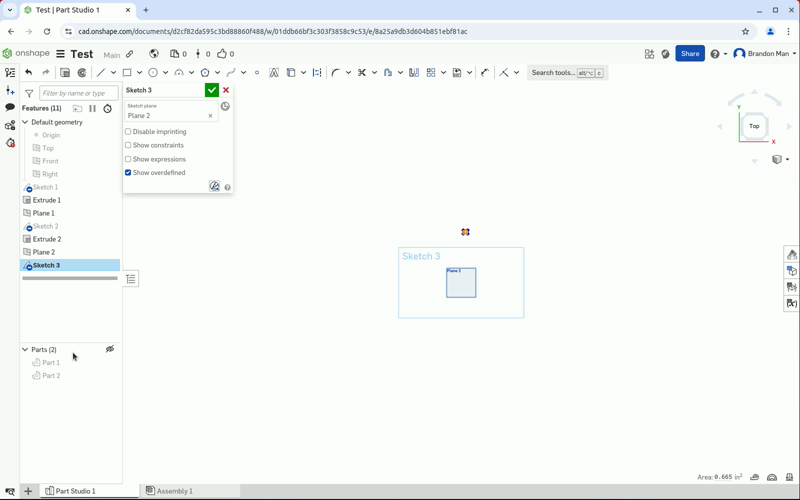
key(shift+e)
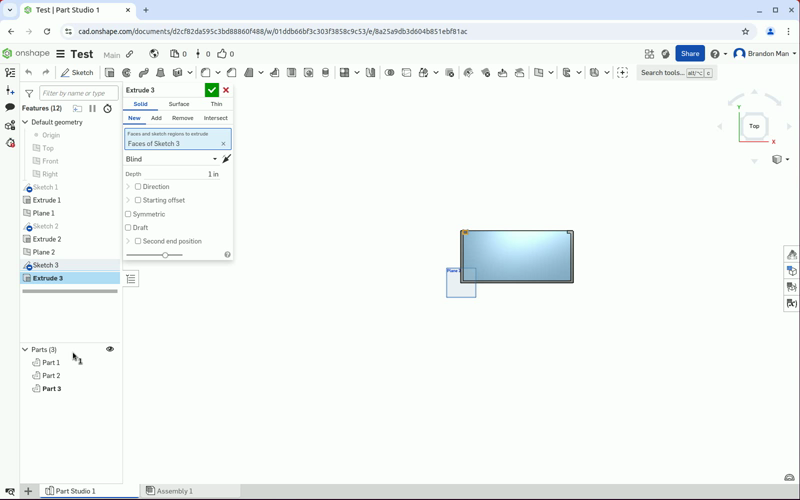
mouse_move(143, 106)
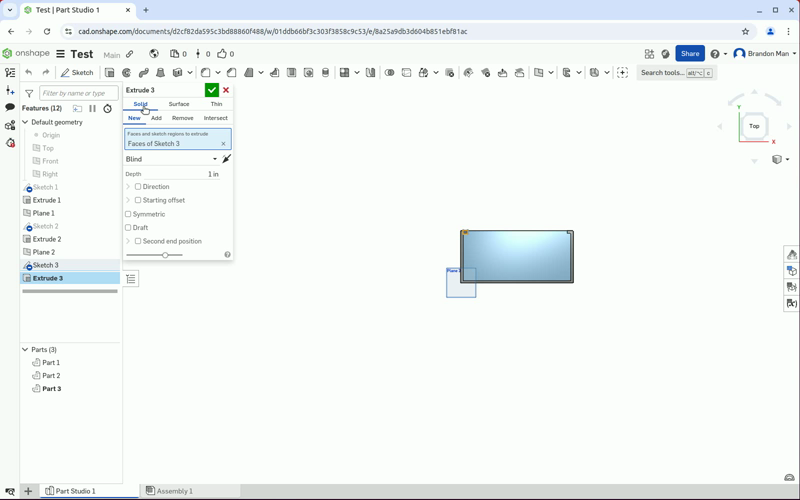
click(143, 106)
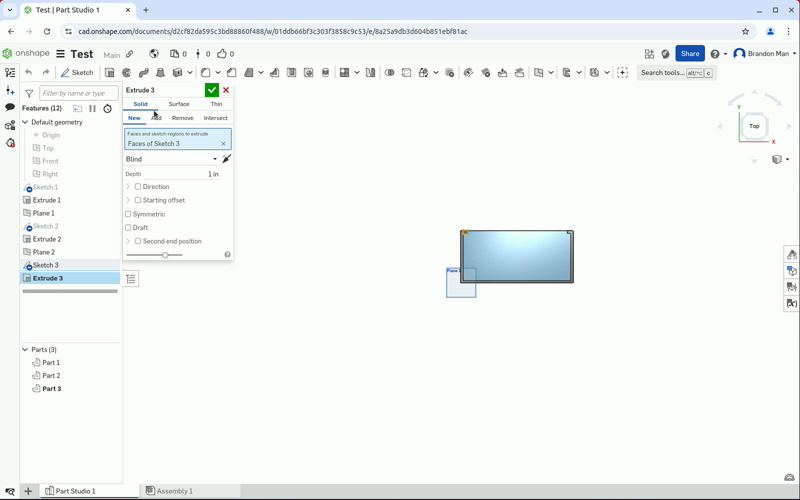
mouse_move(186, 120)
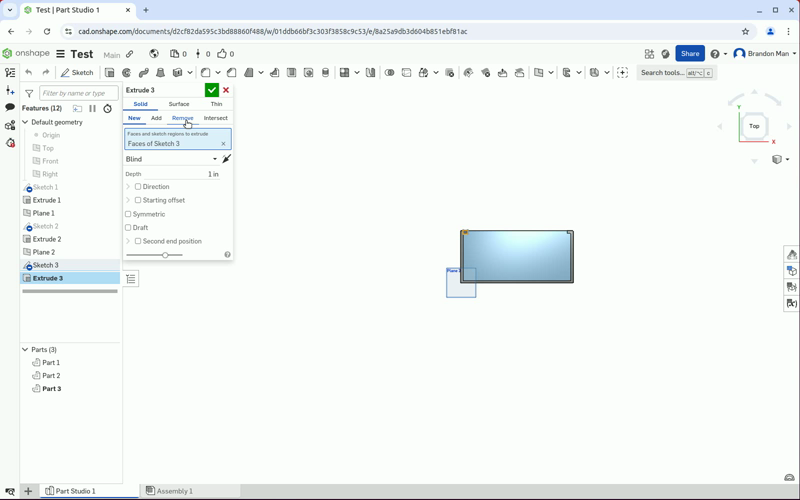
click(186, 120)
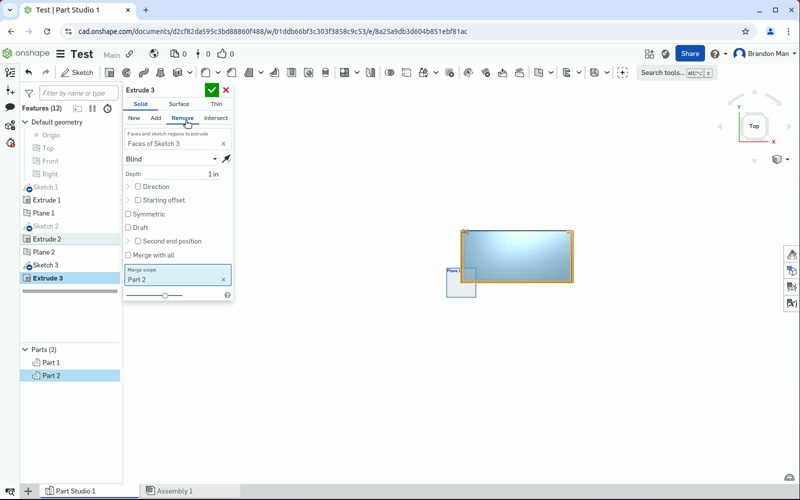
key(tab, 4)
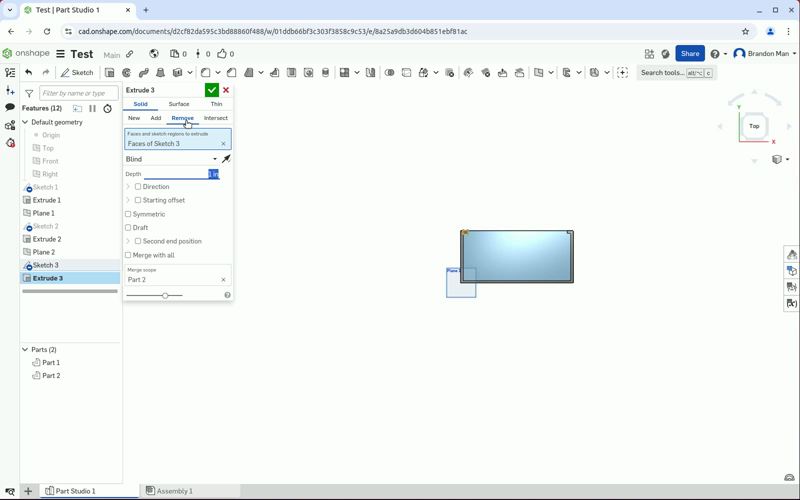
text(3.129)
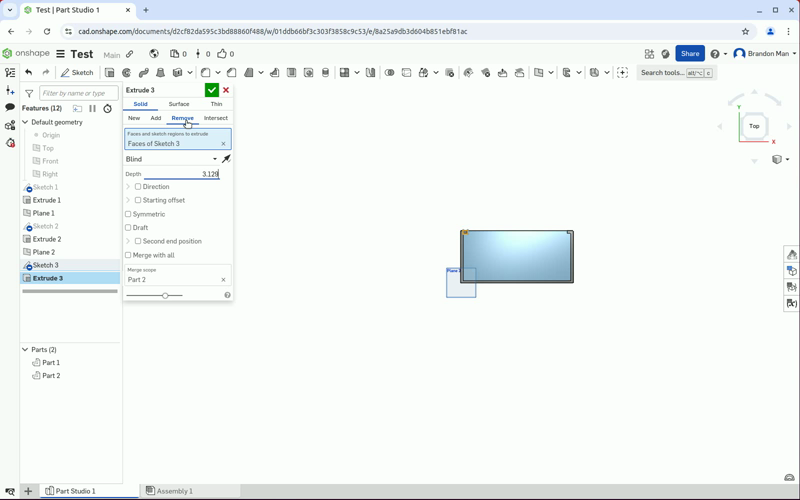
key(tab, 6)
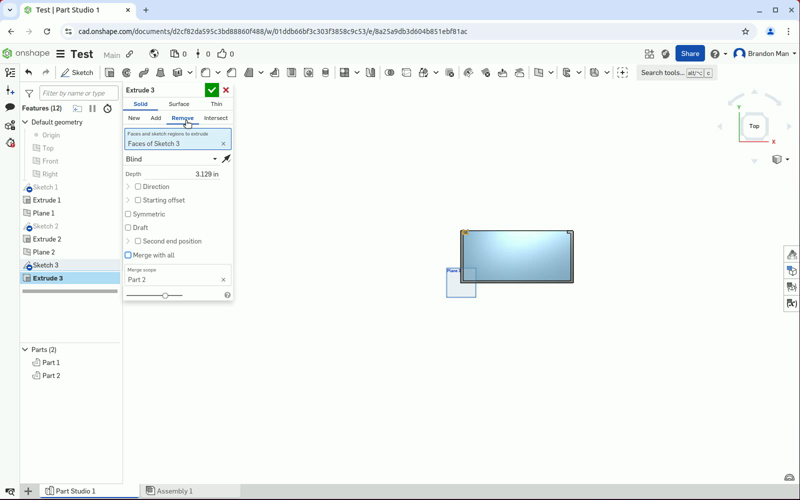
key(space)
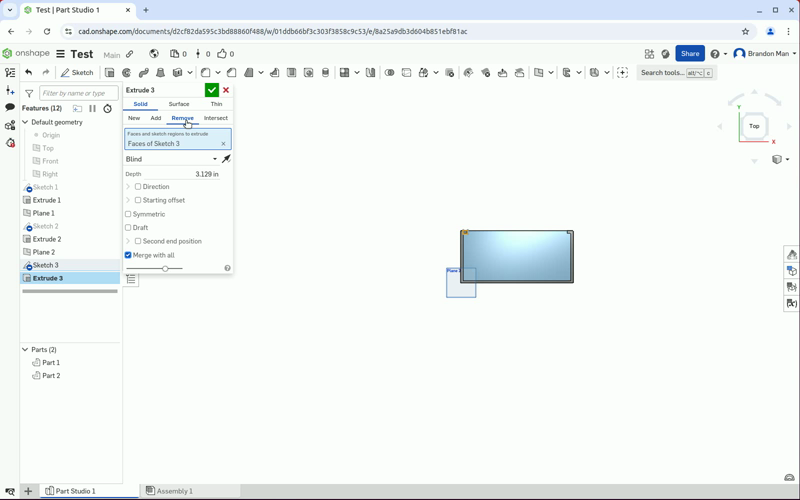
key(enter)
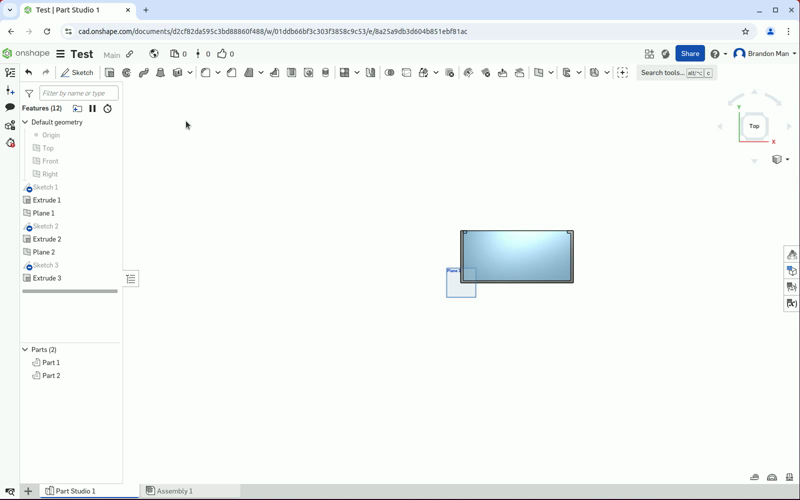
key(shift+h)
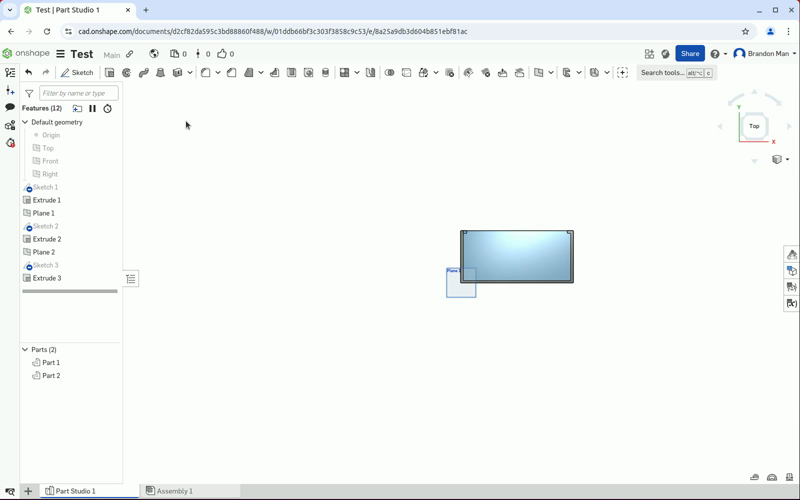
key(shift+h)
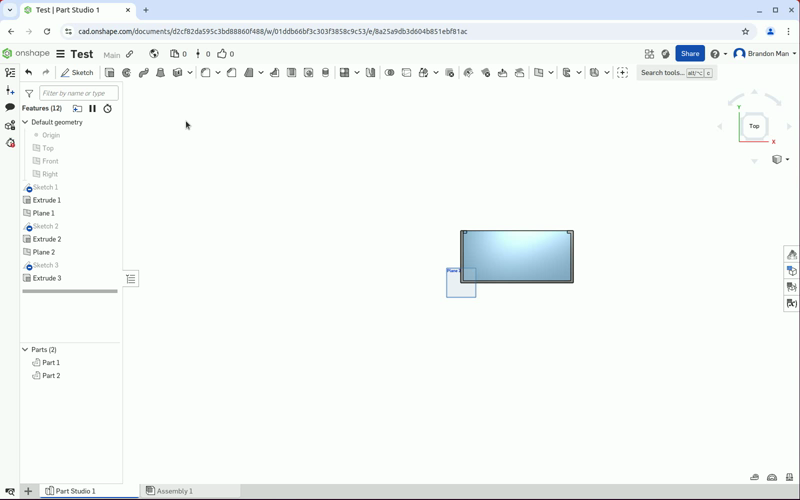
mouse_move(73, 189)
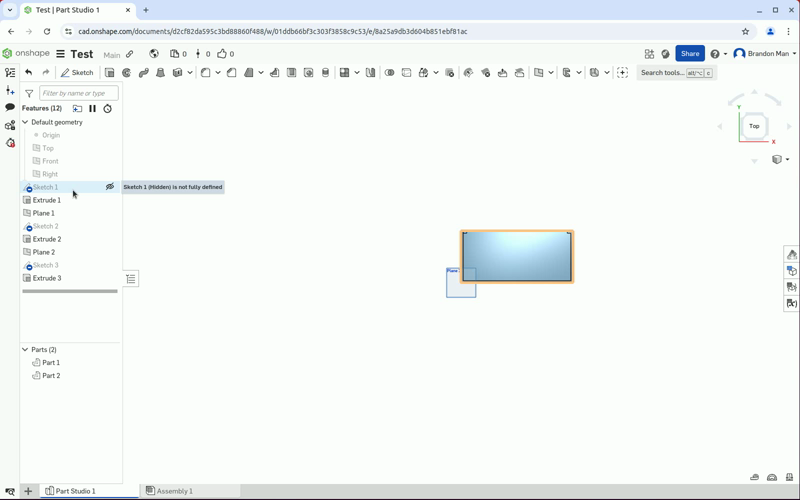
click(73, 189)
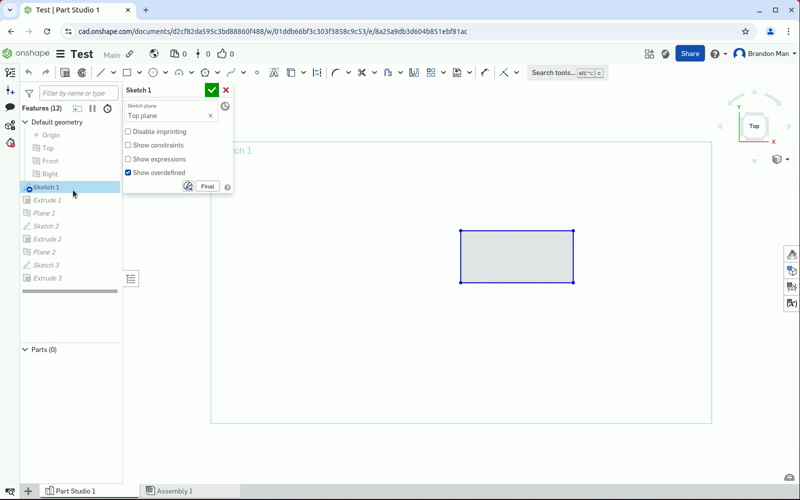
mouse_move(229, 92)
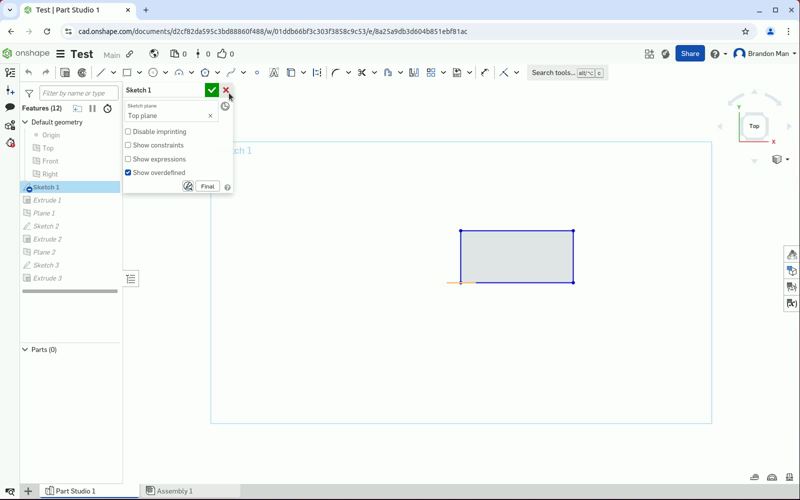
click(229, 92)
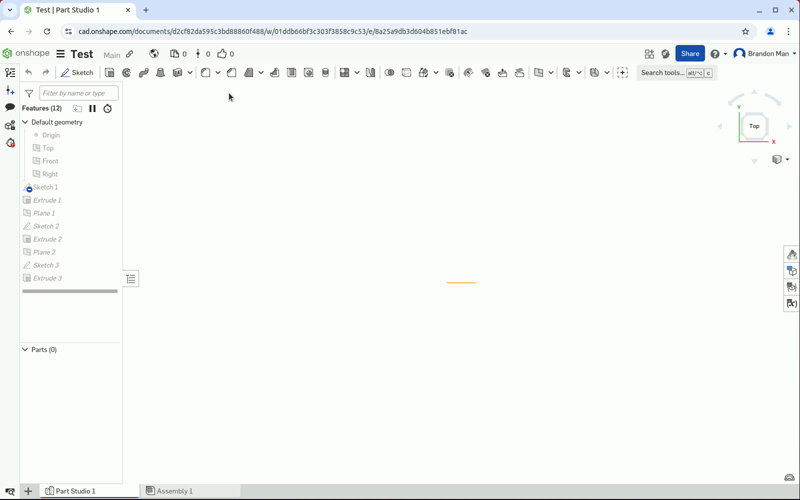
key(shift+s)
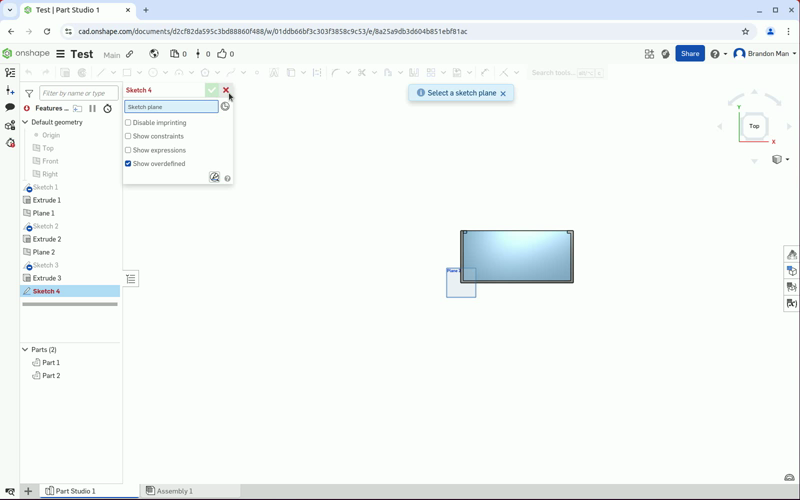
mouse_move(73, 254)
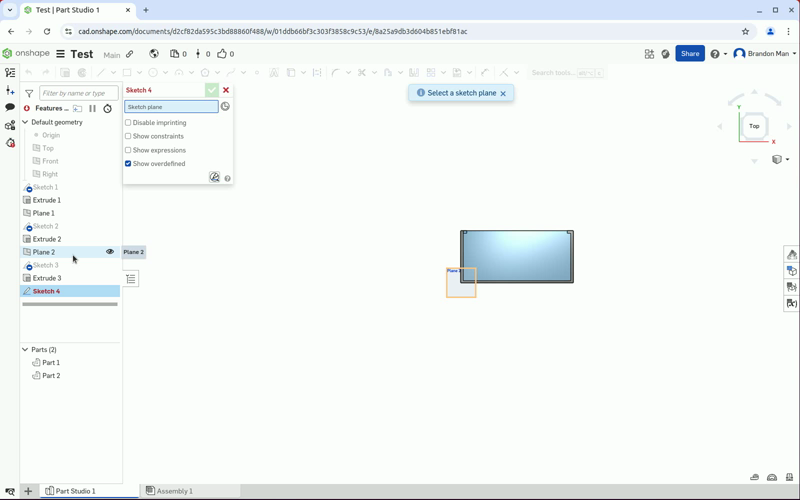
click(73, 254)
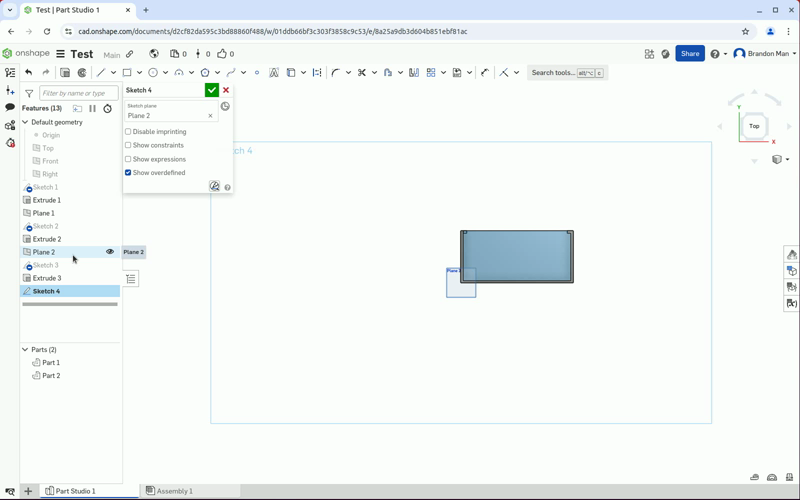
mouse_move(73, 352)
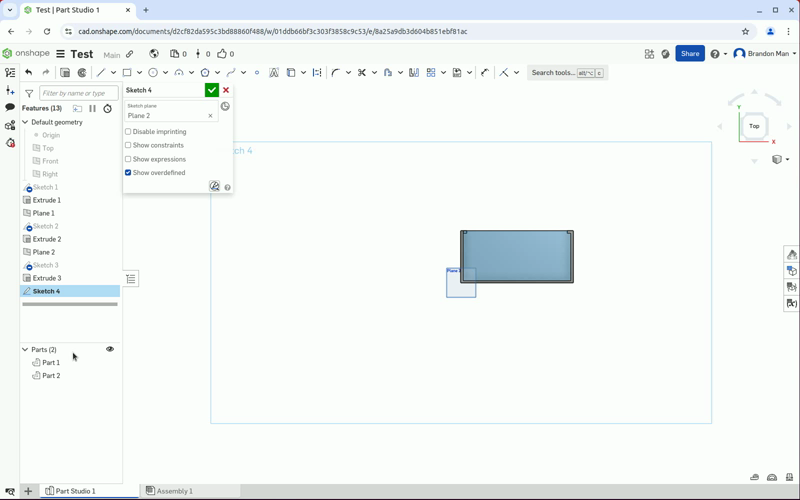
key(y)
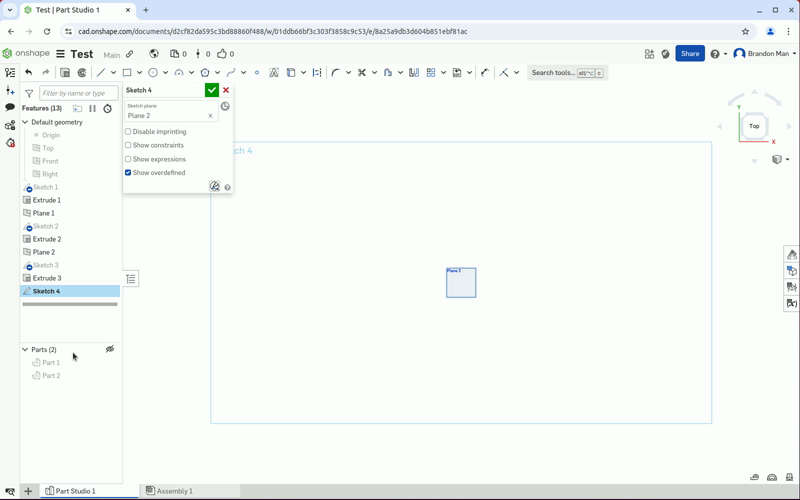
key(l)
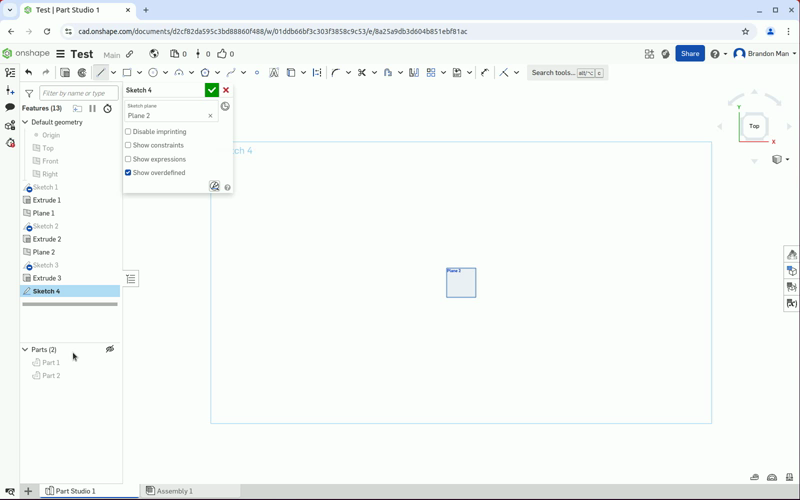
key_down(shift)
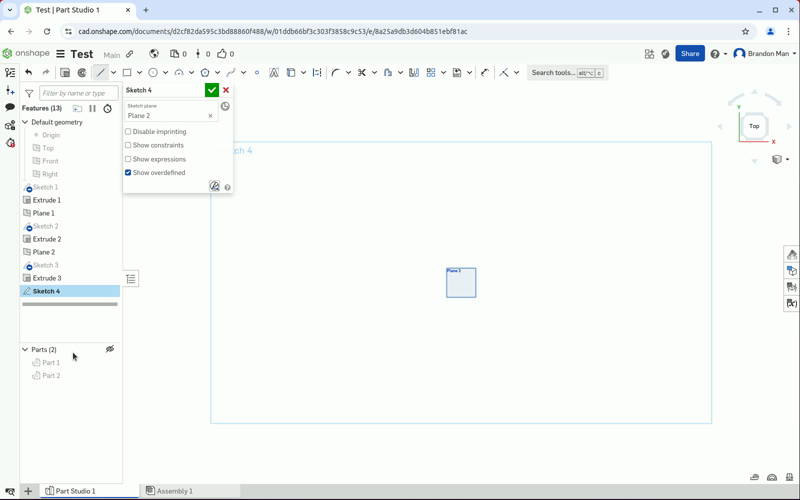
mouse_move(466, 233)
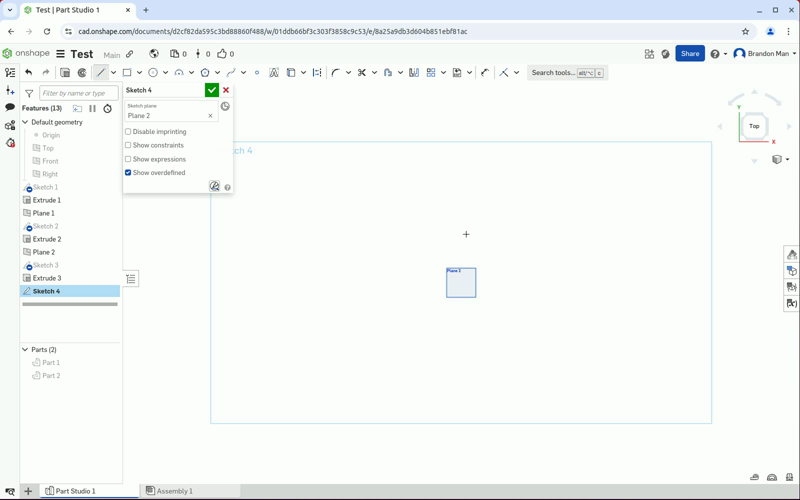
click(466, 233)
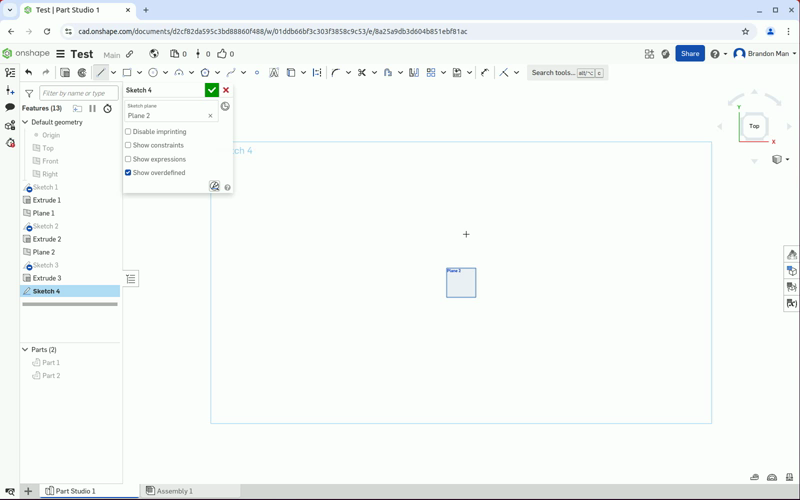
key_up(shift)
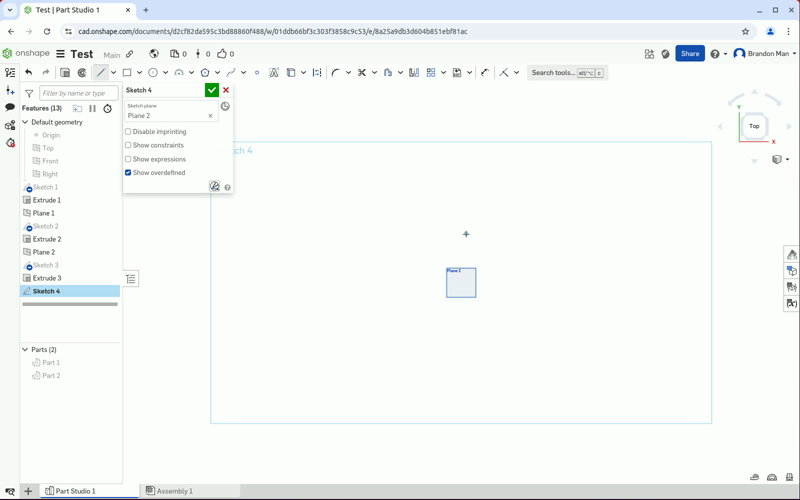
key_down(shift)
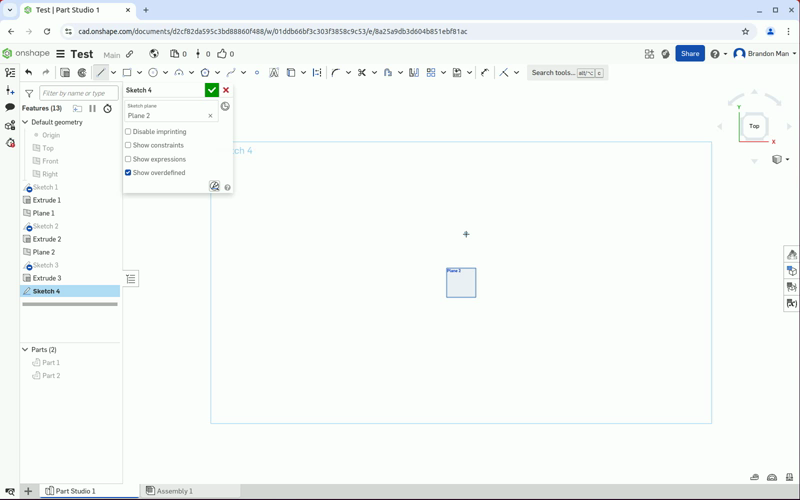
mouse_move(567, 233)
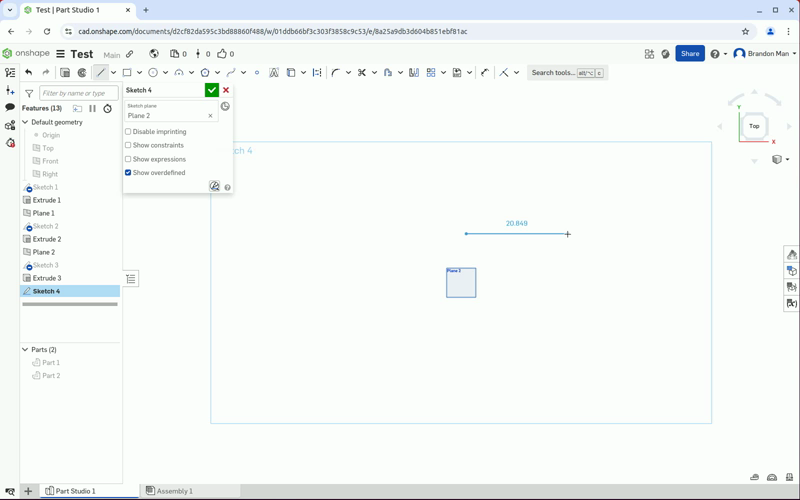
click(567, 233)
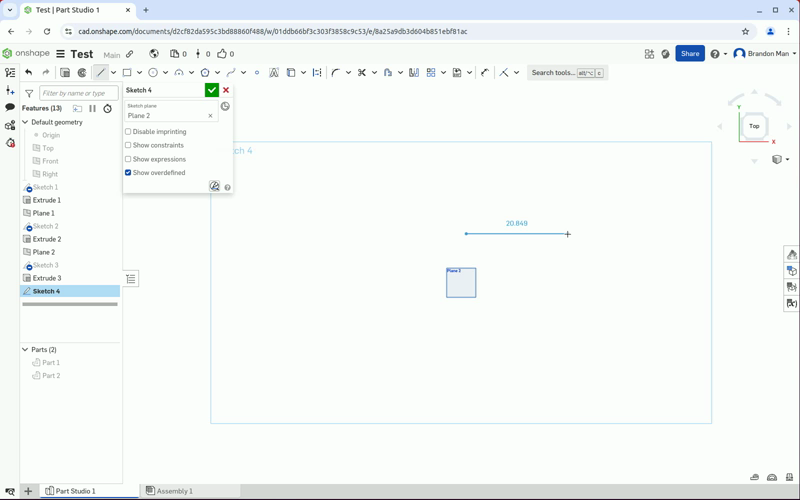
key_up(shift)
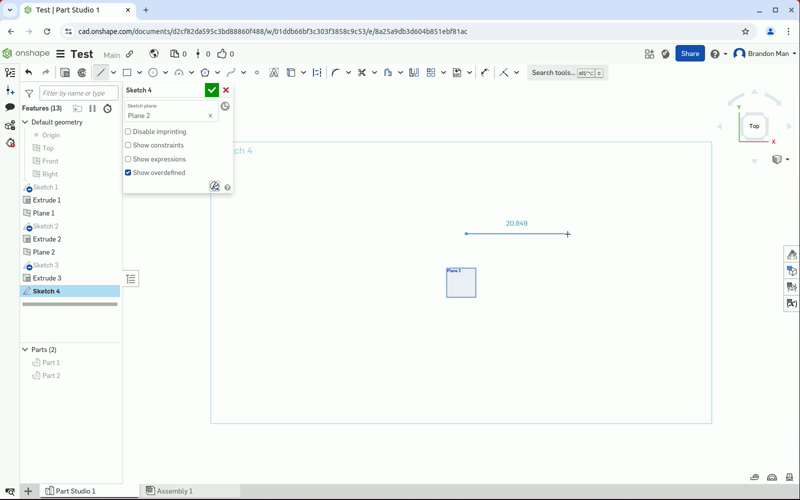
key_down(shift)
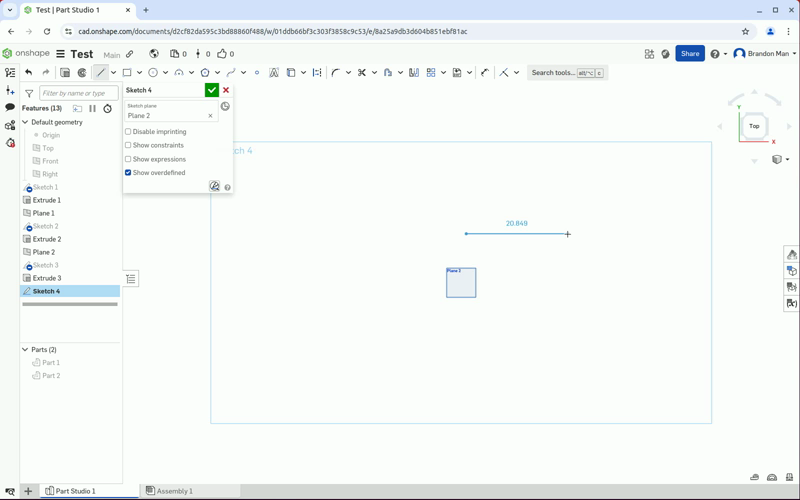
mouse_move(589, 233)
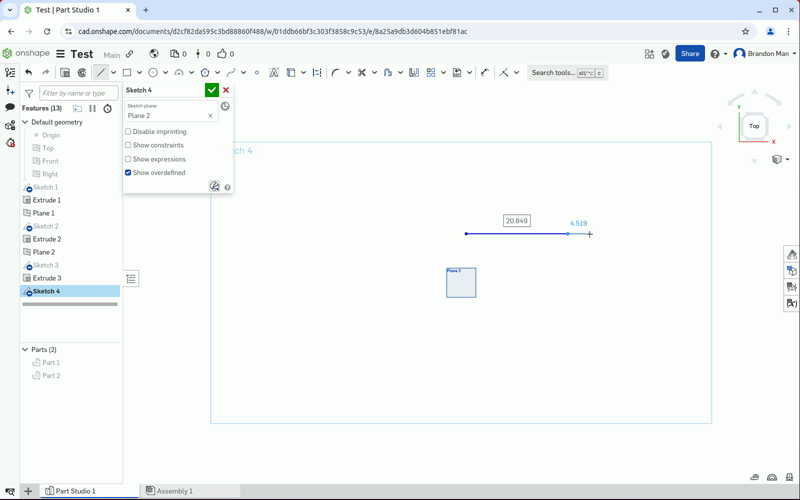
mouse_move(567, 231)
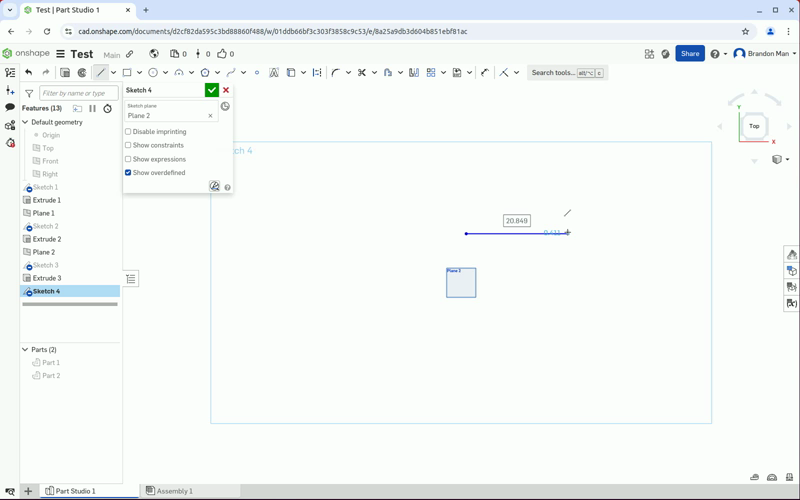
scroll(6)
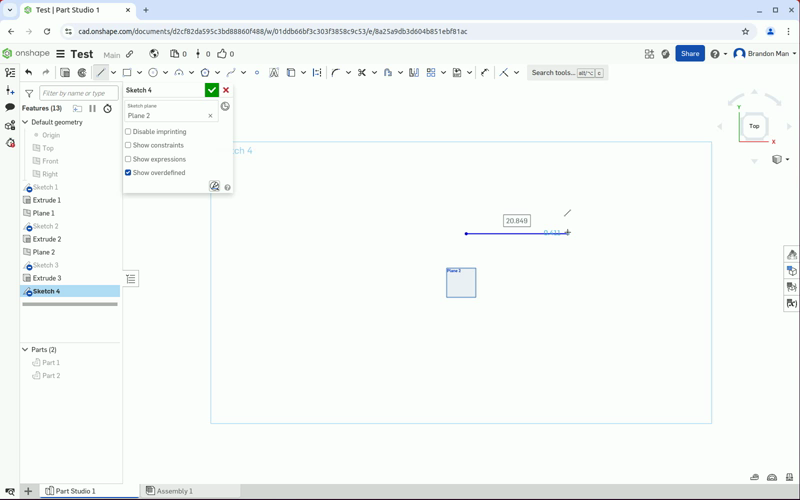
scroll(6)
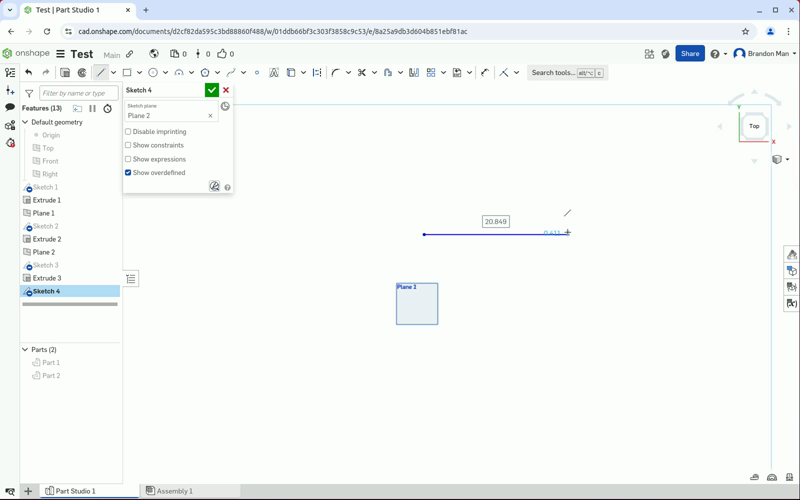
scroll(6)
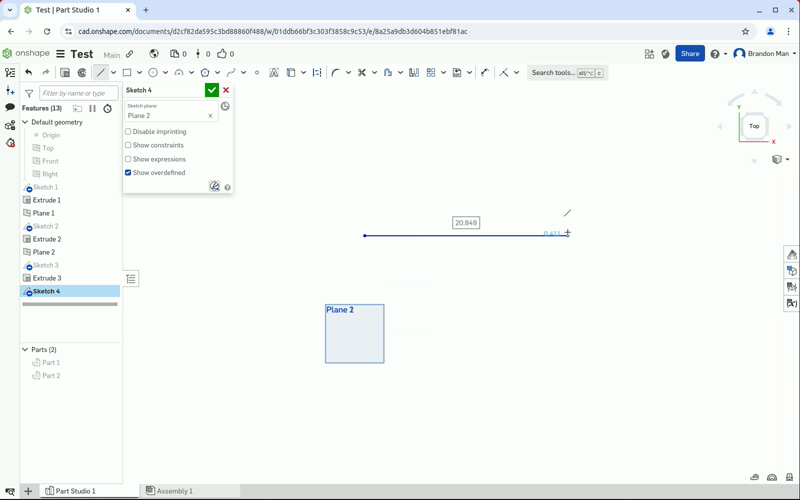
scroll(6)
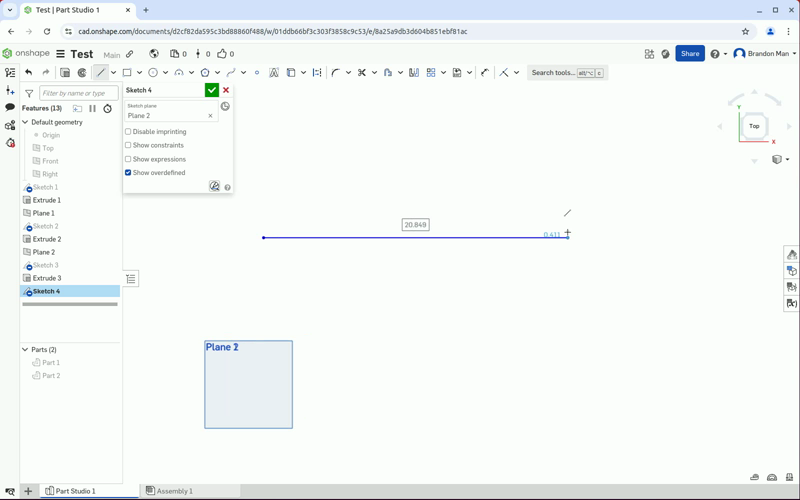
scroll(6)
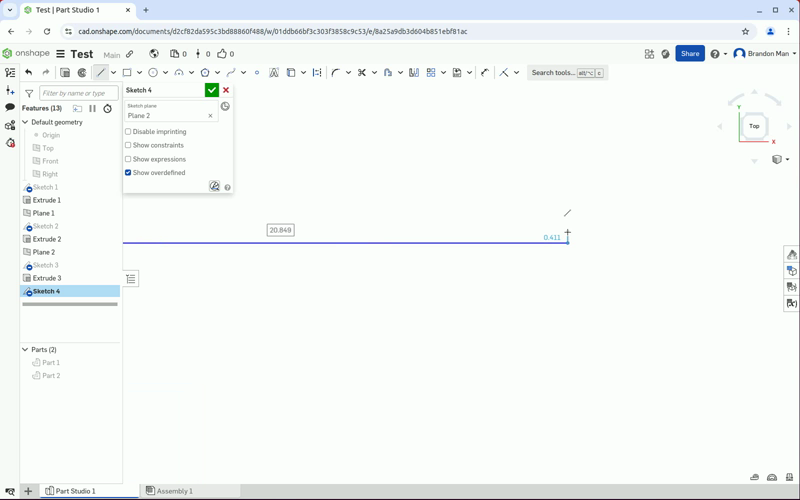
scroll(6)
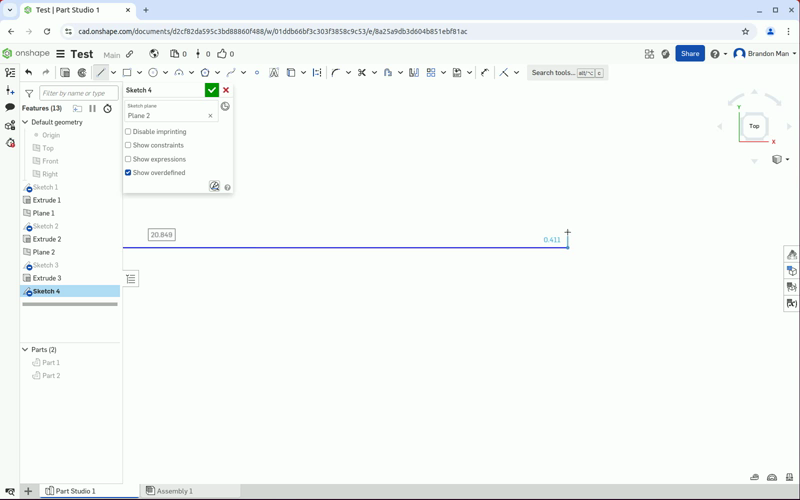
scroll(6)
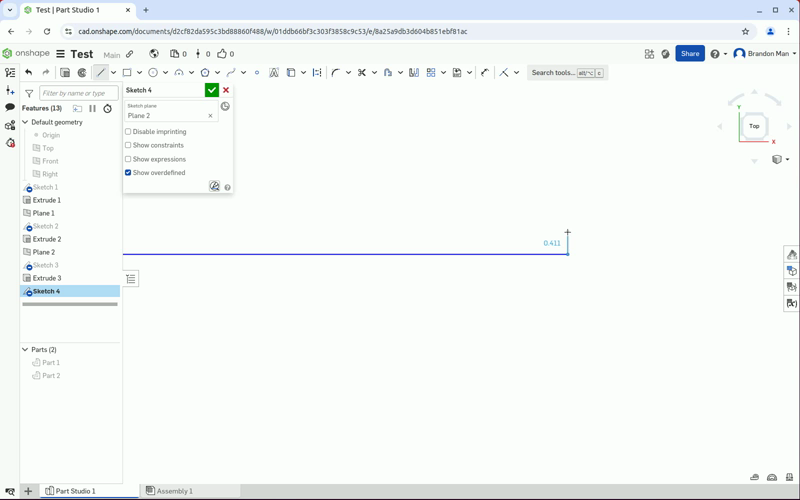
click(567, 231)
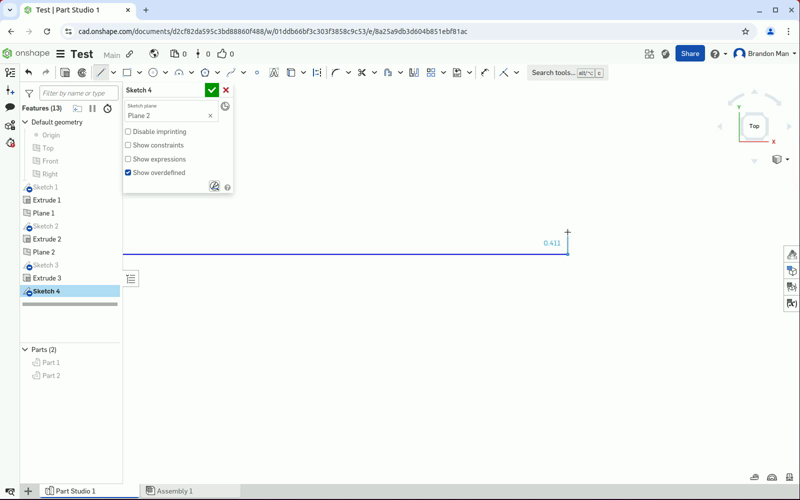
scroll(-6)
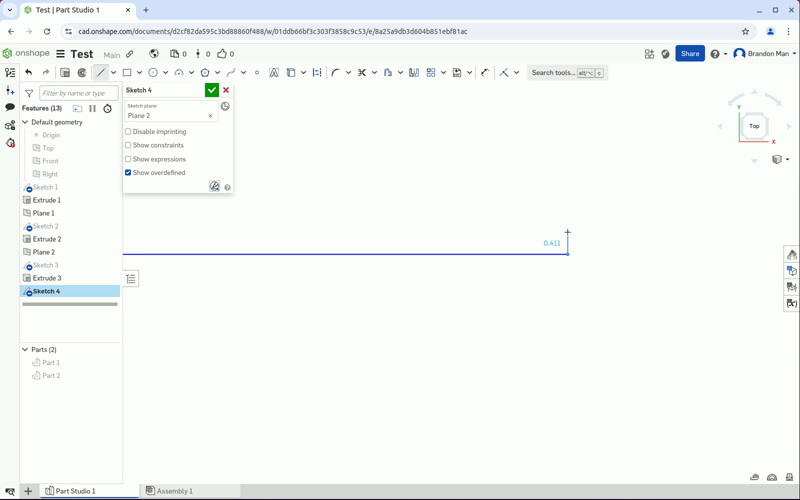
scroll(-6)
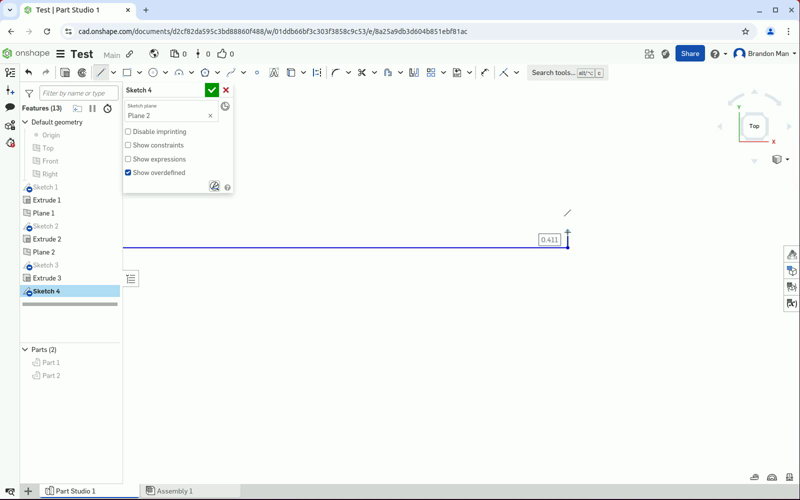
scroll(-6)
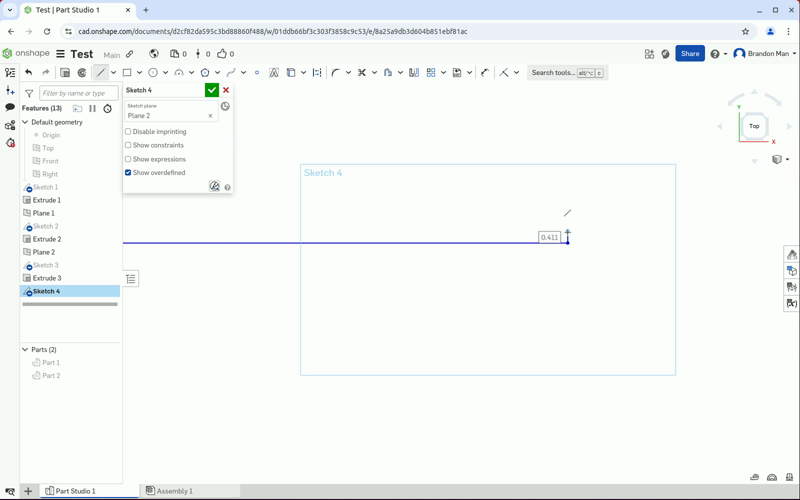
scroll(-6)
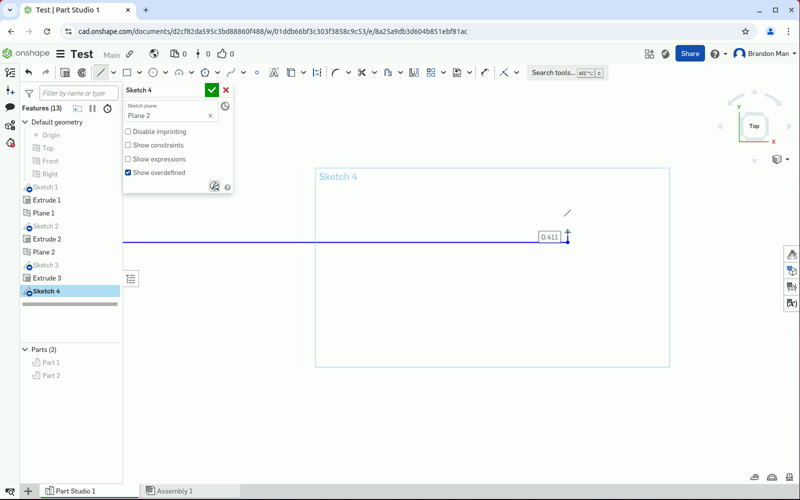
scroll(-6)
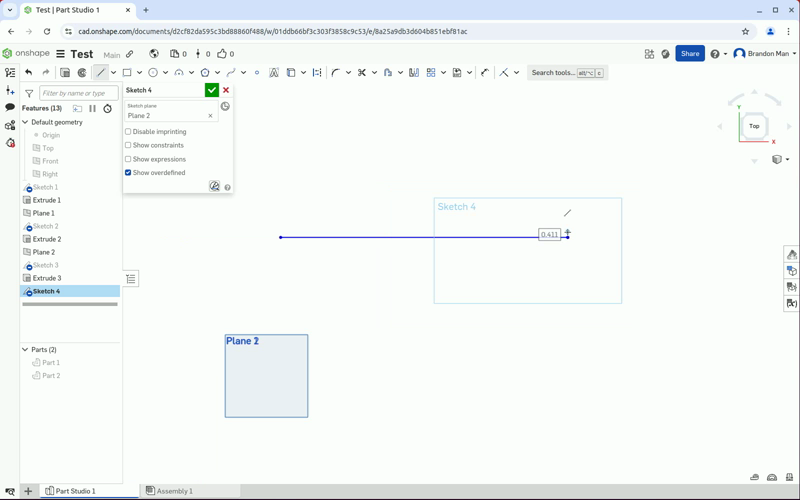
scroll(-6)
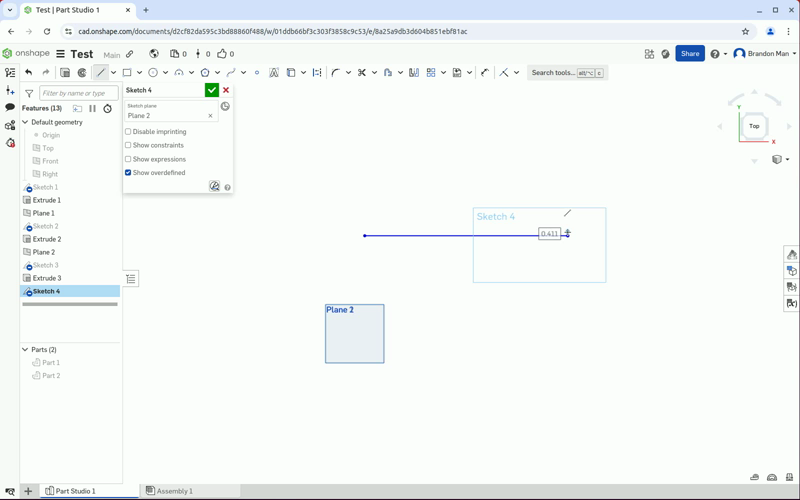
scroll(-6)
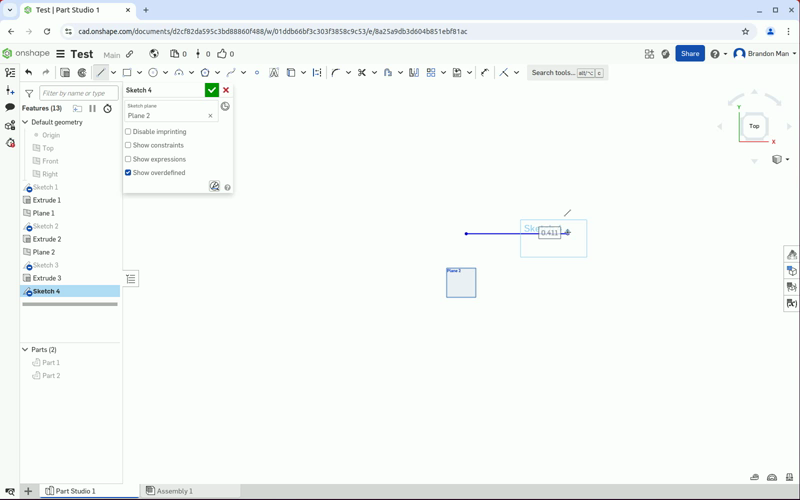
key_up(shift)
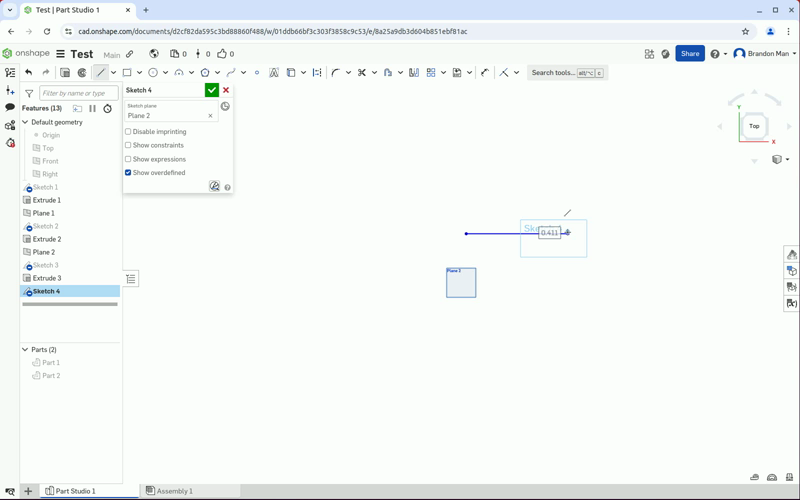
key_down(shift)
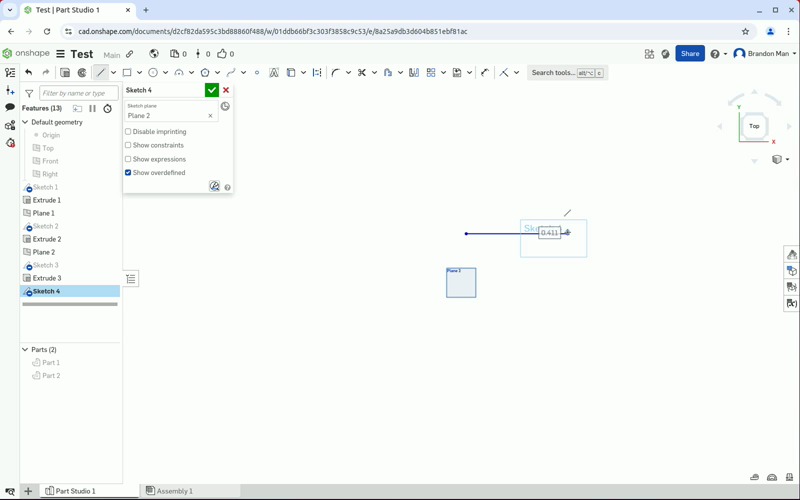
mouse_move(466, 231)
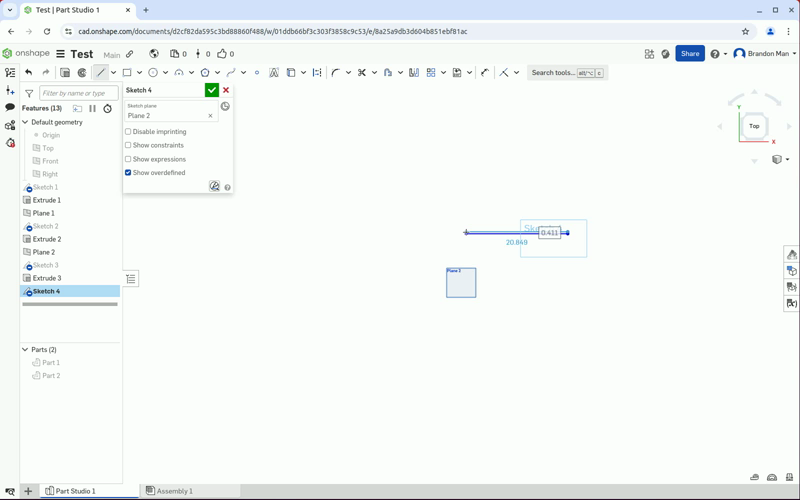
scroll(6)
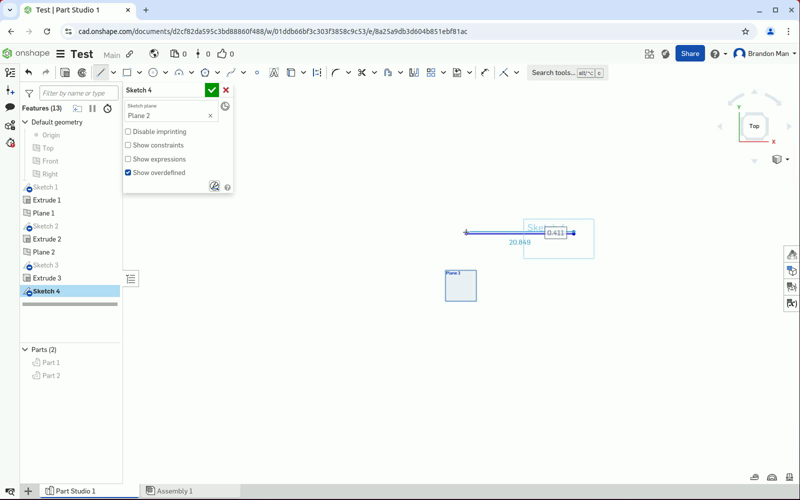
scroll(6)
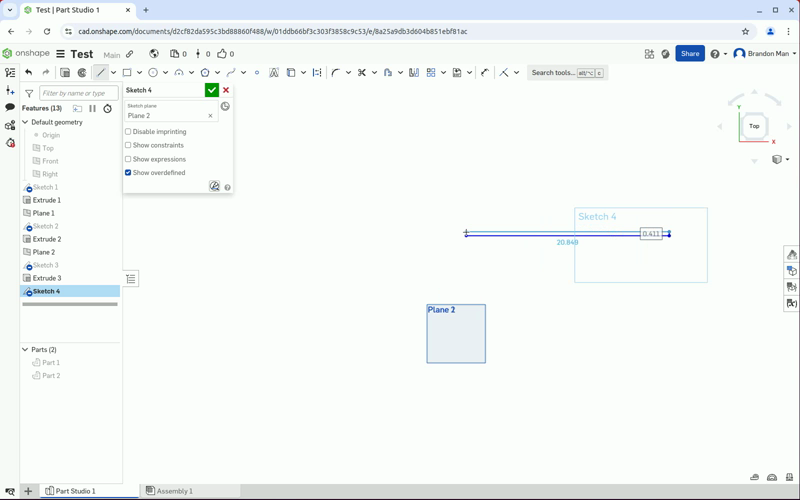
scroll(6)
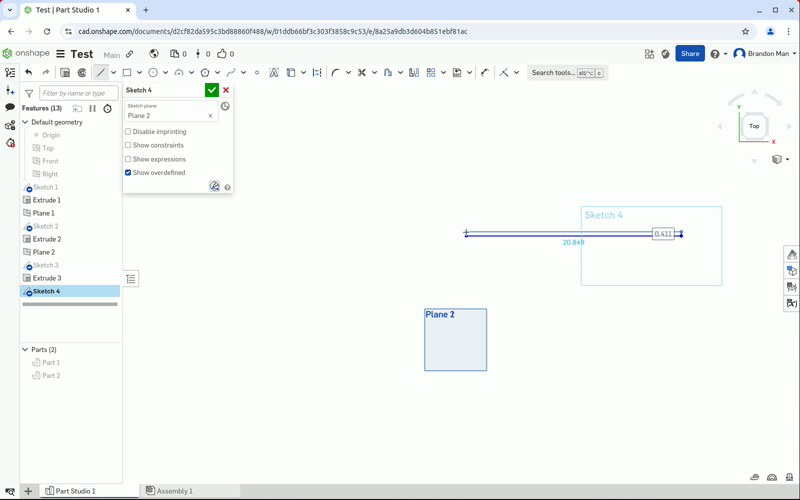
scroll(6)
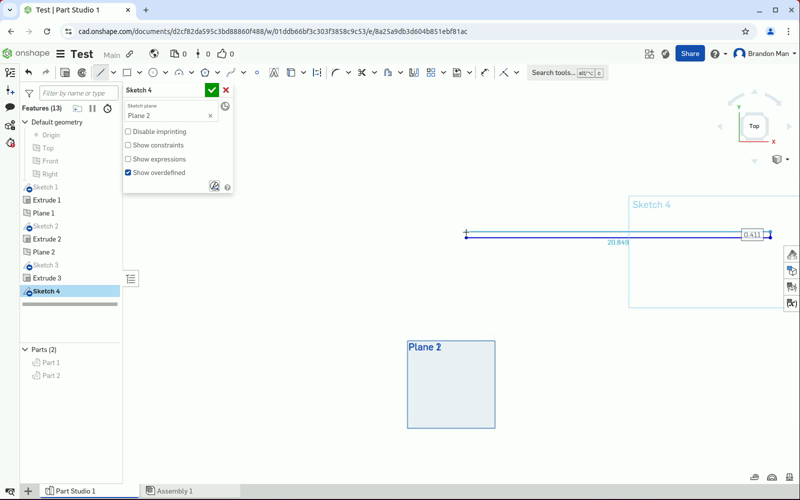
scroll(6)
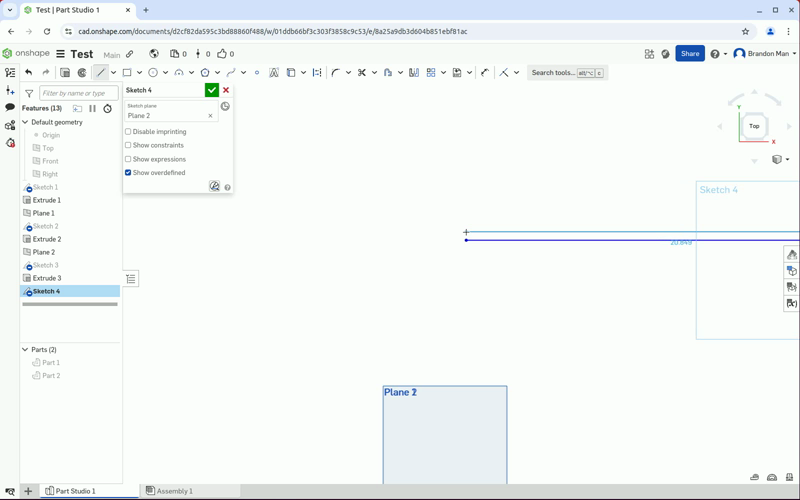
scroll(6)
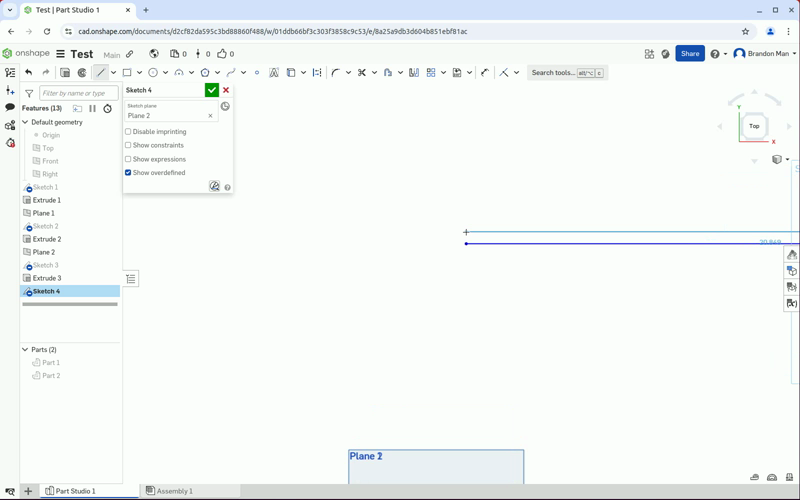
scroll(6)
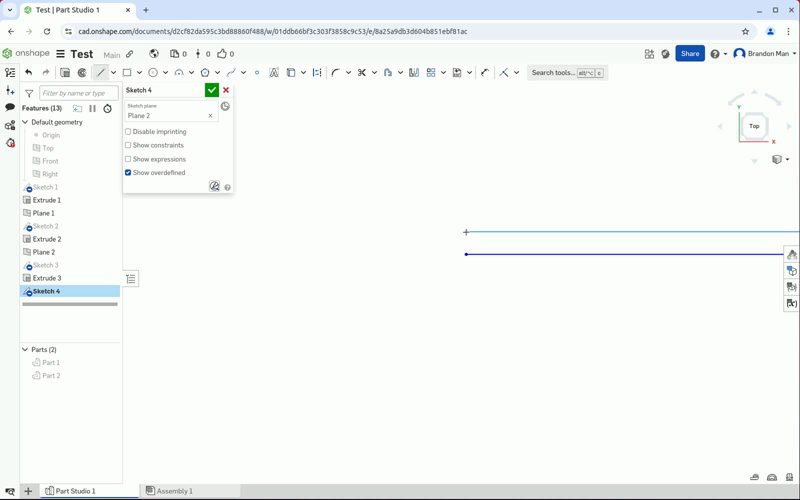
click(466, 231)
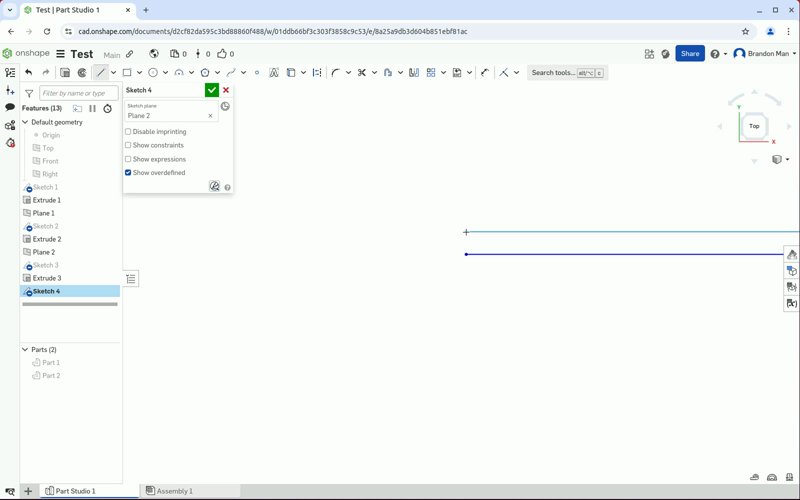
scroll(-6)
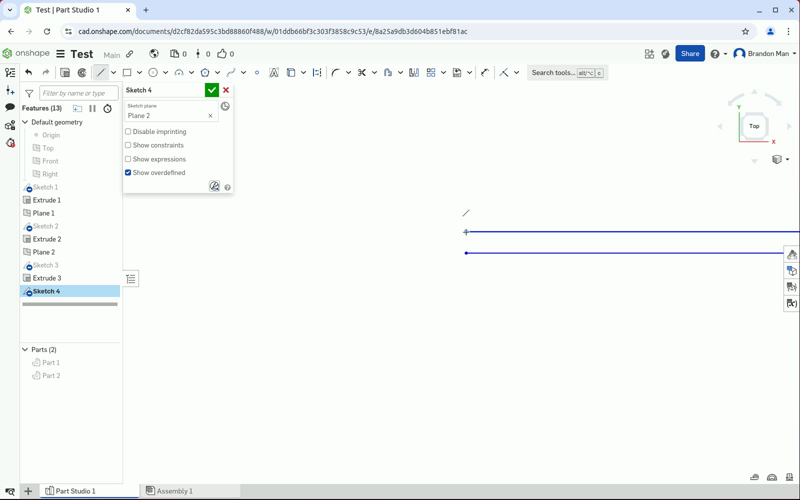
scroll(-6)
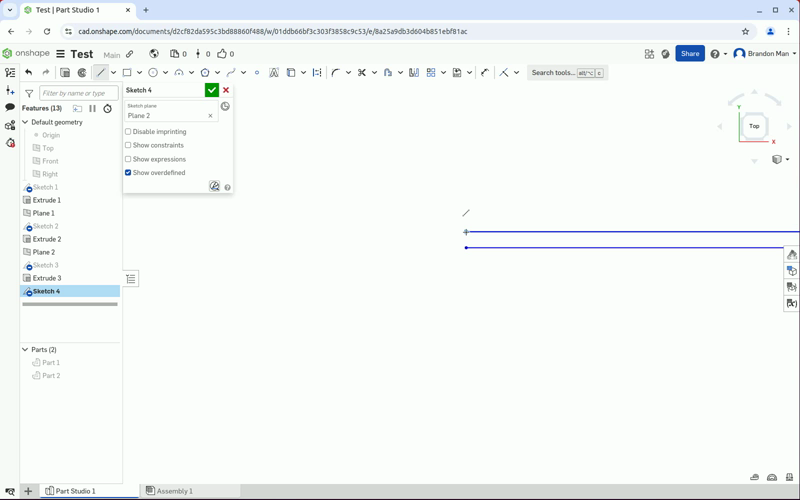
scroll(-6)
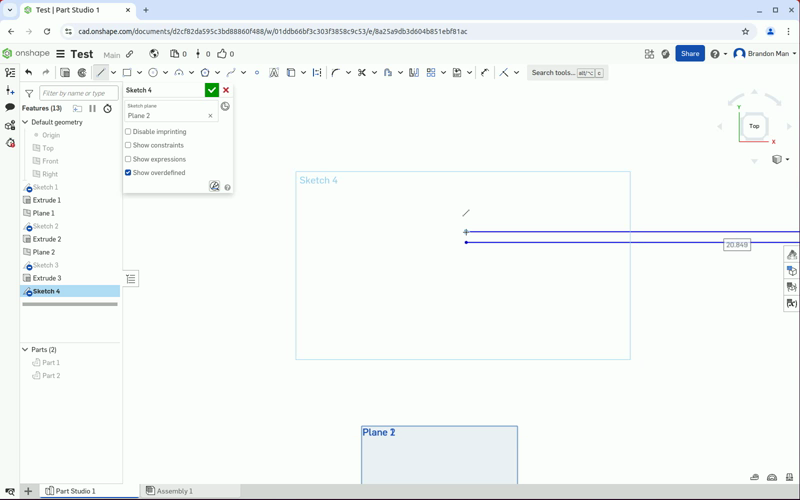
scroll(-6)
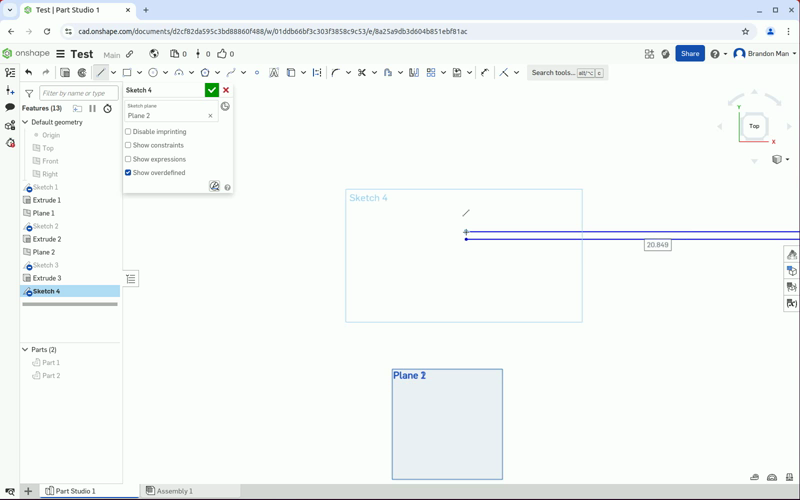
scroll(-6)
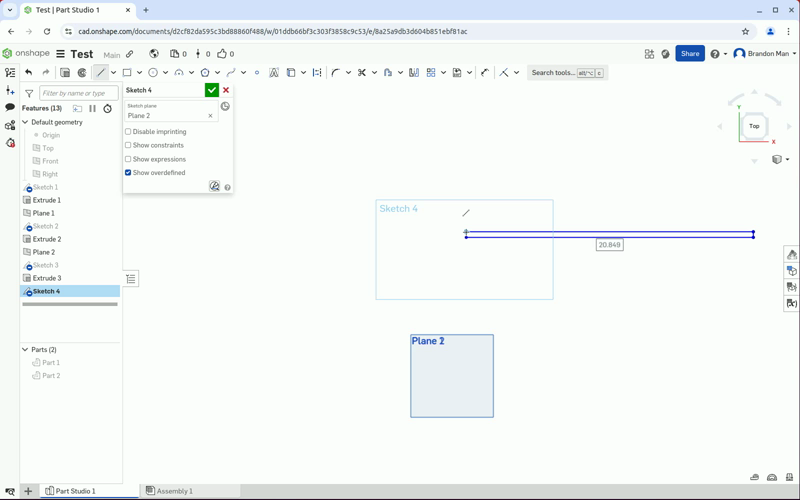
scroll(-6)
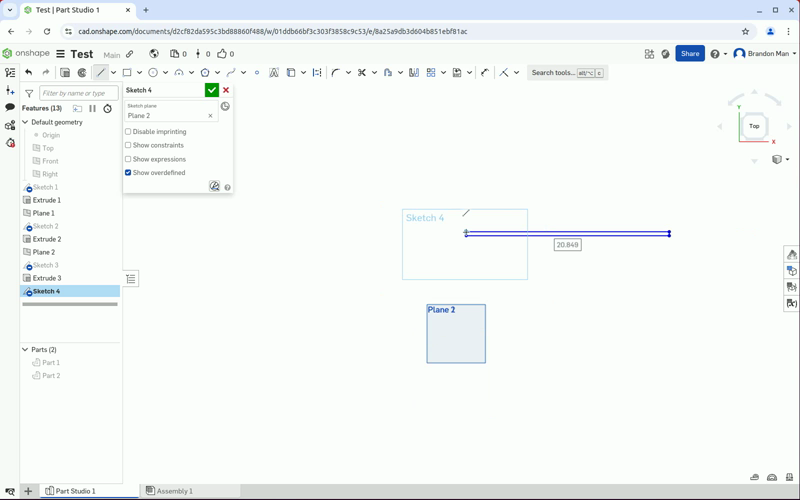
scroll(-6)
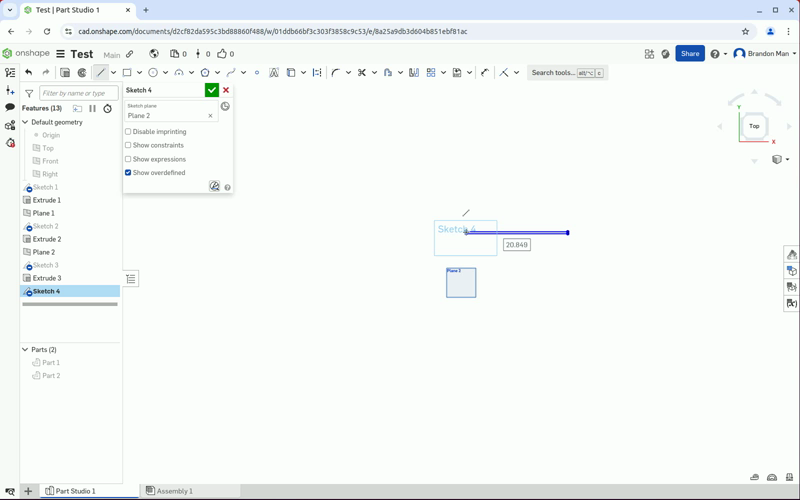
key_up(shift)
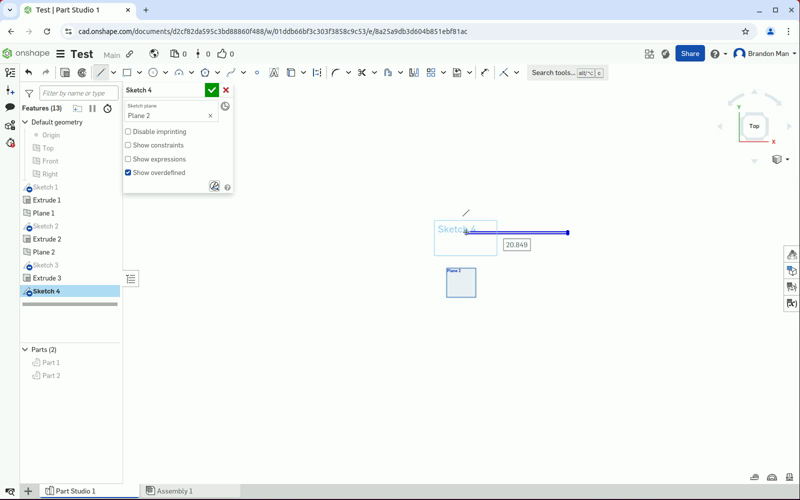
mouse_move(496, 231)
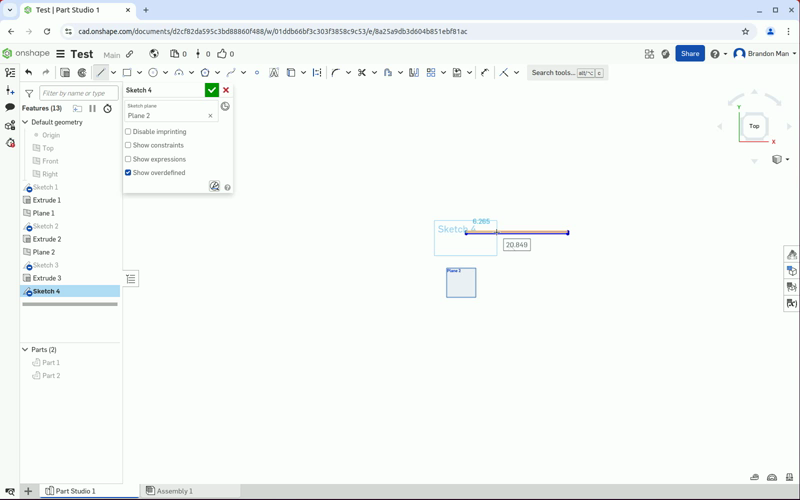
key_down(shift)
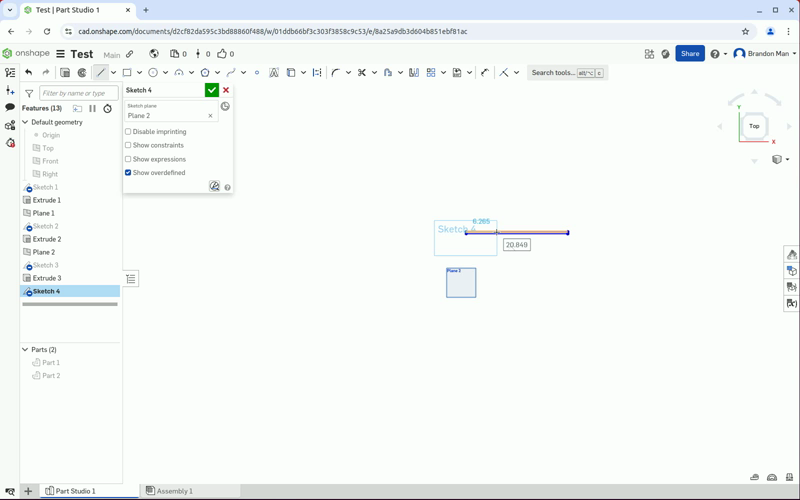
mouse_move(466, 233)
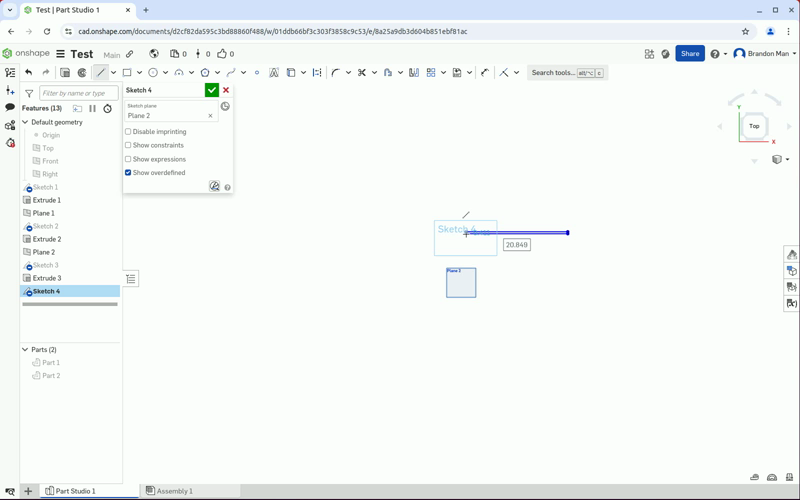
scroll(6)
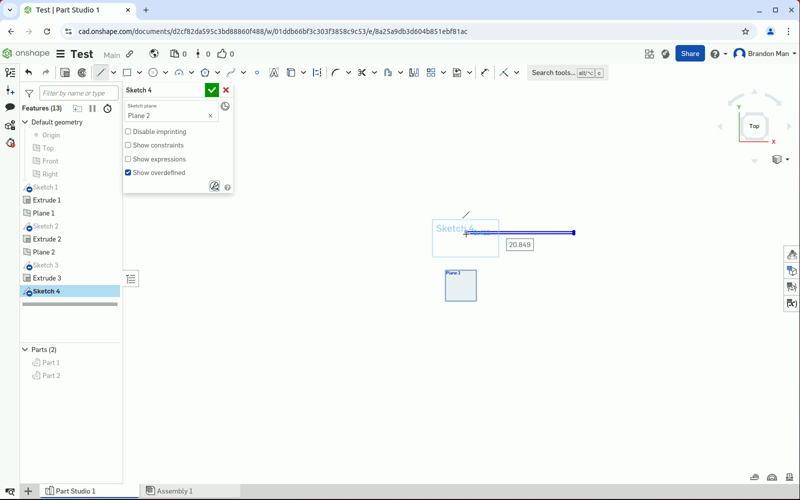
scroll(6)
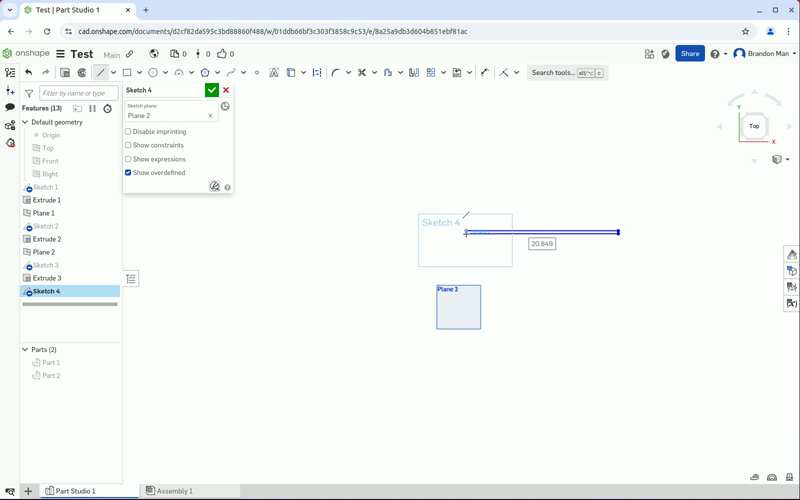
scroll(6)
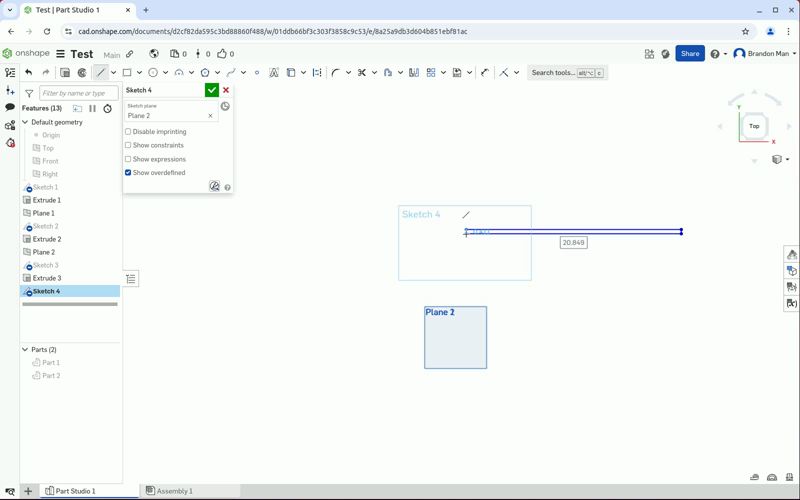
scroll(6)
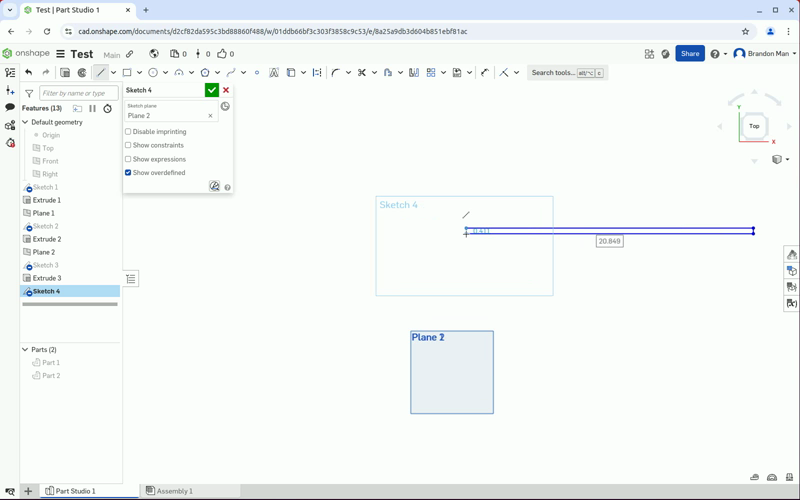
scroll(6)
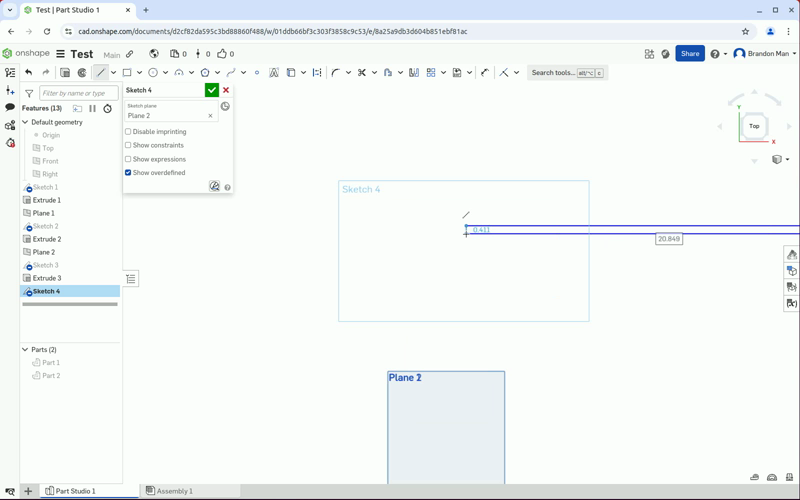
scroll(6)
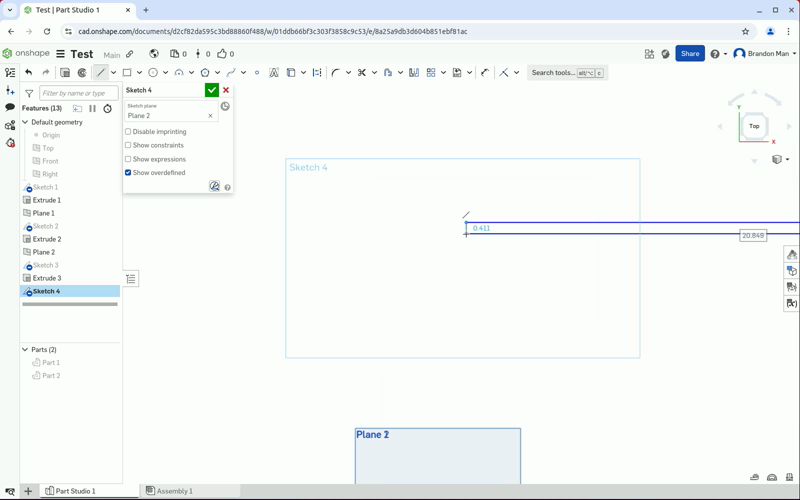
scroll(6)
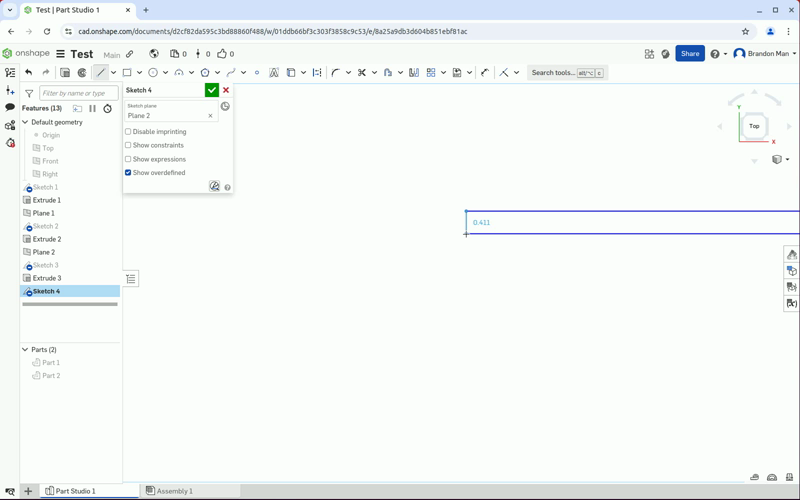
key_up(shift)
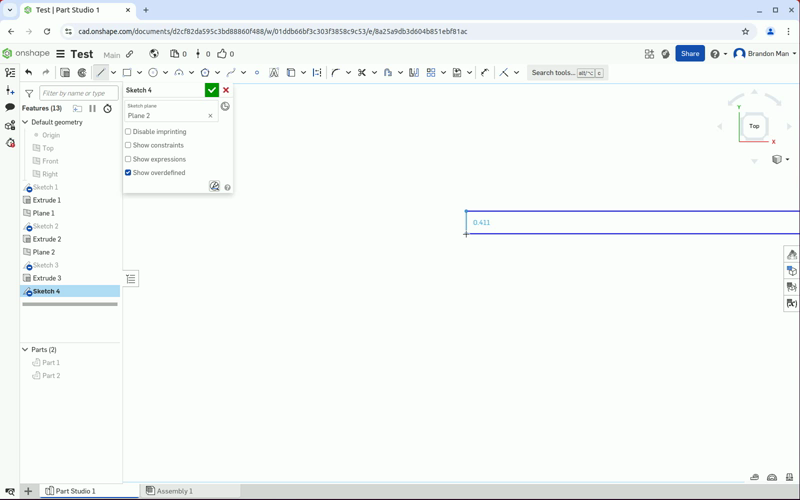
click(466, 233)
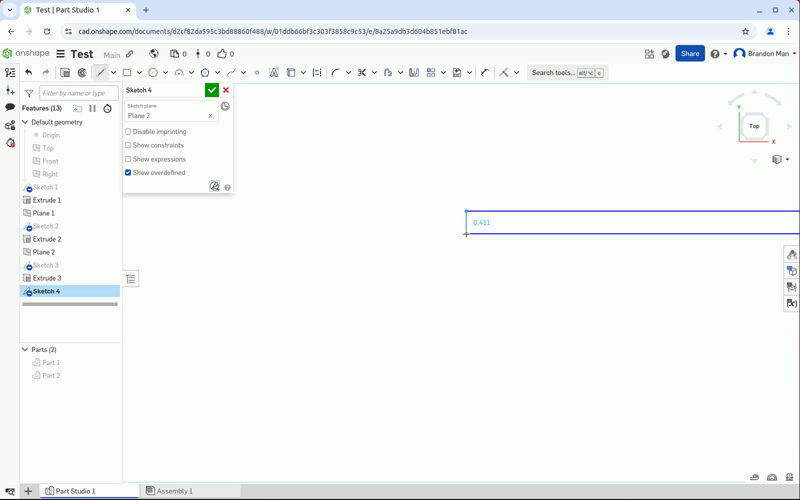
scroll(-6)
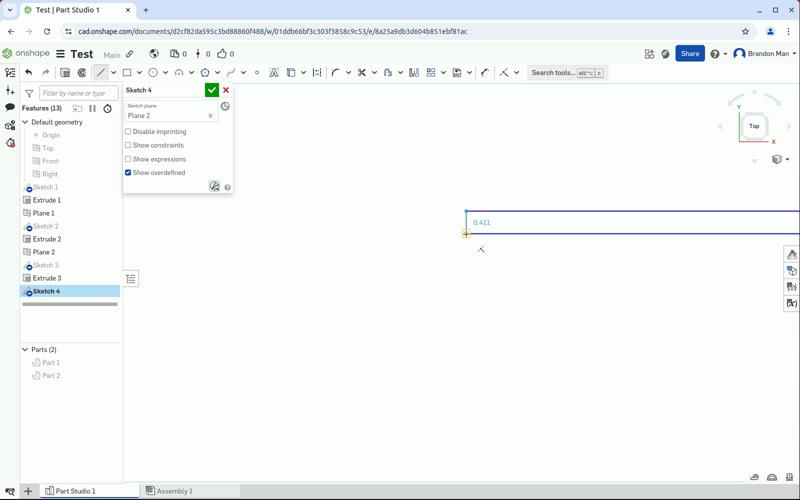
scroll(-6)
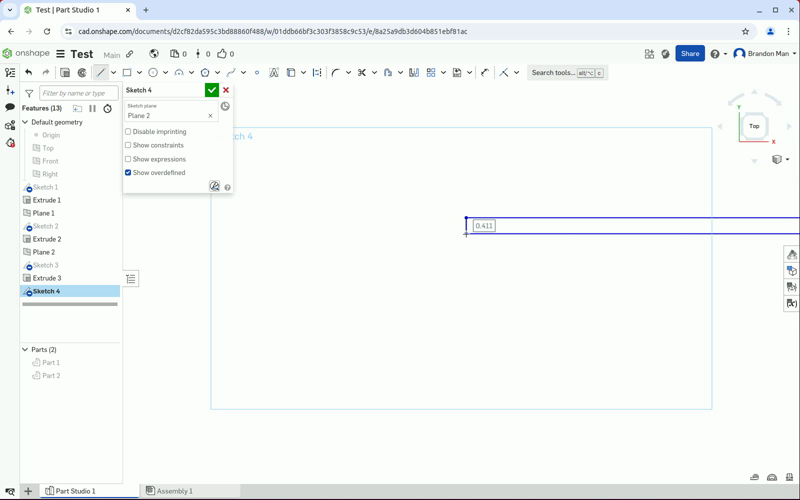
scroll(-6)
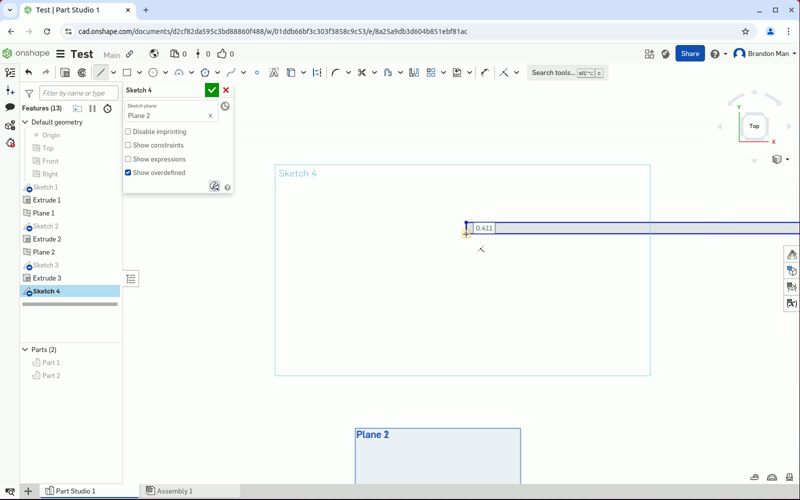
scroll(-6)
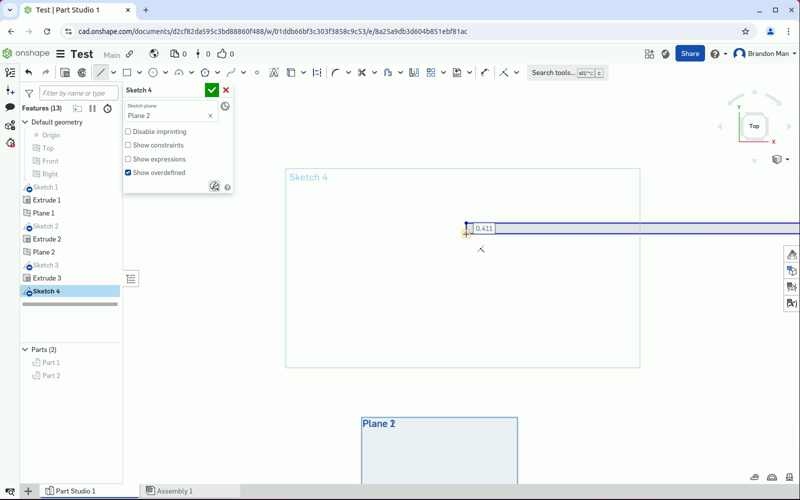
scroll(-6)
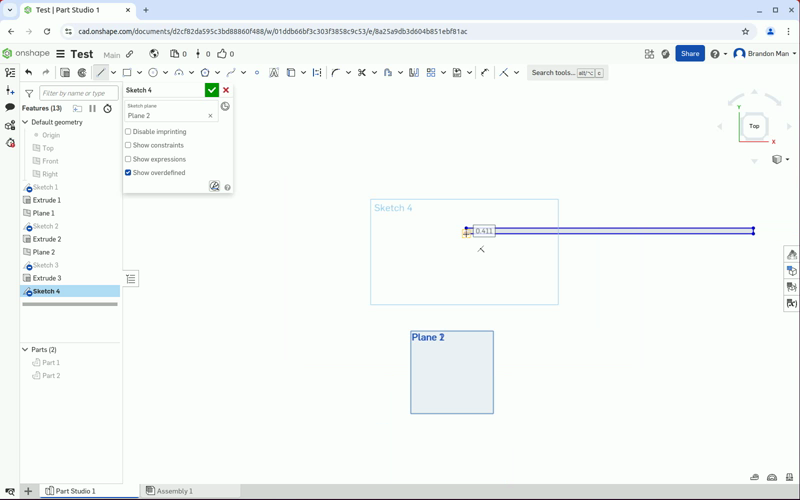
scroll(-6)
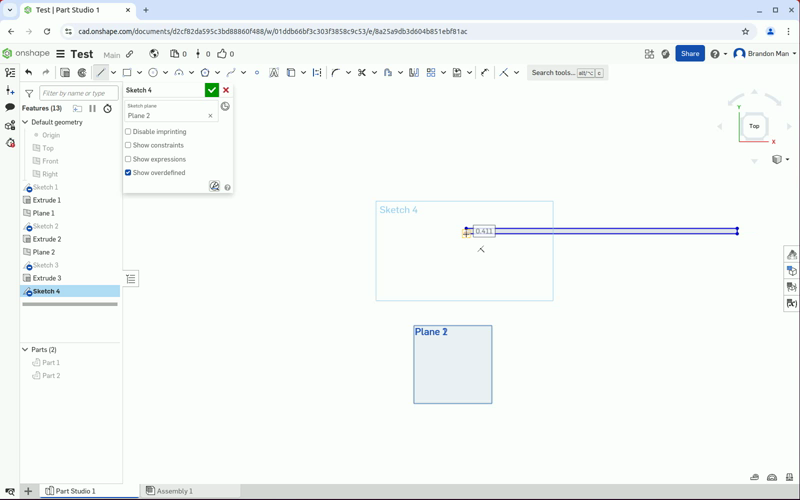
scroll(-6)
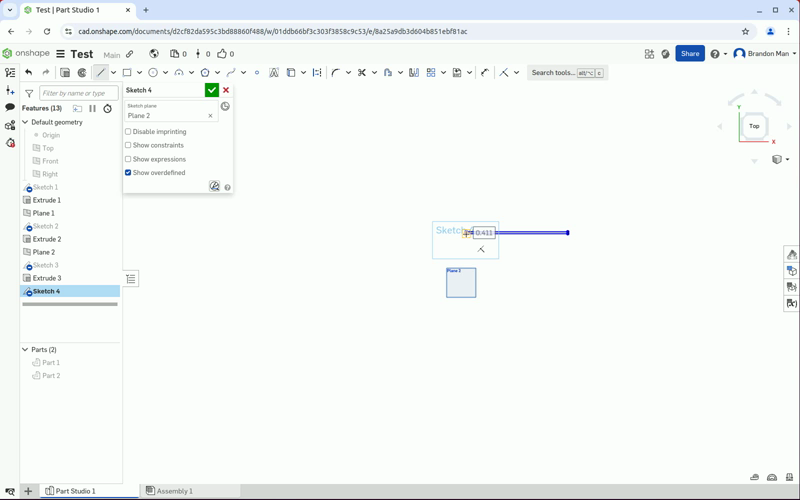
key(esc)
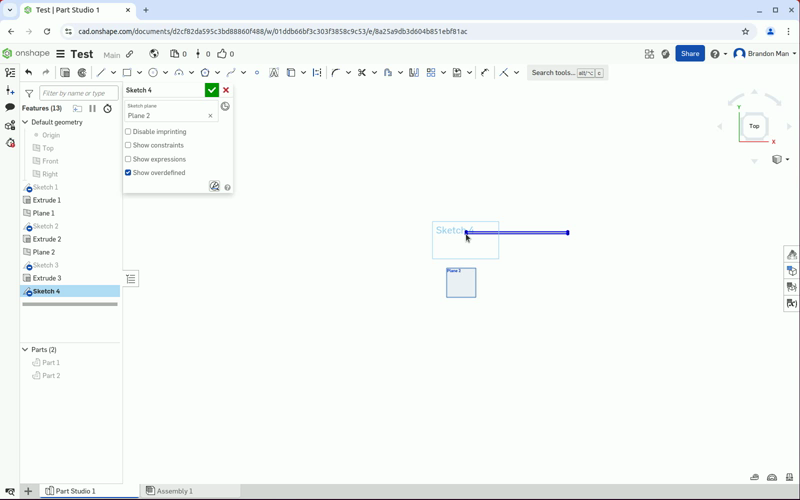
mouse_move(548, 231)
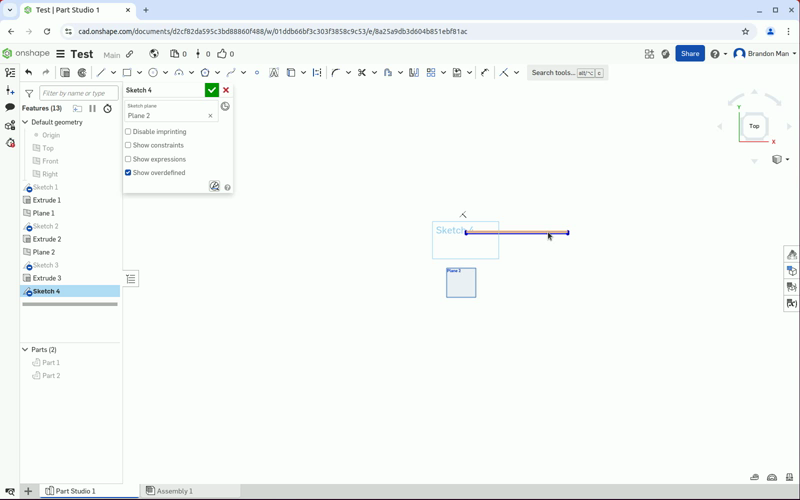
scroll(6)
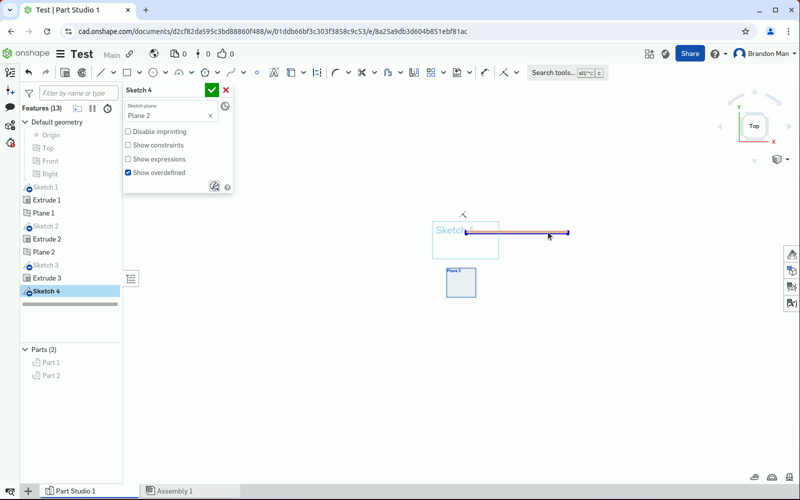
scroll(6)
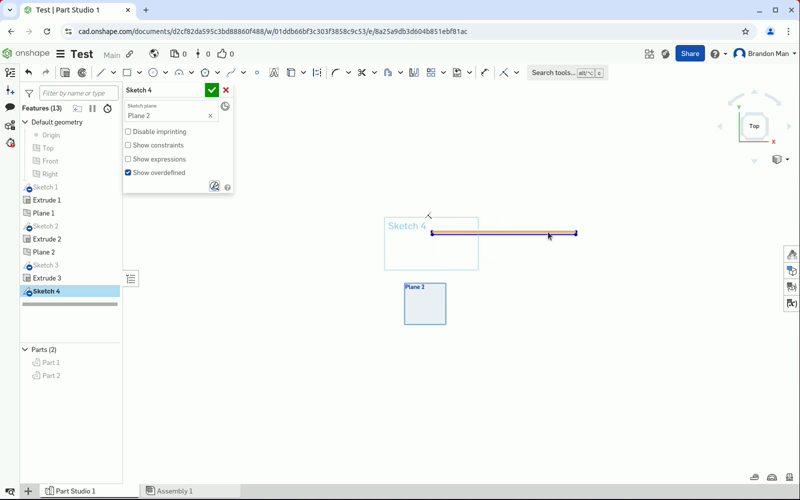
scroll(6)
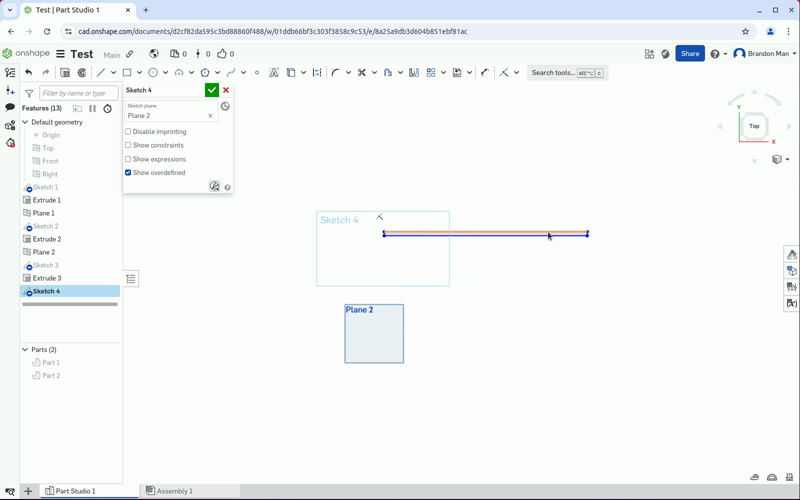
scroll(6)
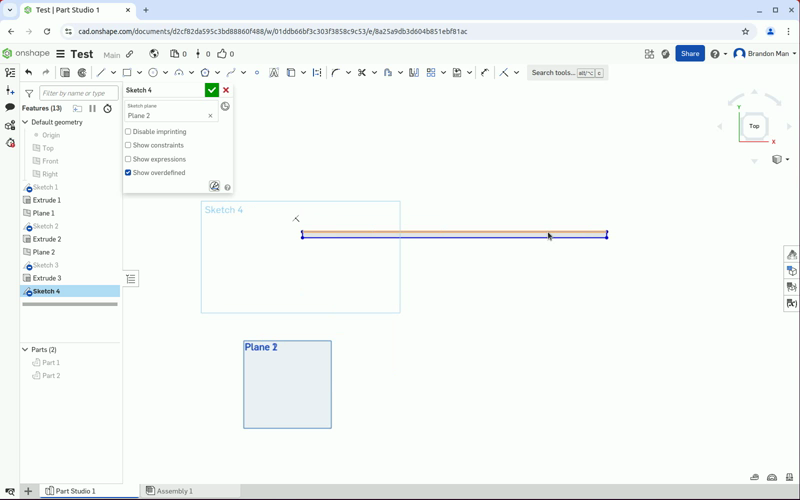
scroll(6)
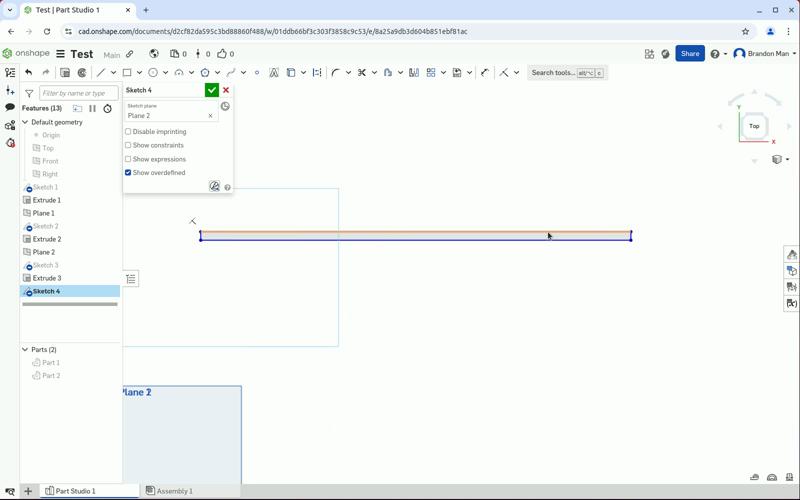
scroll(6)
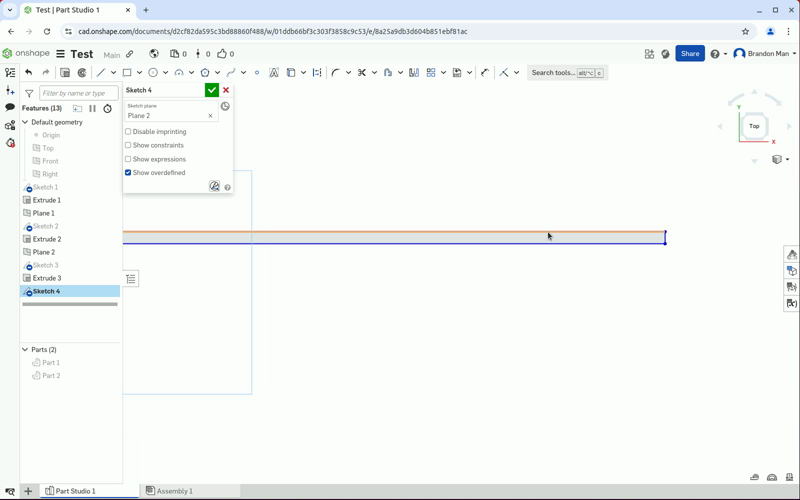
scroll(6)
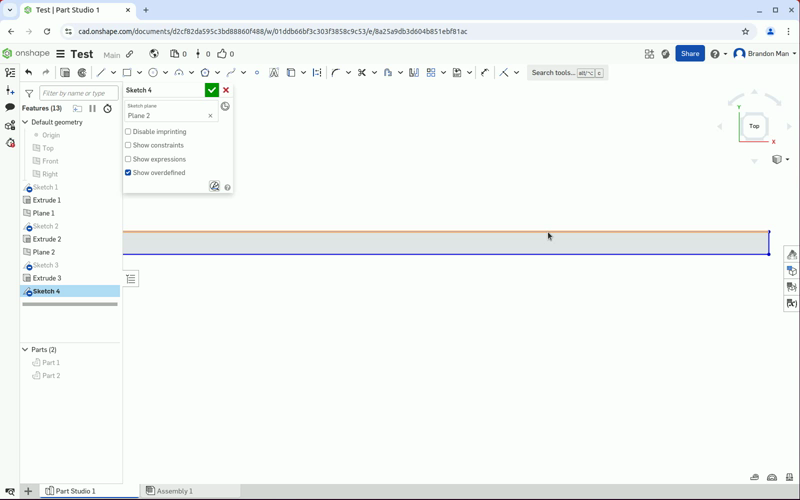
click(548, 231)
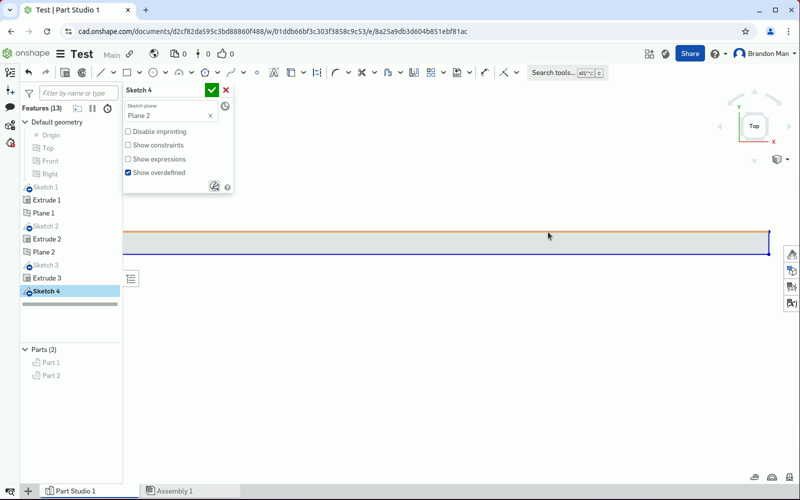
scroll(-6)
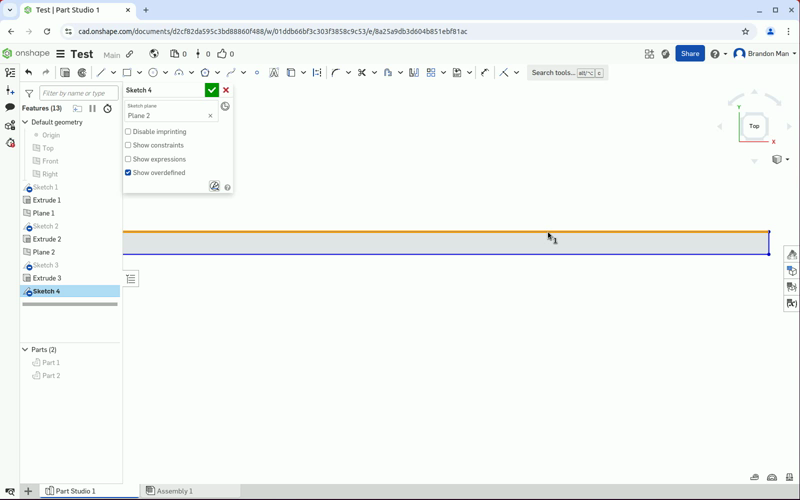
scroll(-6)
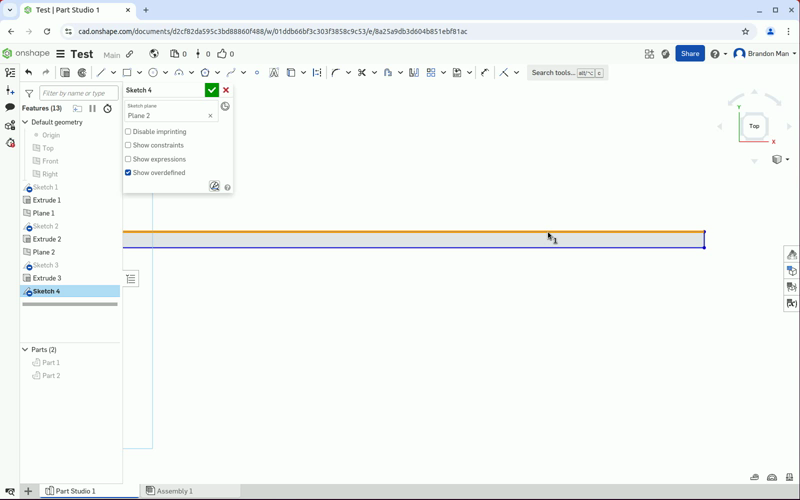
scroll(-6)
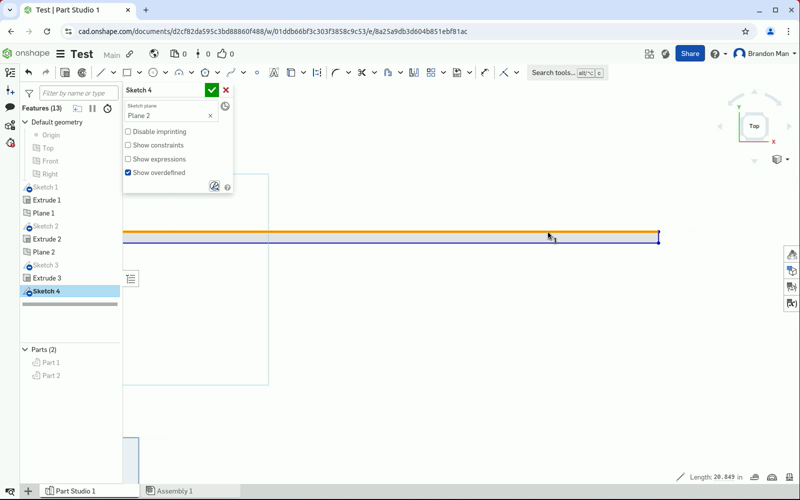
scroll(-6)
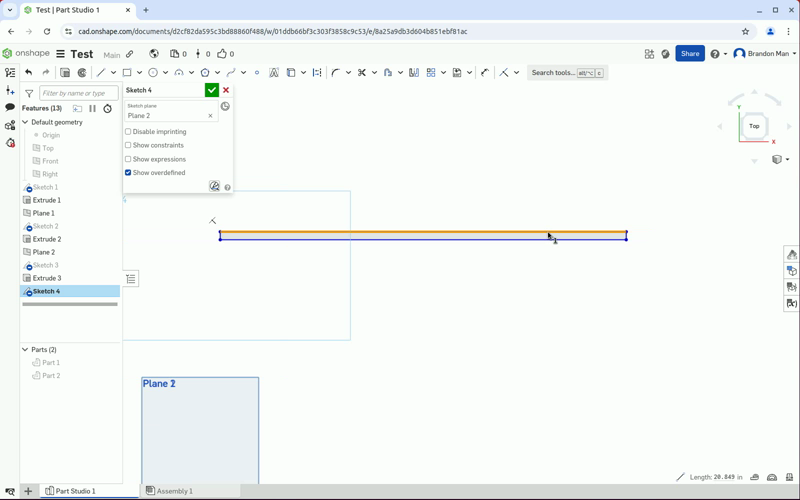
scroll(-6)
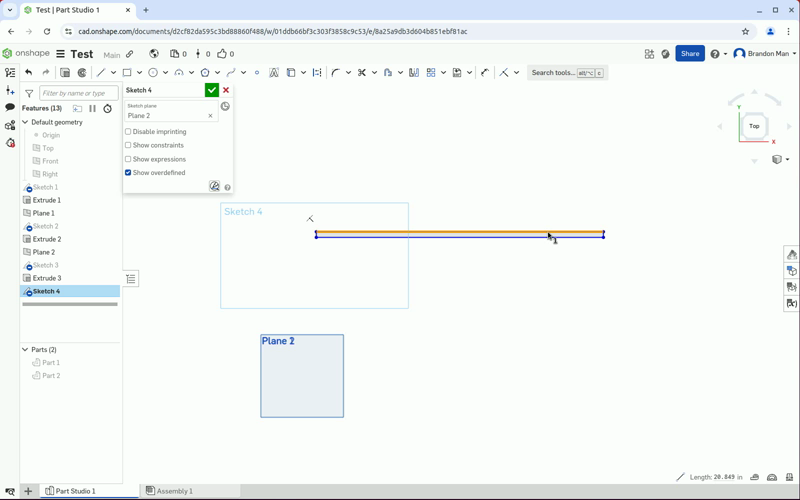
scroll(-6)
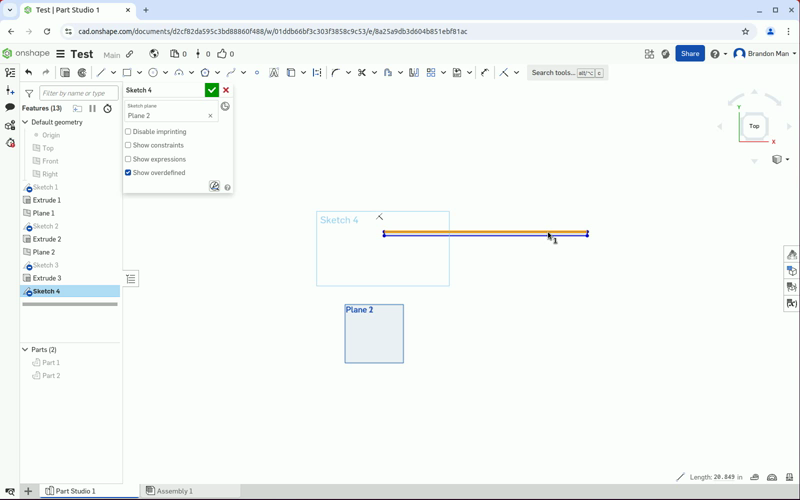
scroll(-6)
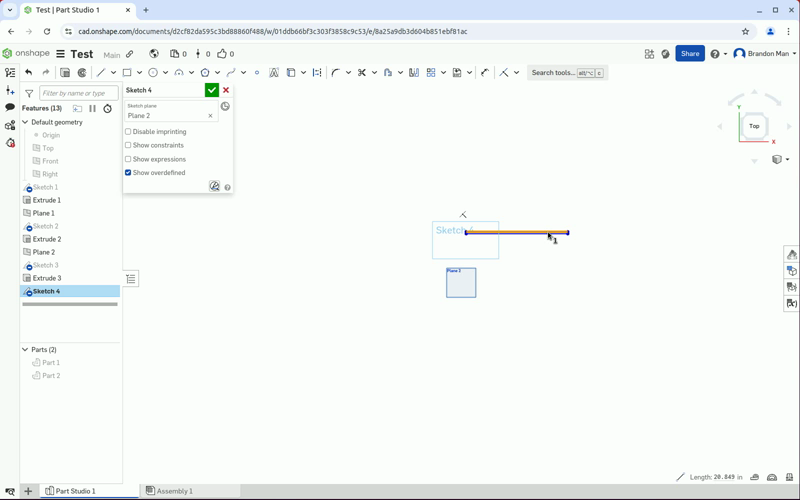
mouse_move(73, 352)
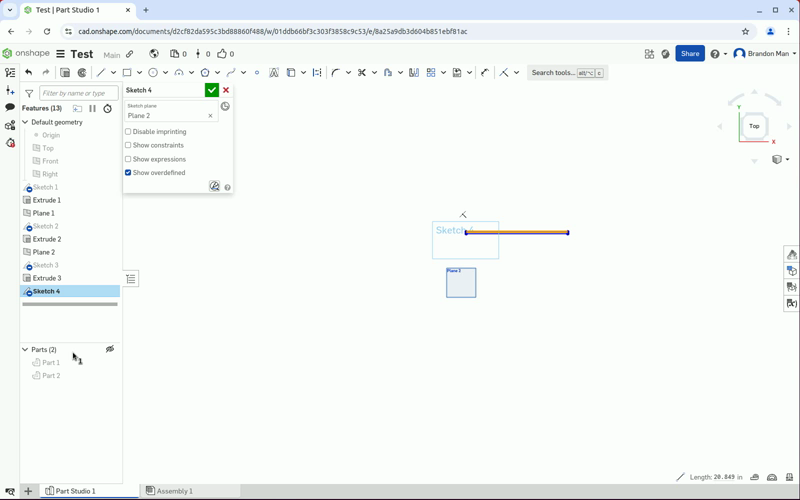
key(shift+y)
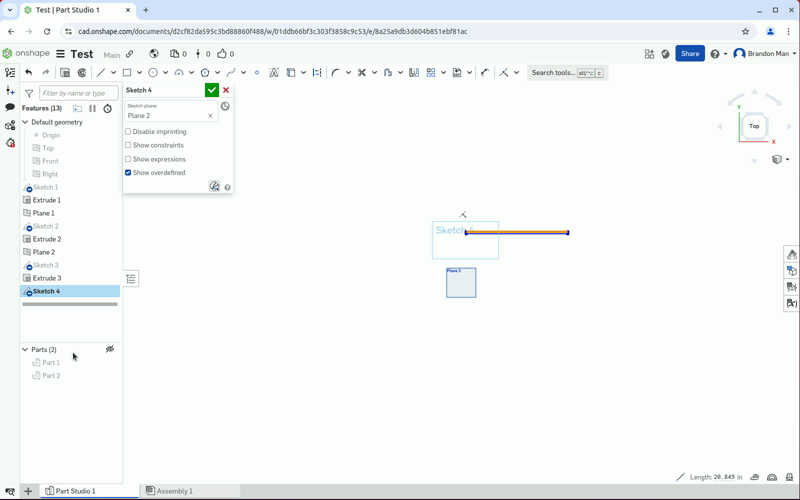
key(shift+e)
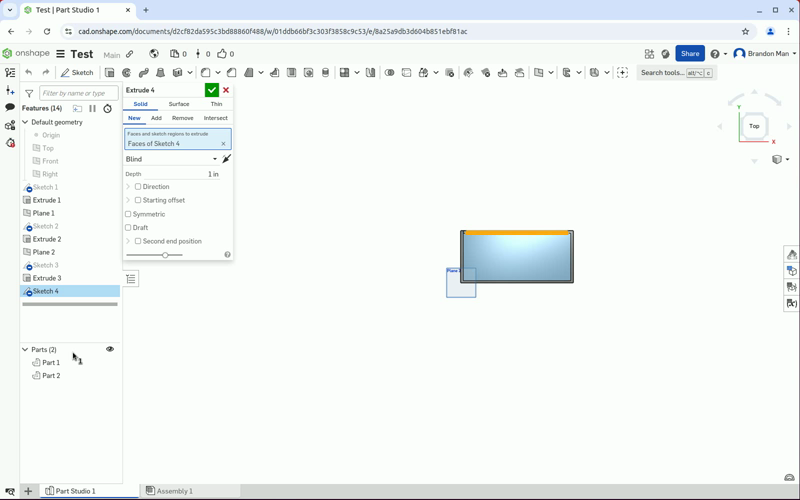
mouse_move(143, 106)
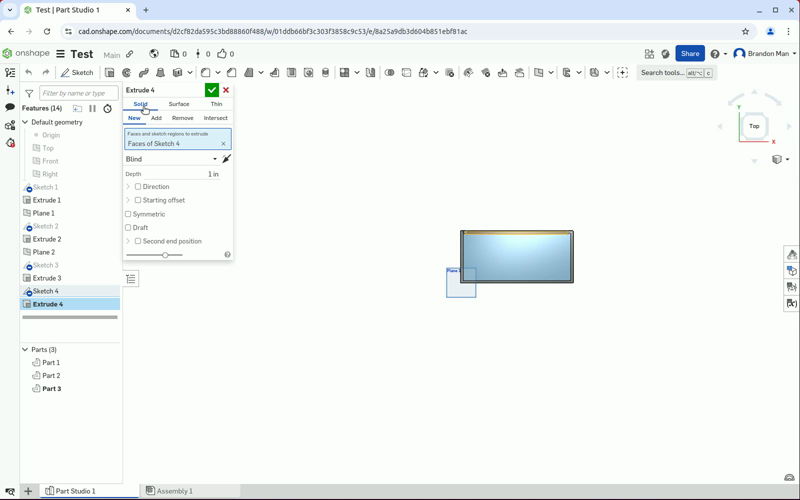
click(143, 106)
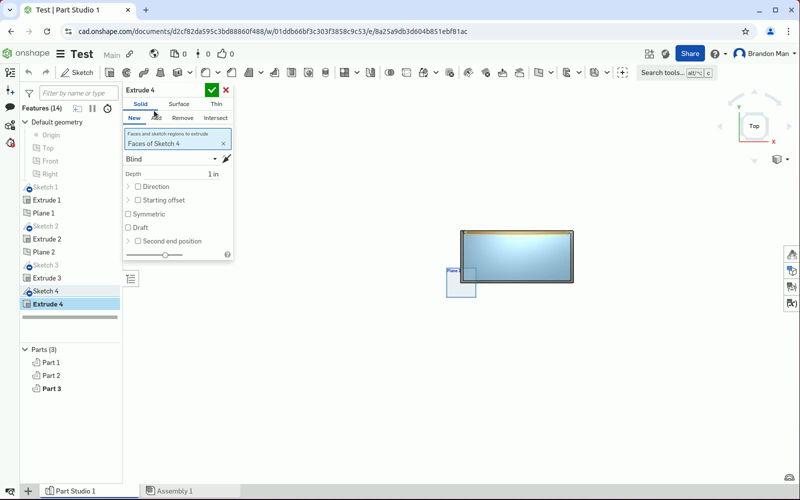
mouse_move(186, 120)
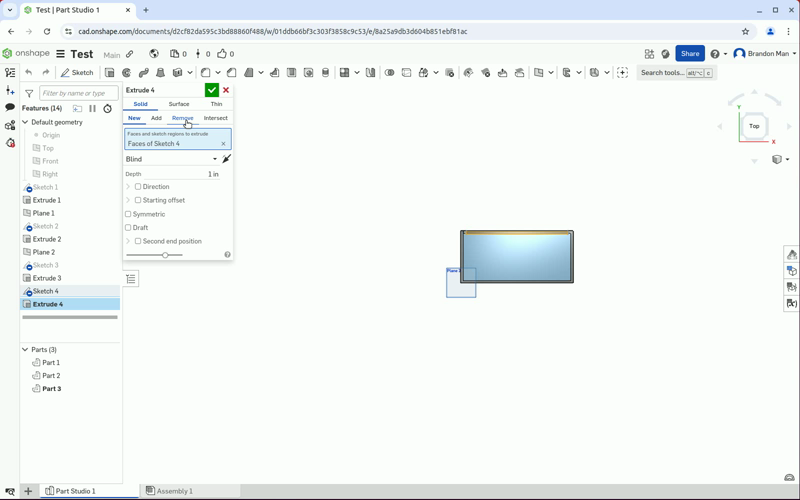
click(186, 120)
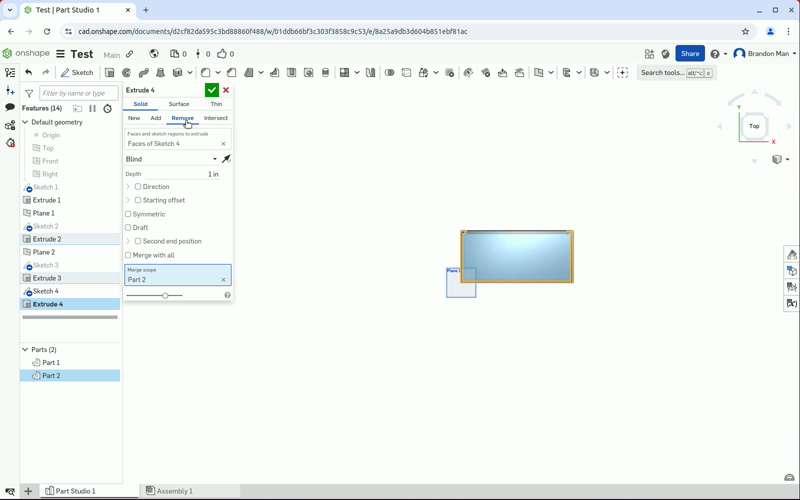
key(tab, 4)
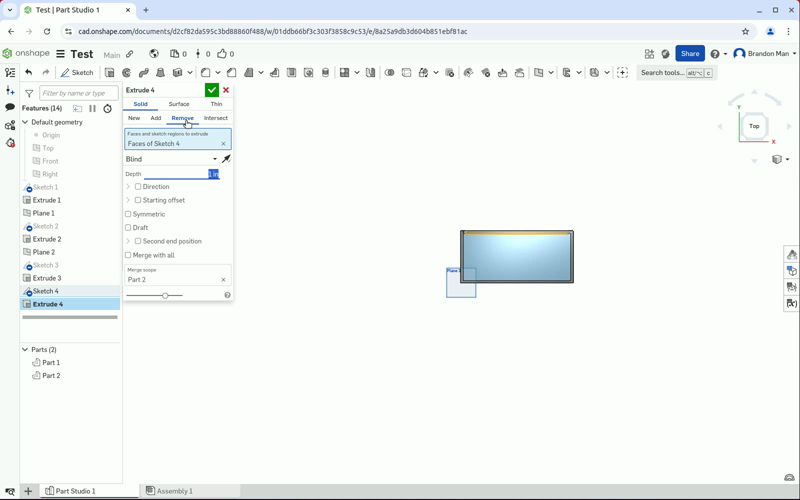
text(3.129)
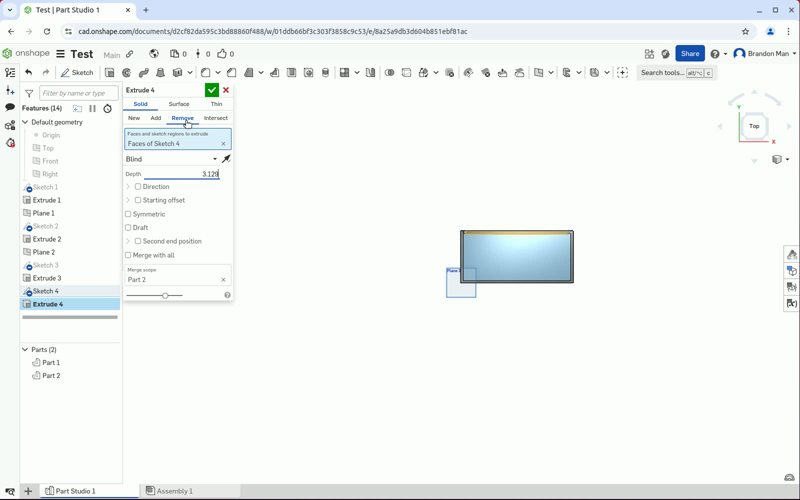
key(tab, 6)
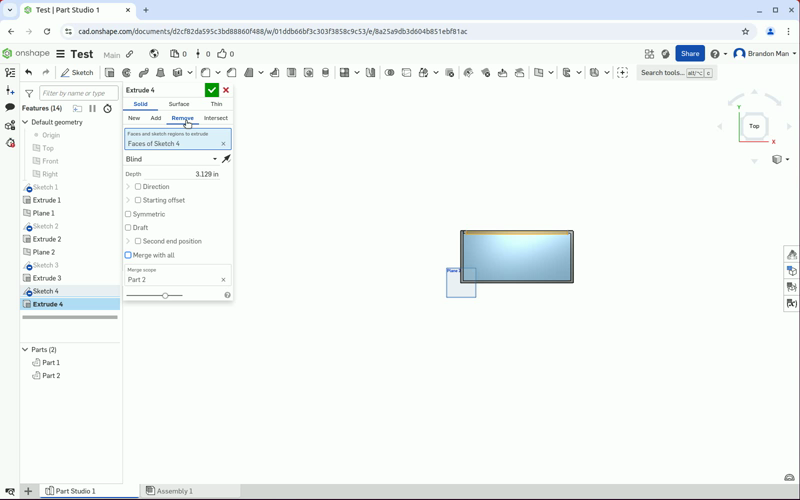
key(space)
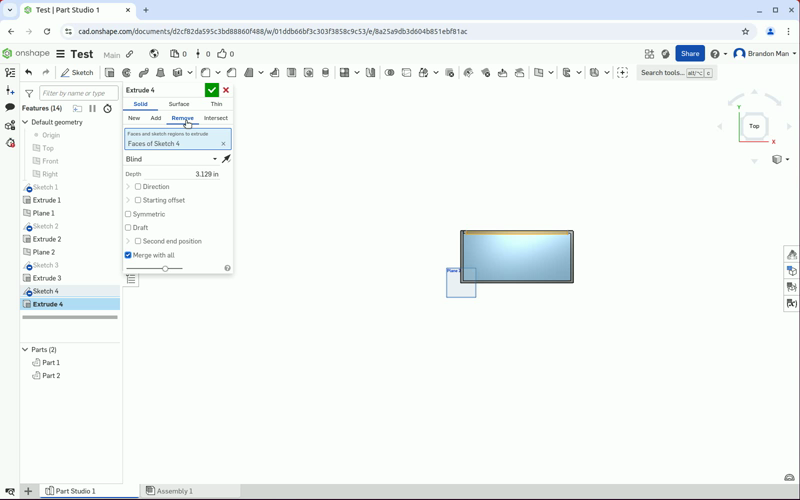
key(enter)
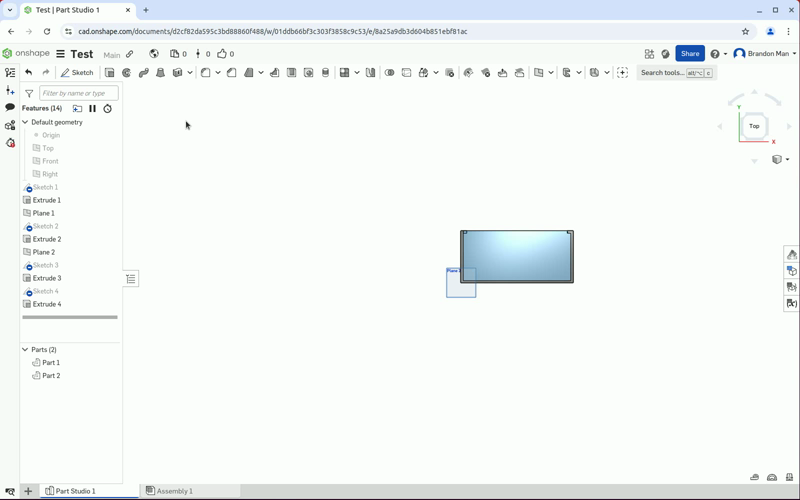
key(shift+h)
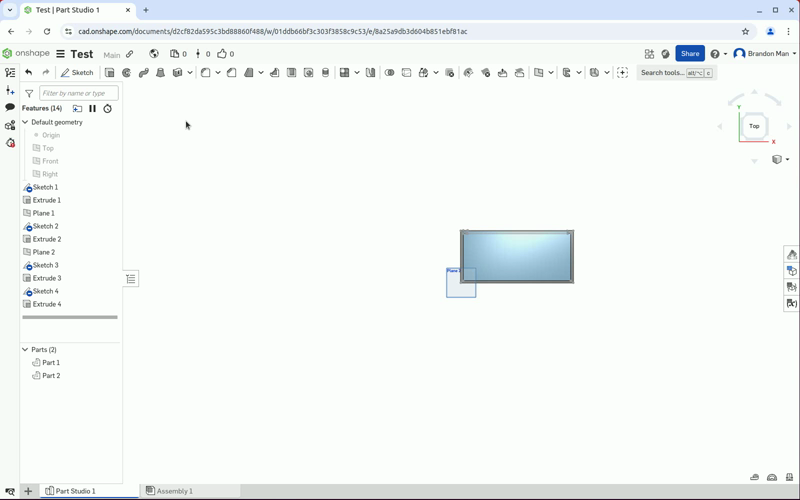
key(shift+h)
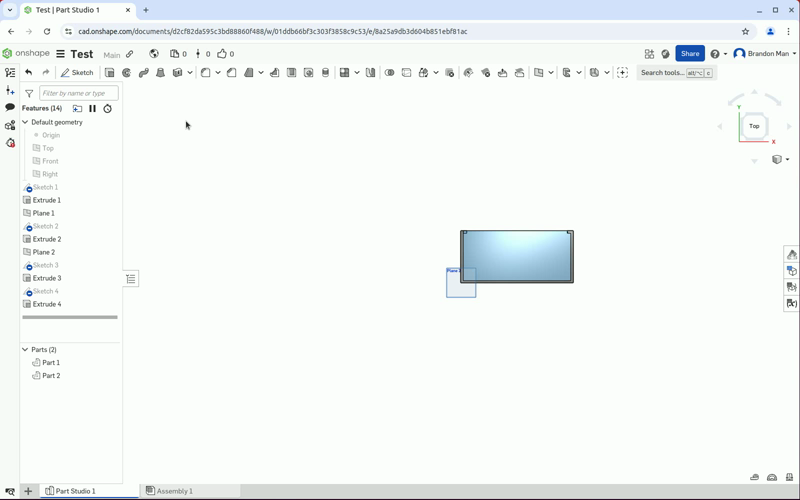
mouse_move(73, 189)
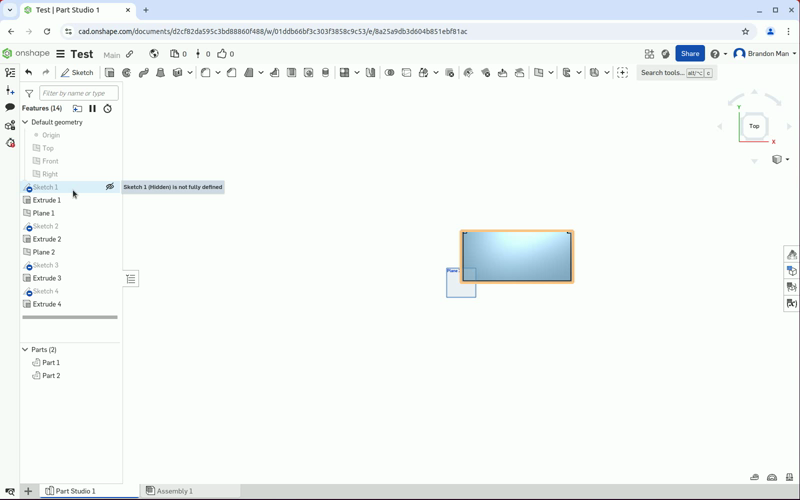
click(73, 189)
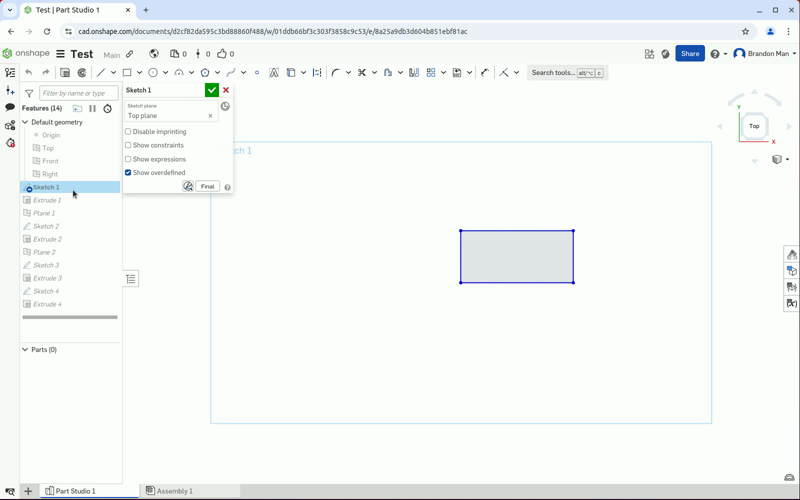
mouse_move(229, 92)
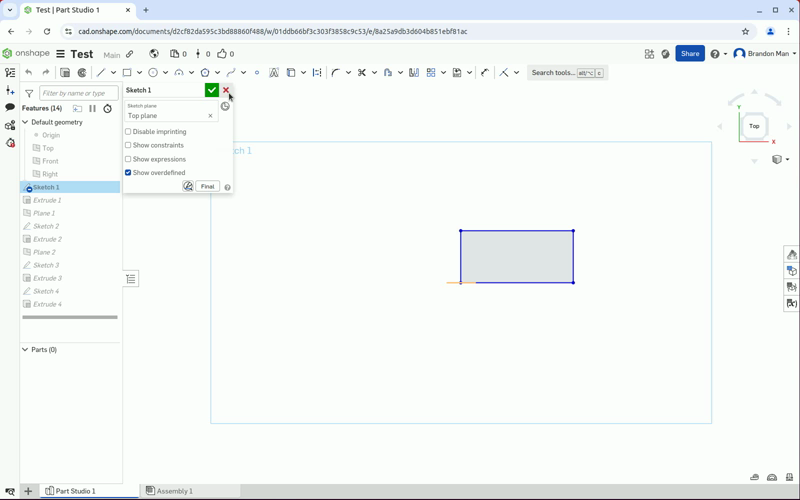
click(229, 92)
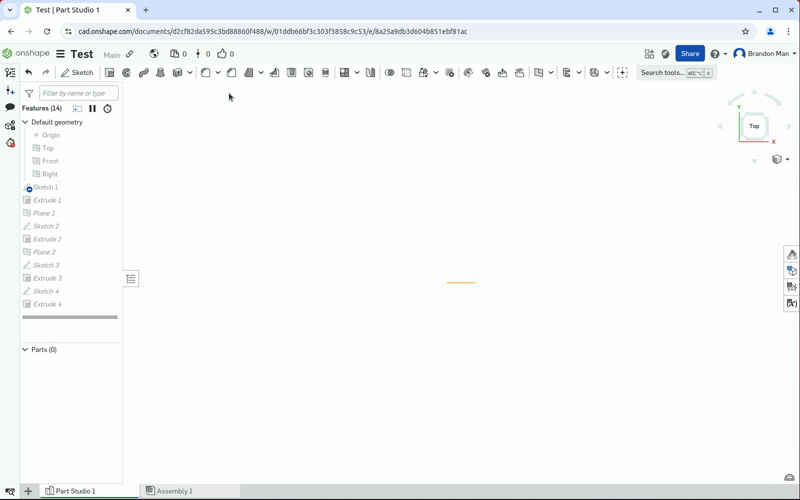
key(shift+s)
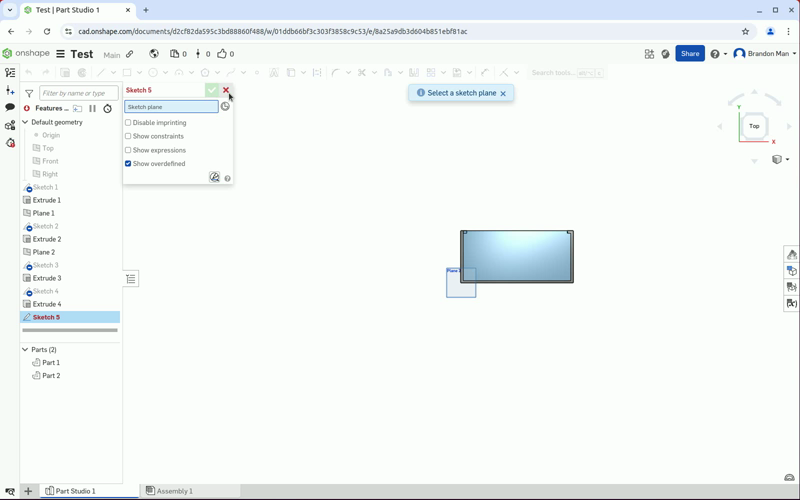
mouse_move(73, 254)
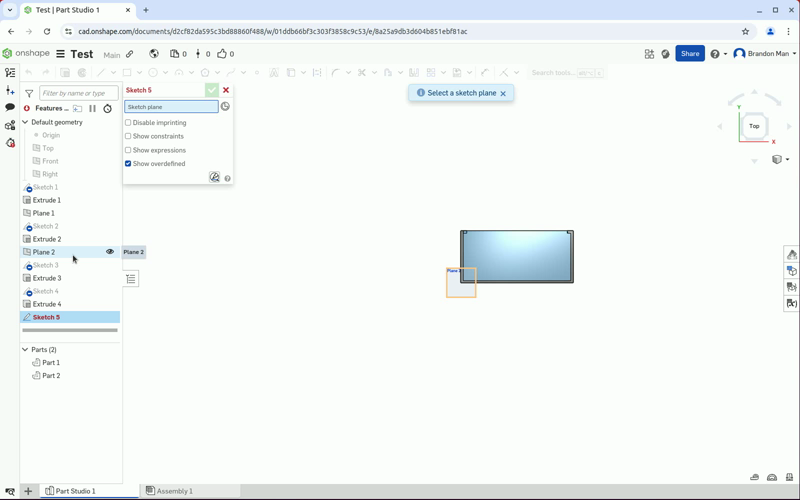
click(73, 254)
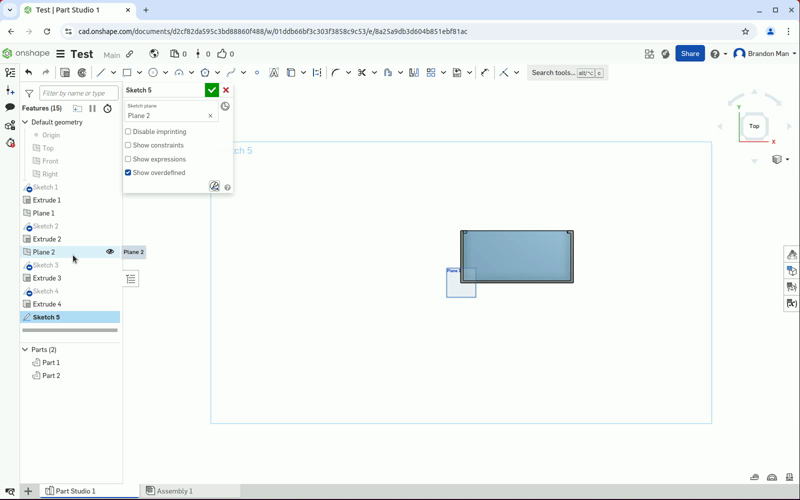
mouse_move(73, 352)
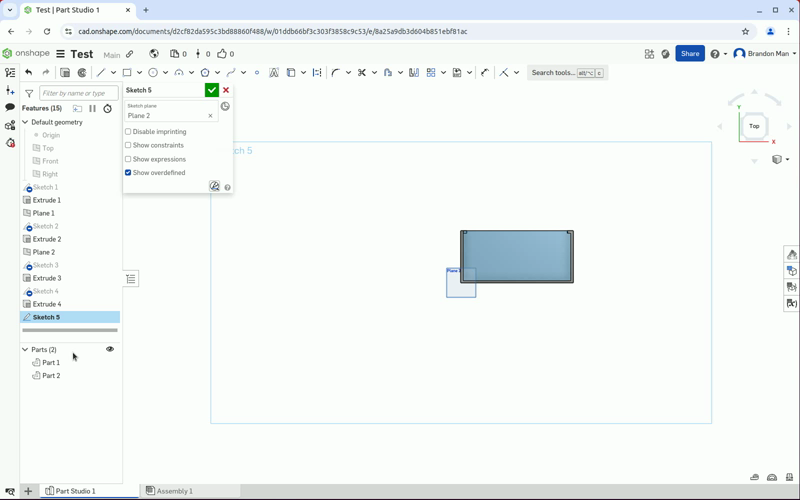
key(y)
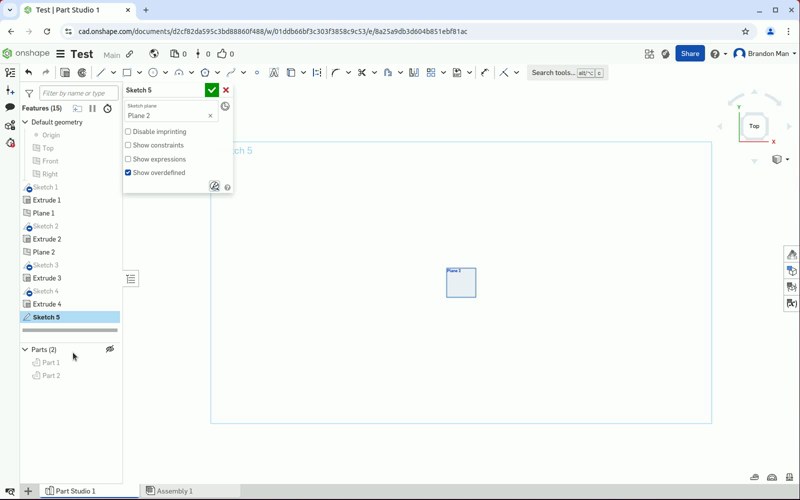
key(l)
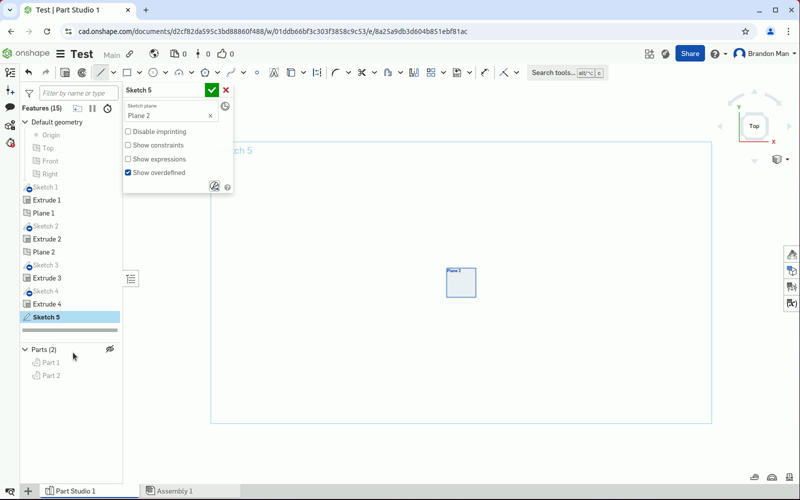
key_down(shift)
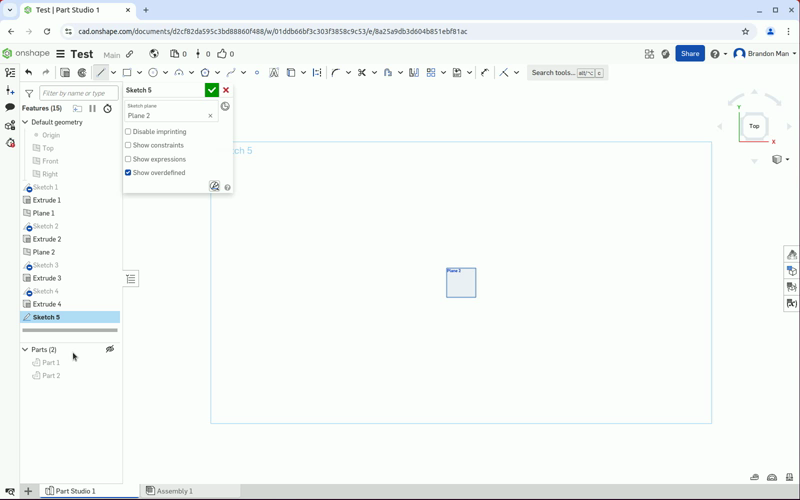
mouse_move(567, 233)
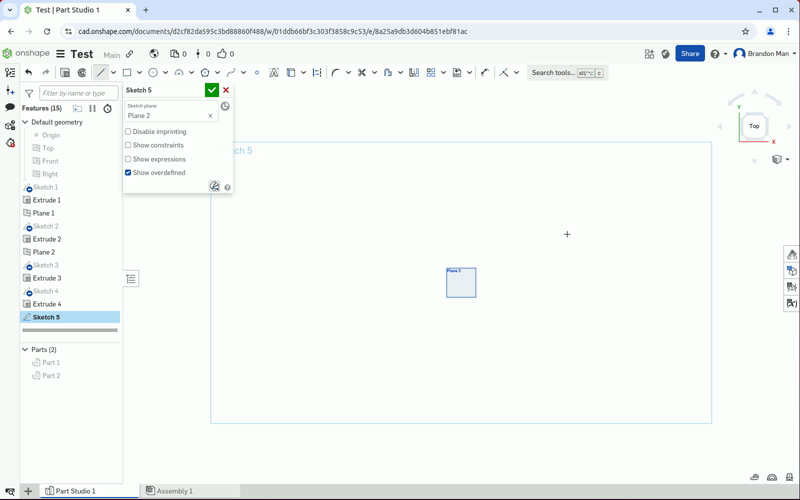
click(567, 233)
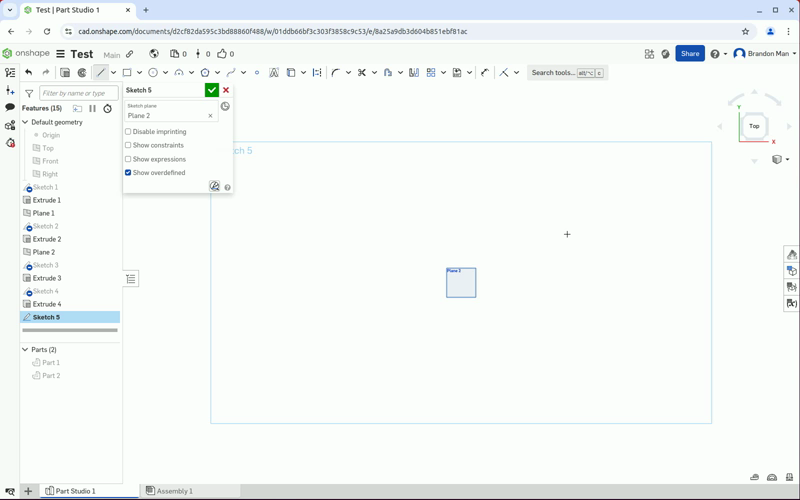
key_up(shift)
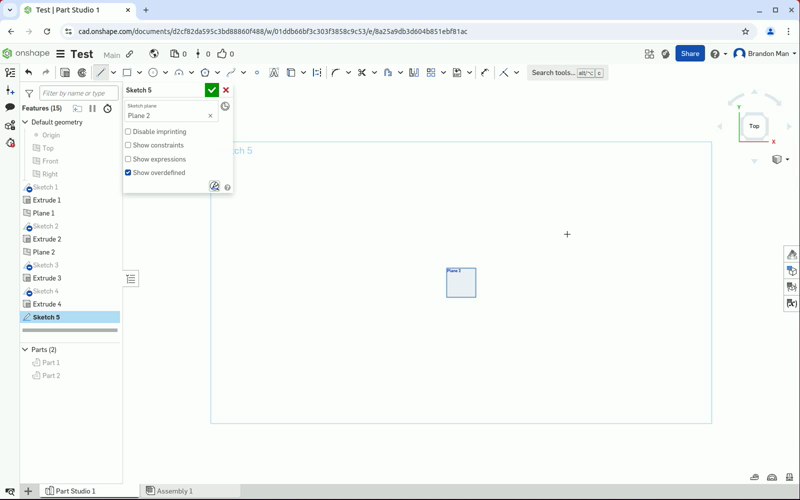
key_down(shift)
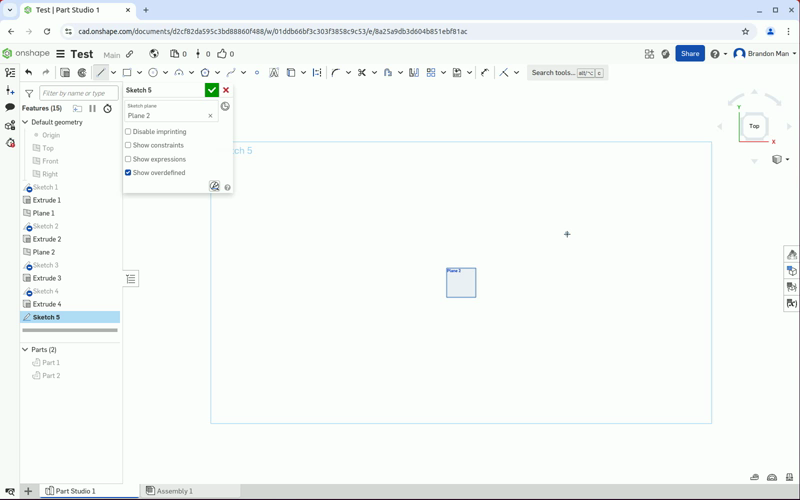
mouse_move(589, 233)
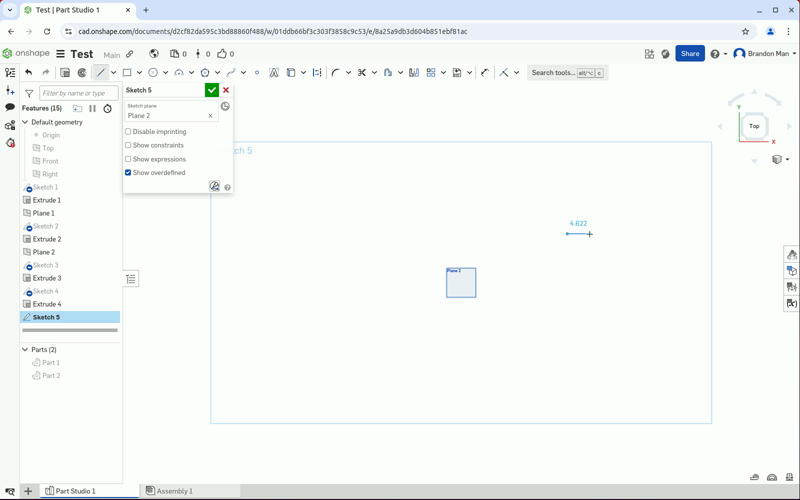
mouse_move(572, 233)
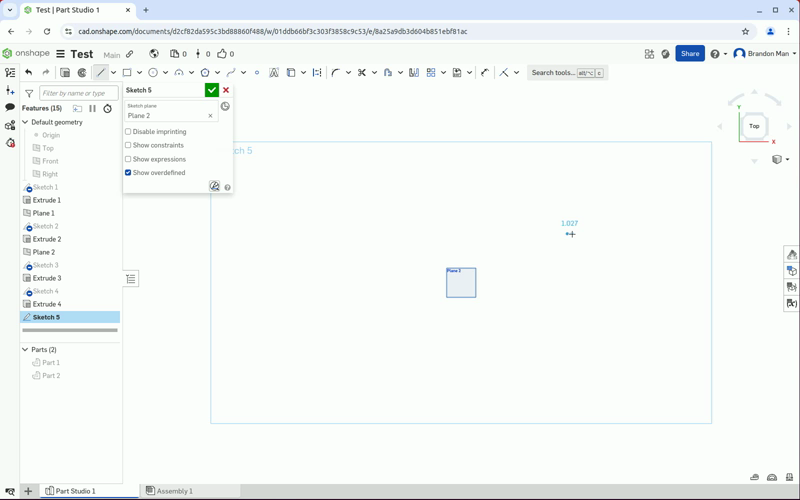
scroll(6)
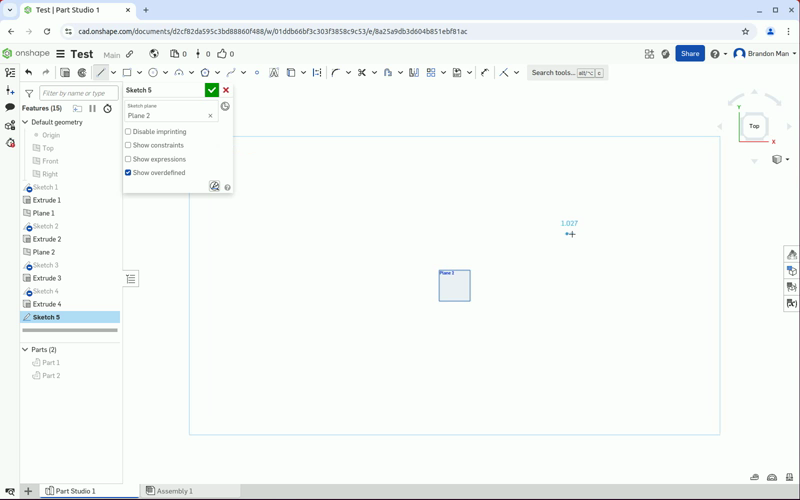
scroll(6)
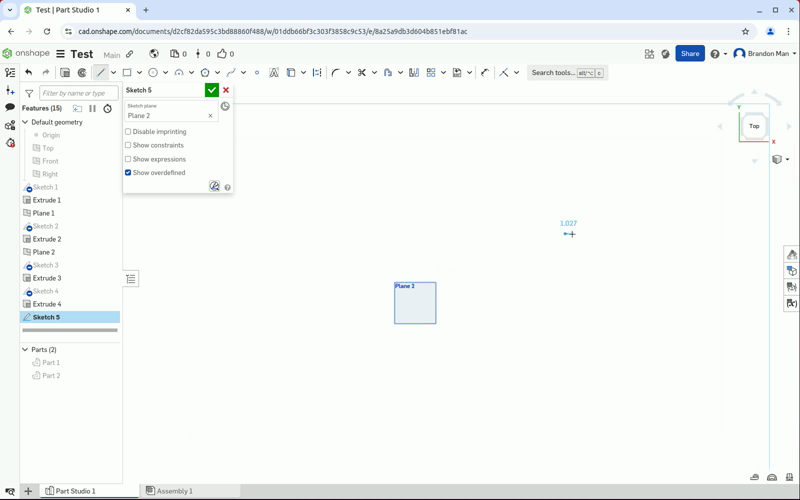
scroll(6)
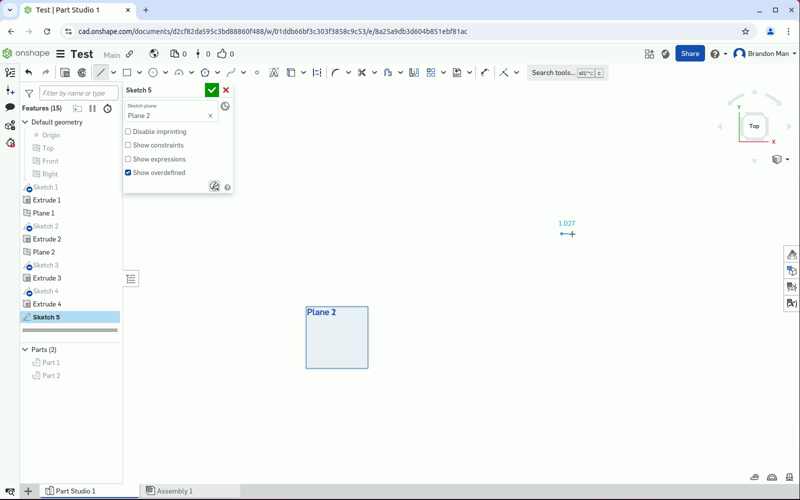
scroll(6)
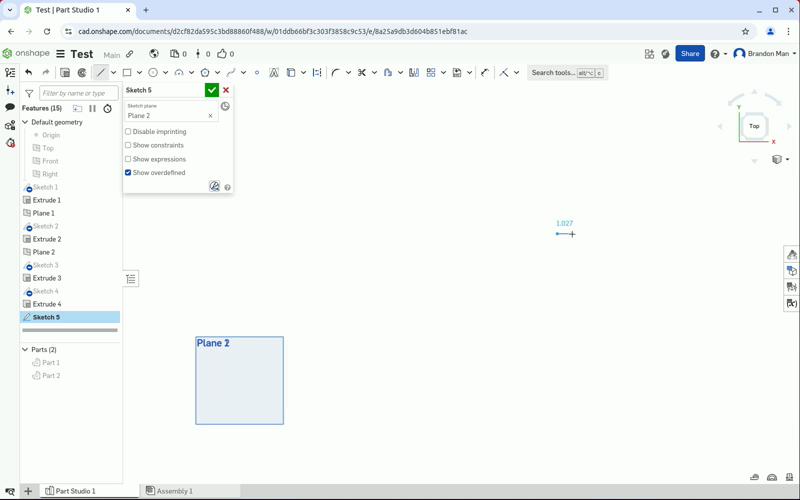
scroll(6)
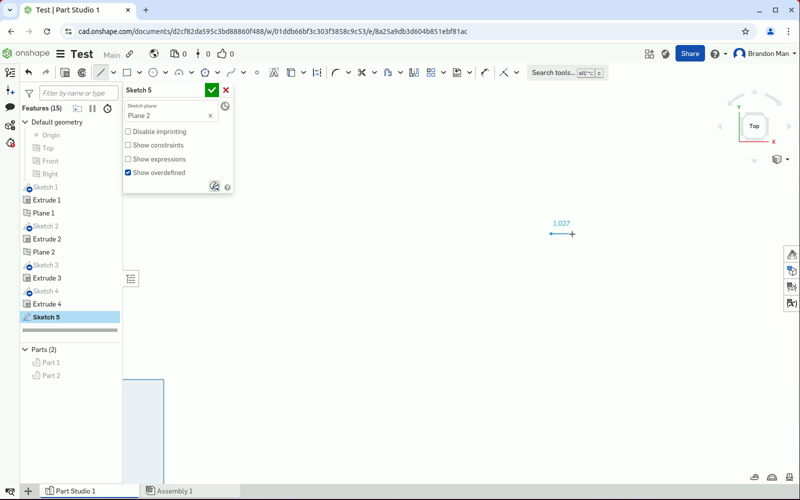
scroll(6)
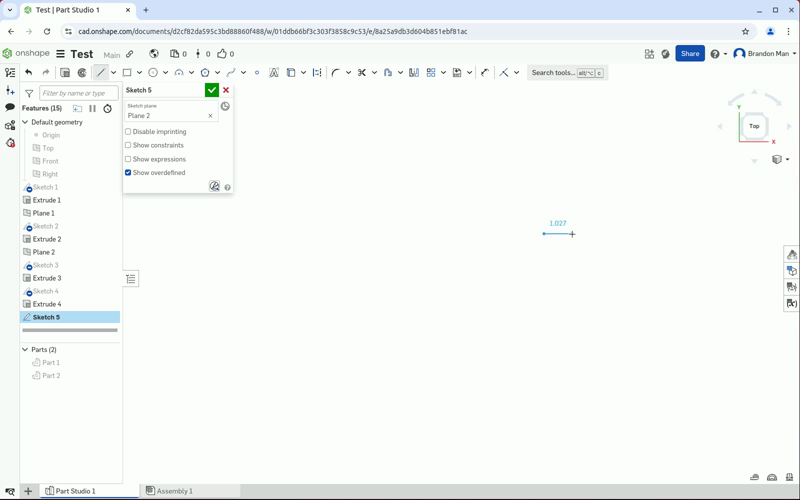
scroll(6)
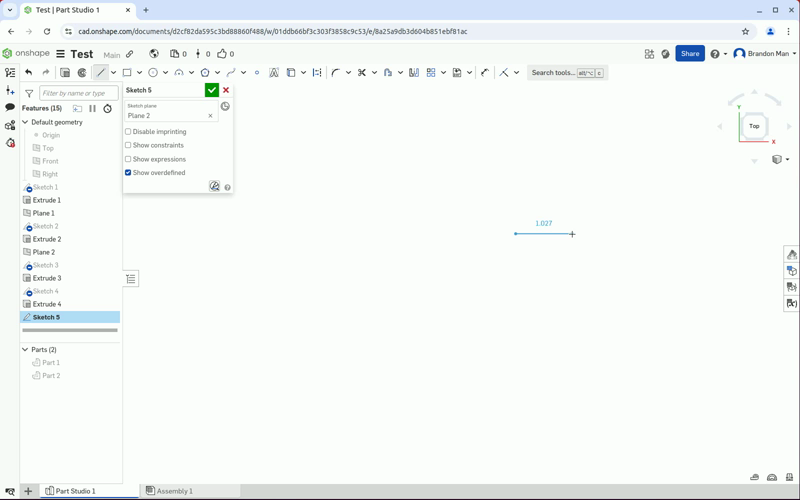
click(572, 233)
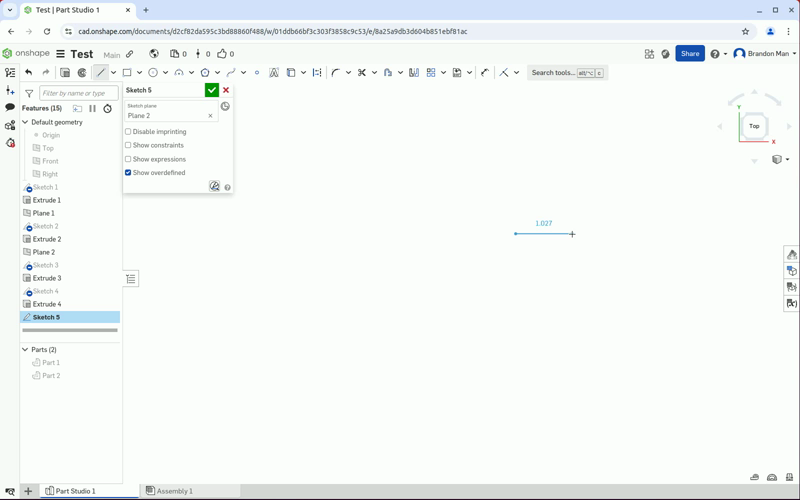
scroll(-6)
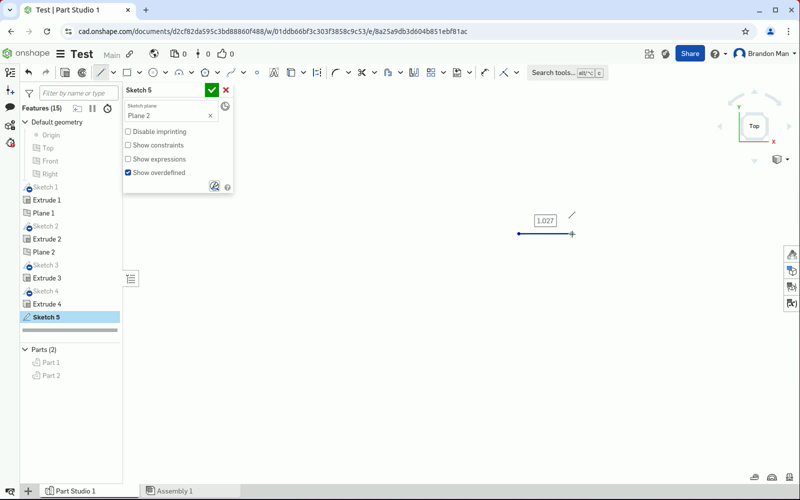
scroll(-6)
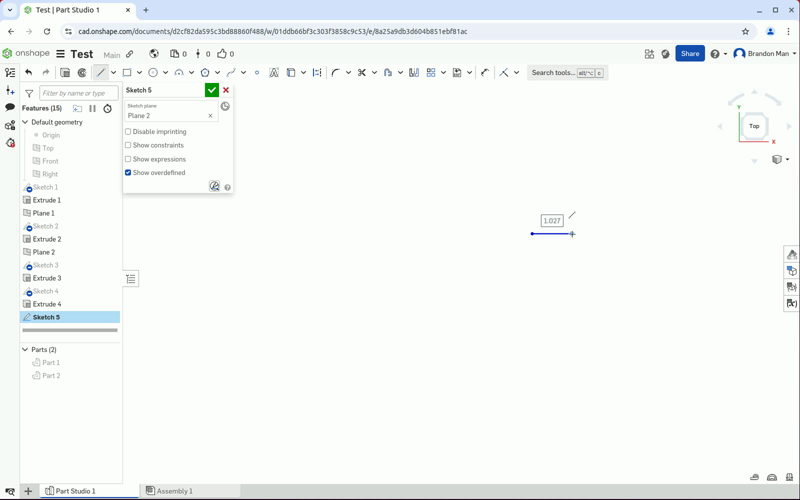
scroll(-6)
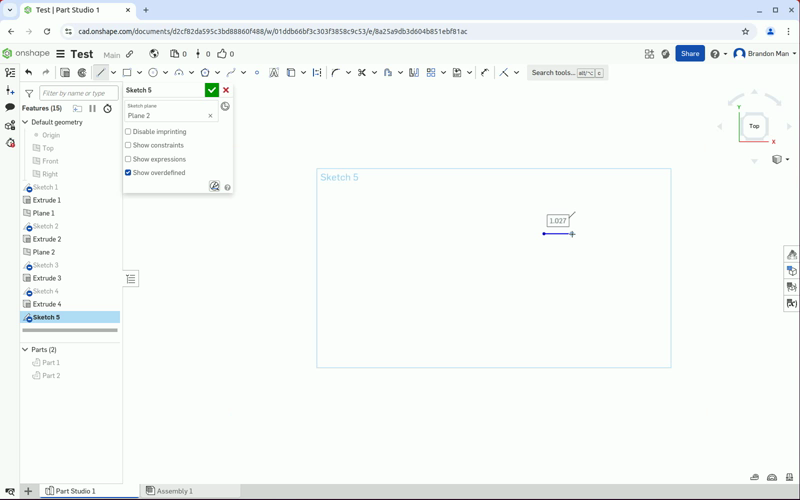
scroll(-6)
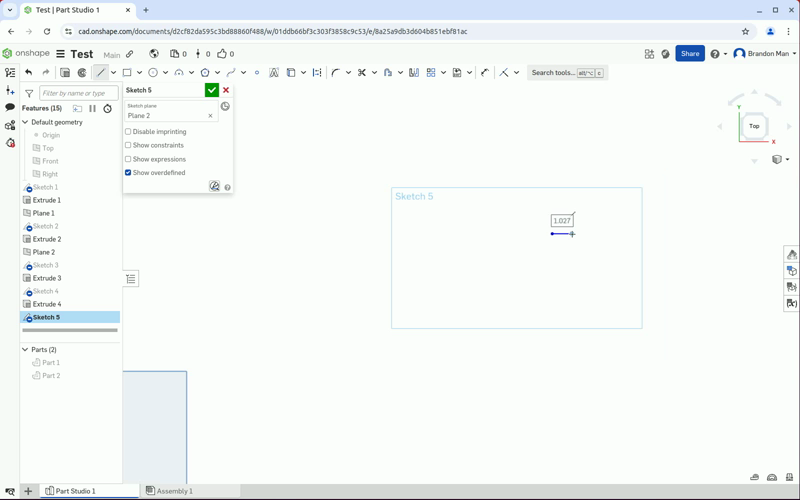
scroll(-6)
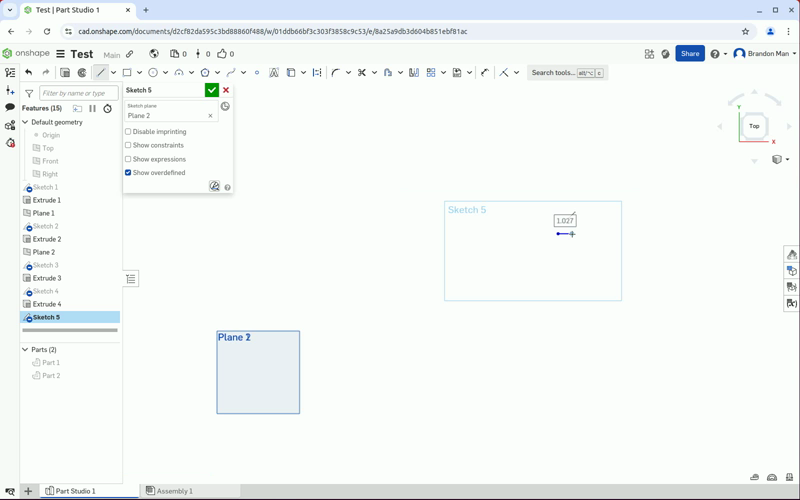
scroll(-6)
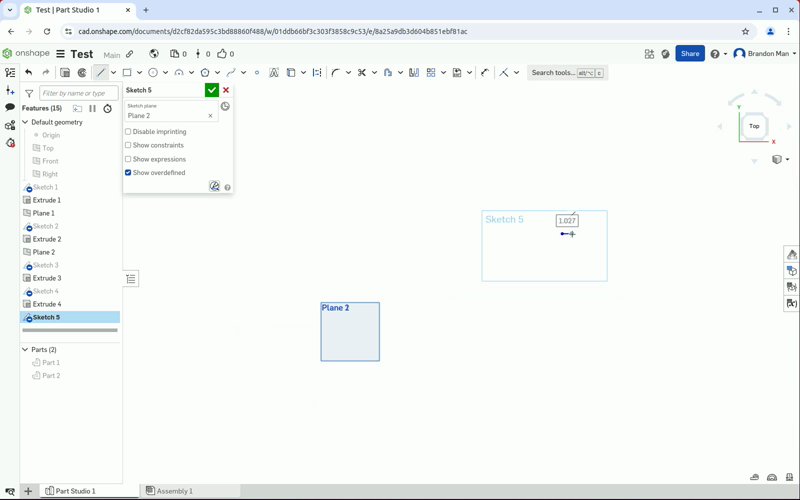
scroll(-6)
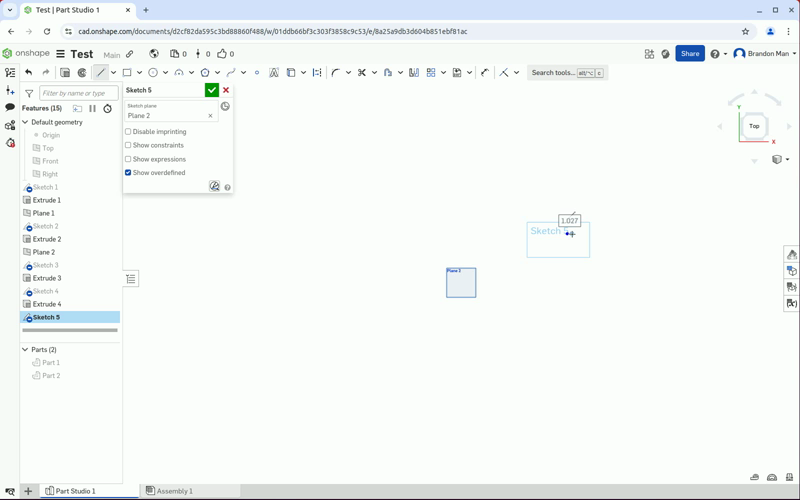
key_up(shift)
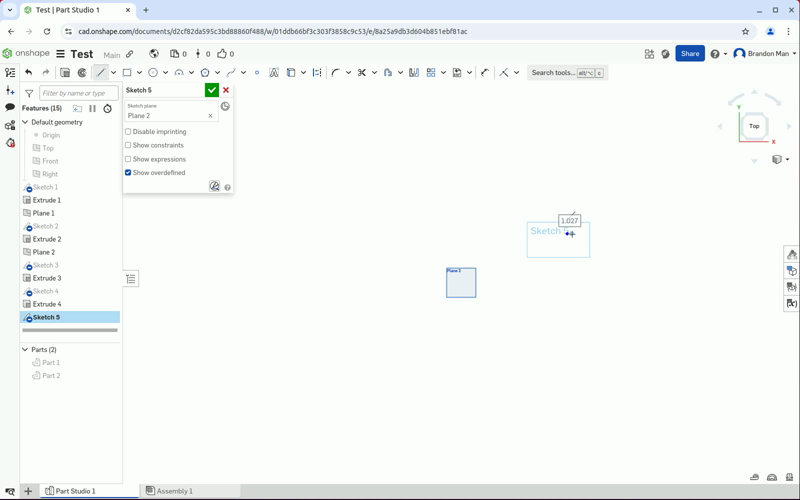
key_down(shift)
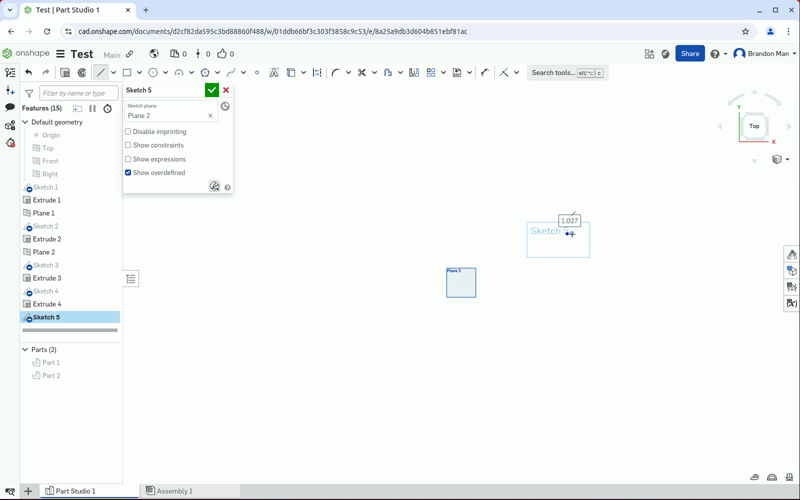
mouse_move(589, 233)
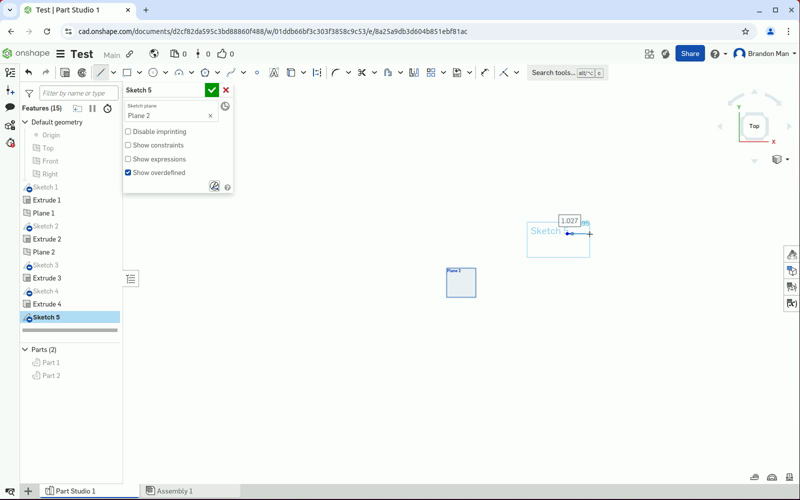
mouse_move(572, 230)
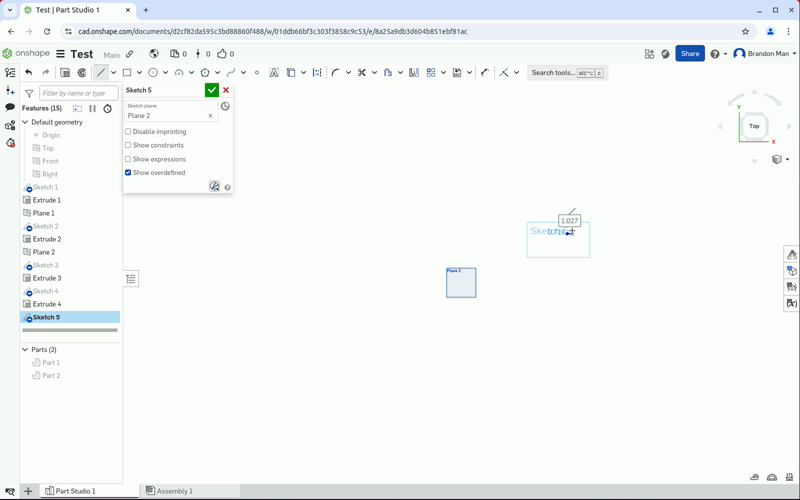
scroll(6)
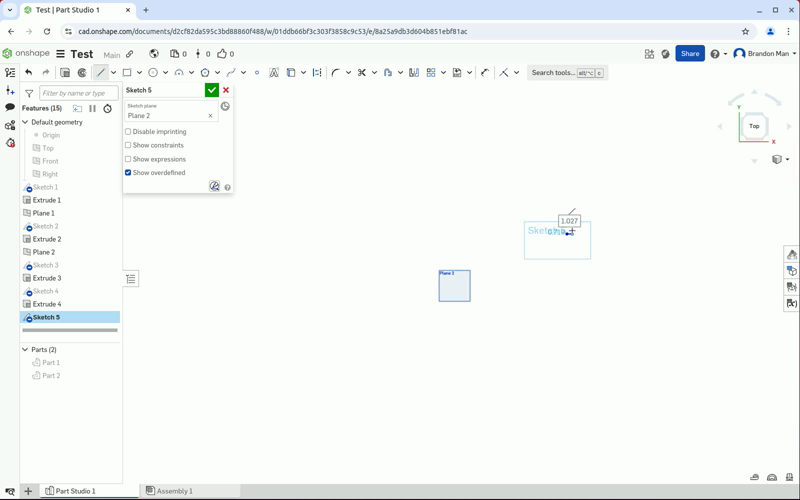
scroll(6)
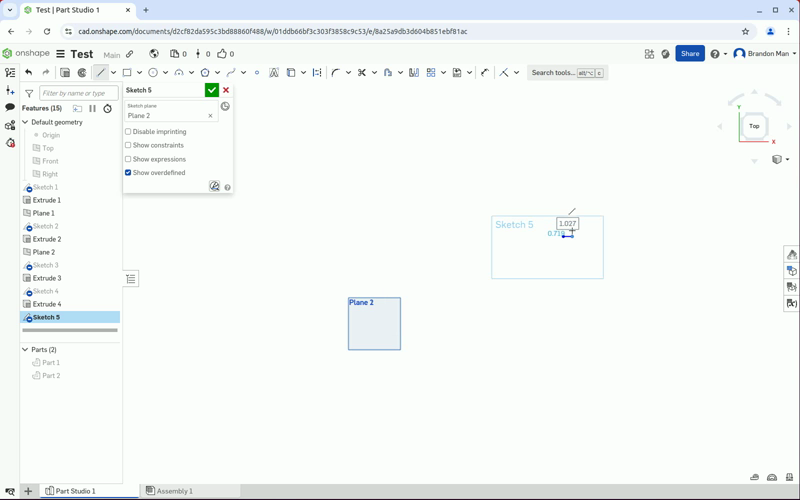
scroll(6)
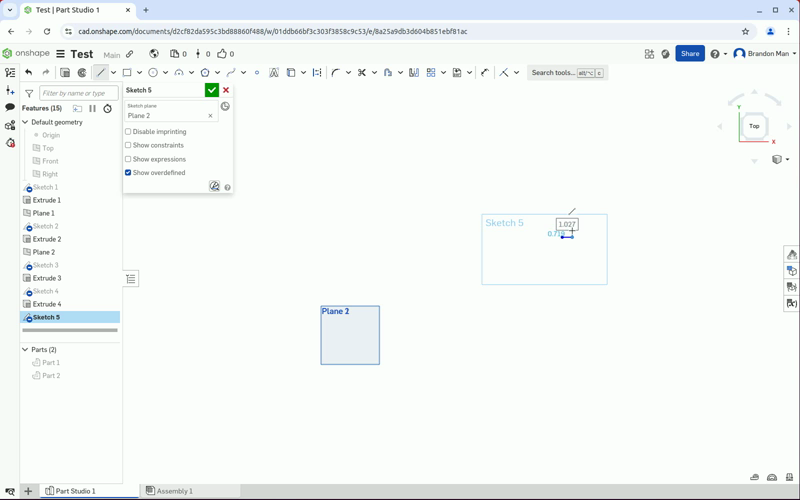
scroll(6)
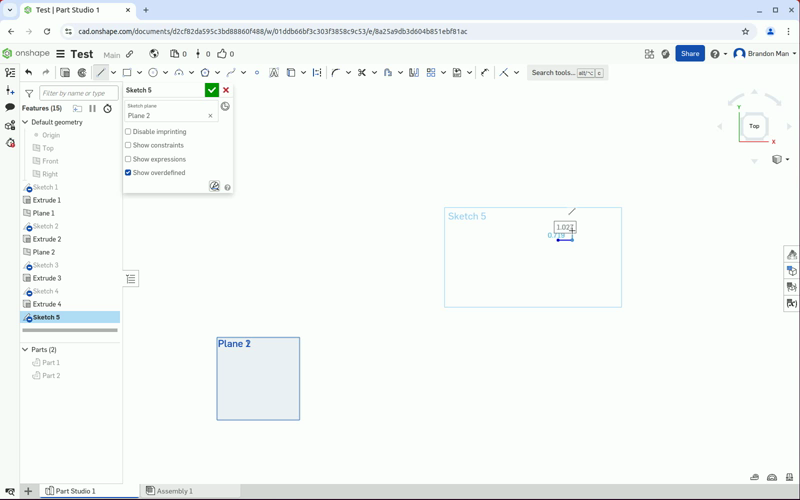
scroll(6)
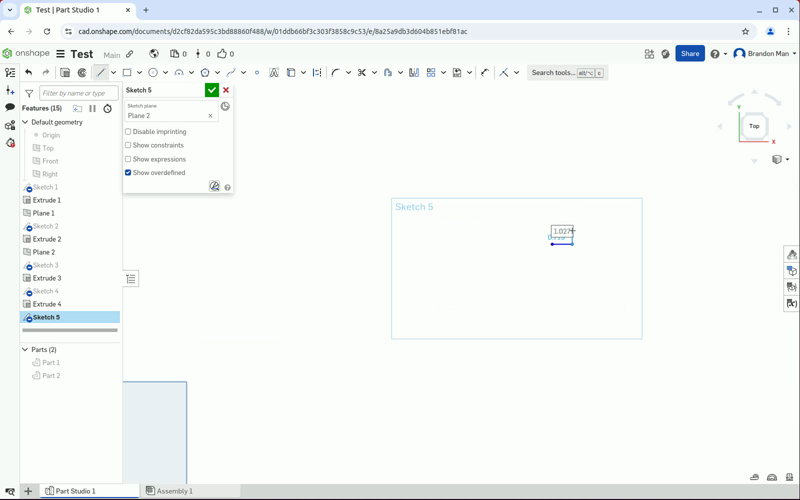
scroll(6)
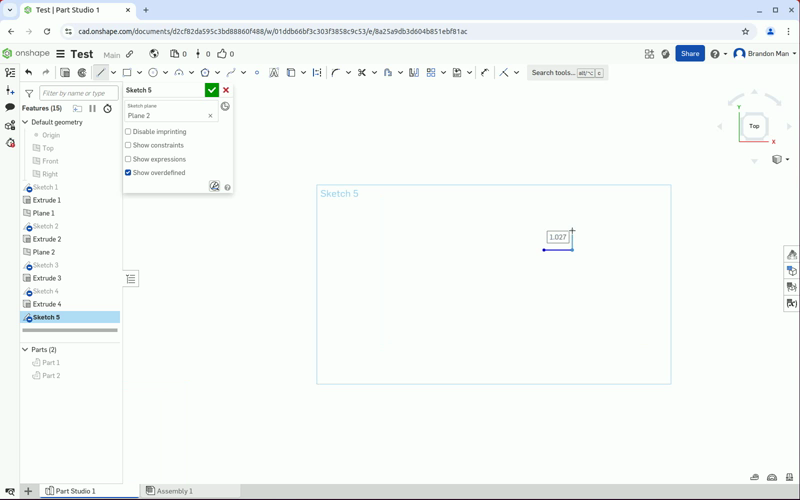
scroll(6)
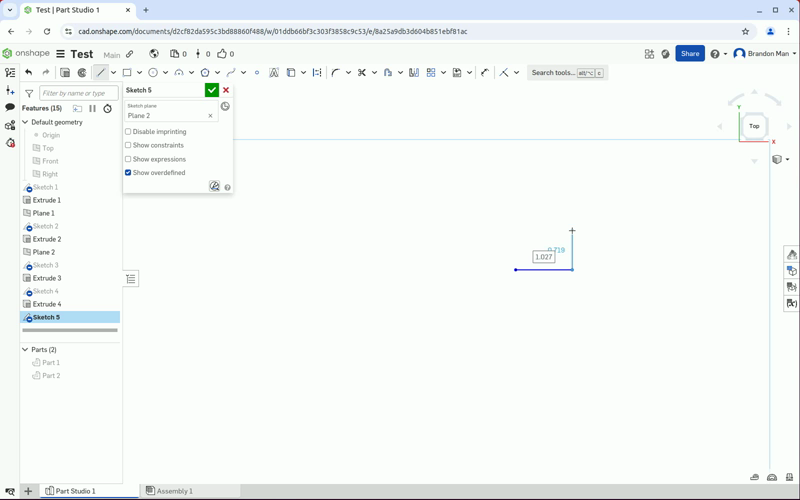
click(572, 230)
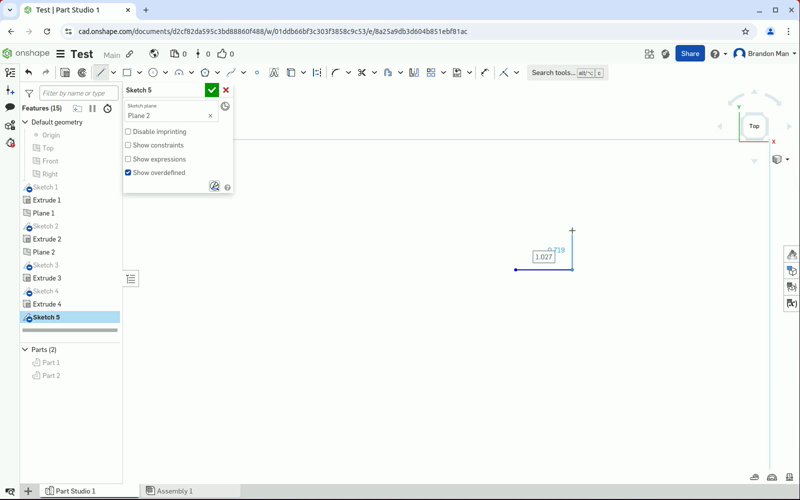
scroll(-6)
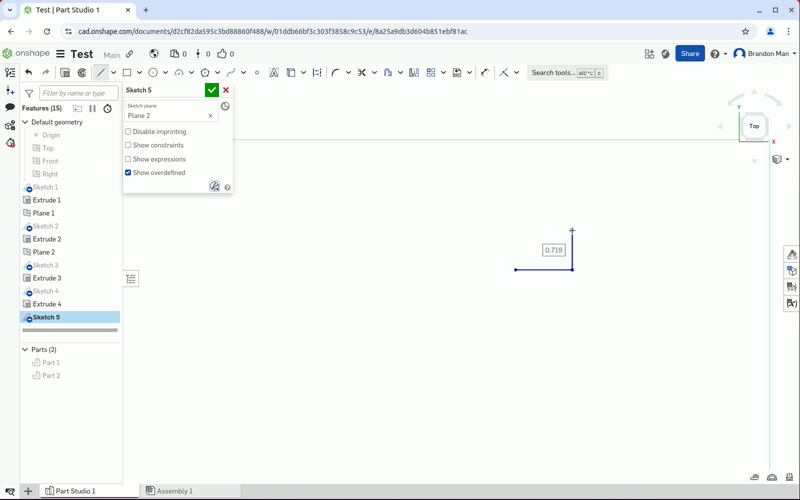
scroll(-6)
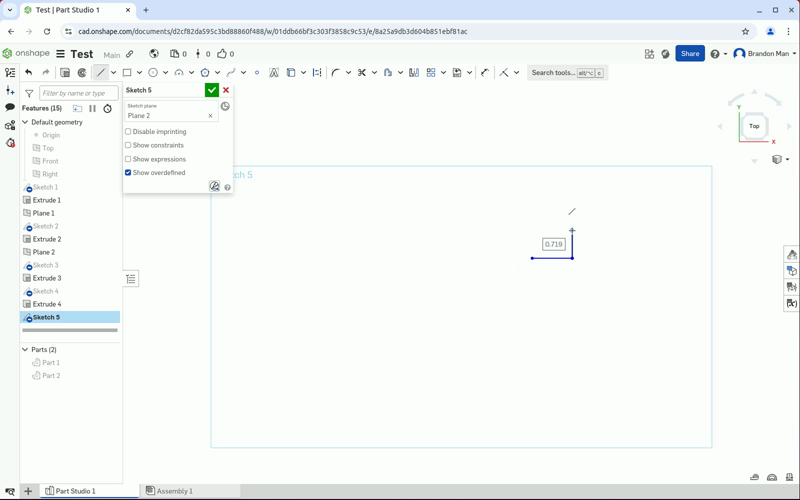
scroll(-6)
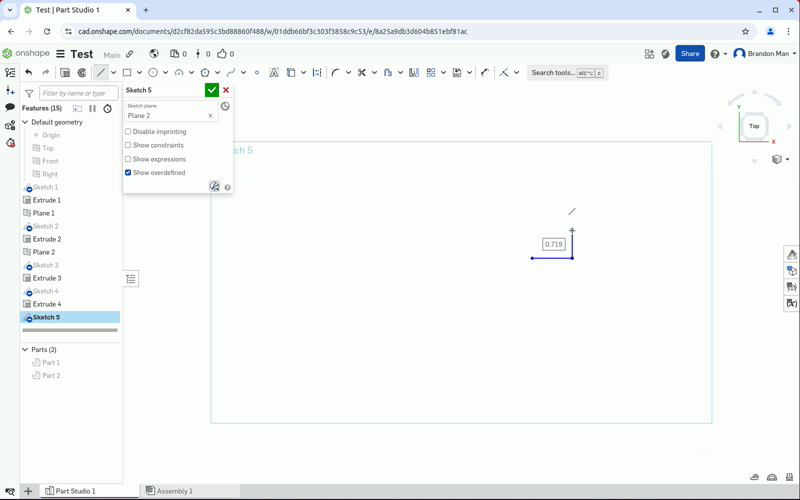
scroll(-6)
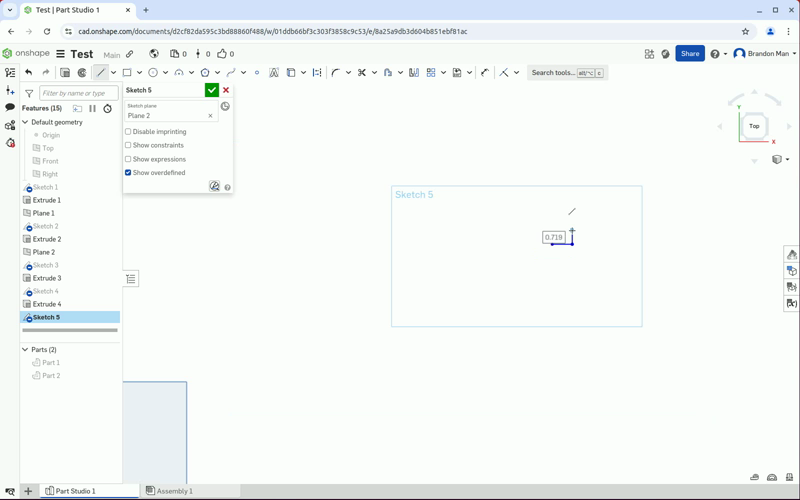
scroll(-6)
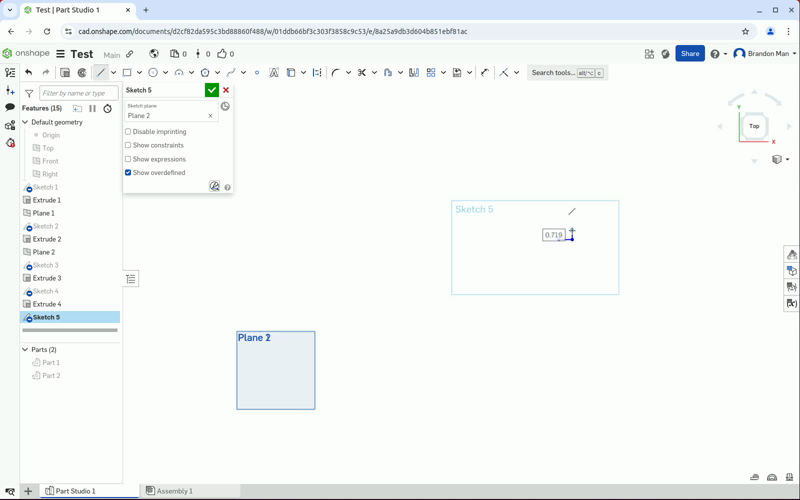
scroll(-6)
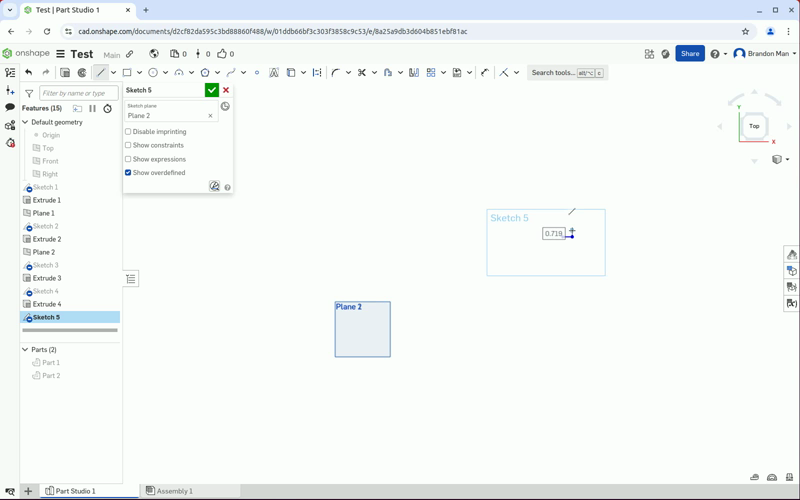
scroll(-6)
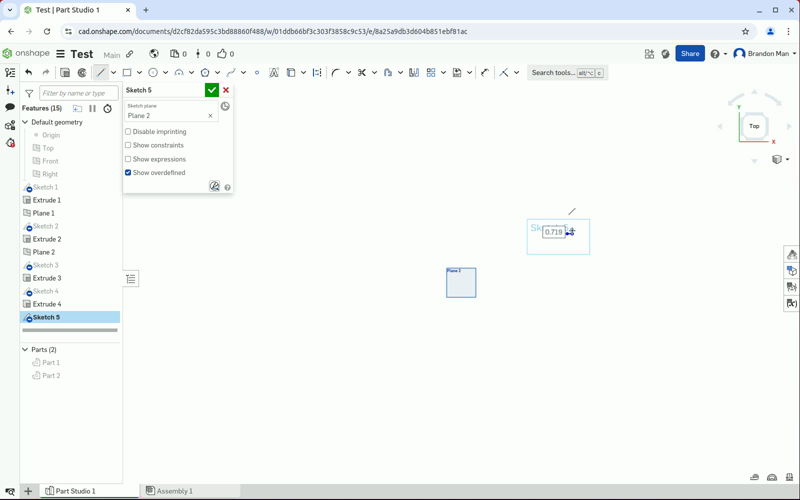
key_up(shift)
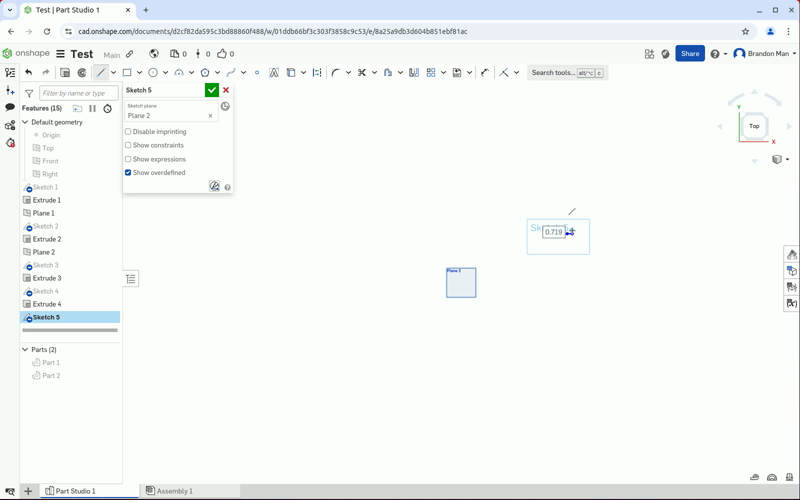
key_down(shift)
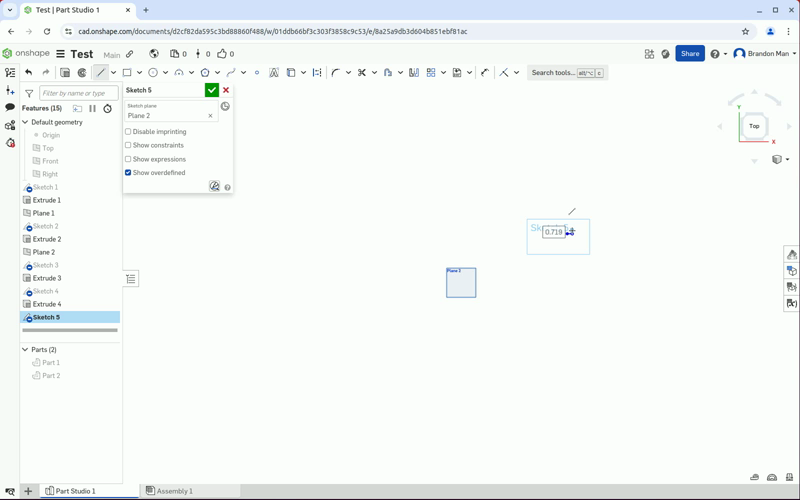
mouse_move(589, 230)
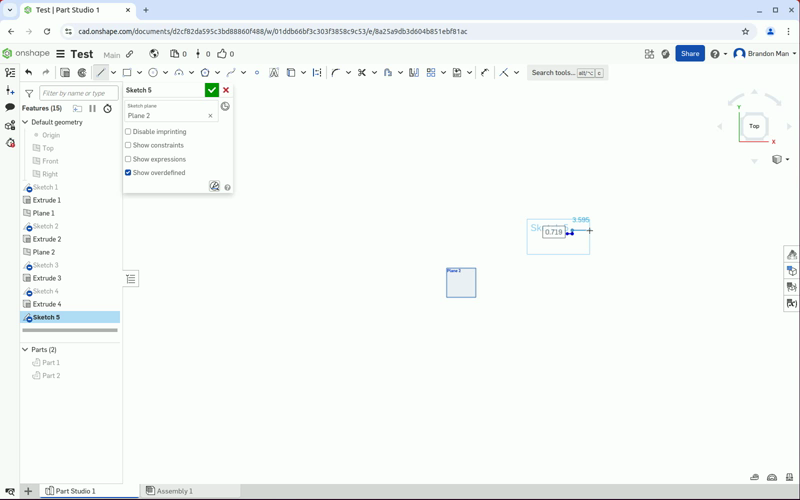
mouse_move(567, 230)
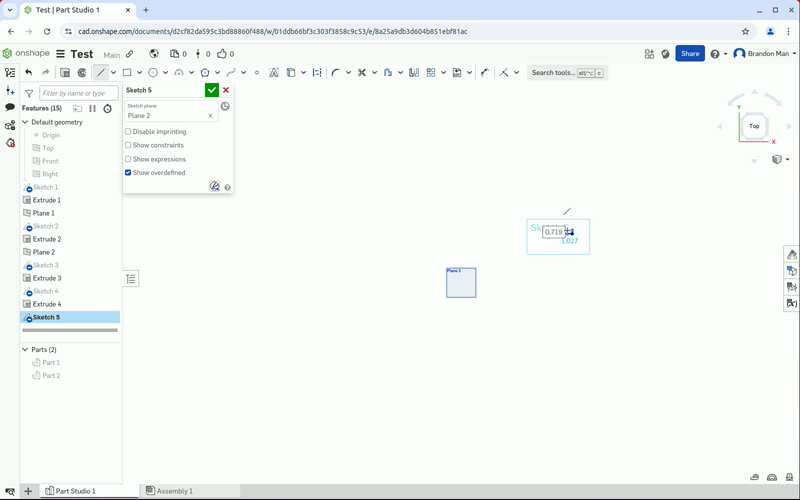
scroll(6)
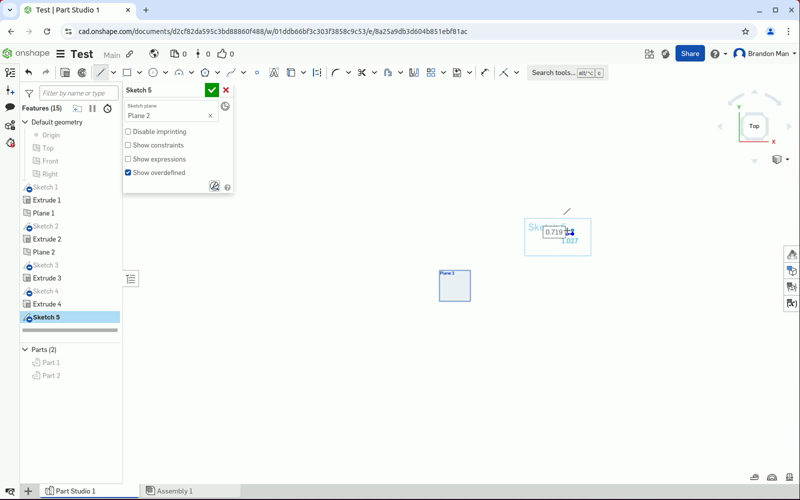
scroll(6)
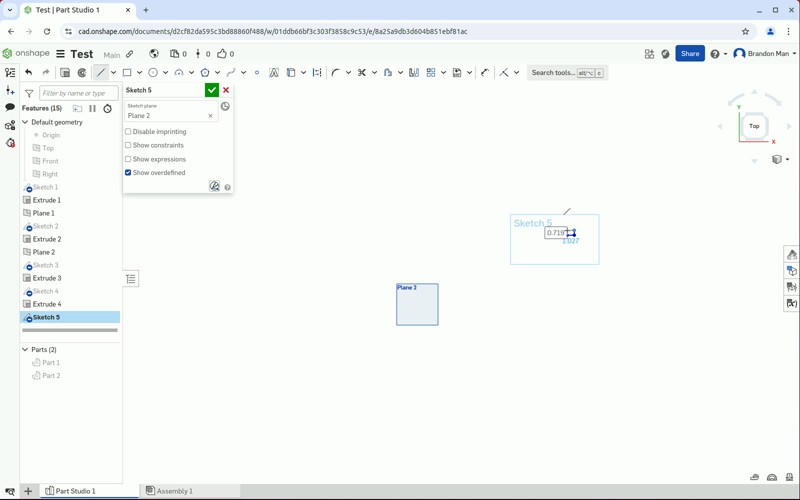
scroll(6)
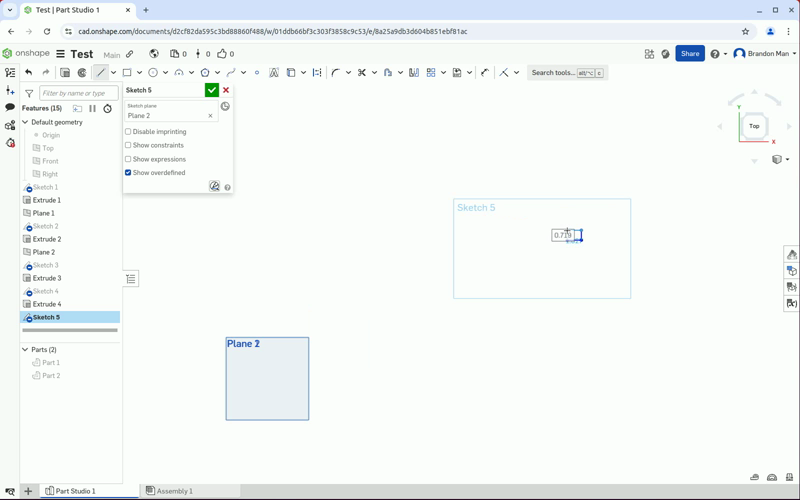
scroll(6)
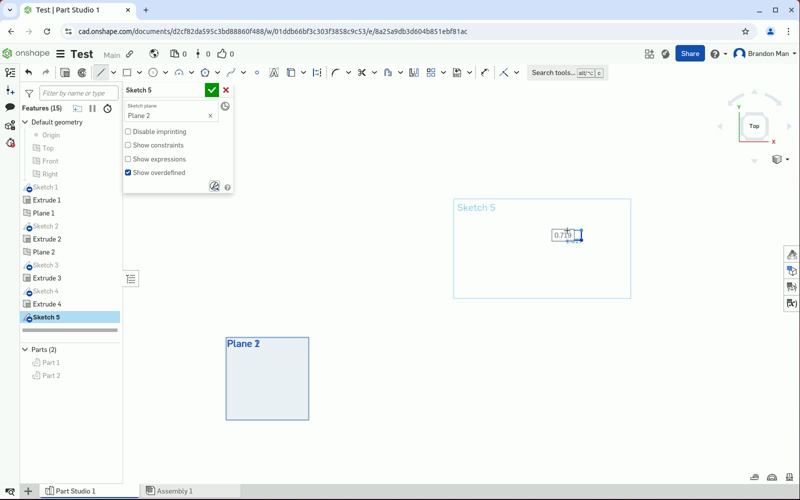
scroll(6)
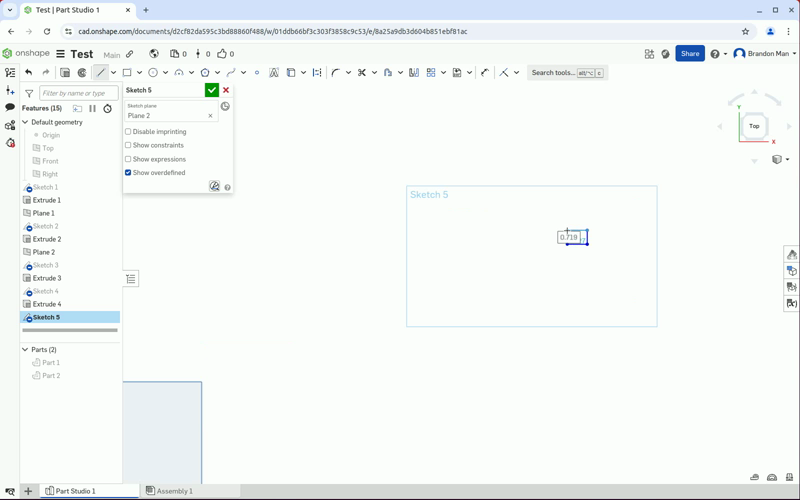
scroll(6)
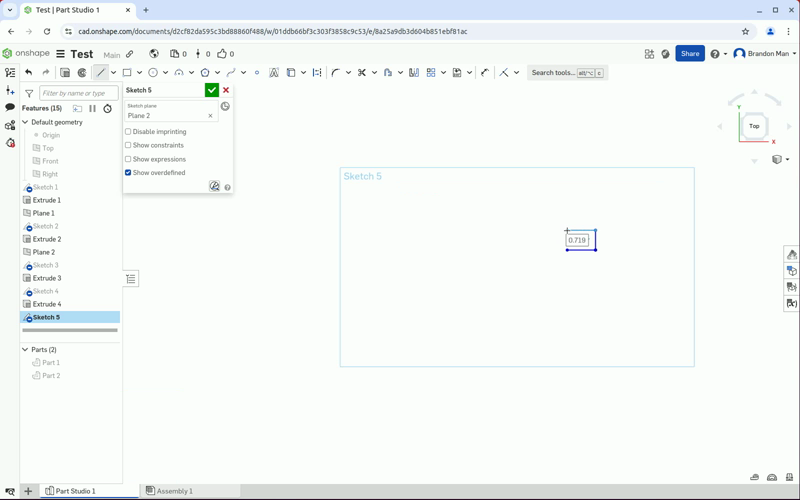
scroll(6)
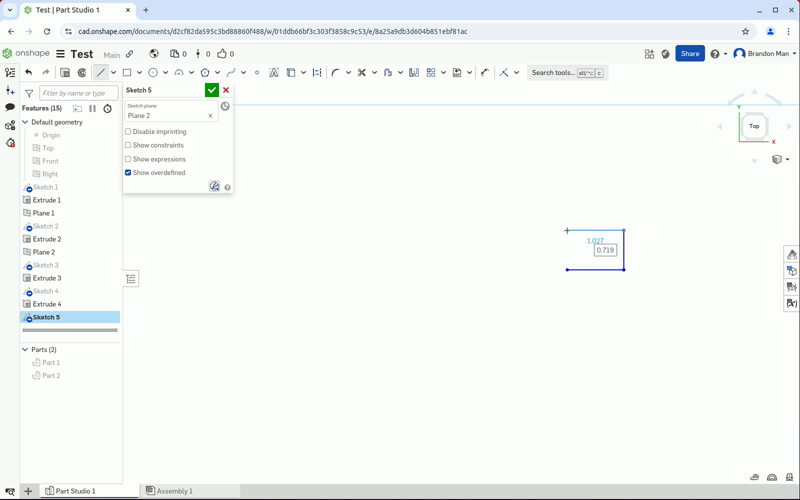
click(567, 230)
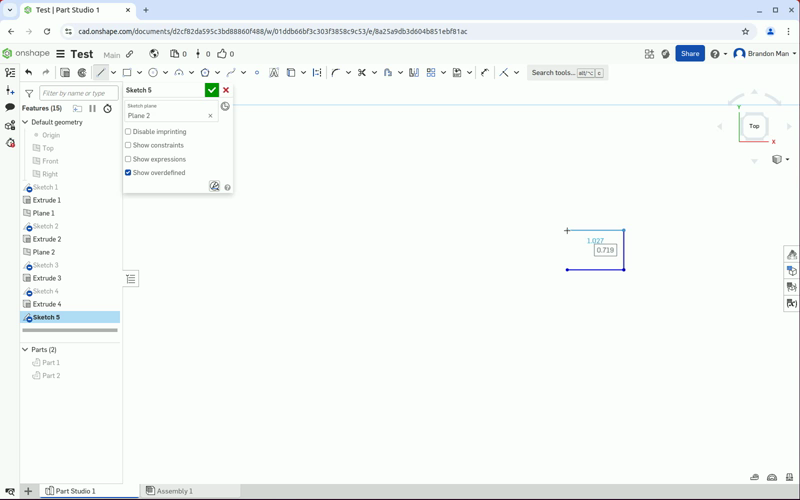
scroll(-6)
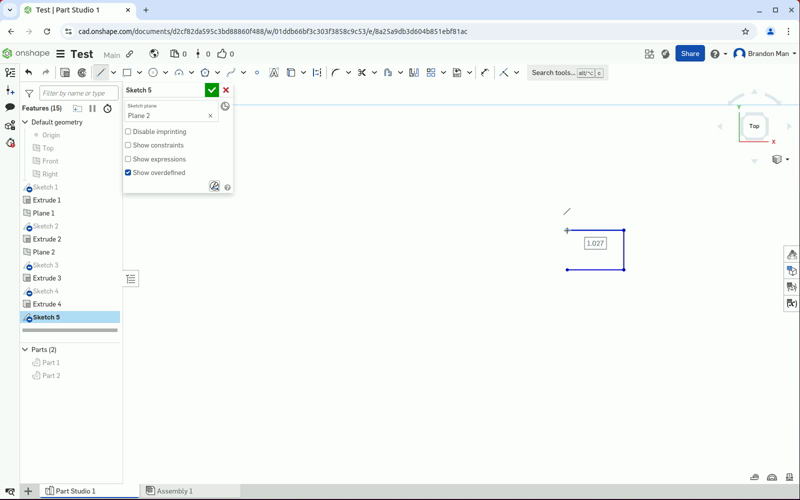
scroll(-6)
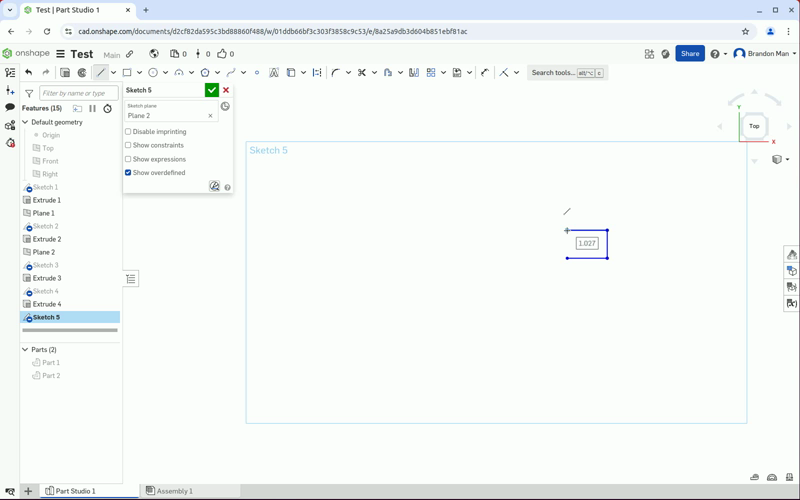
scroll(-6)
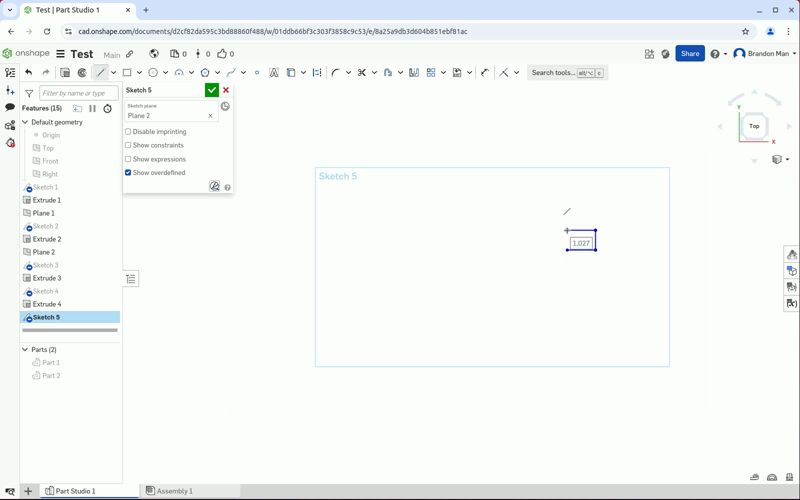
scroll(-6)
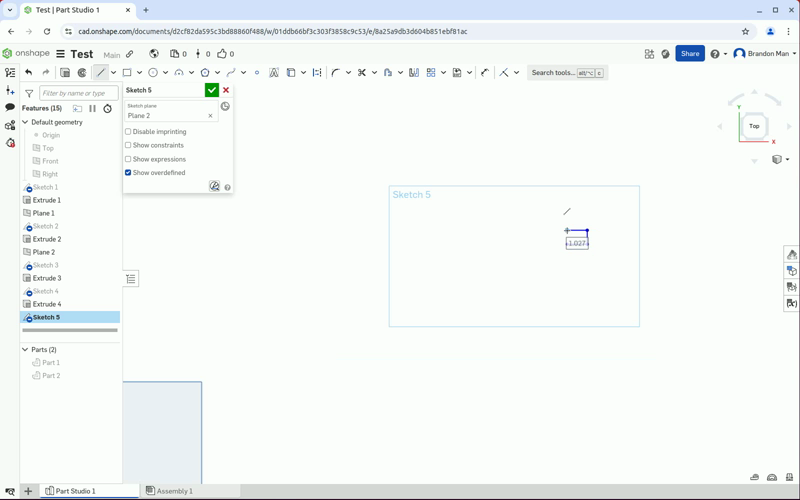
scroll(-6)
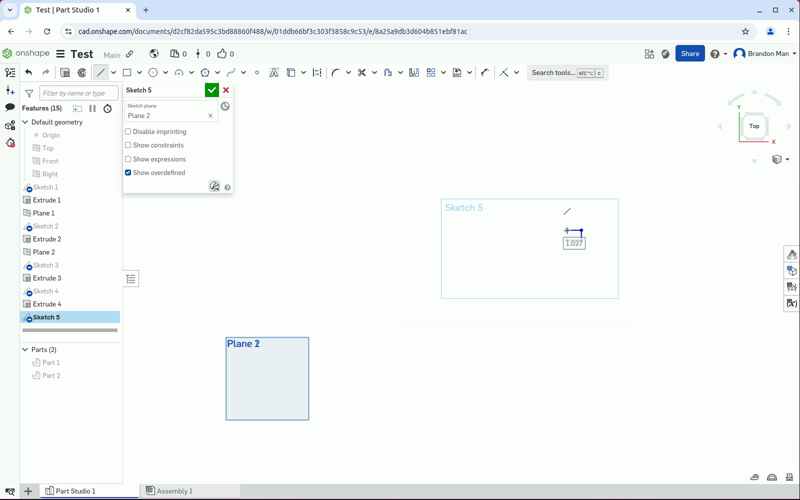
scroll(-6)
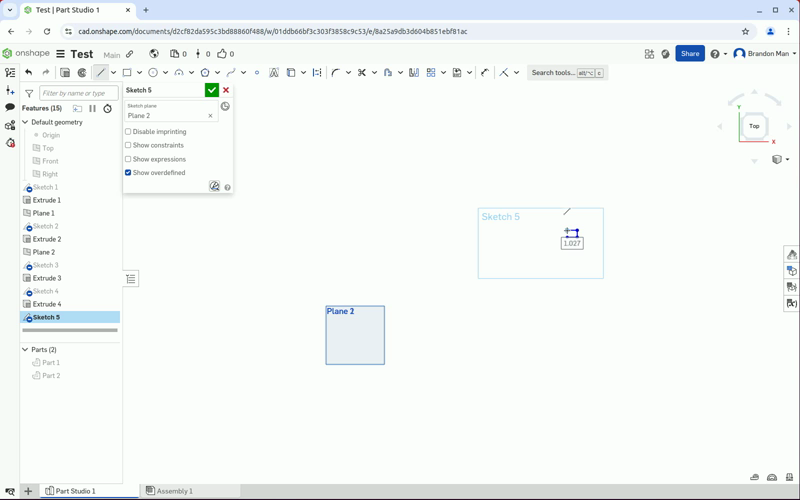
scroll(-6)
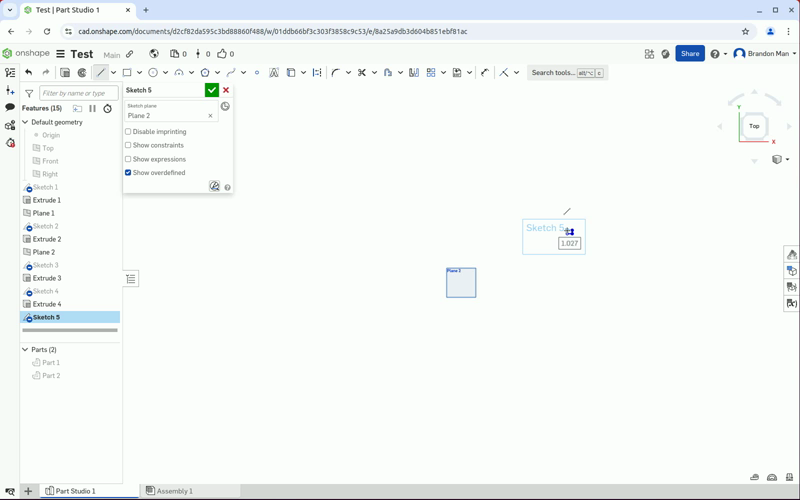
key_up(shift)
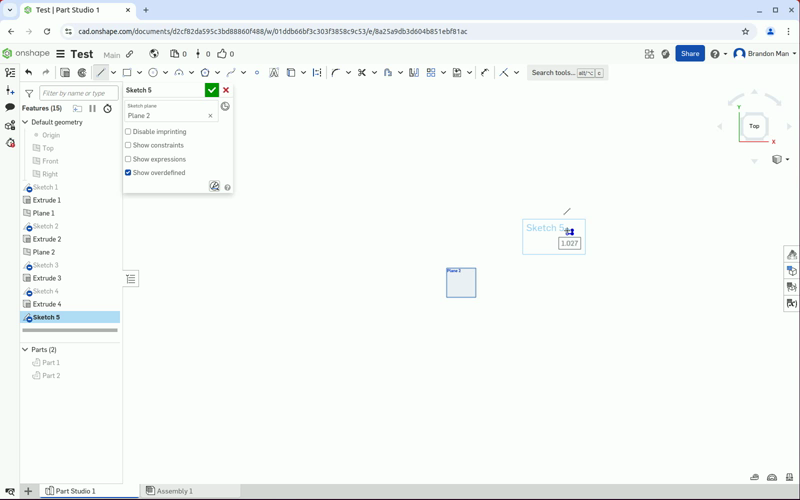
mouse_move(589, 230)
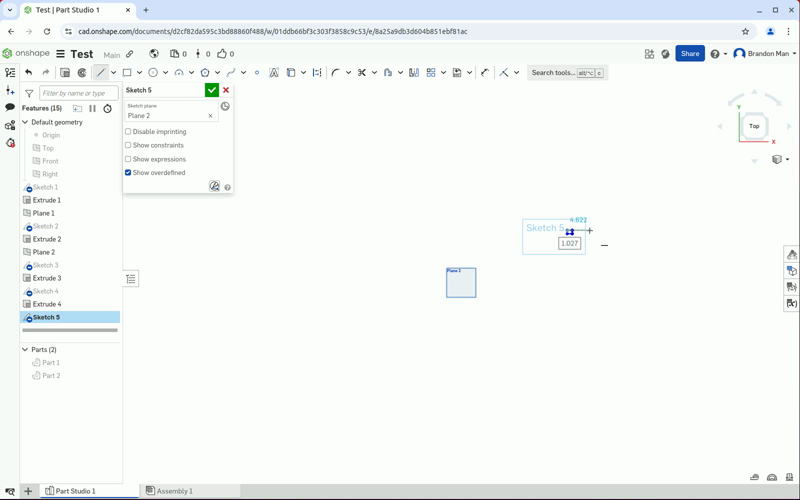
key_down(shift)
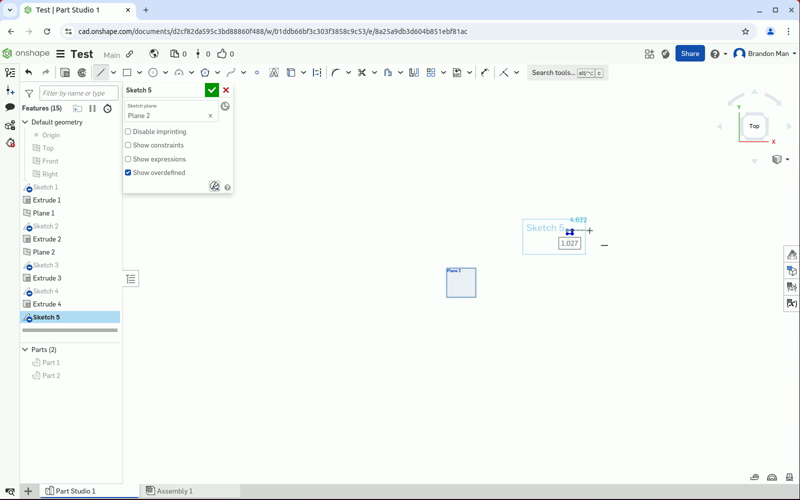
mouse_move(567, 233)
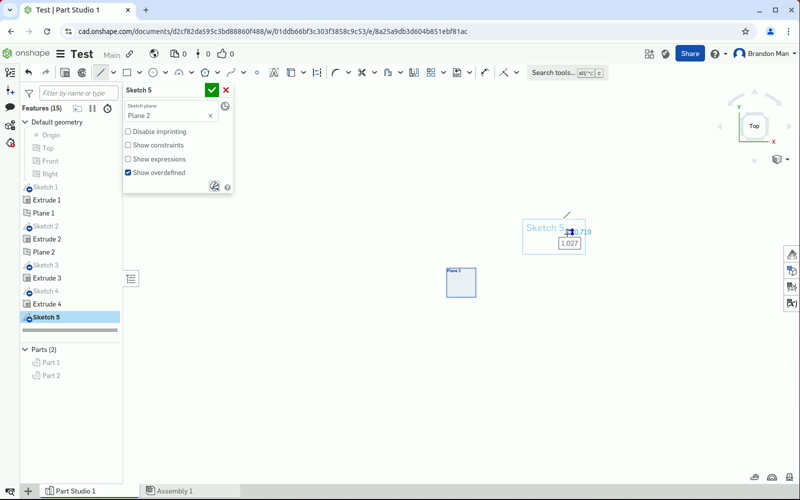
scroll(6)
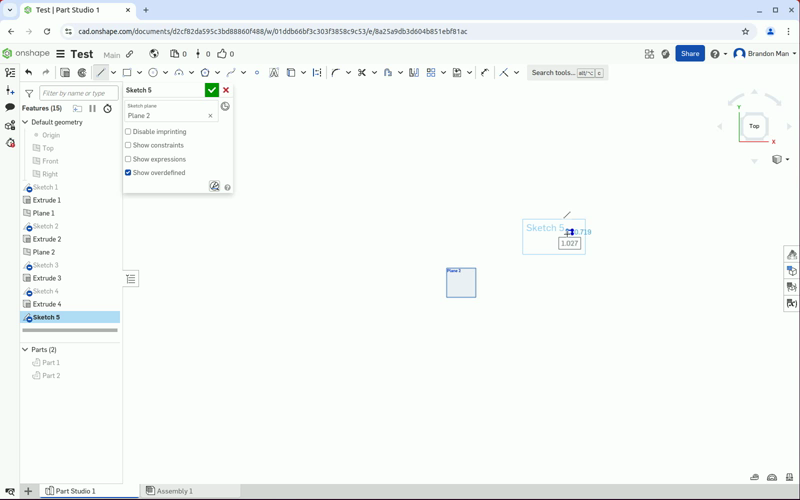
scroll(6)
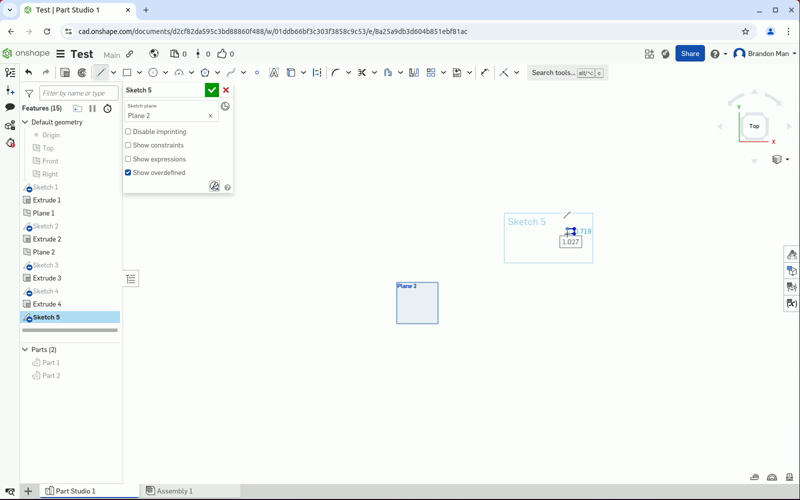
scroll(6)
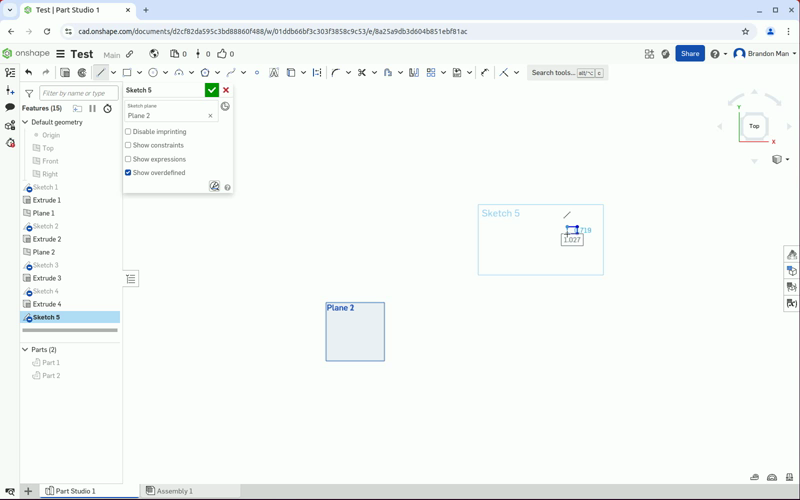
scroll(6)
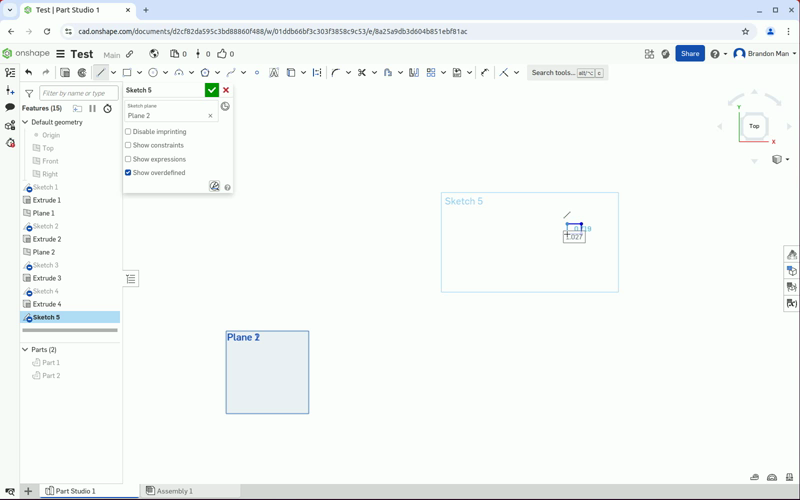
scroll(6)
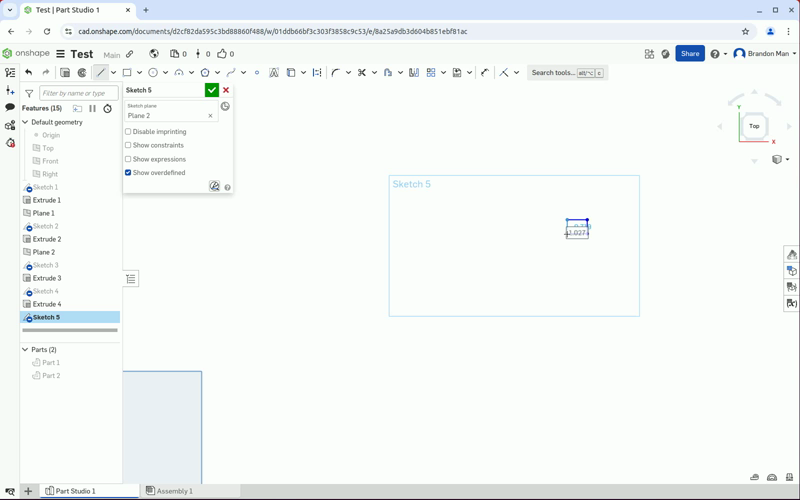
scroll(6)
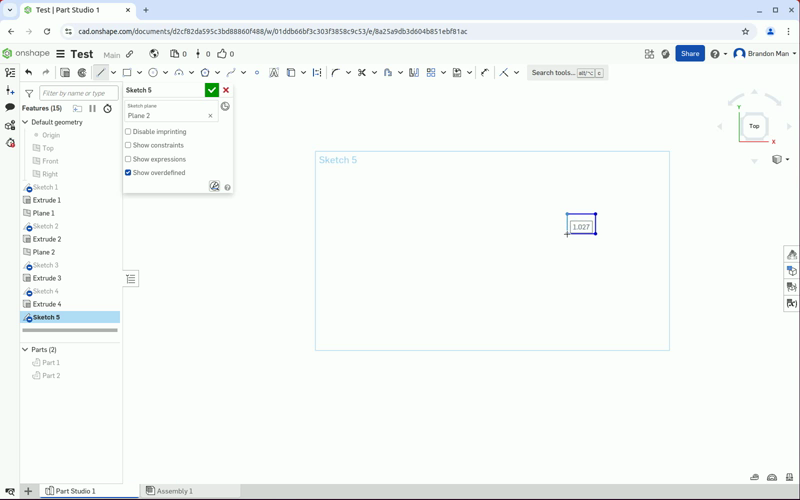
scroll(6)
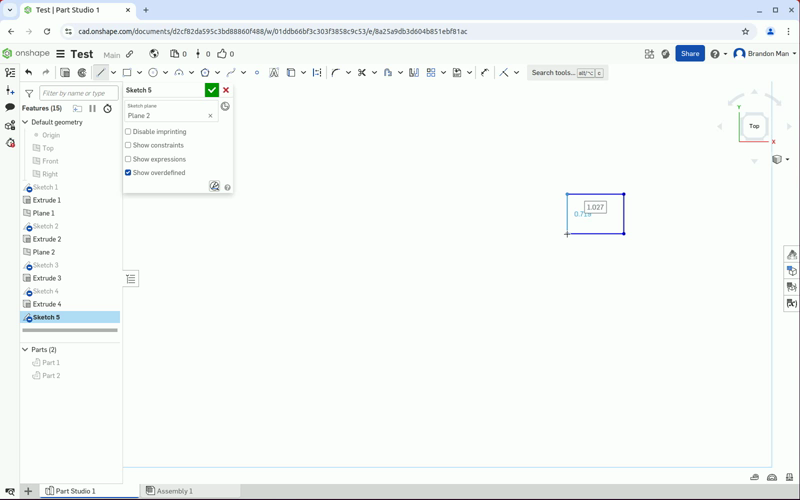
key_up(shift)
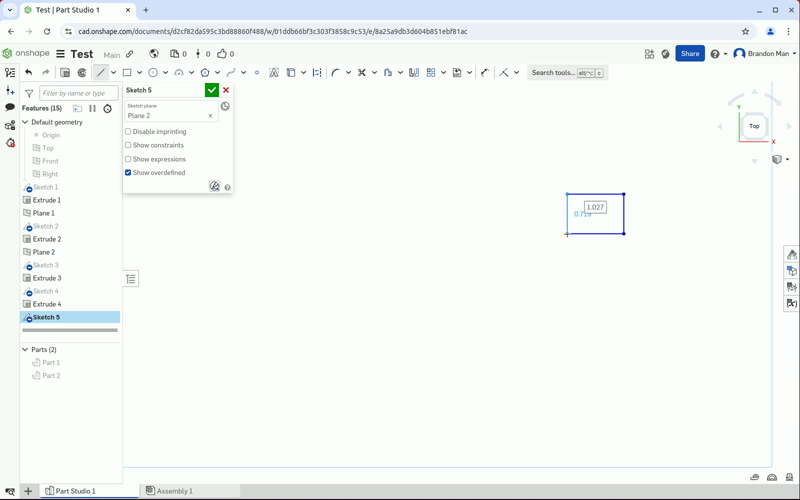
click(567, 233)
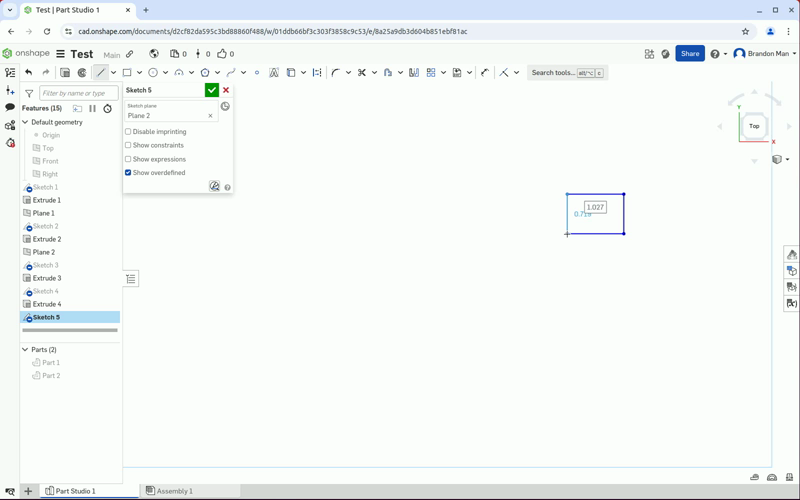
scroll(-6)
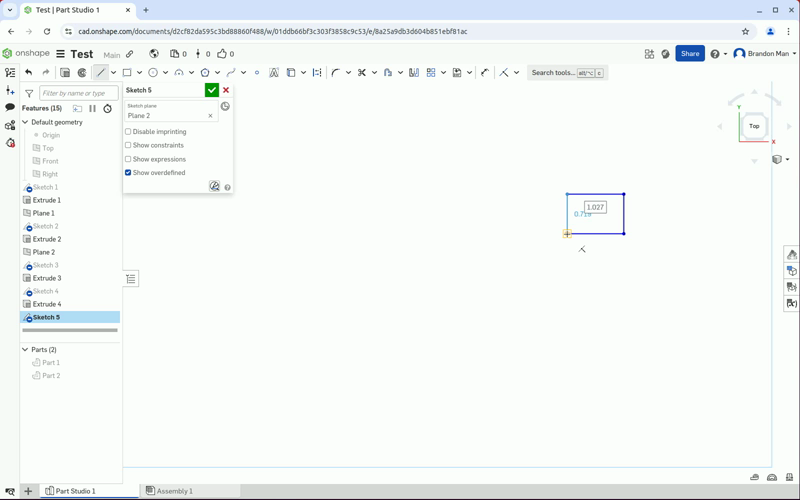
scroll(-6)
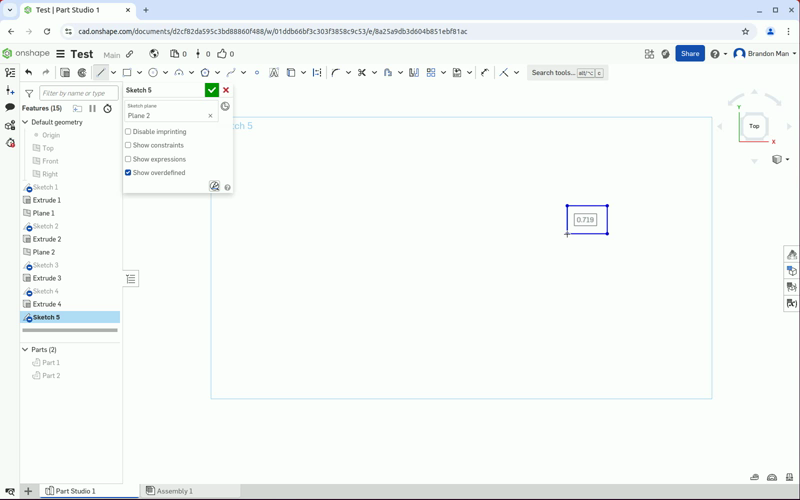
scroll(-6)
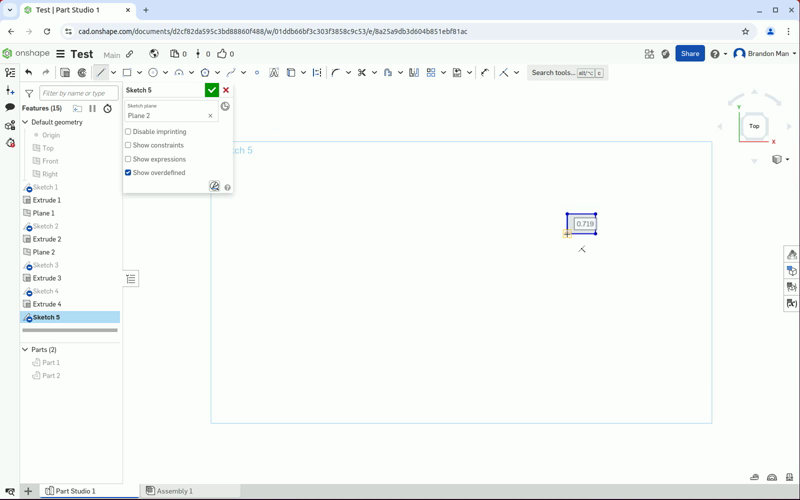
scroll(-6)
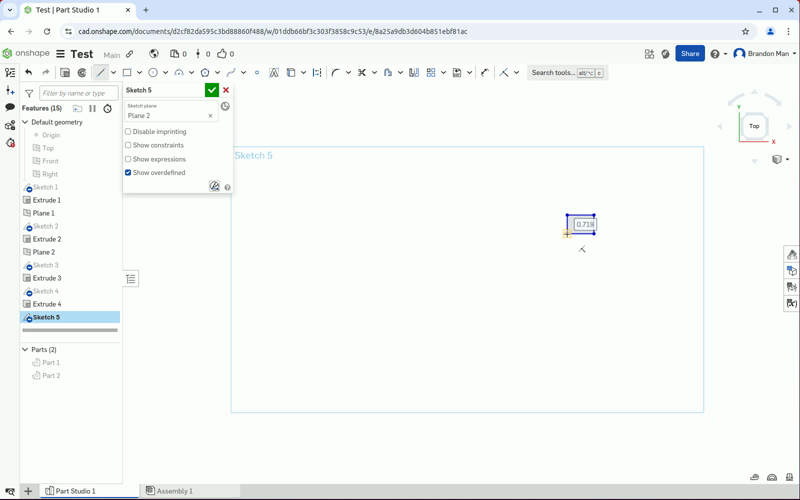
scroll(-6)
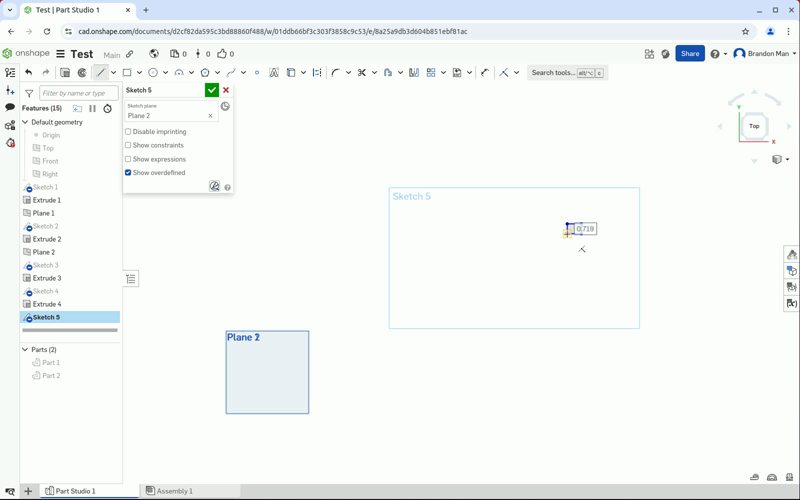
scroll(-6)
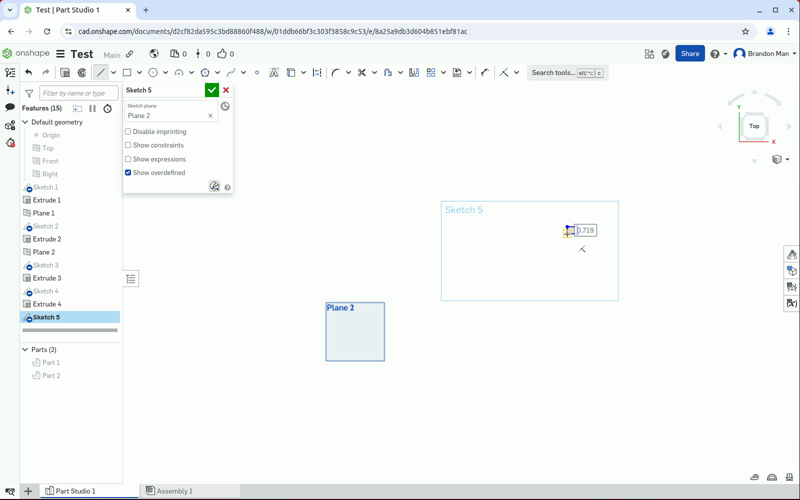
scroll(-6)
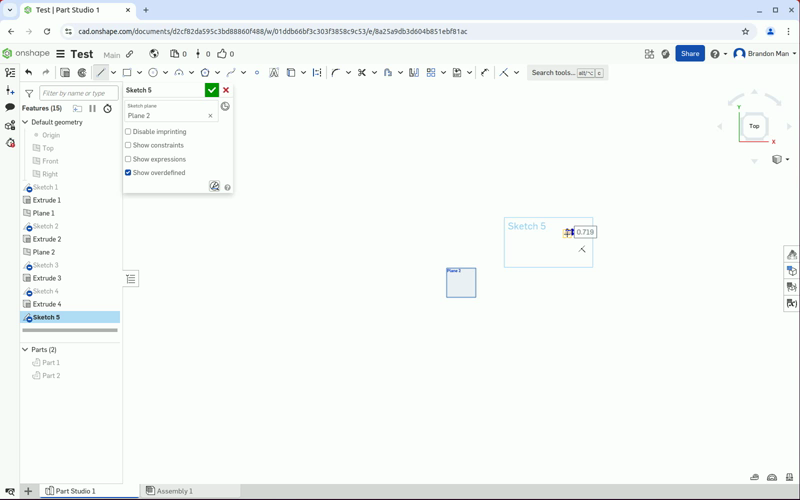
key(esc)
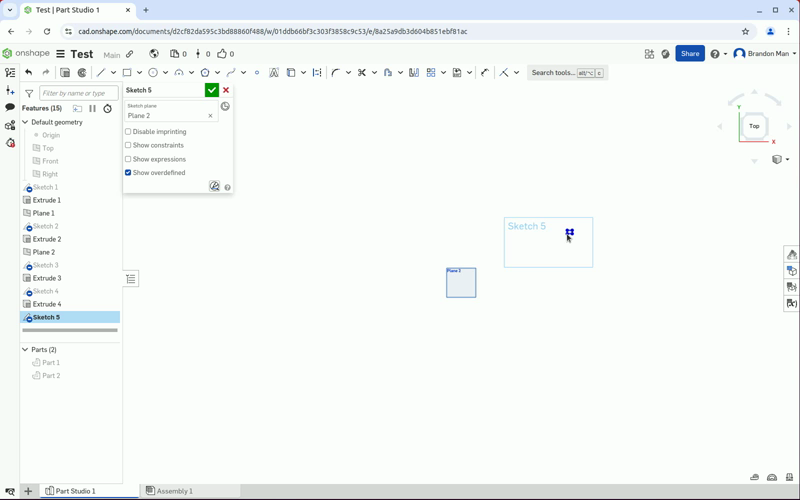
mouse_move(567, 232)
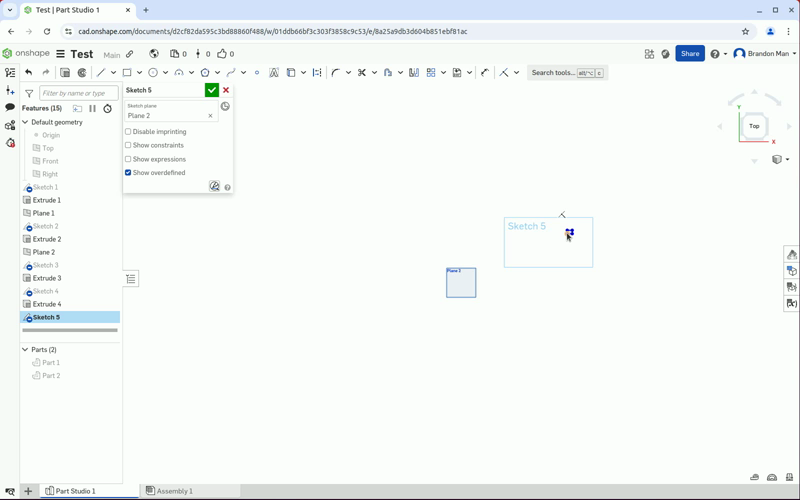
scroll(6)
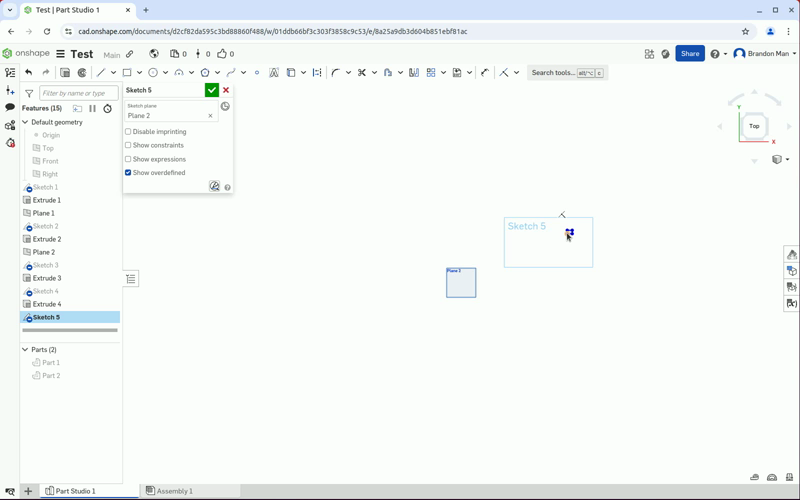
scroll(6)
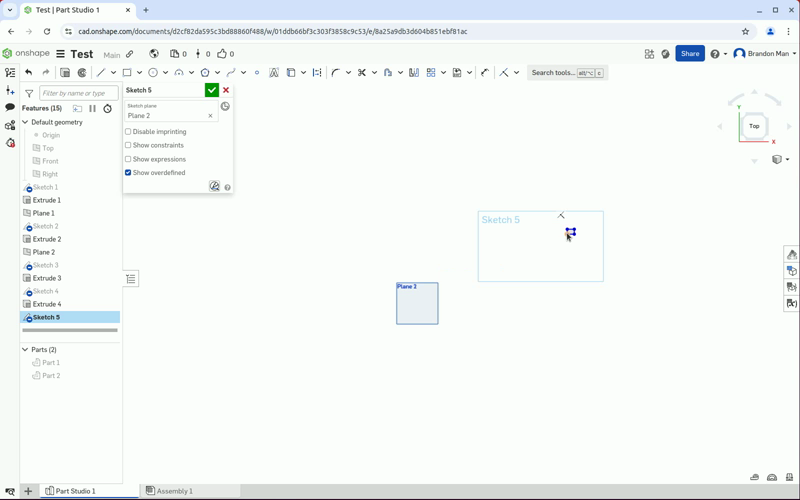
scroll(6)
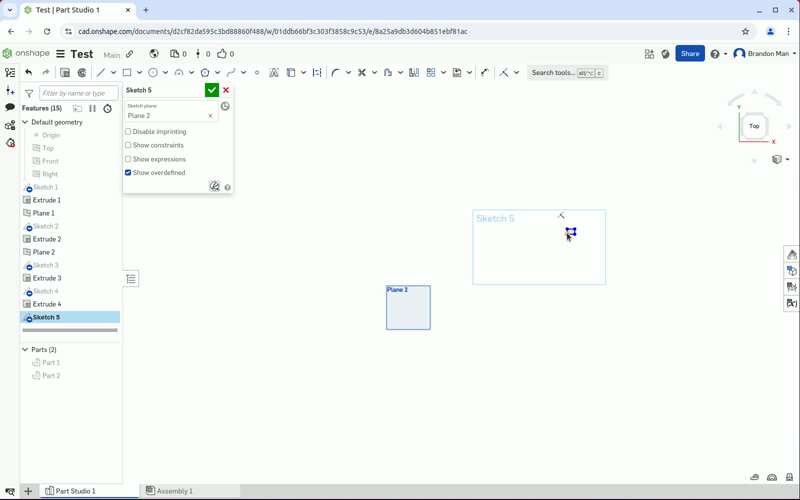
scroll(6)
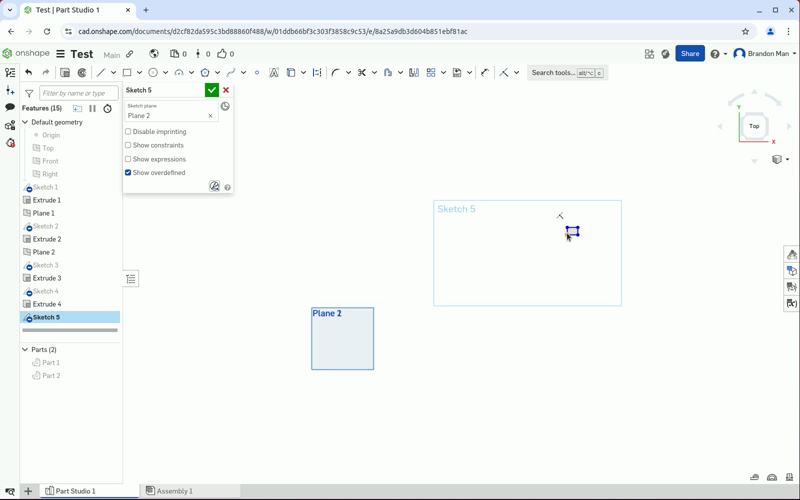
scroll(6)
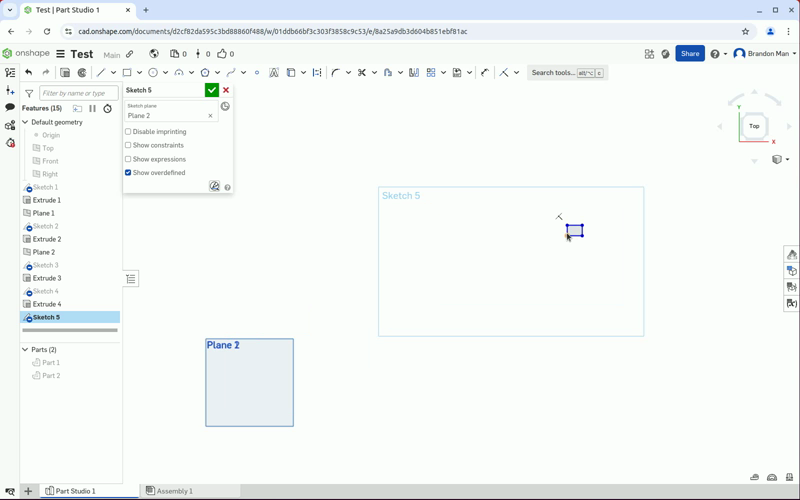
scroll(6)
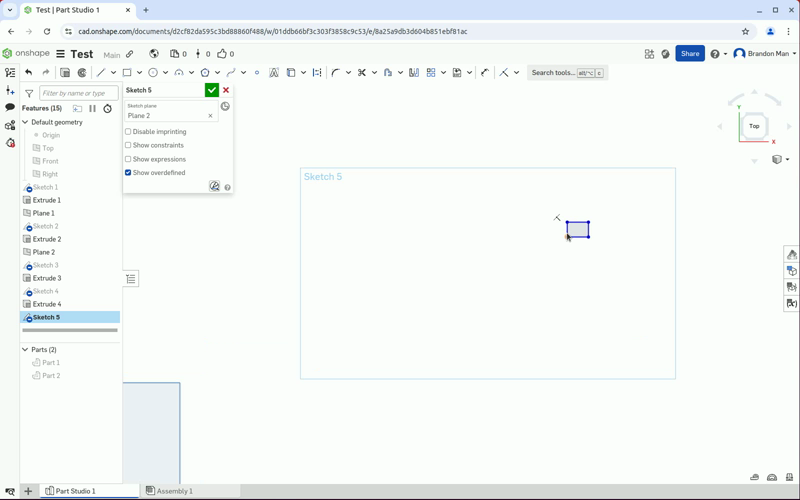
scroll(6)
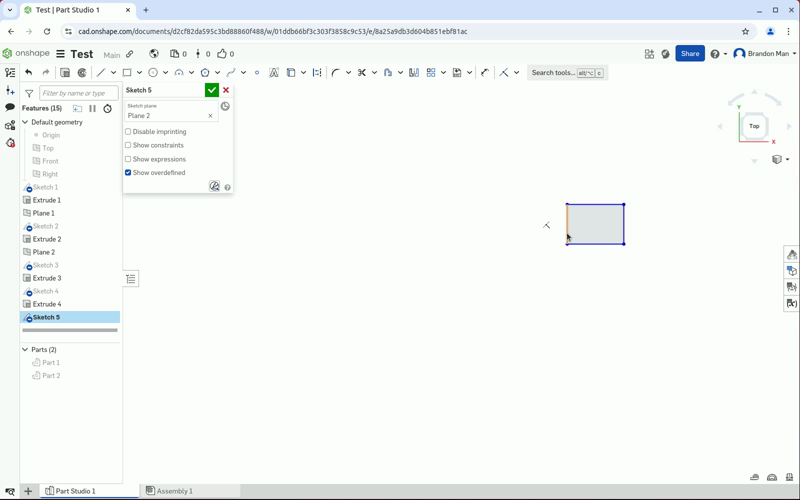
click(567, 232)
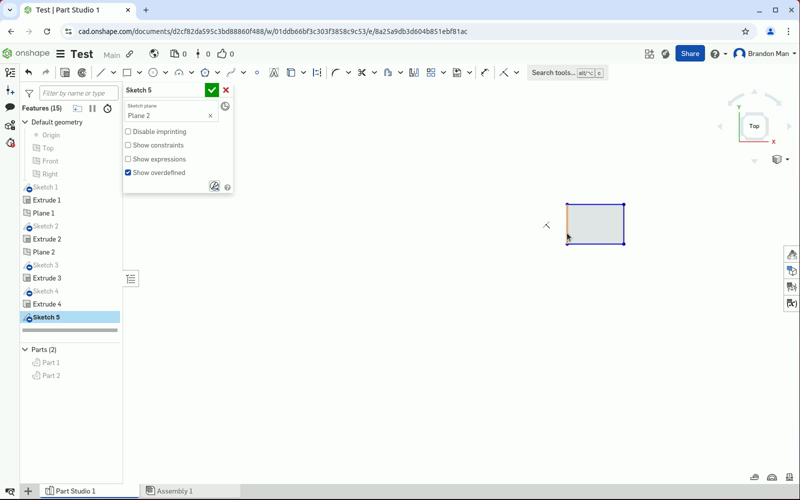
scroll(-6)
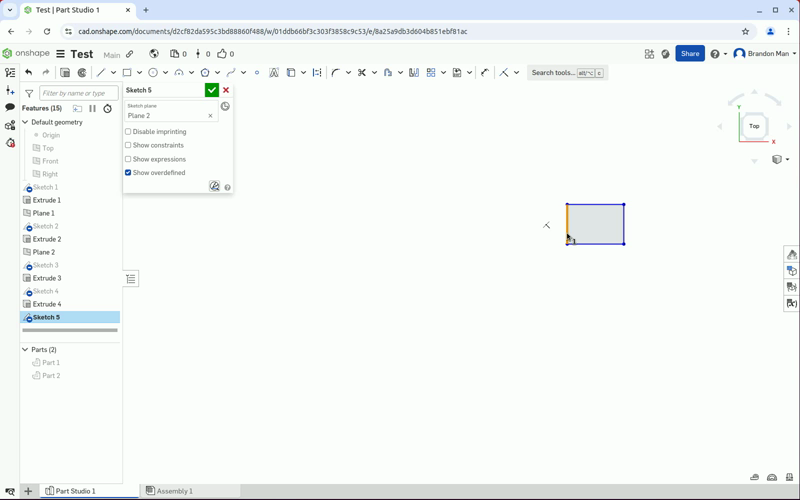
scroll(-6)
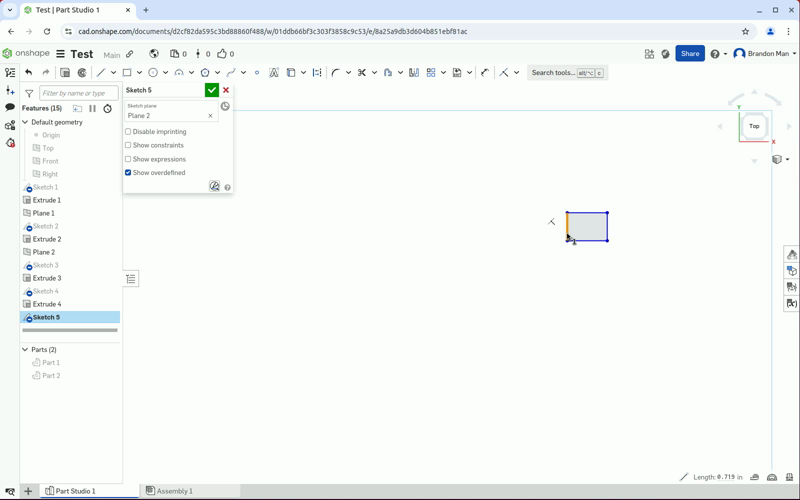
scroll(-6)
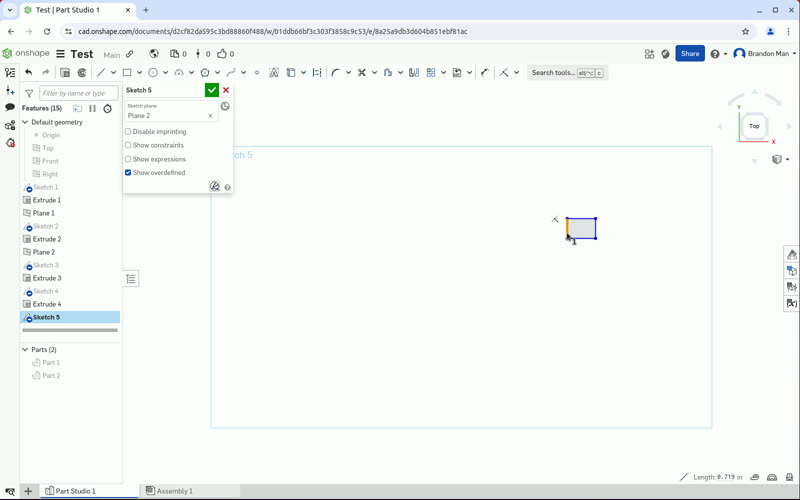
scroll(-6)
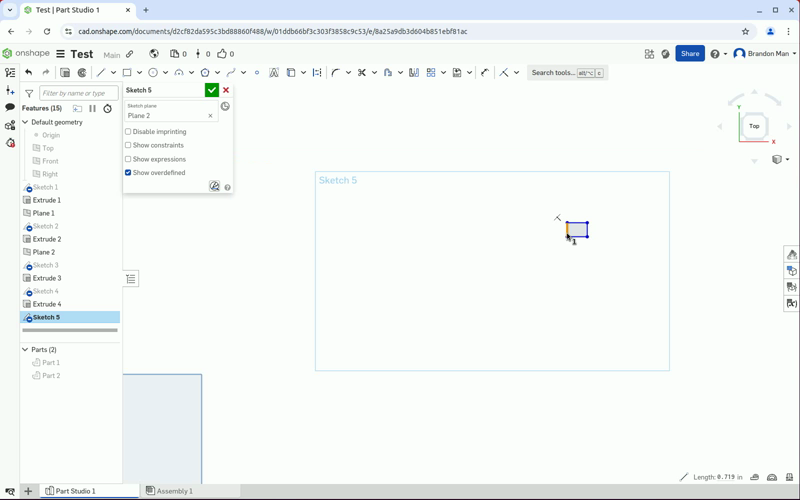
scroll(-6)
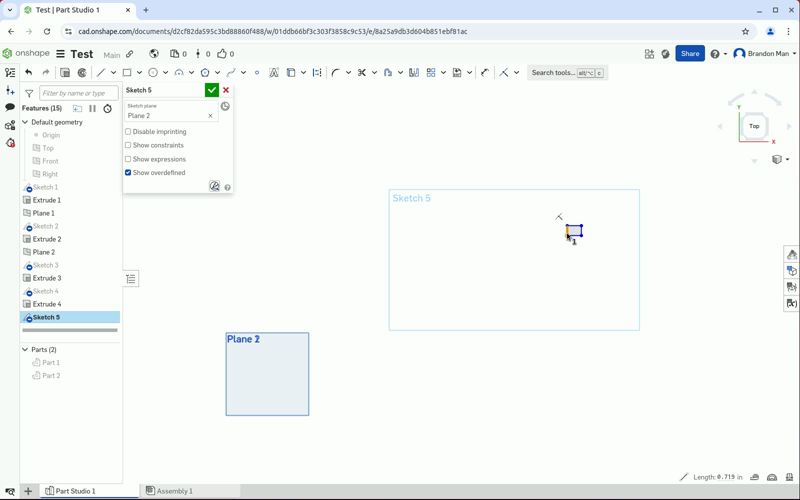
scroll(-6)
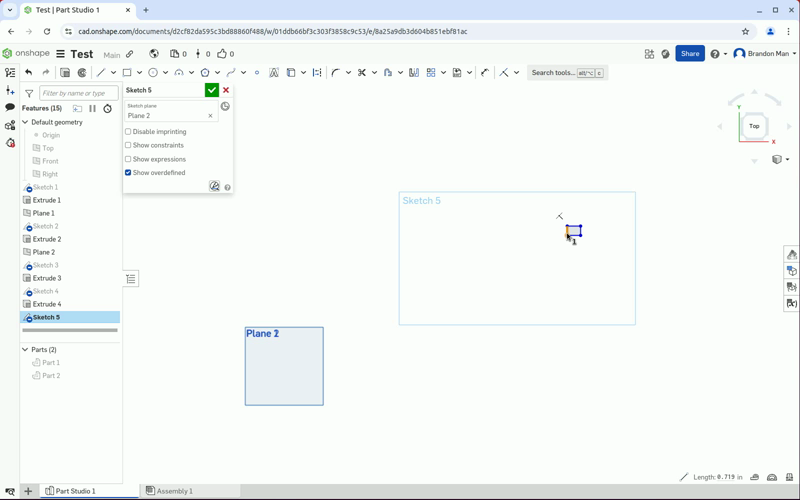
scroll(-6)
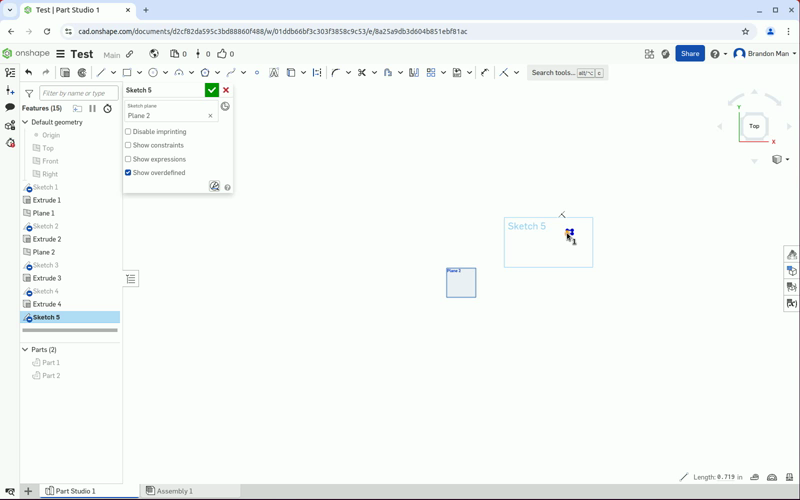
mouse_move(73, 352)
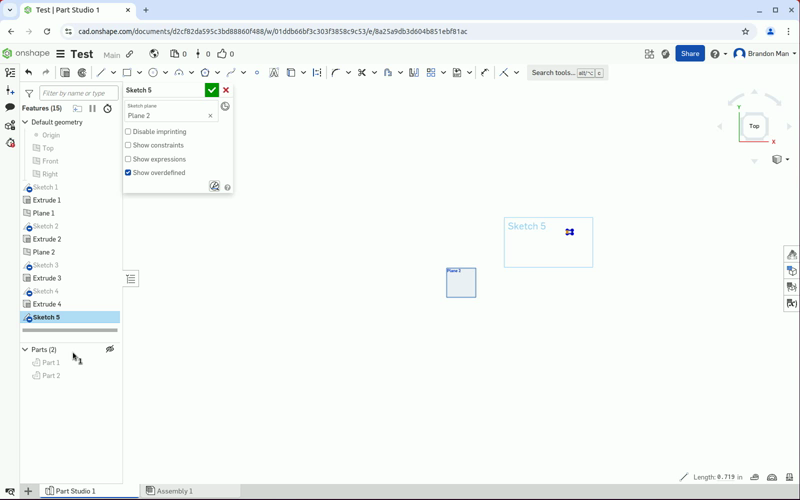
key(shift+y)
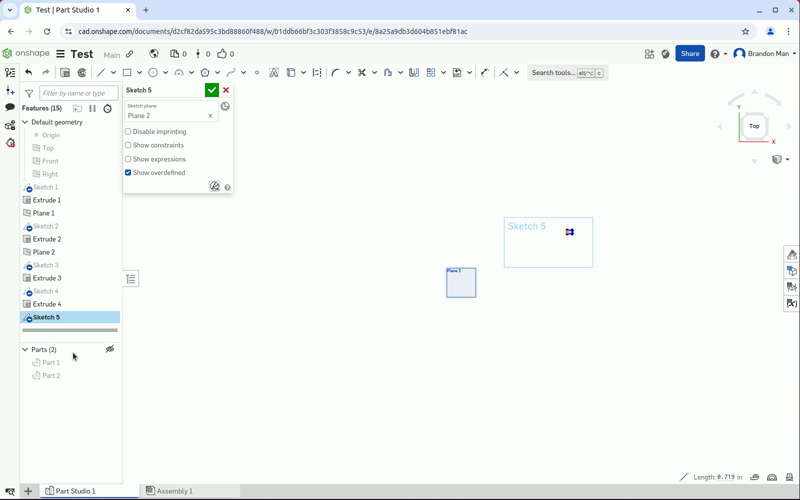
key(shift+e)
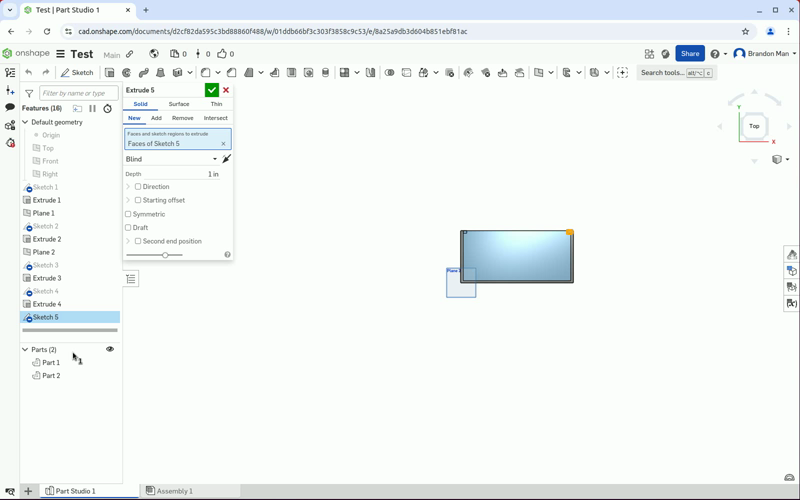
mouse_move(143, 106)
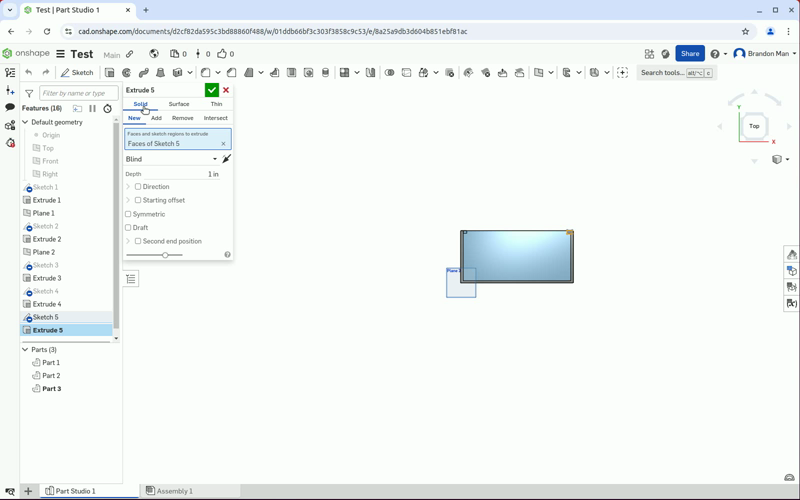
click(143, 106)
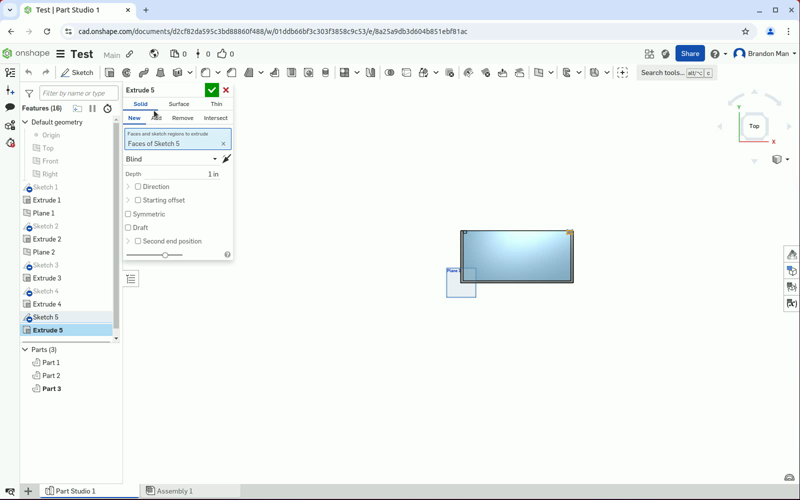
mouse_move(186, 120)
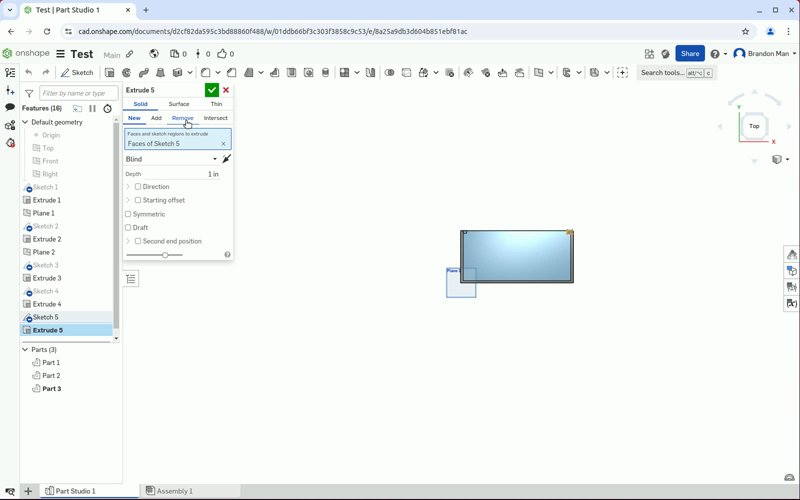
click(186, 120)
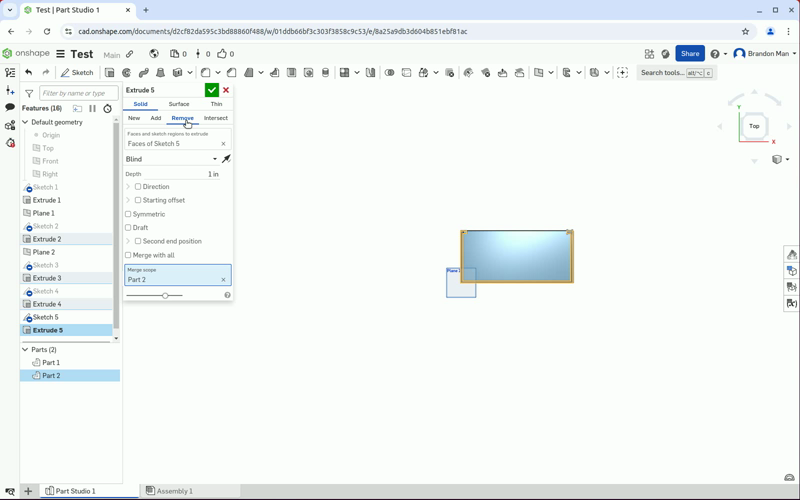
key(tab, 4)
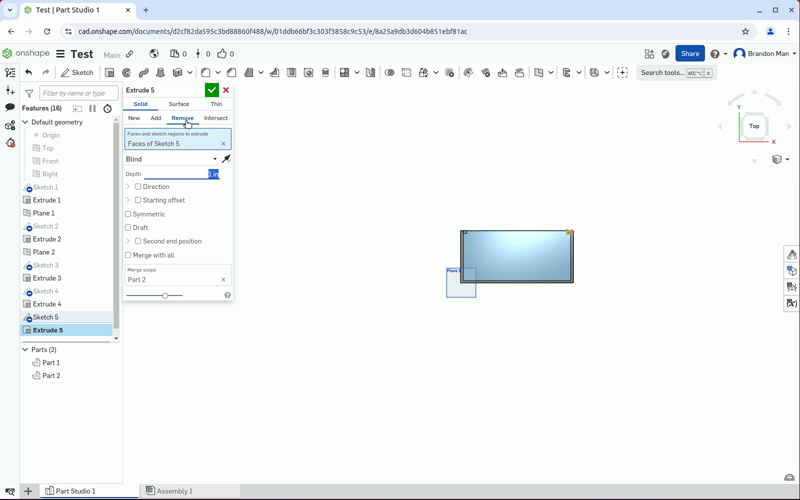
text(3.129)
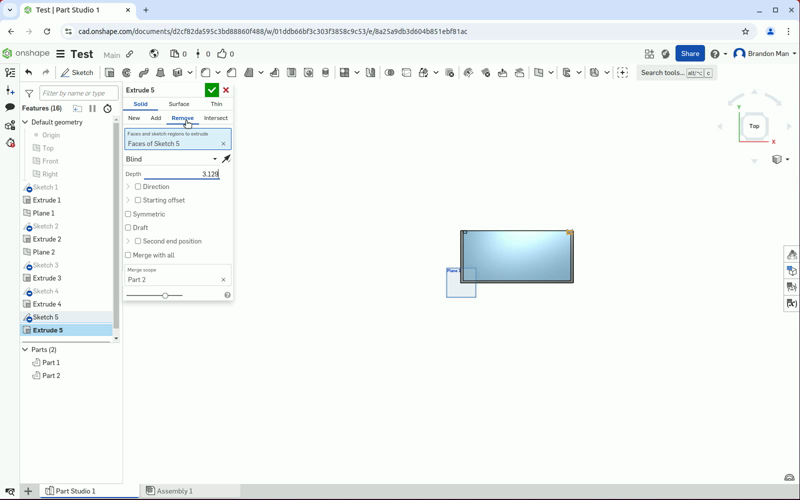
key(tab, 6)
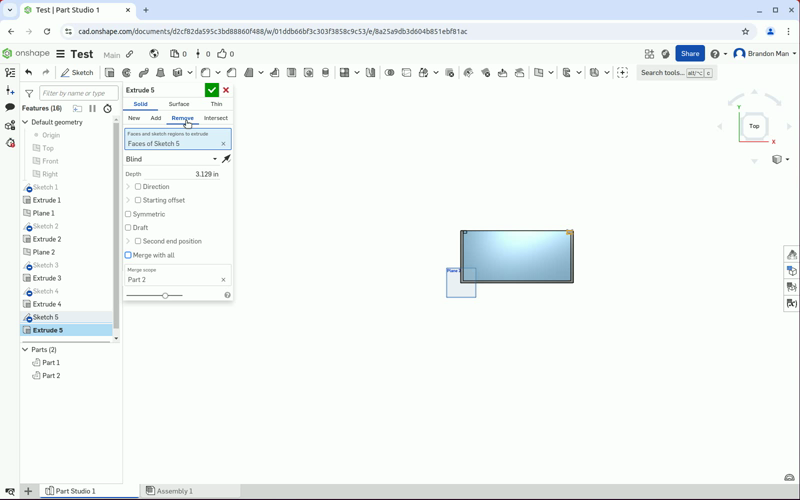
key(space)
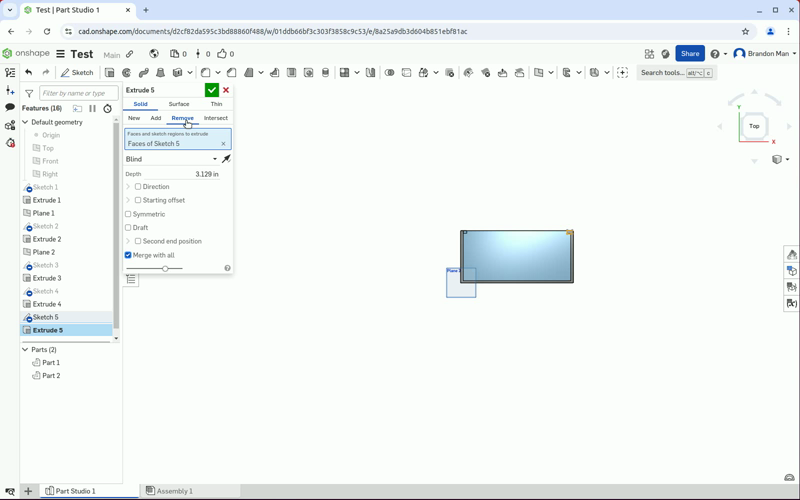
key(enter)
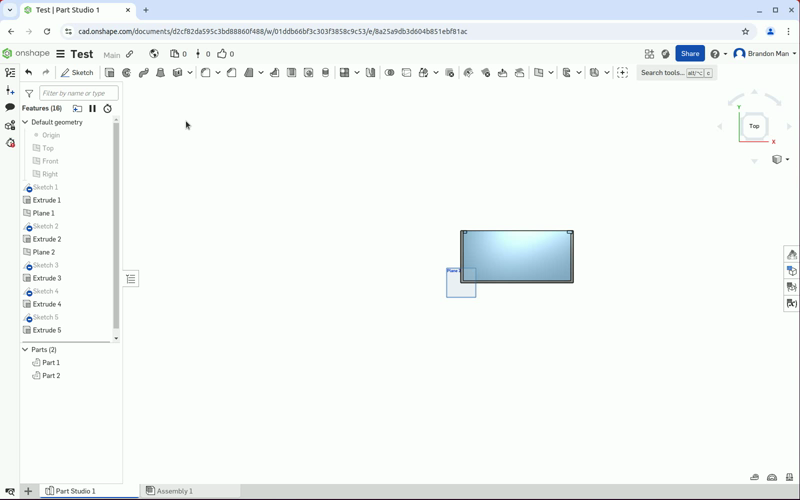
key(shift+h)
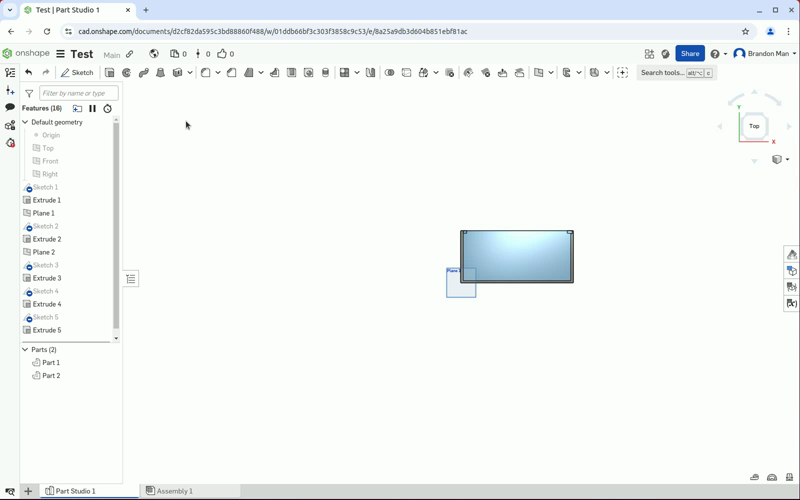
key(shift+h)
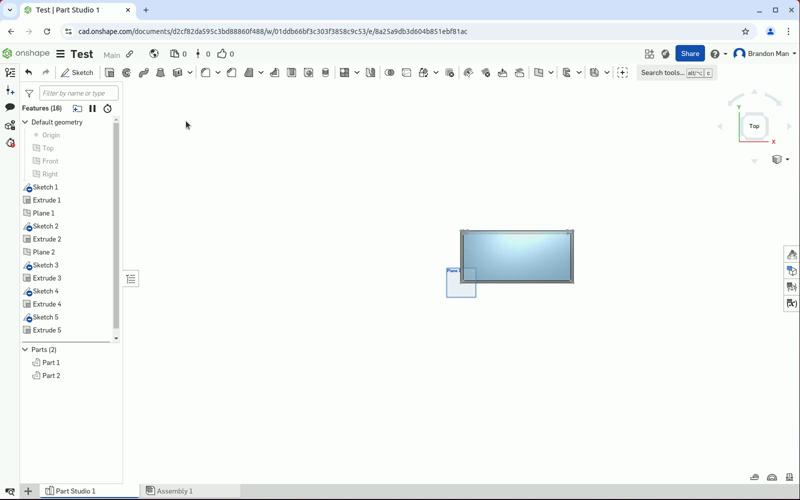
key(shift+7)
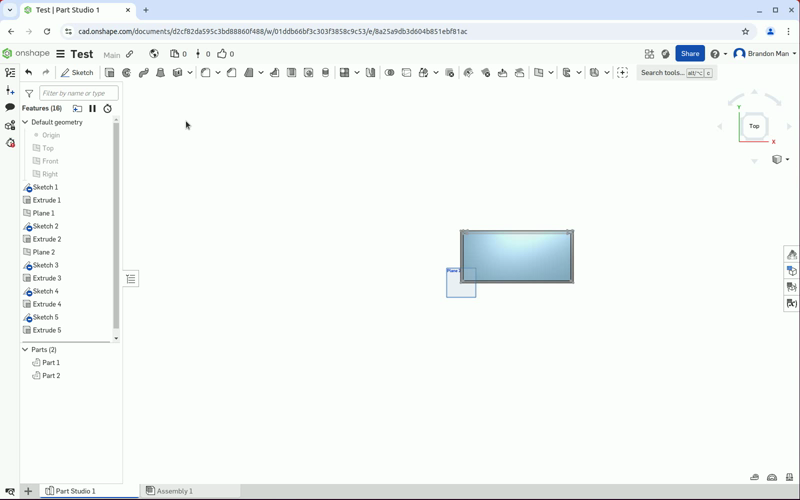
key(up, 3)
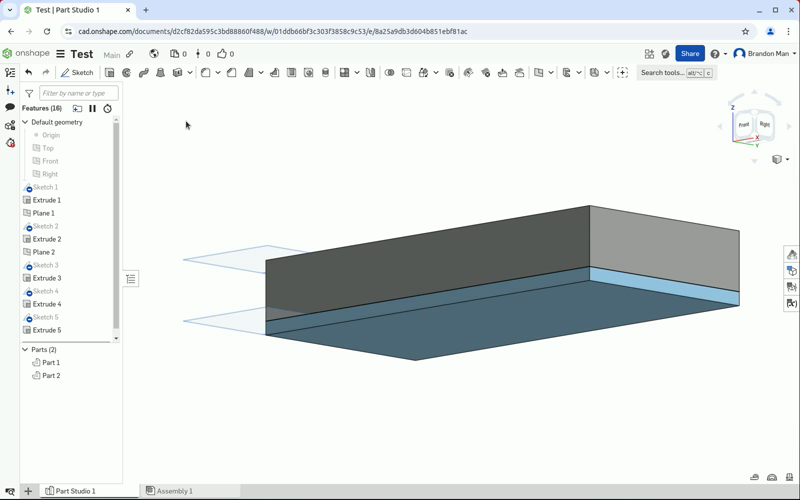
key(left, 3)
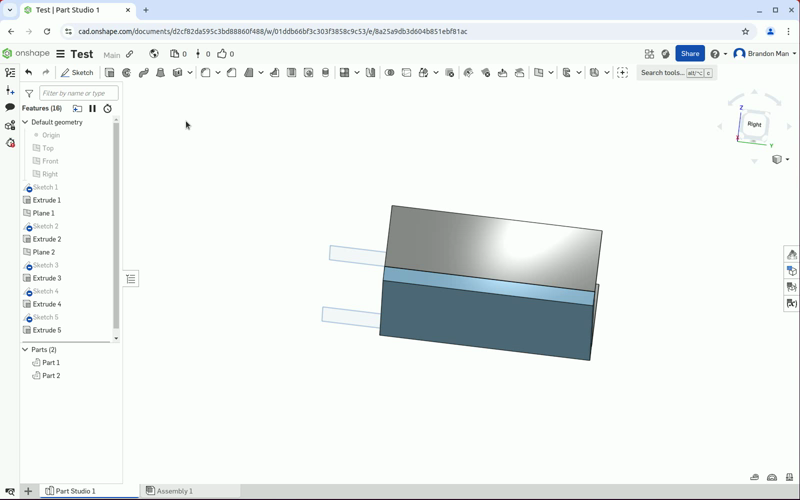
key(right, 3)
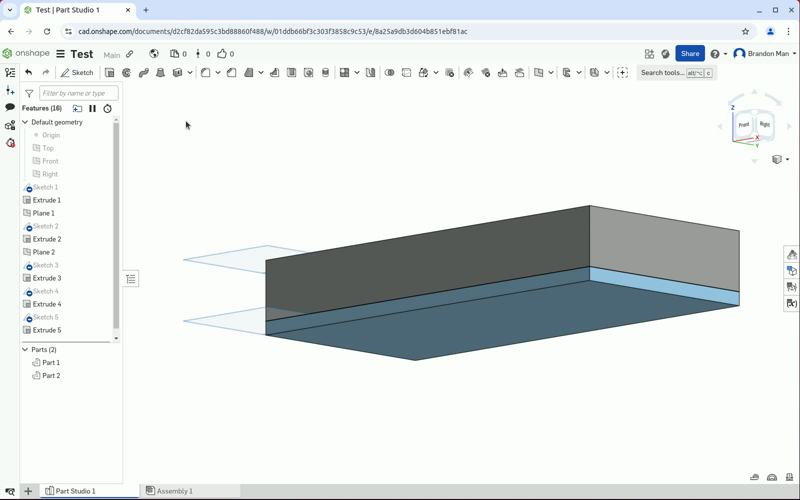
key(down, 3)
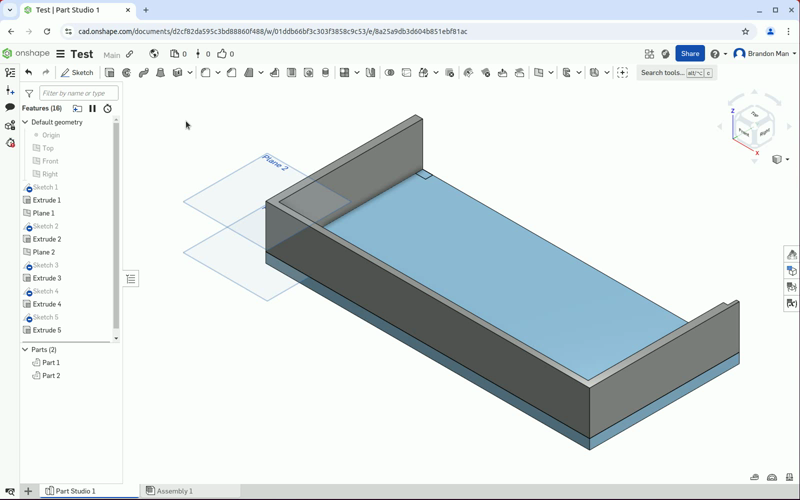
mouse_move(69, 189)
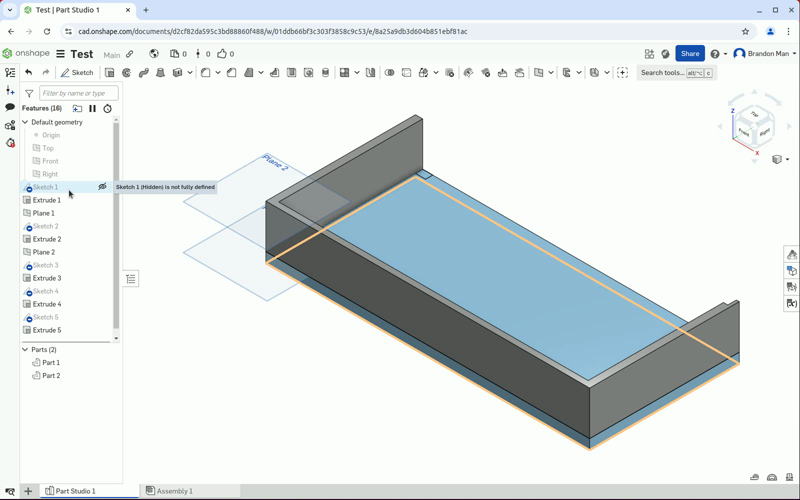
click(69, 189)